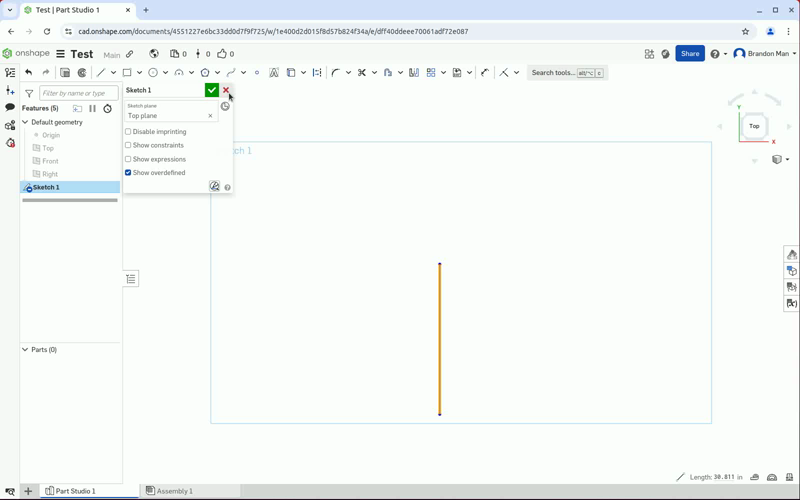
key(shift+h)
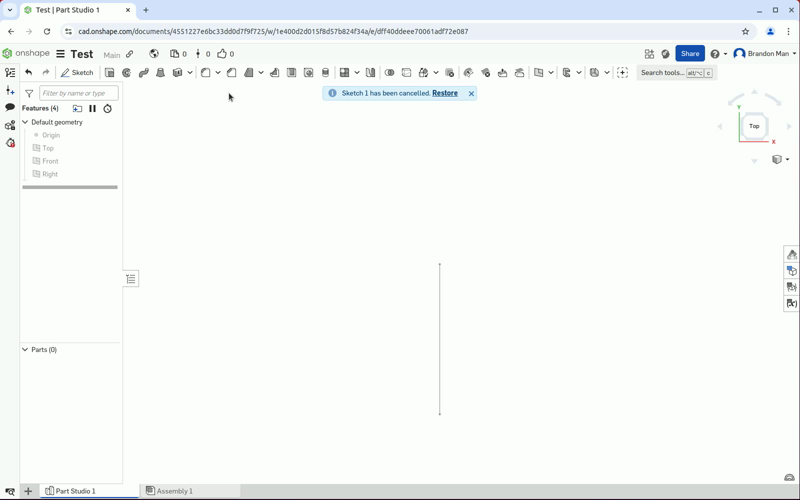
mouse_move(73, 352)
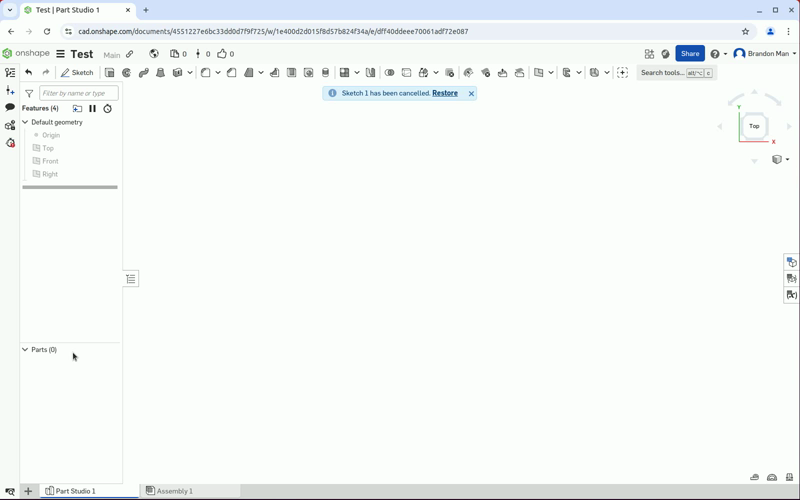
key(y)
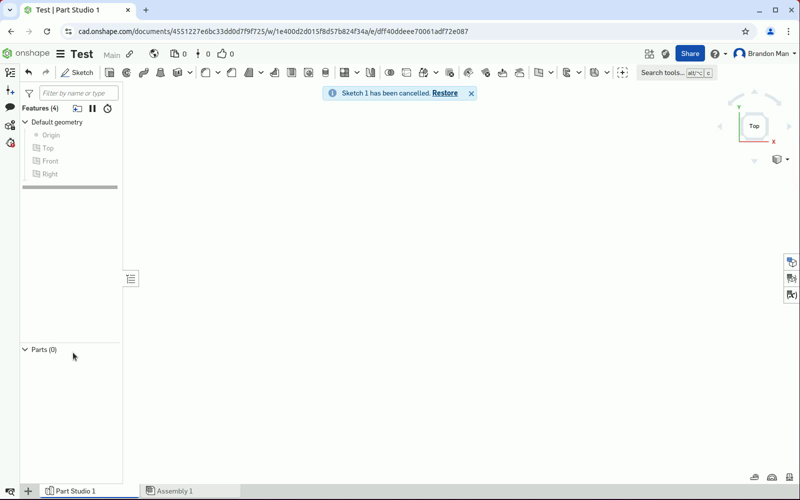
key(shift+p)
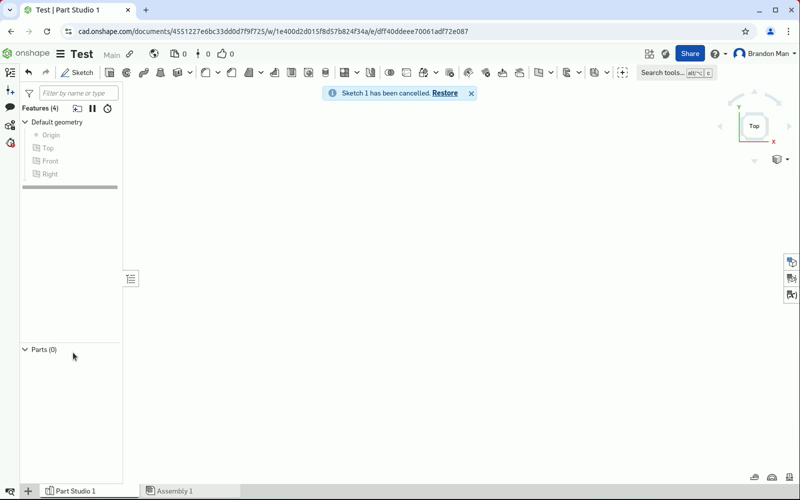
key(space)
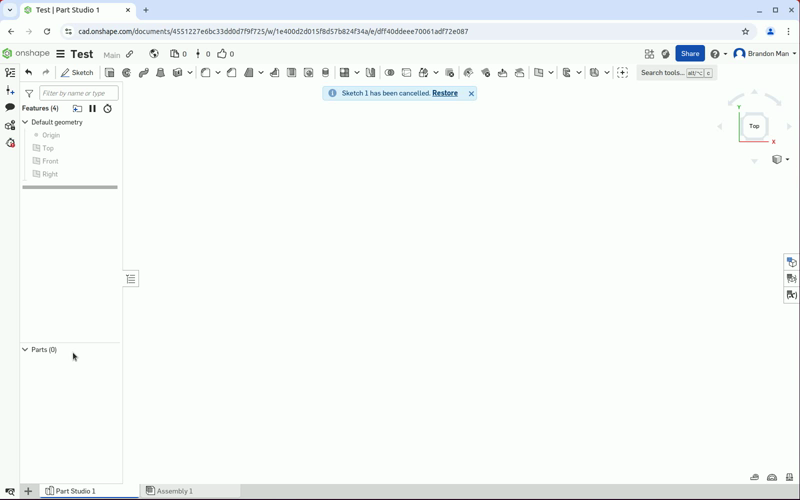
key_down(shift)
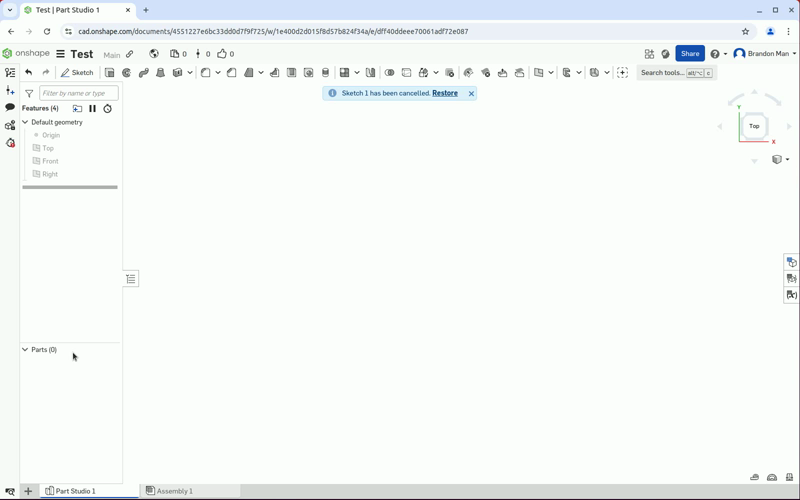
key(up)
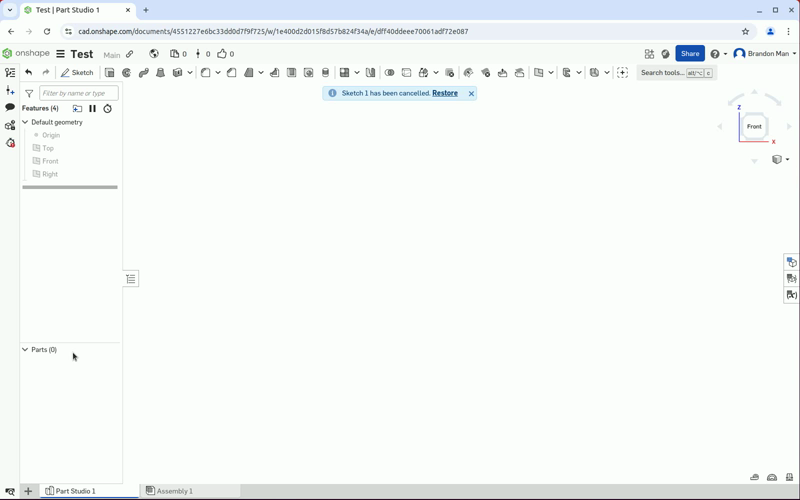
key_up(shift)
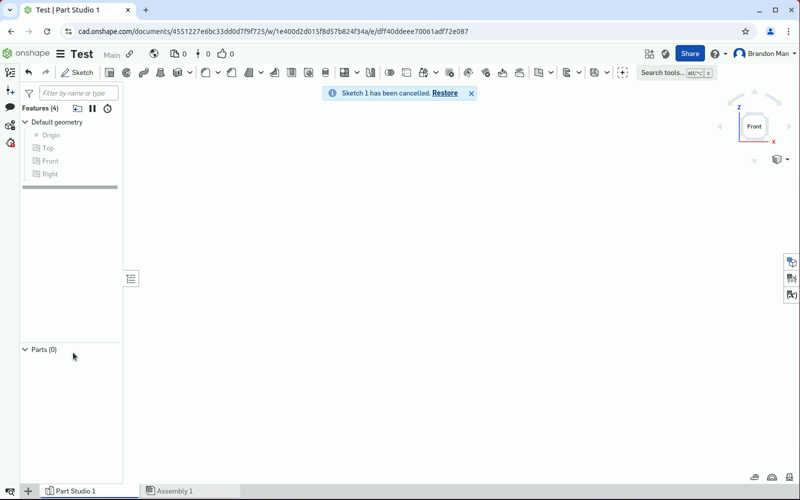
mouse_move(73, 352)
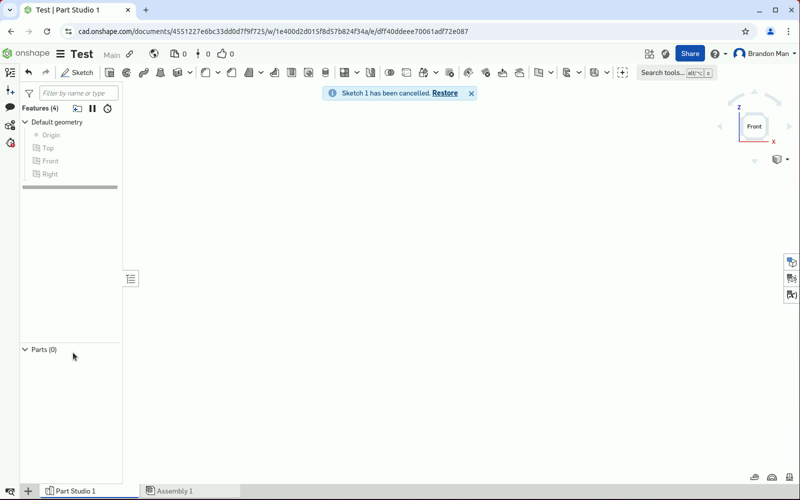
key(shift+y)
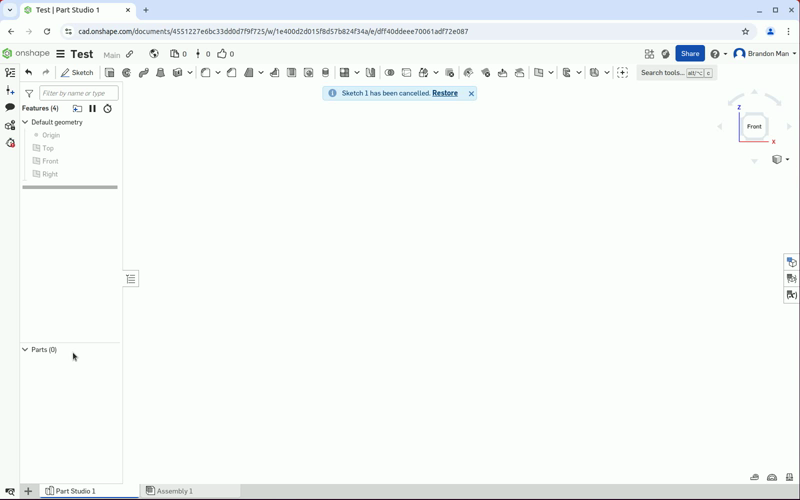
key(shift+s)
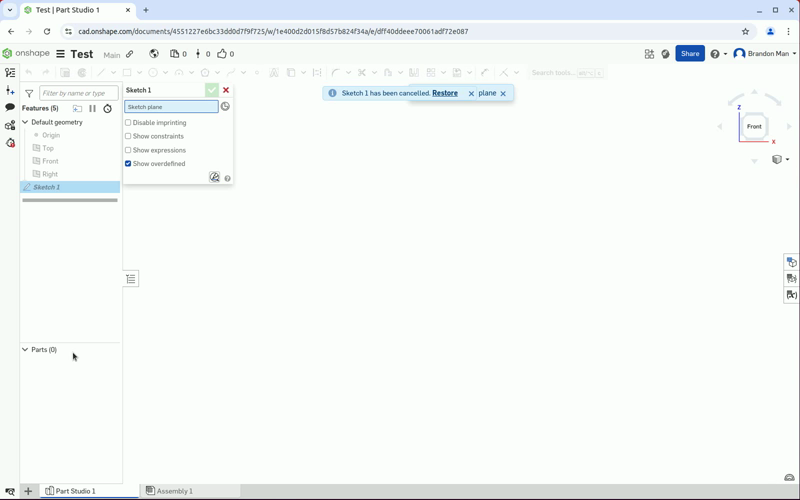
mouse_move(73, 163)
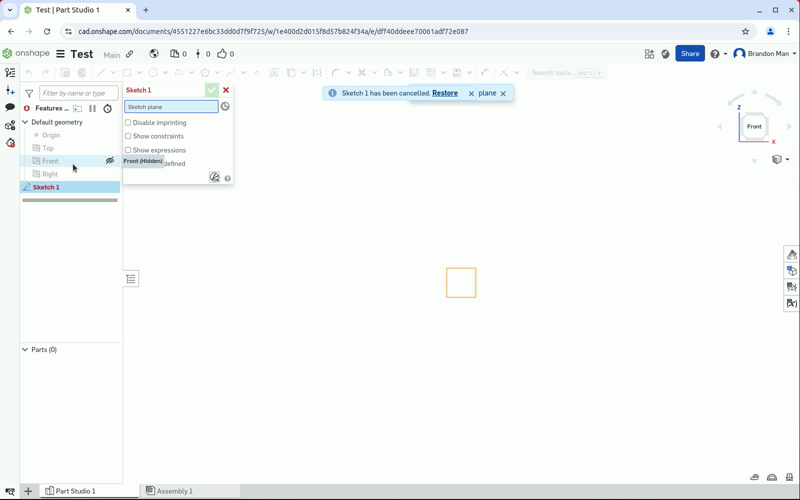
click(73, 163)
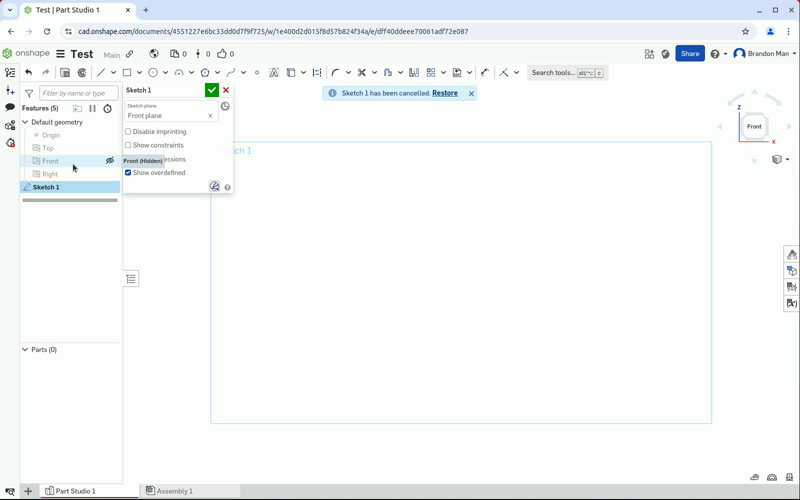
mouse_move(73, 352)
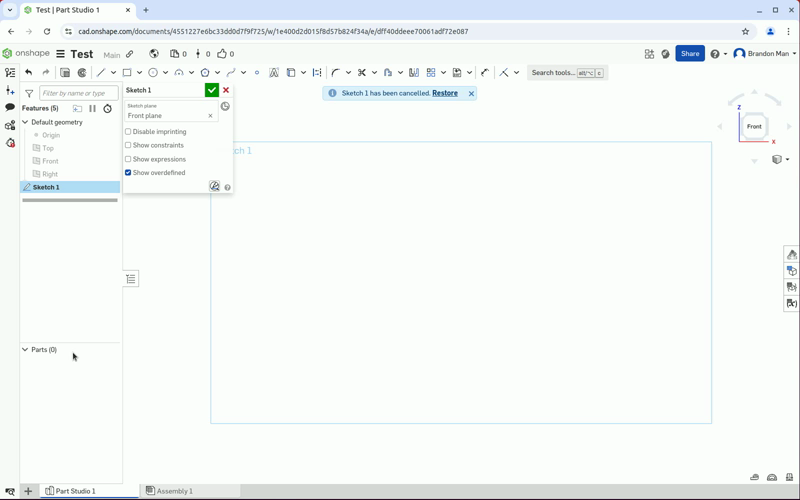
key(y)
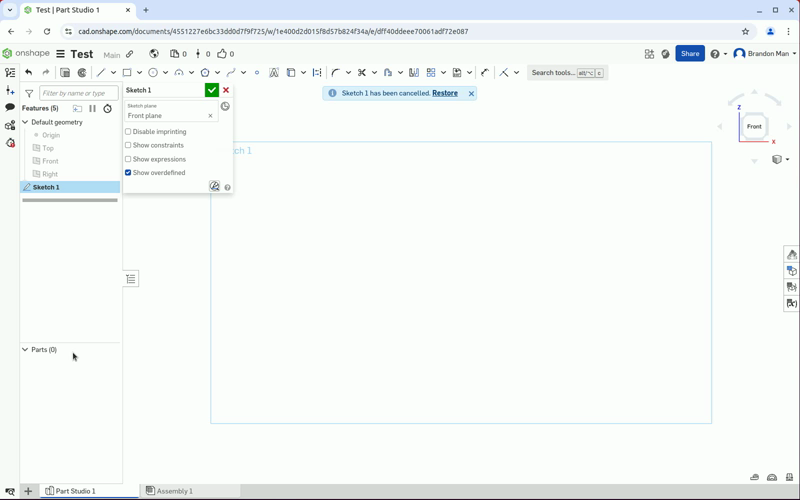
key(c)
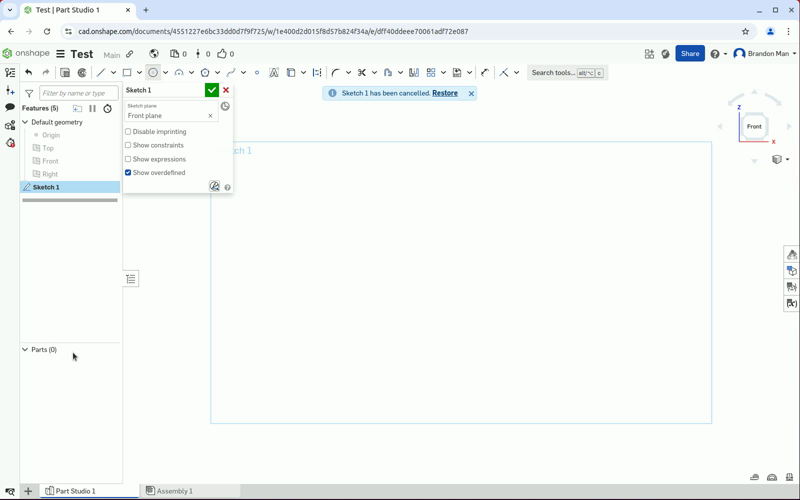
key_down(shift)
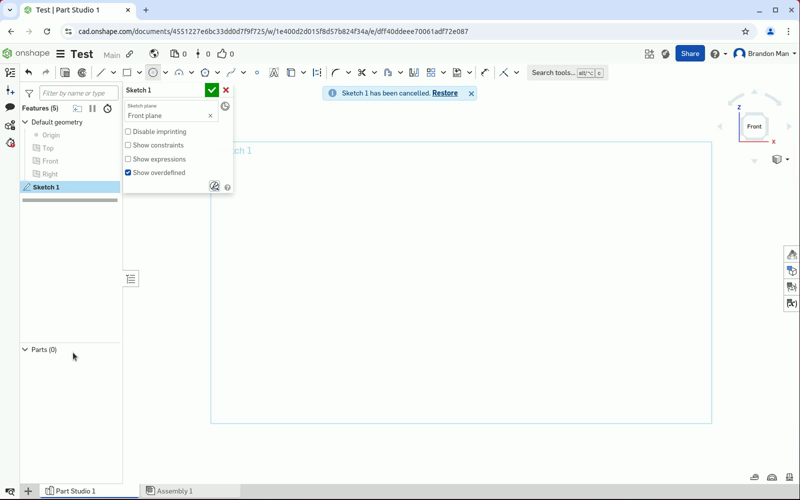
mouse_move(461, 282)
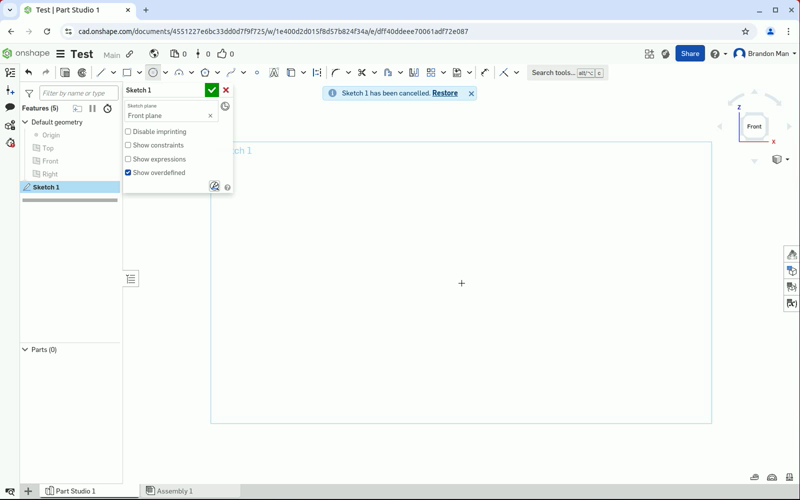
click(461, 282)
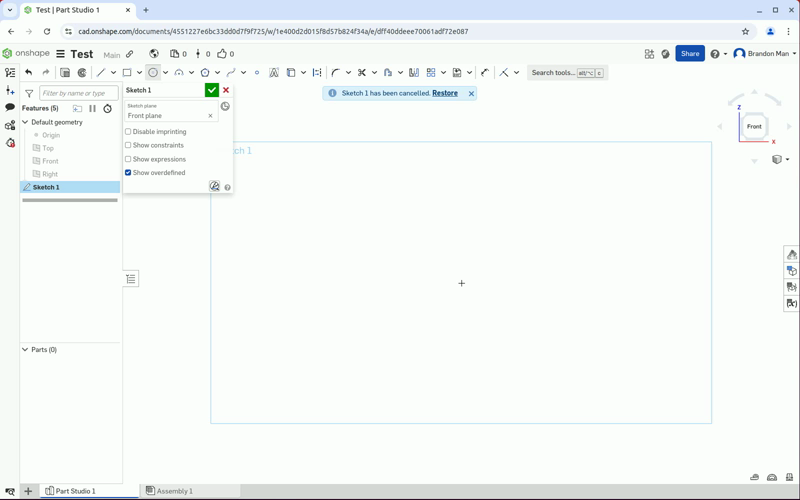
key_up(shift)
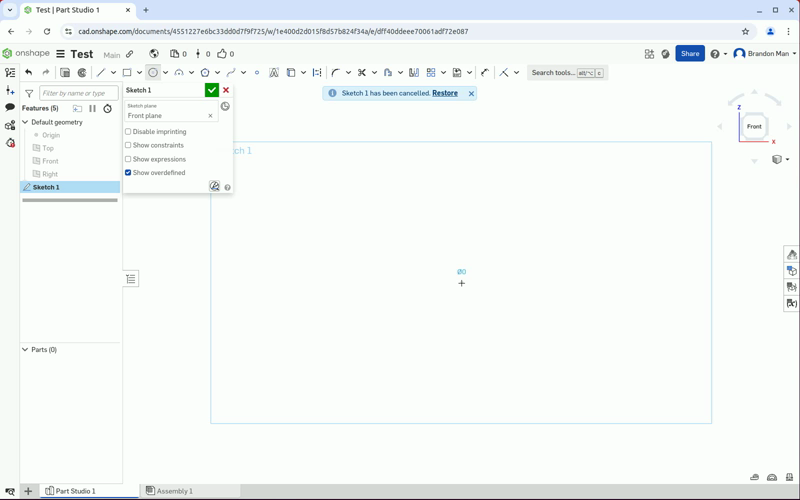
mouse_move(471, 282)
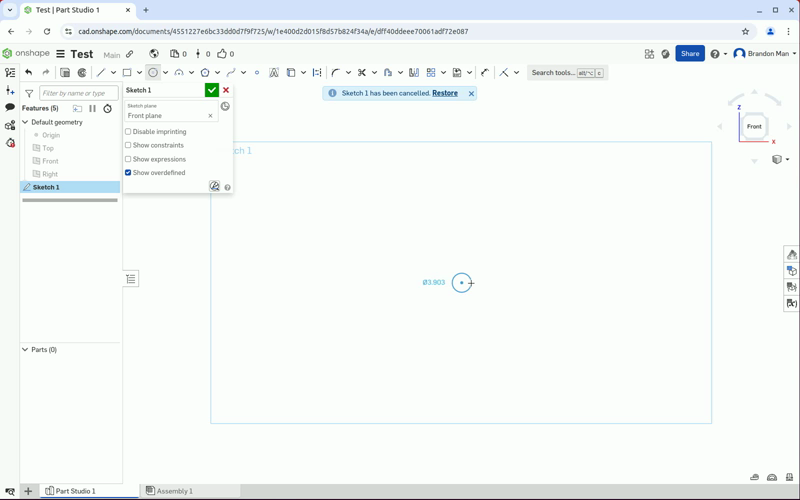
click(471, 282)
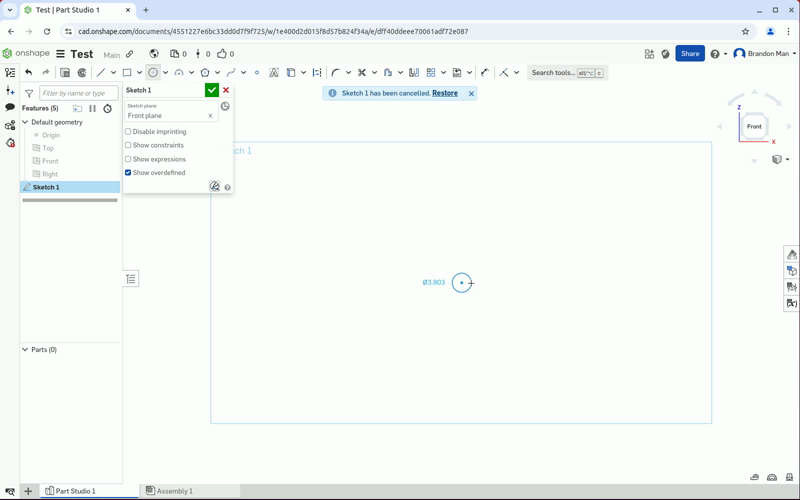
key(esc)
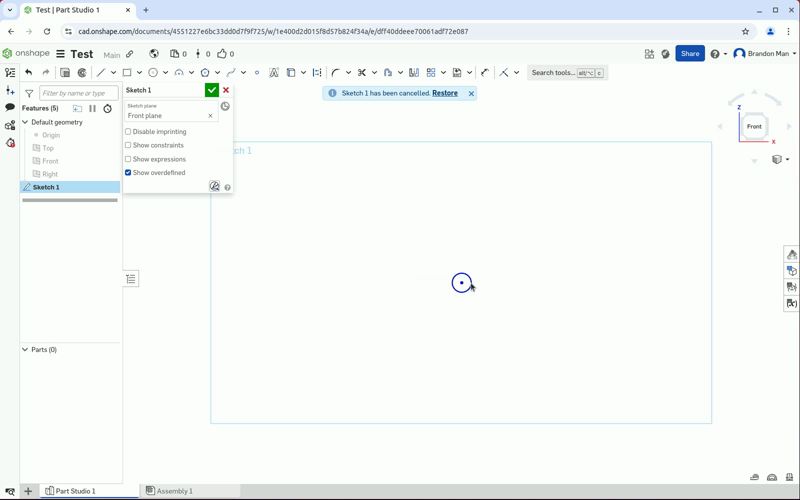
key(c)
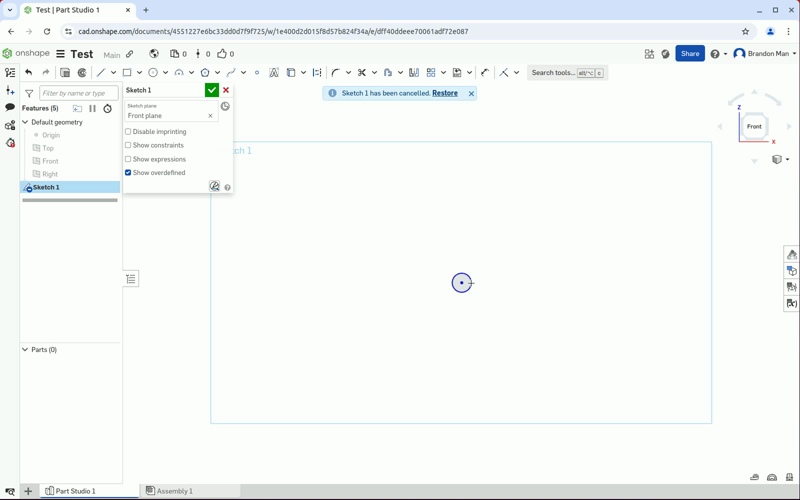
key_down(shift)
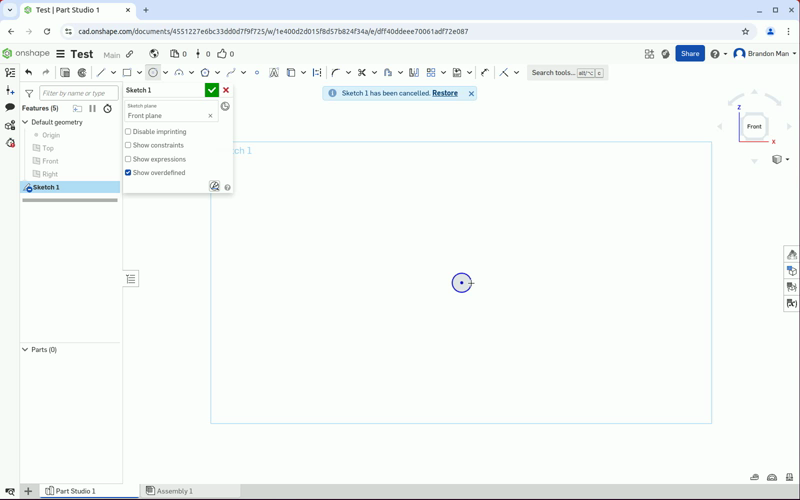
mouse_move(461, 282)
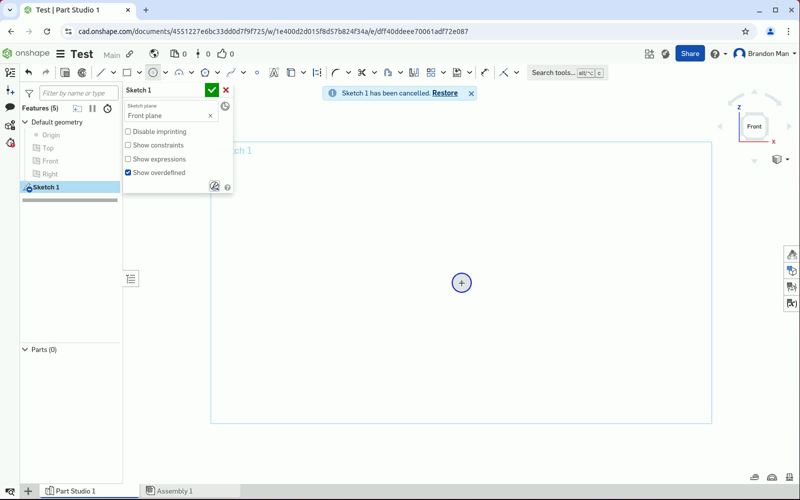
click(461, 282)
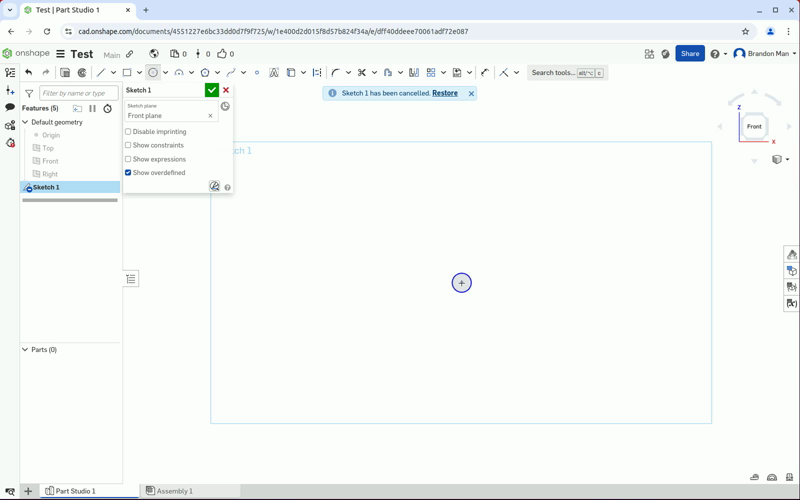
key_up(shift)
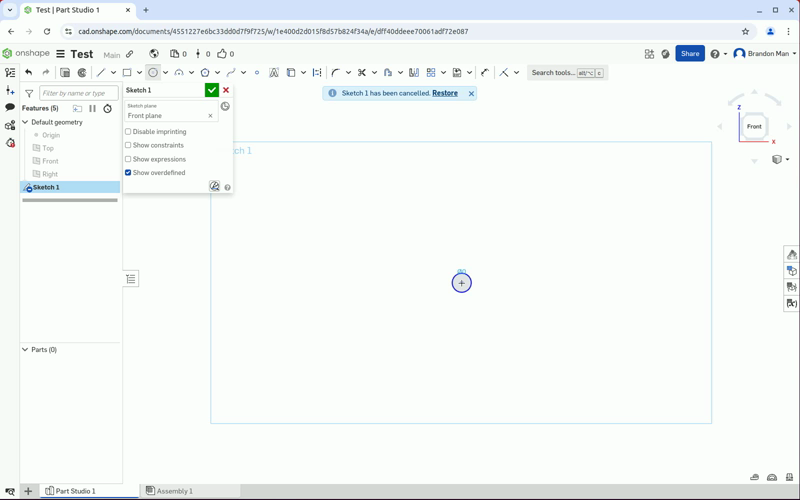
mouse_move(464, 282)
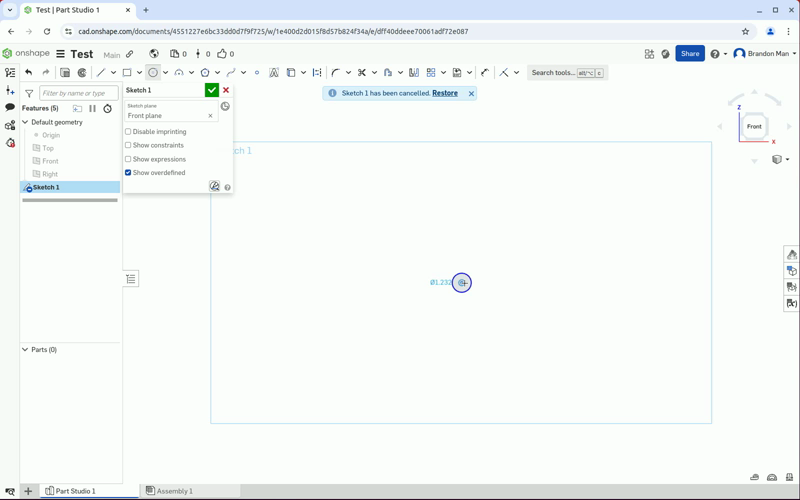
scroll(6)
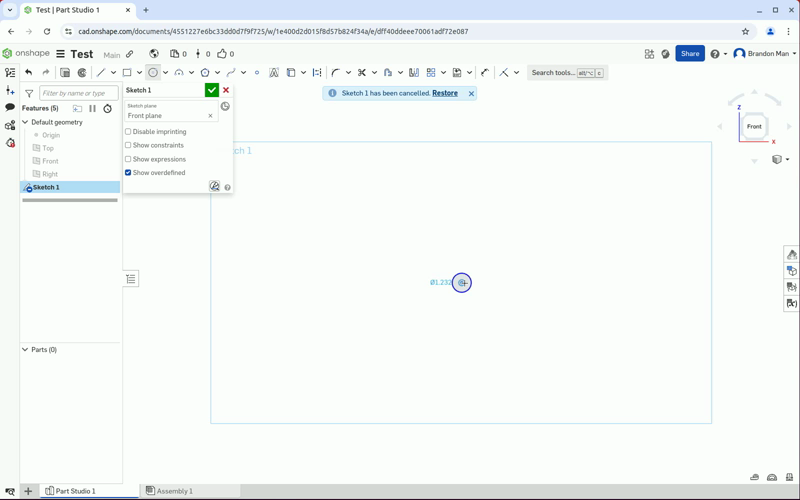
scroll(6)
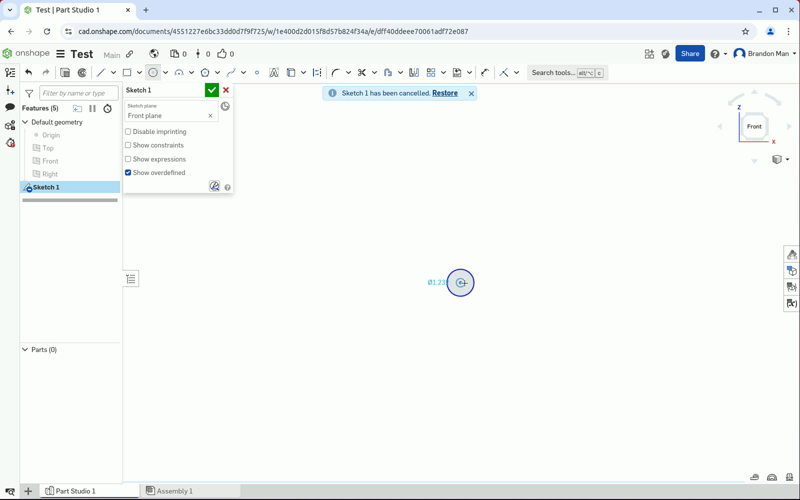
scroll(6)
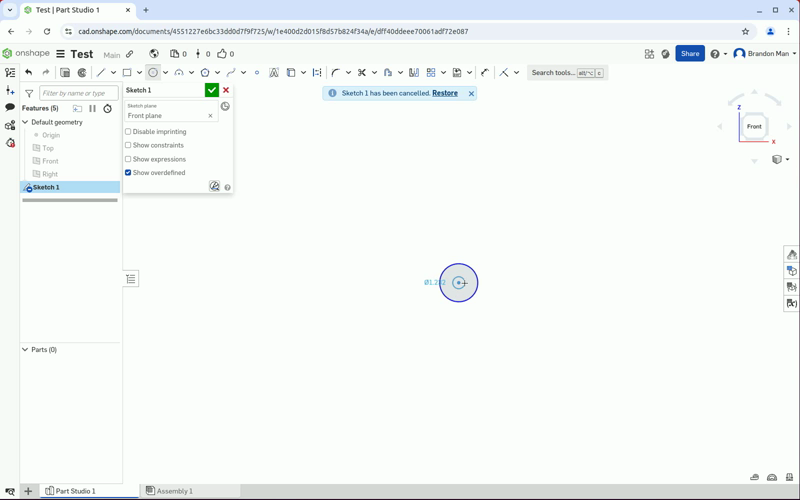
scroll(6)
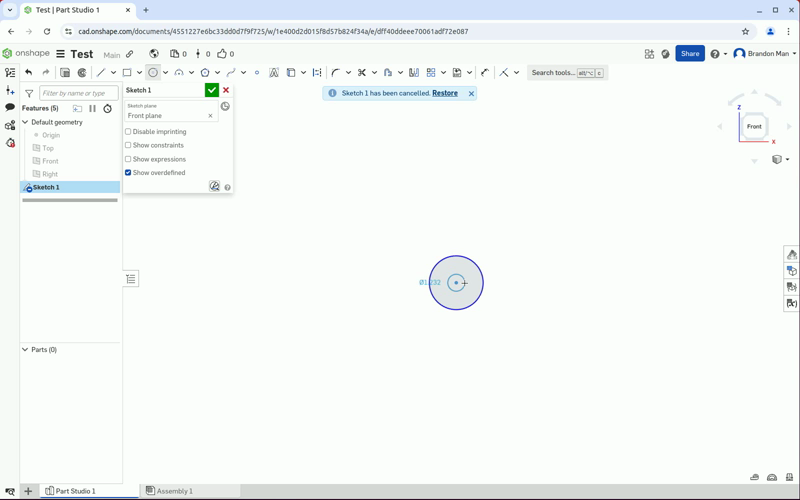
scroll(6)
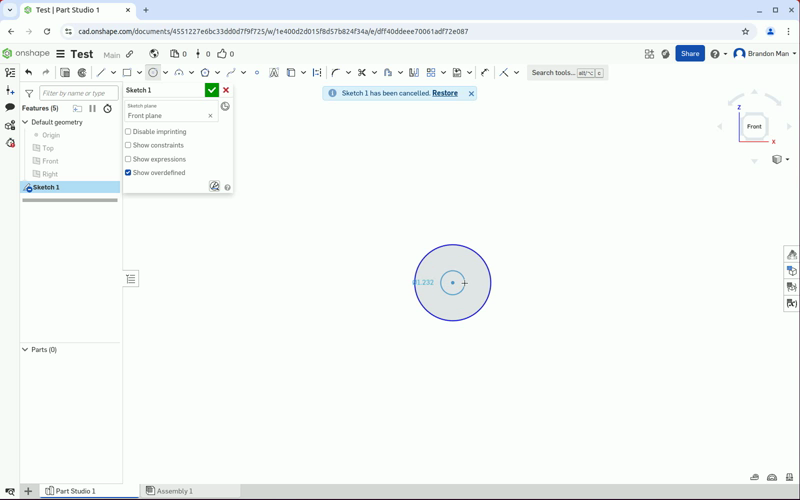
scroll(6)
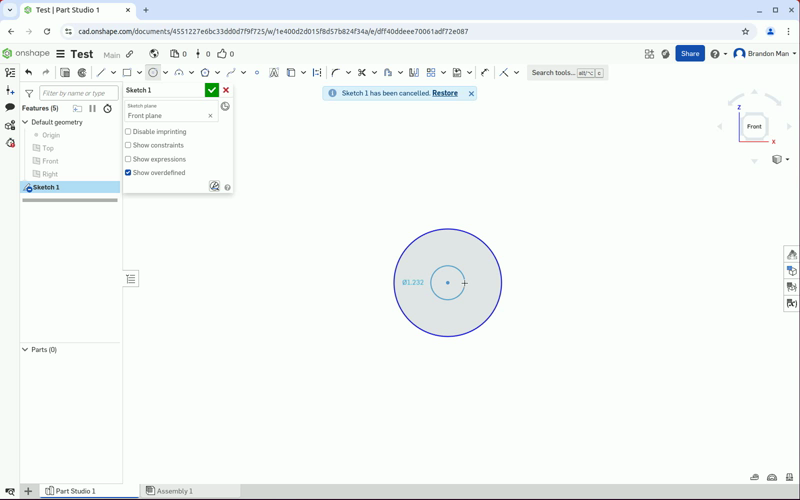
scroll(6)
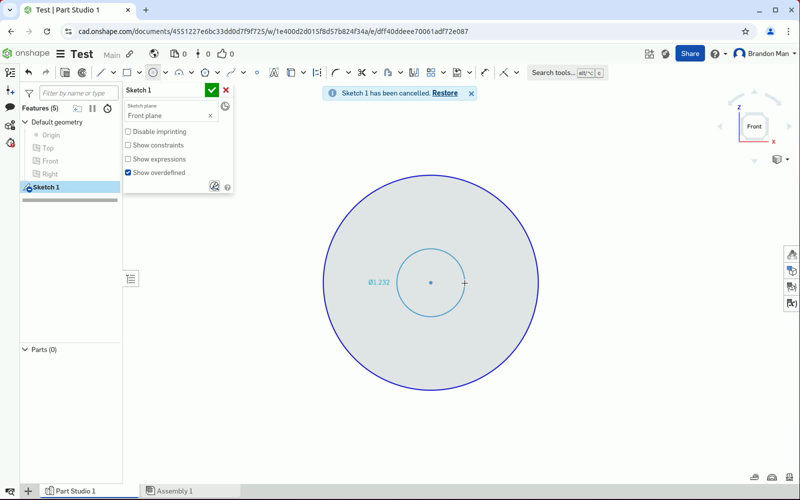
click(464, 282)
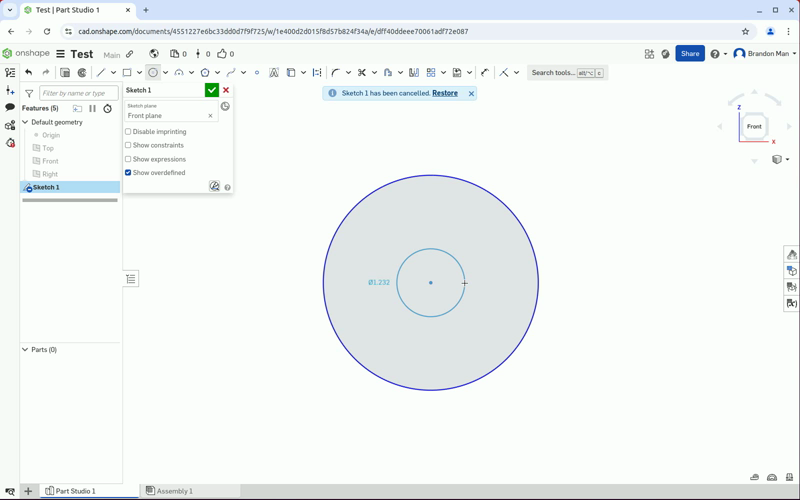
scroll(-6)
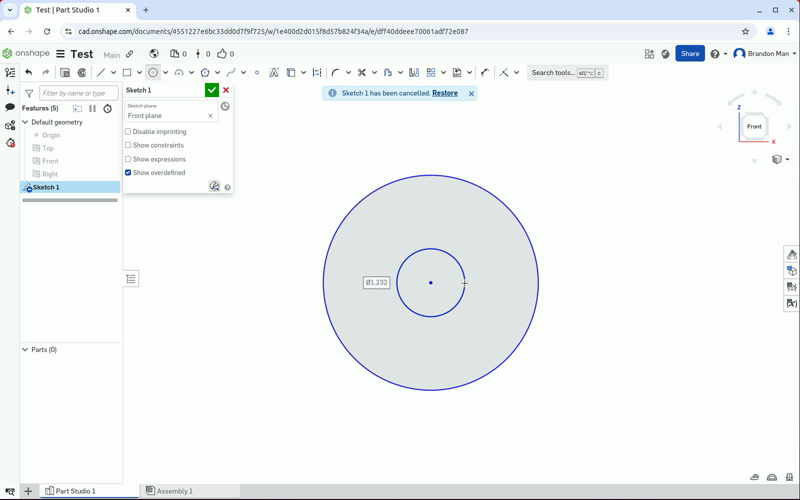
scroll(-6)
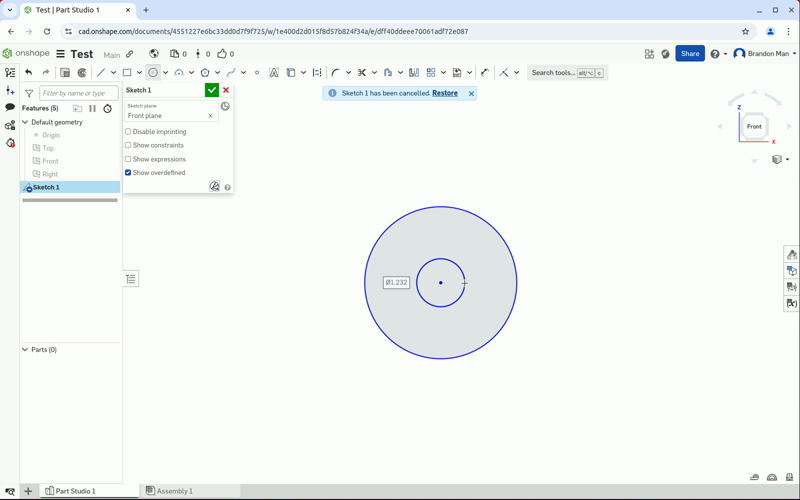
scroll(-6)
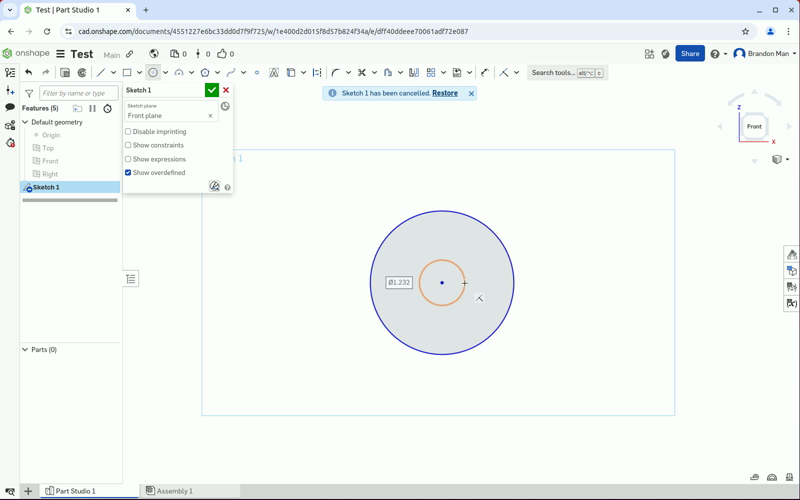
scroll(-6)
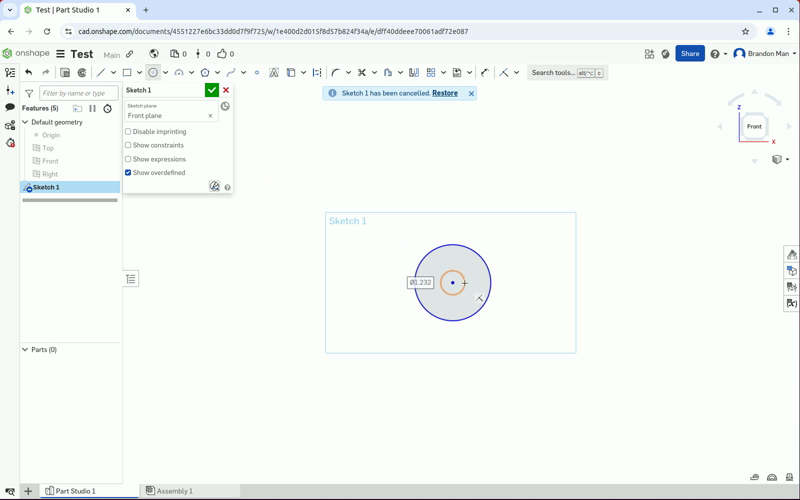
scroll(-6)
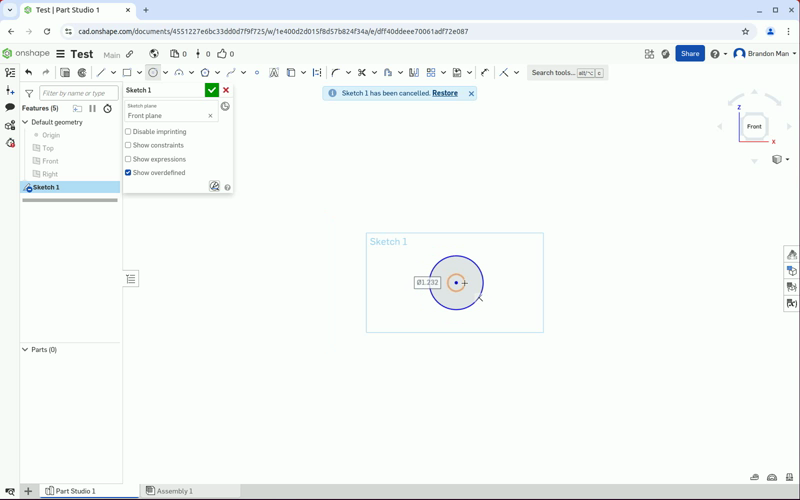
scroll(-6)
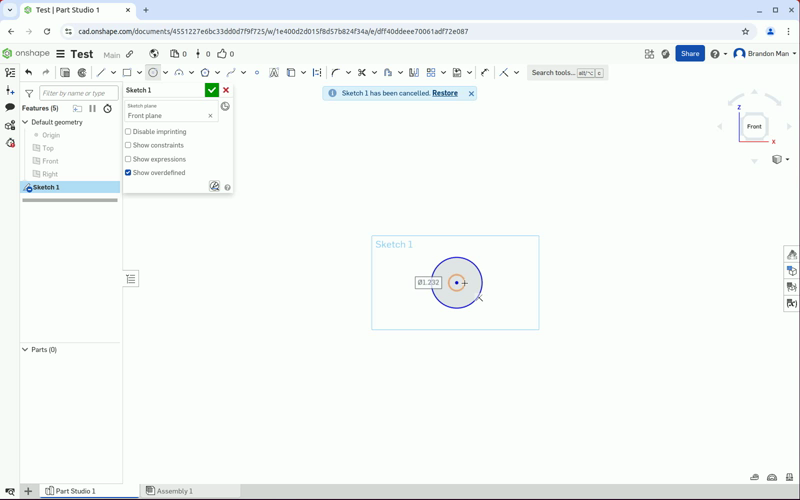
scroll(-6)
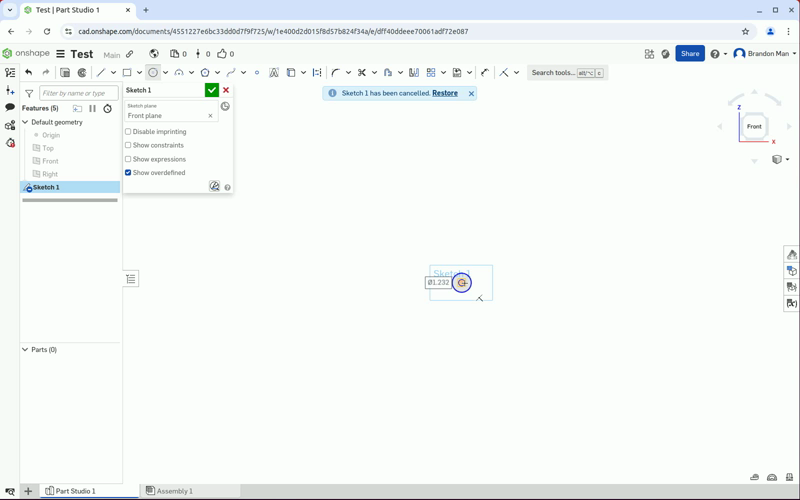
key(esc)
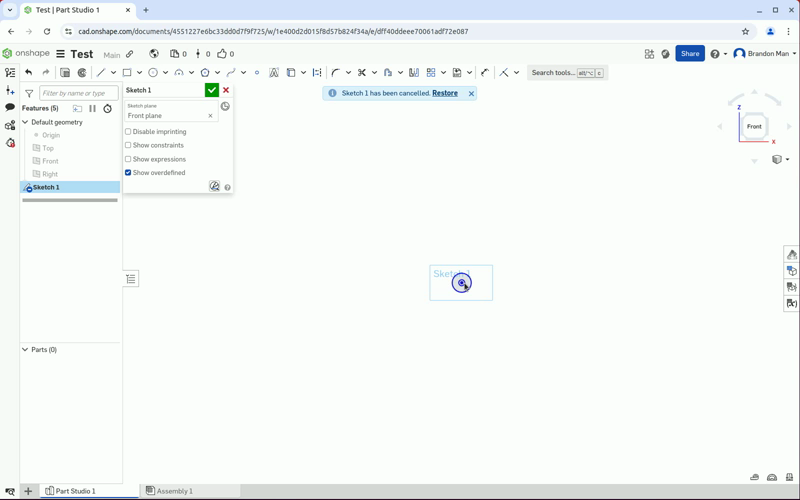
mouse_move(464, 280)
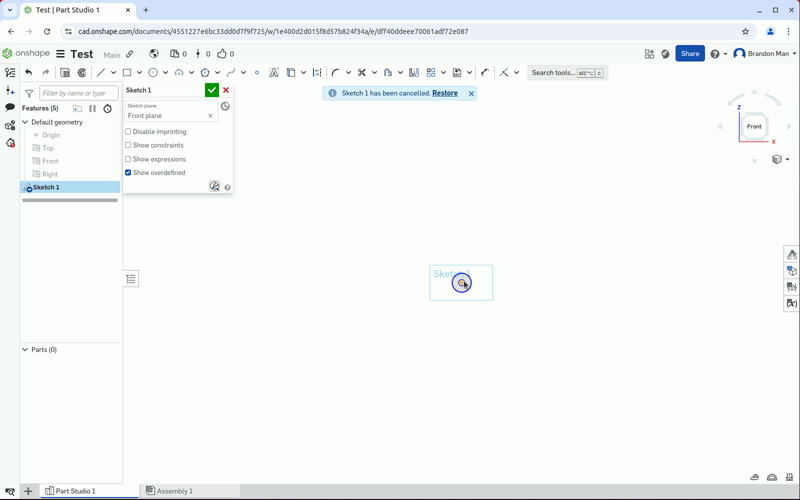
scroll(6)
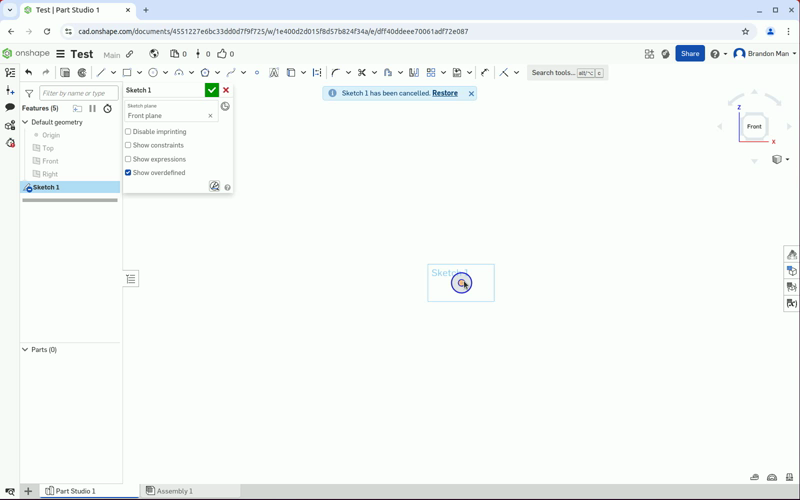
scroll(6)
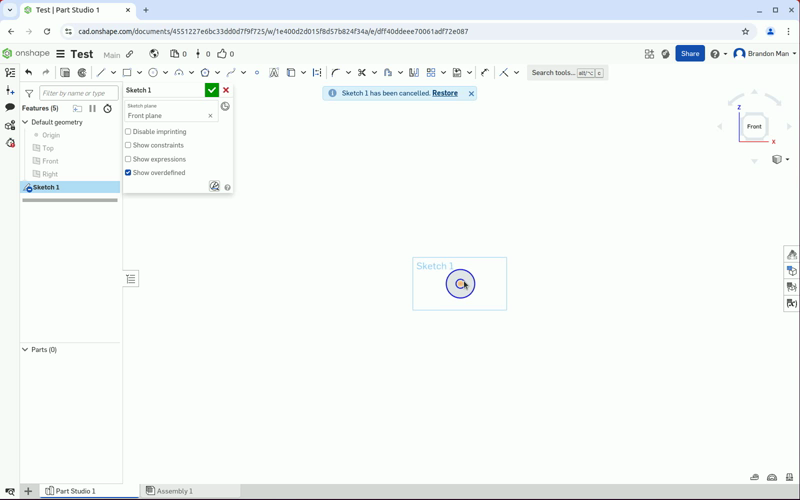
scroll(6)
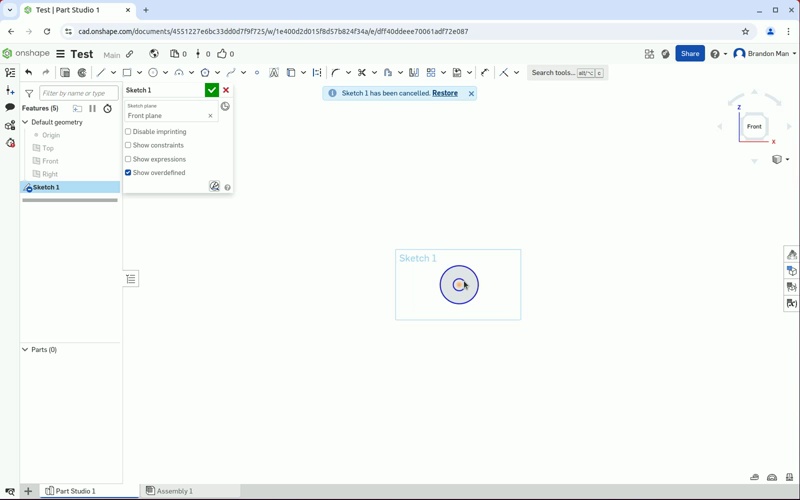
scroll(6)
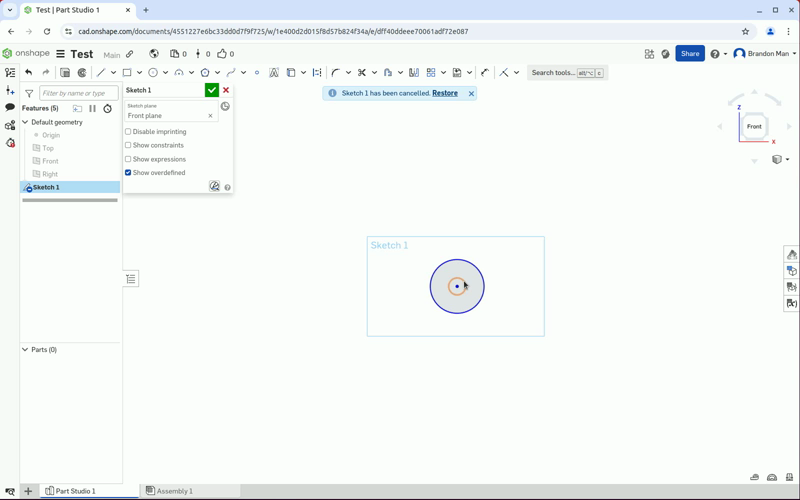
scroll(6)
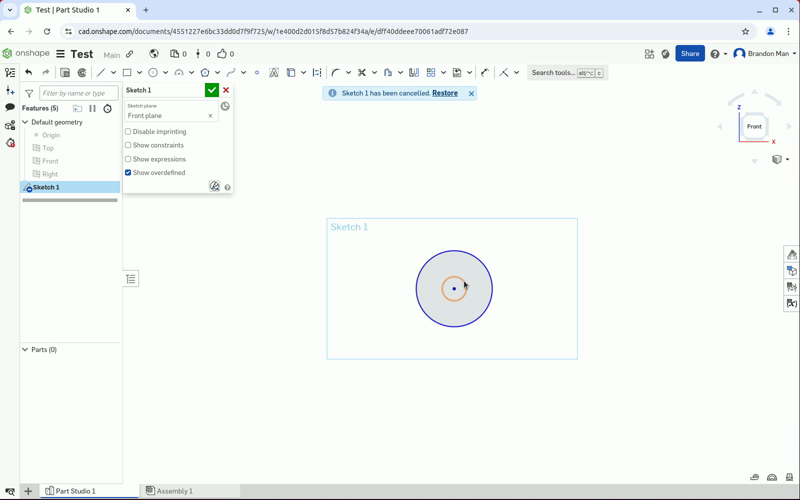
scroll(6)
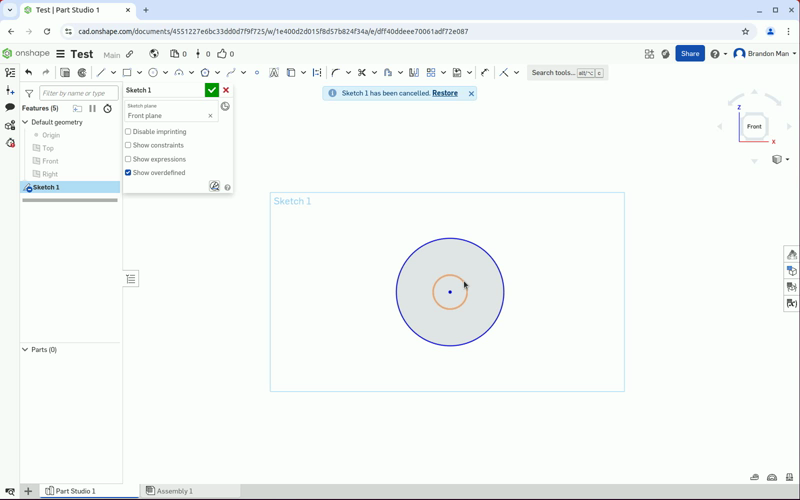
scroll(6)
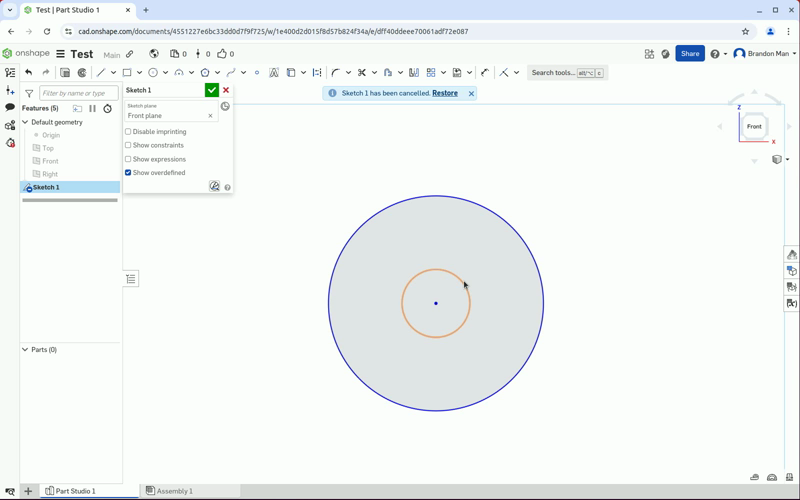
click(464, 280)
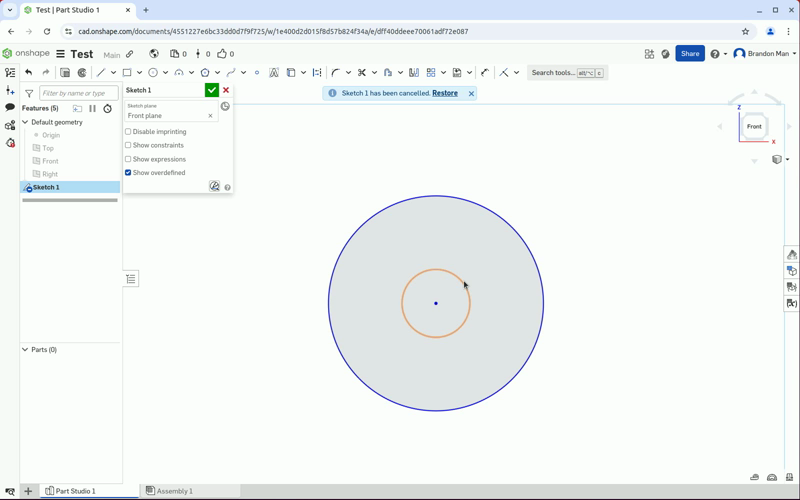
scroll(-6)
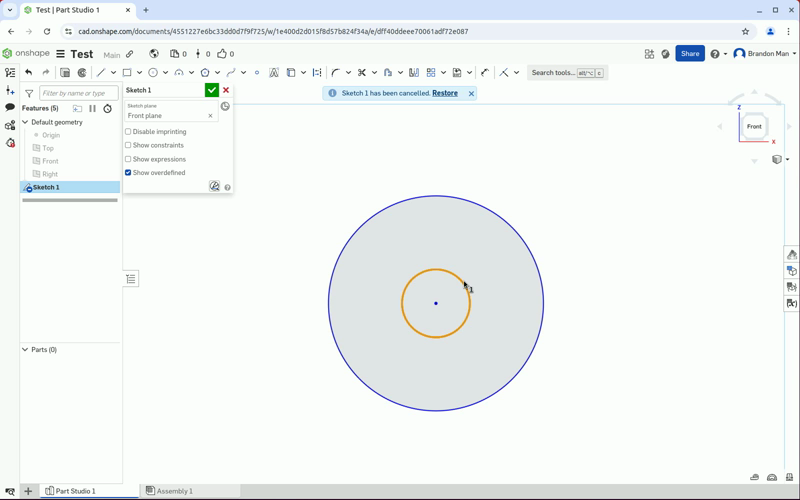
scroll(-6)
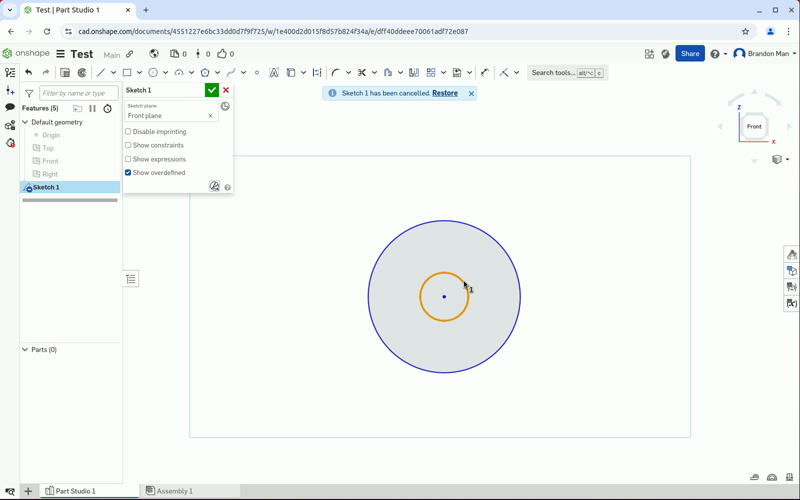
scroll(-6)
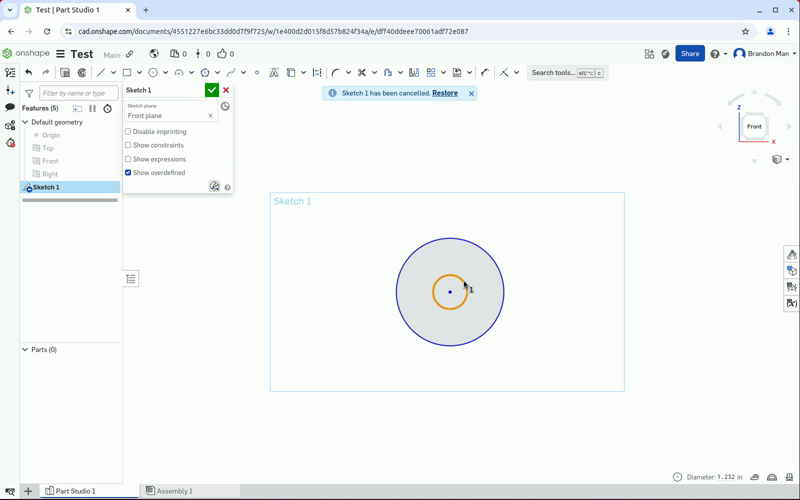
scroll(-6)
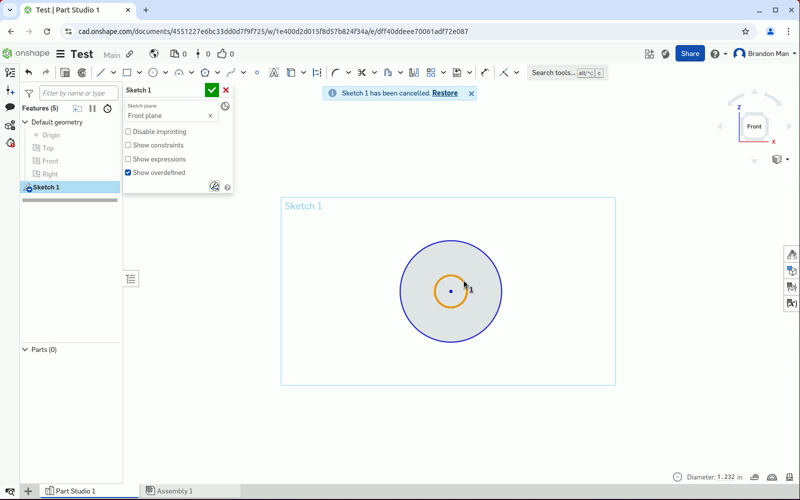
scroll(-6)
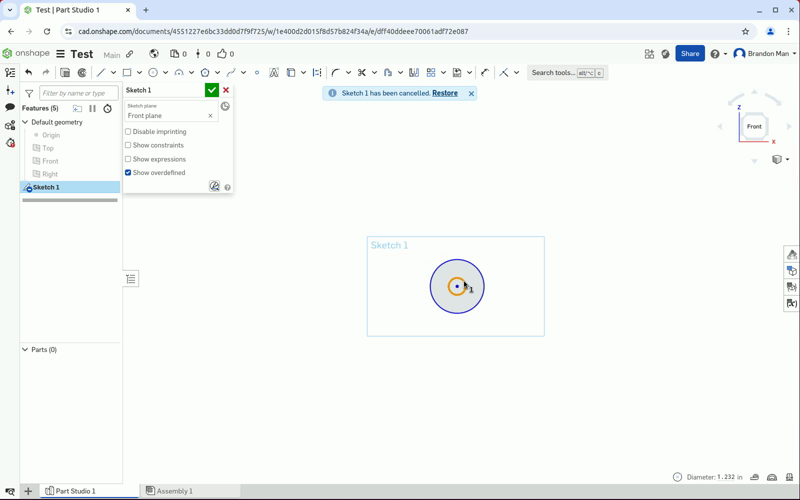
scroll(-6)
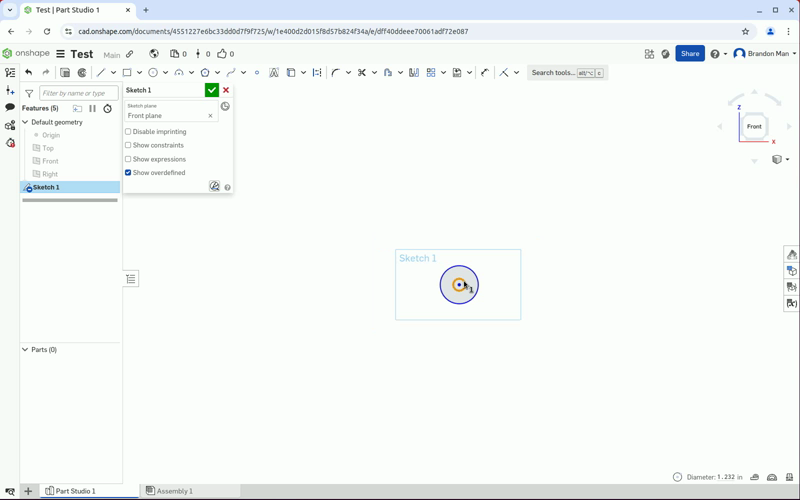
scroll(-6)
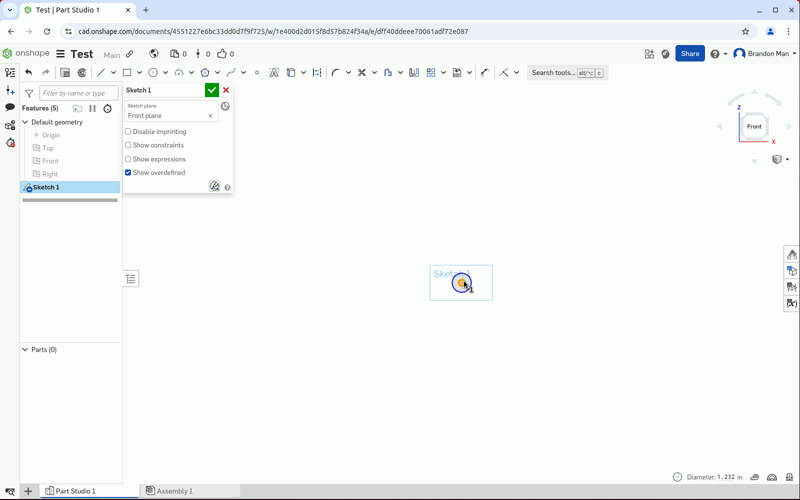
mouse_move(73, 352)
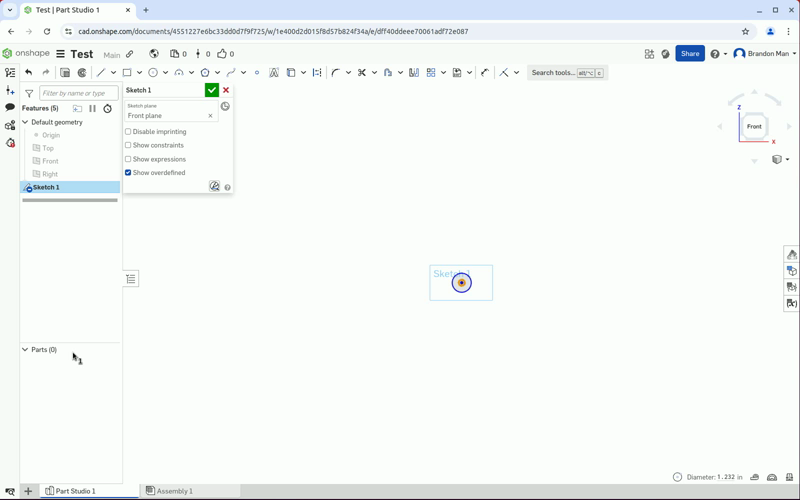
key(shift+y)
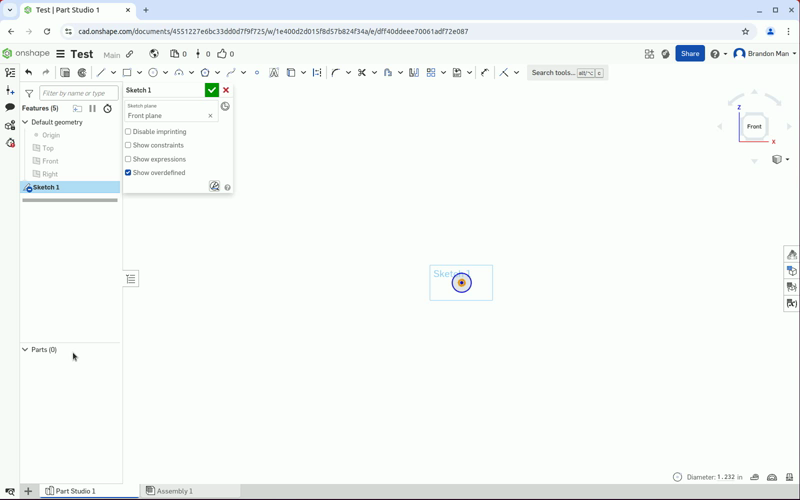
key(shift+e)
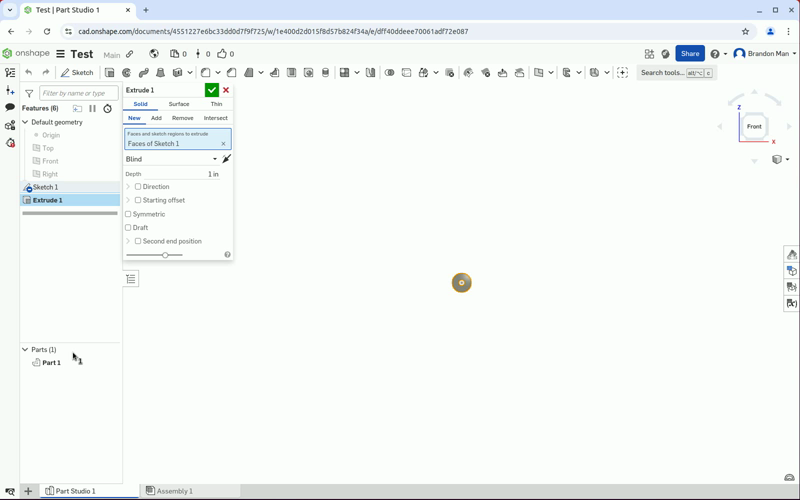
mouse_move(143, 106)
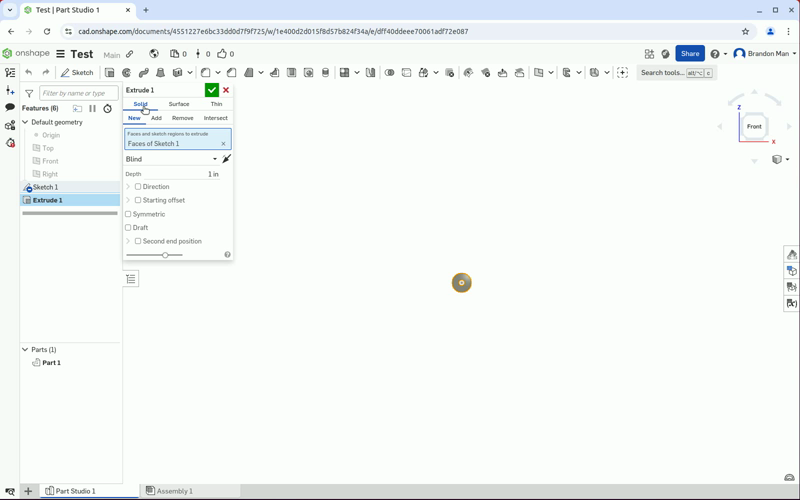
click(143, 106)
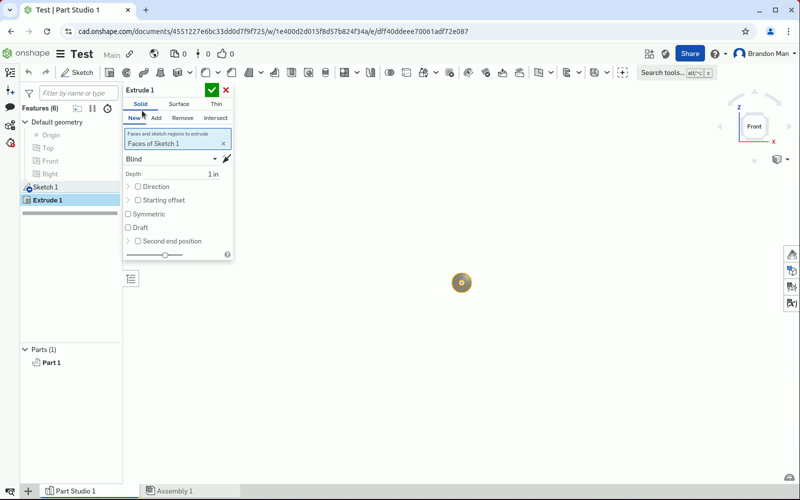
mouse_move(137, 120)
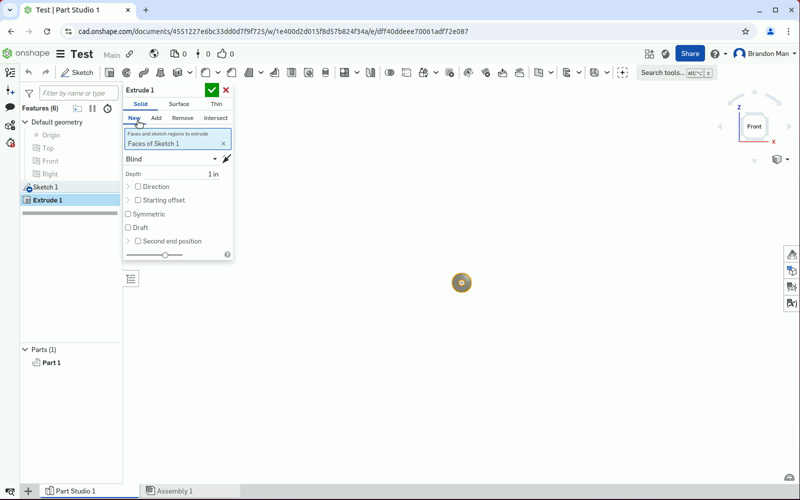
click(137, 120)
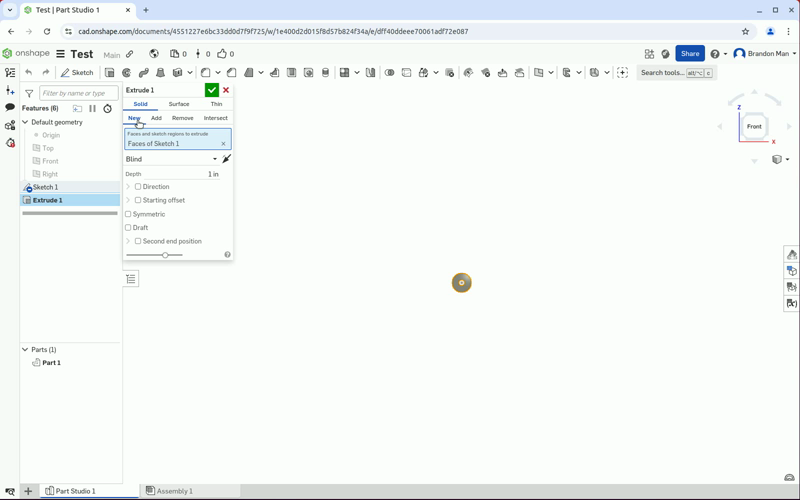
key(tab, 4)
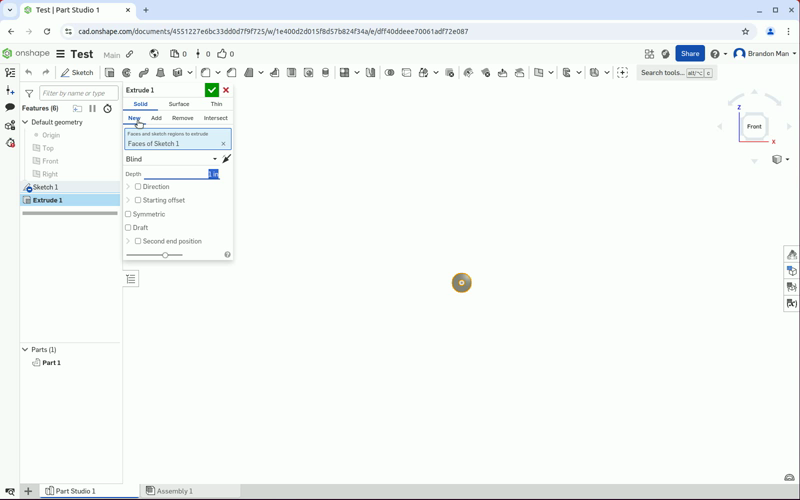
text(0.481)
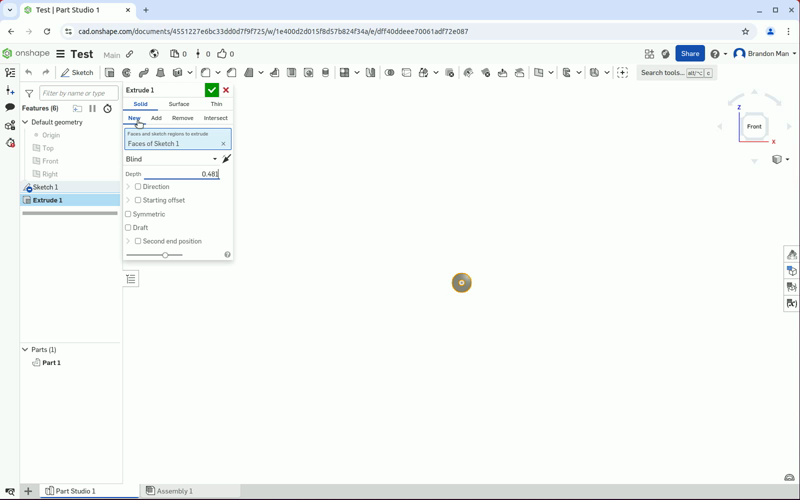
key(enter)
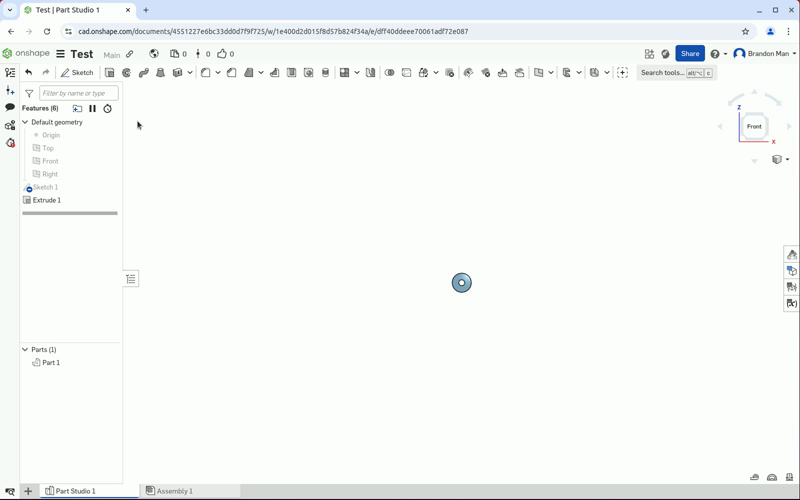
key(shift+h)
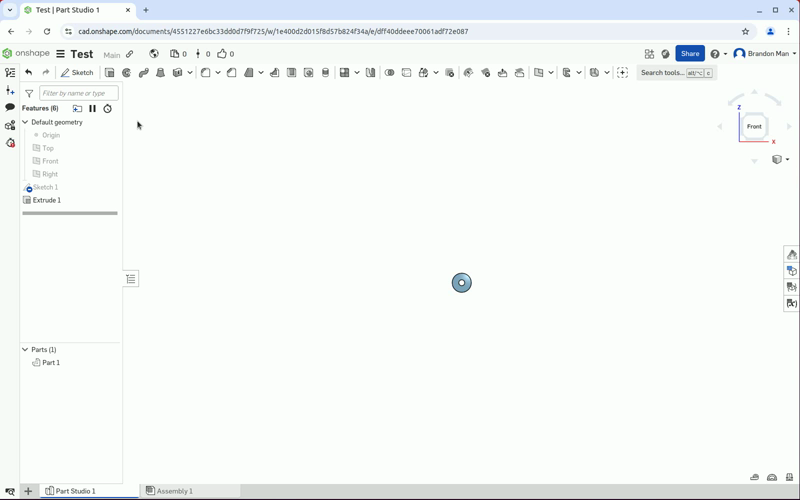
key(shift+h)
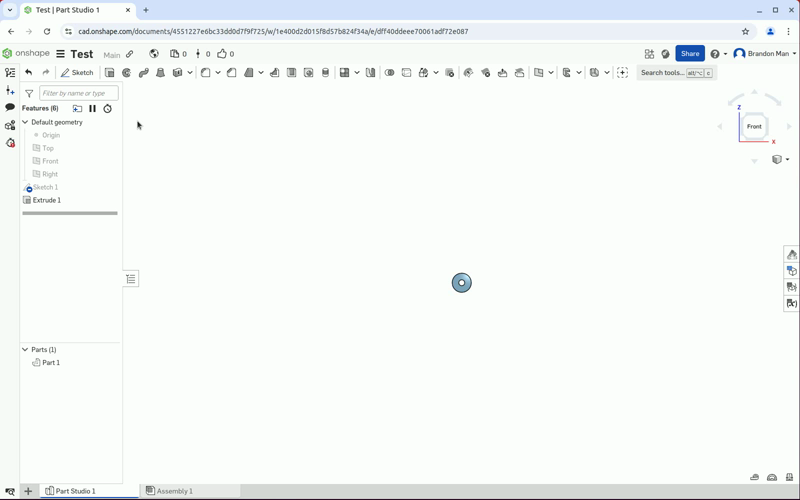
mouse_move(73, 189)
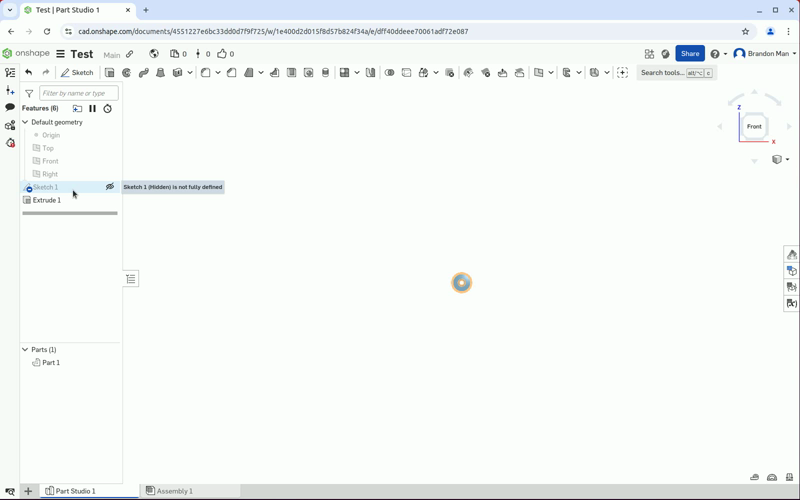
click(73, 189)
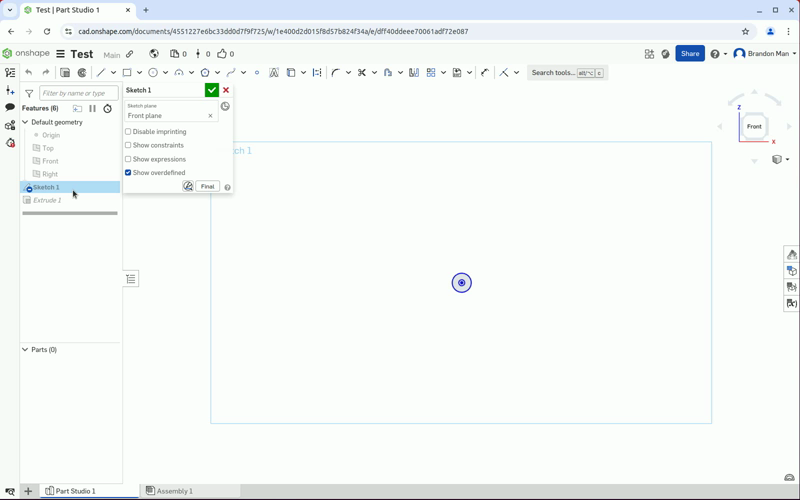
mouse_move(229, 92)
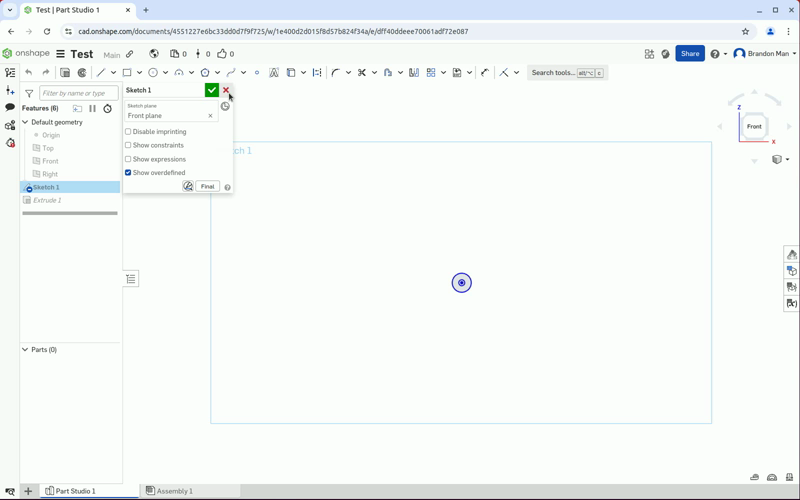
click(229, 92)
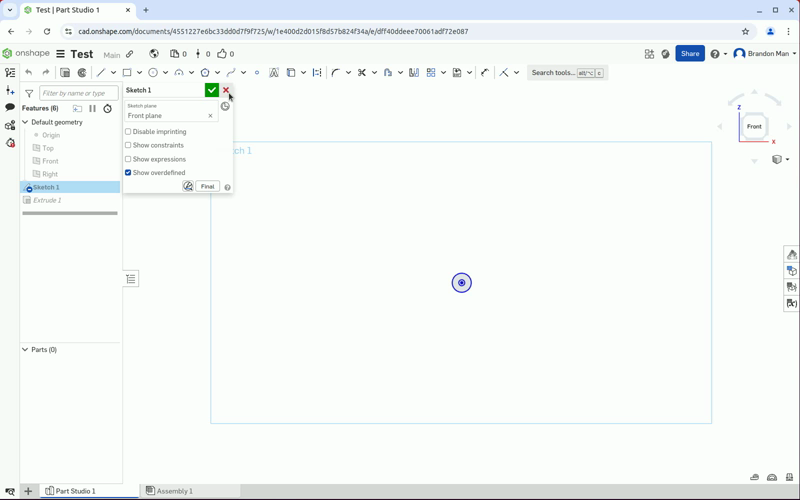
key(shift+s)
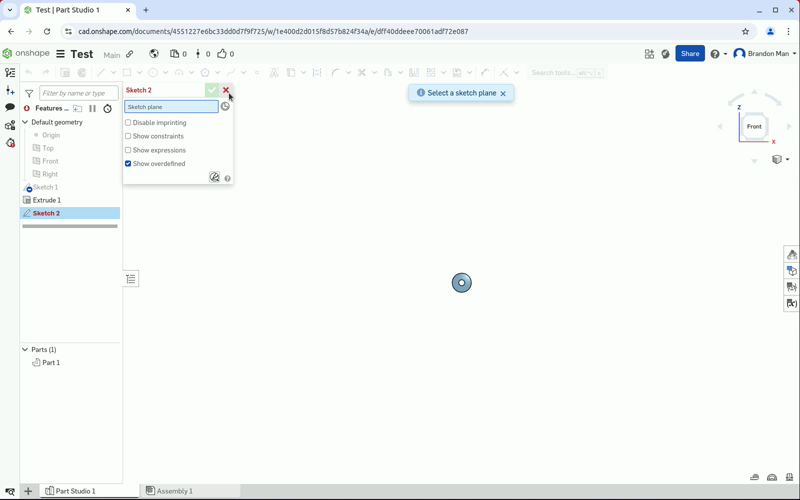
mouse_move(73, 163)
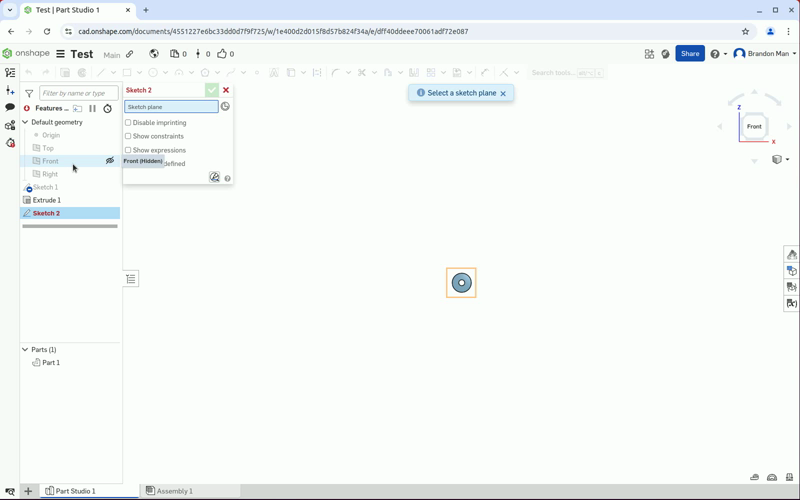
click(73, 163)
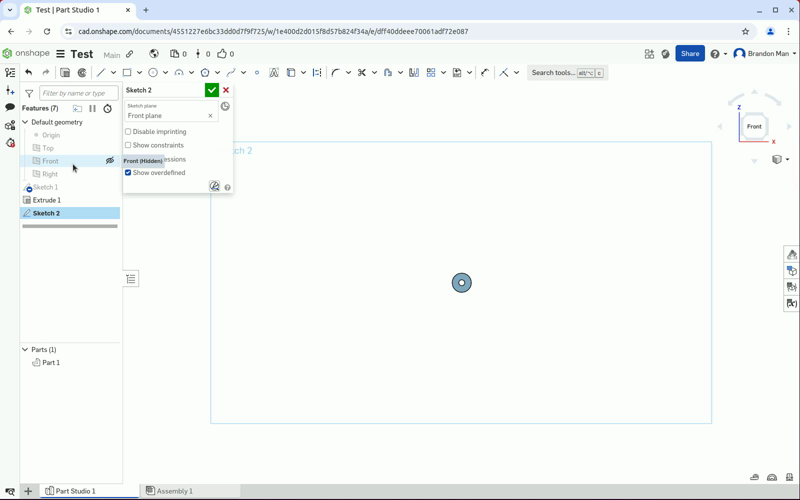
mouse_move(73, 352)
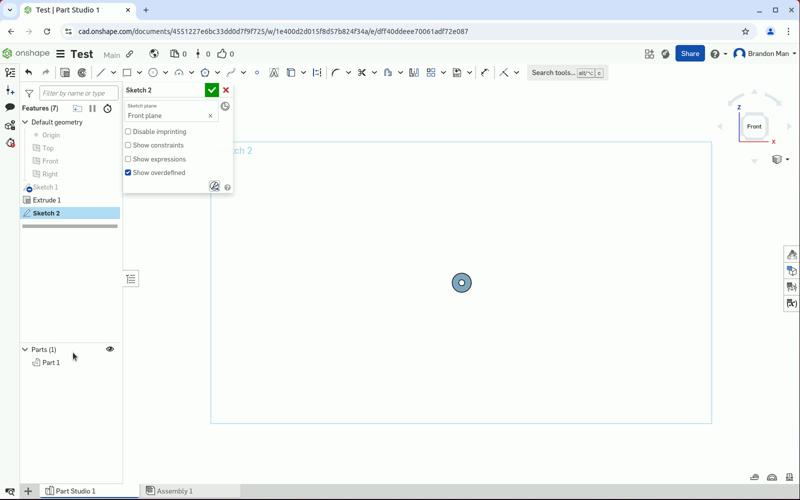
key(y)
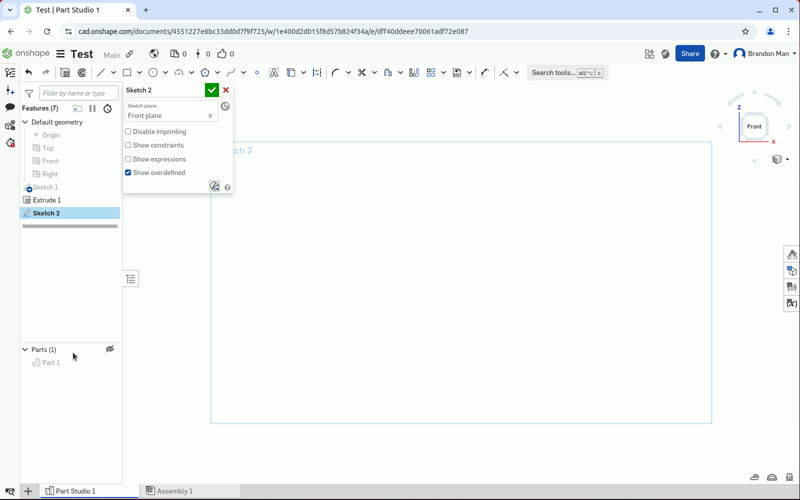
key(c)
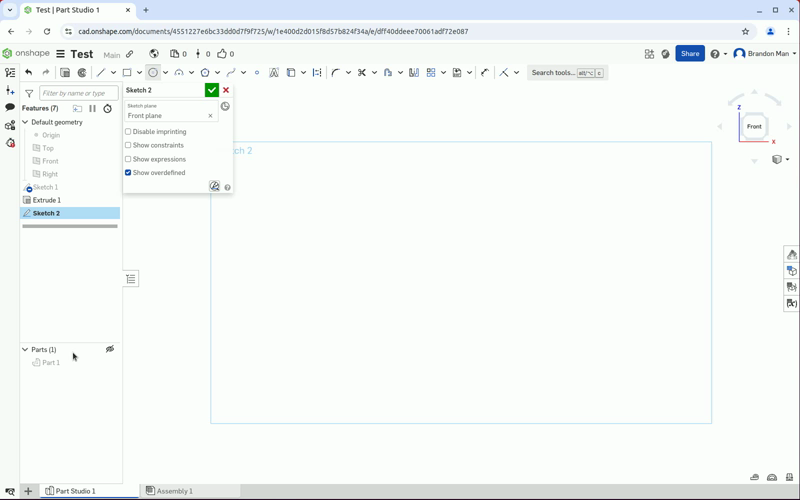
key_down(shift)
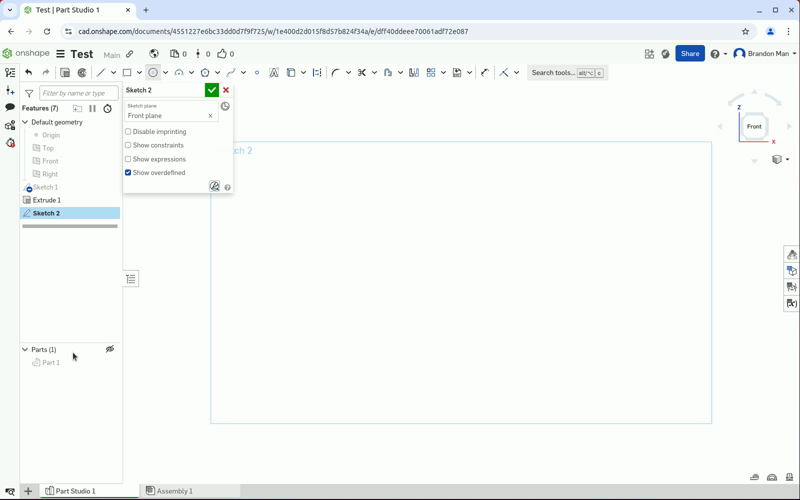
mouse_move(461, 178)
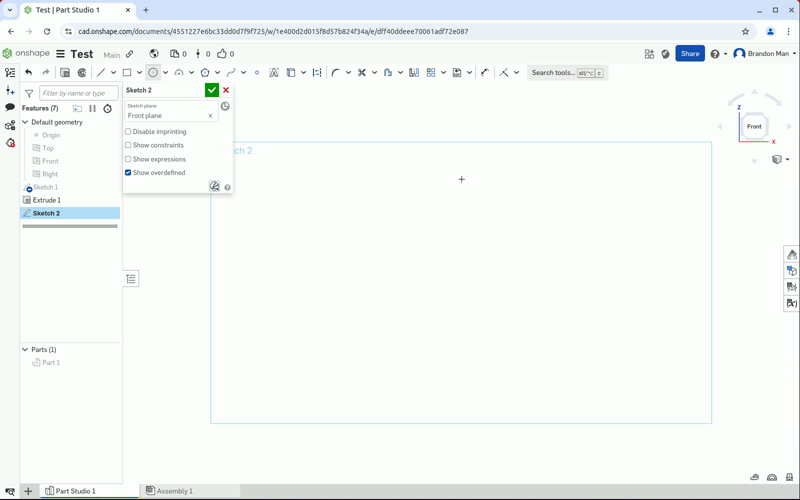
click(461, 178)
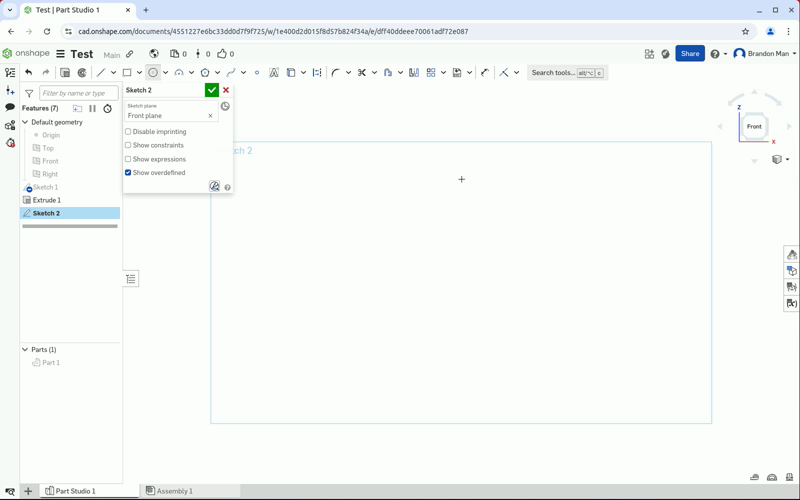
key_up(shift)
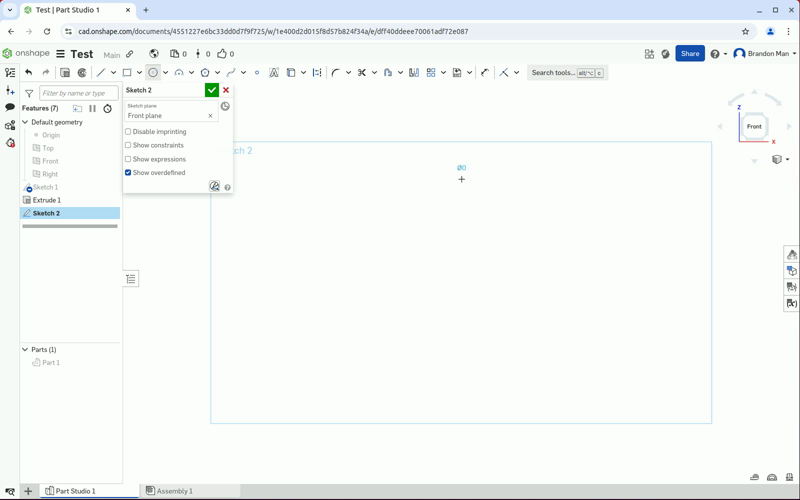
mouse_move(471, 178)
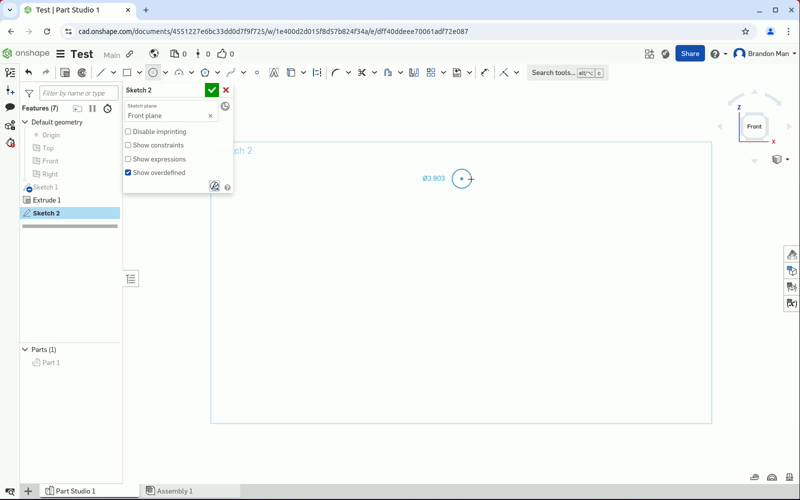
click(471, 178)
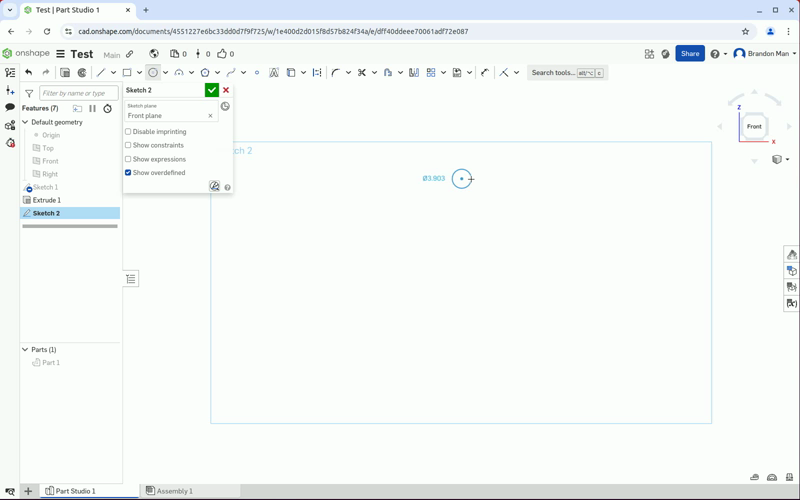
key(esc)
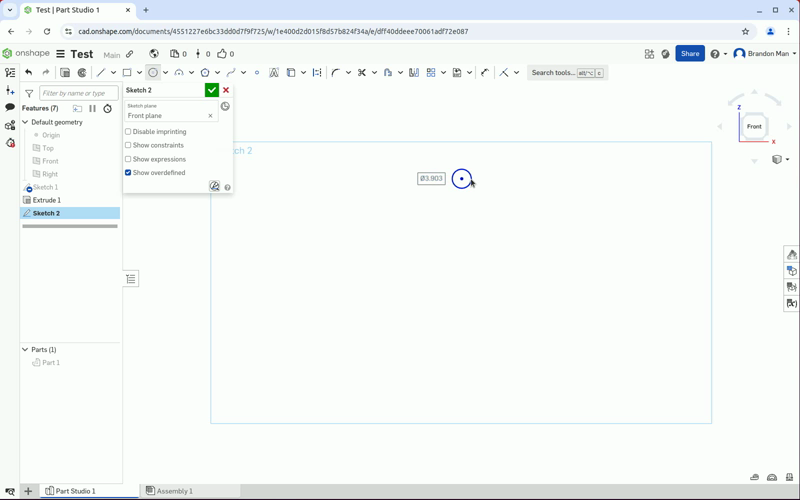
key(c)
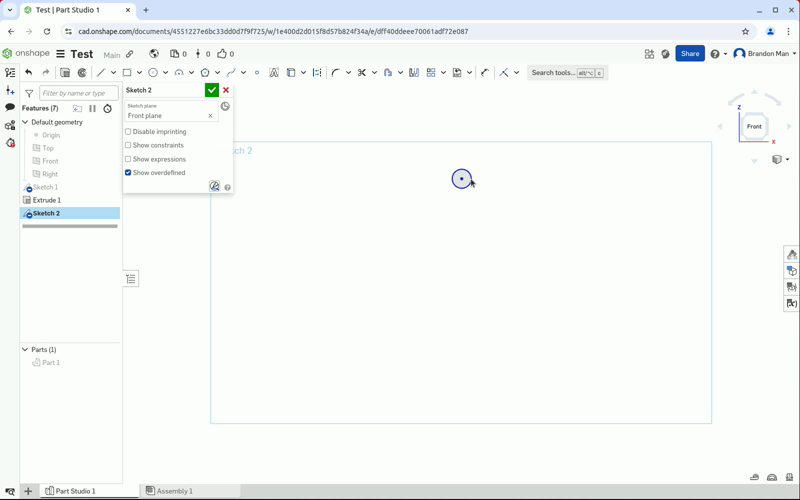
key_down(shift)
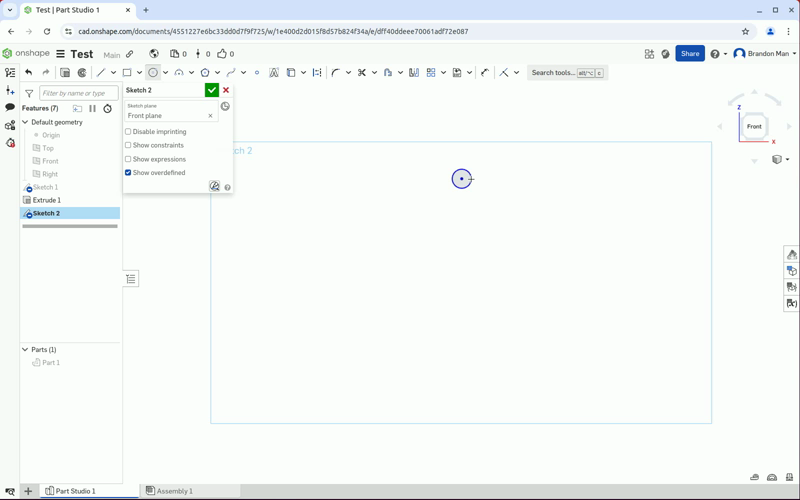
mouse_move(461, 178)
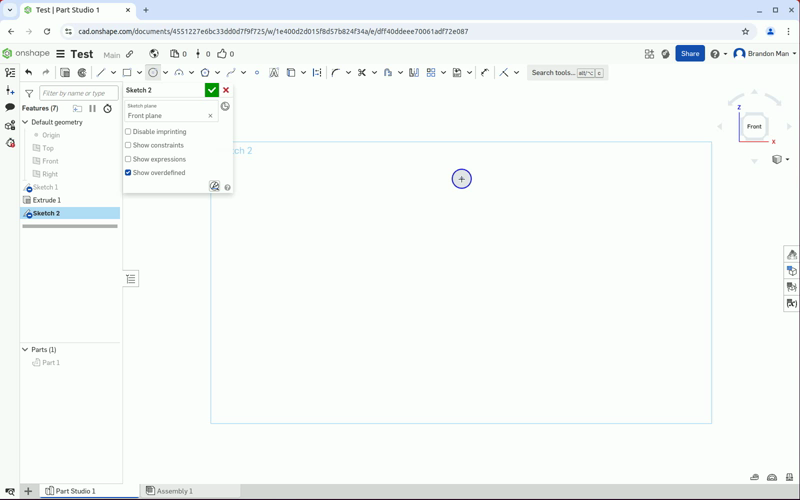
click(461, 178)
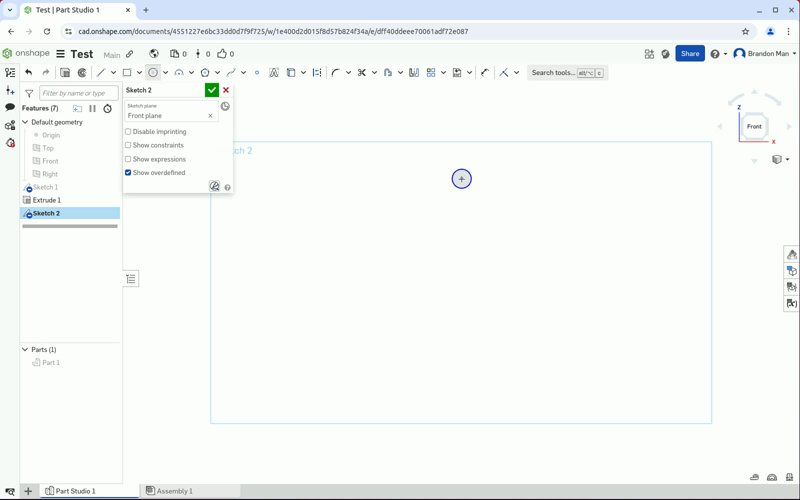
key_up(shift)
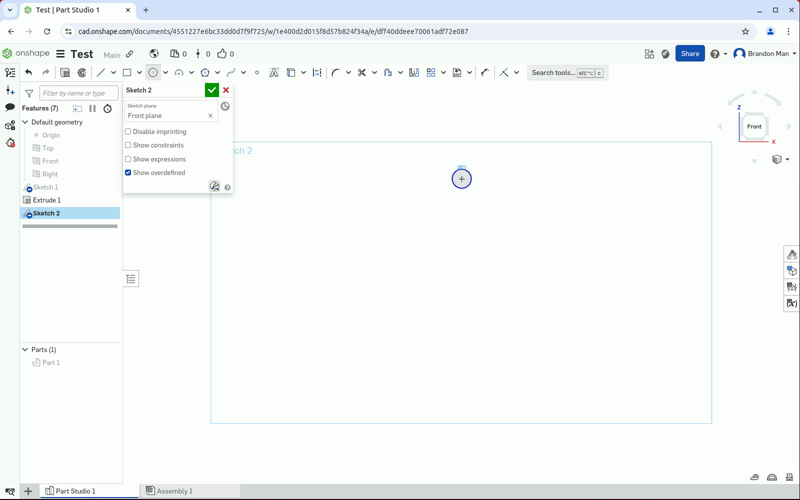
mouse_move(464, 178)
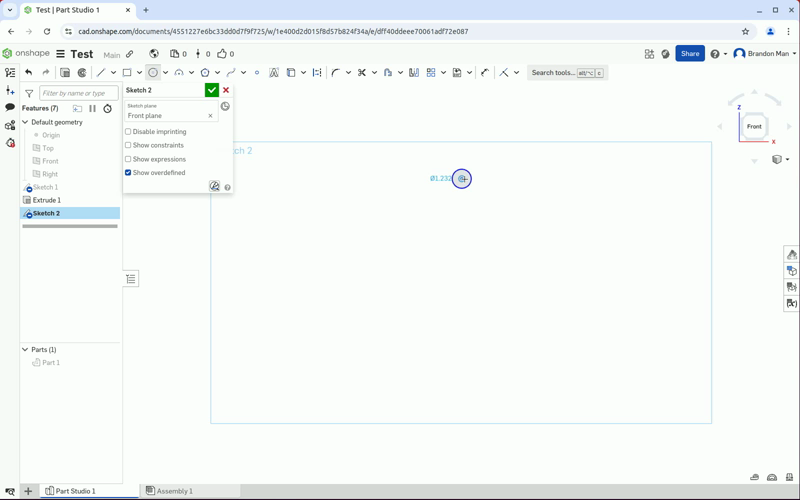
scroll(6)
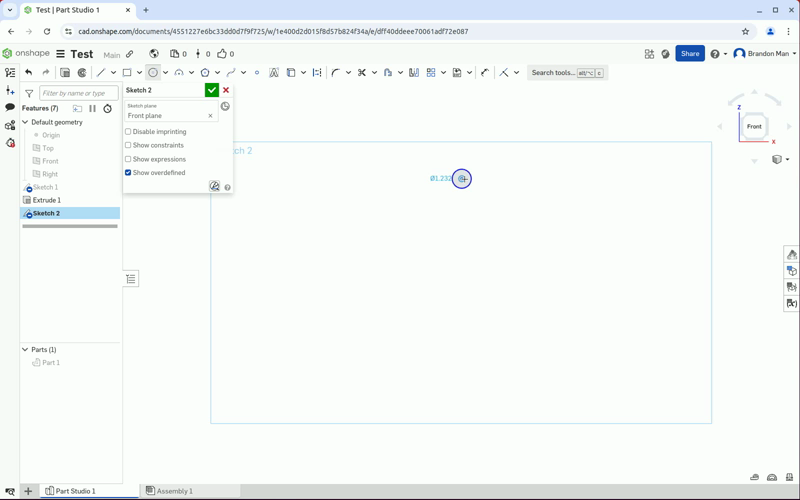
scroll(6)
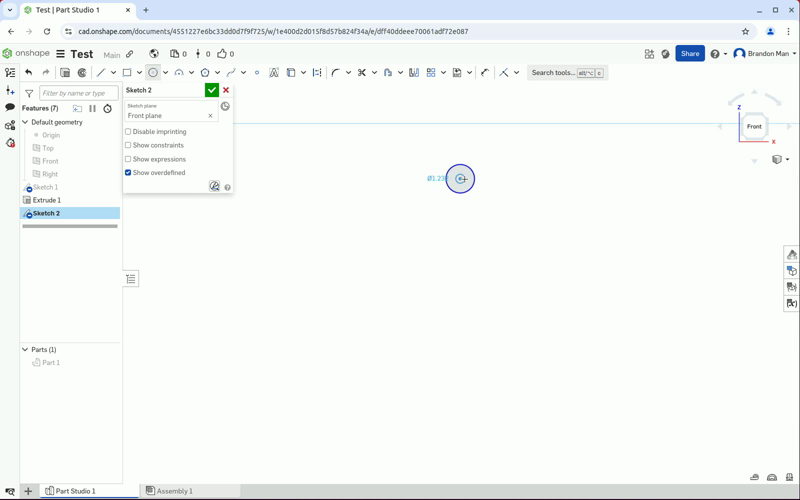
scroll(6)
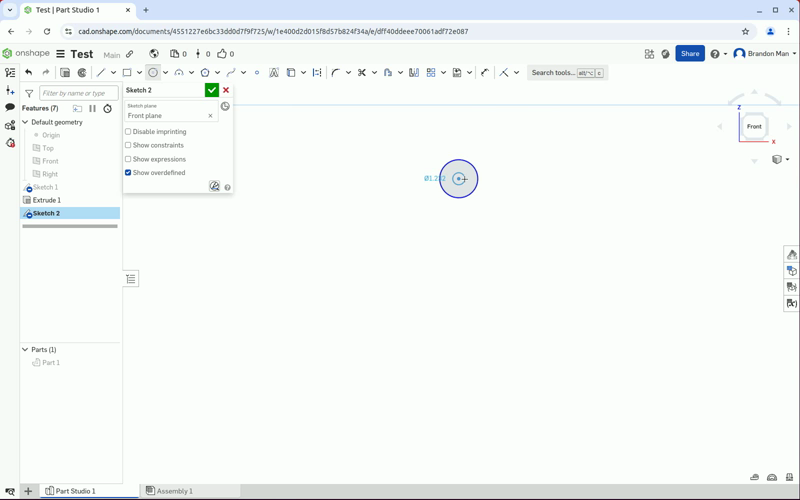
scroll(6)
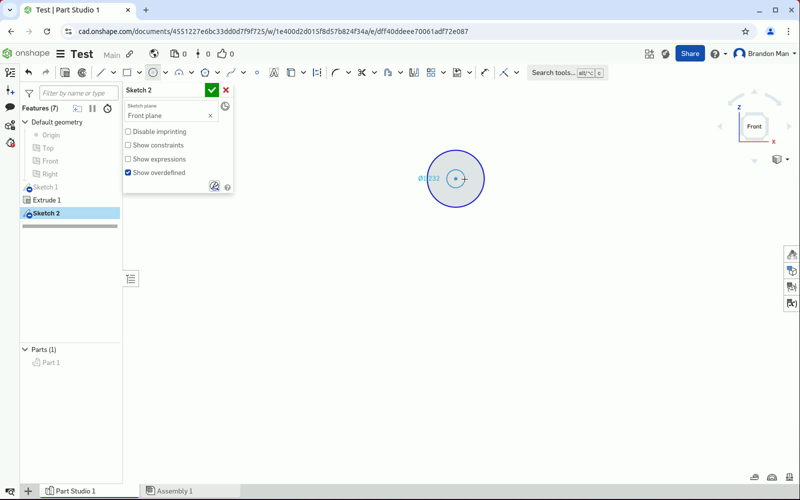
scroll(6)
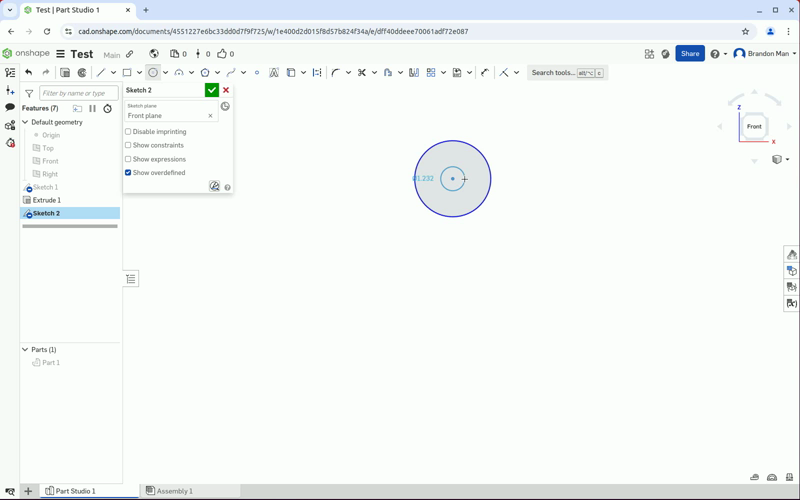
scroll(6)
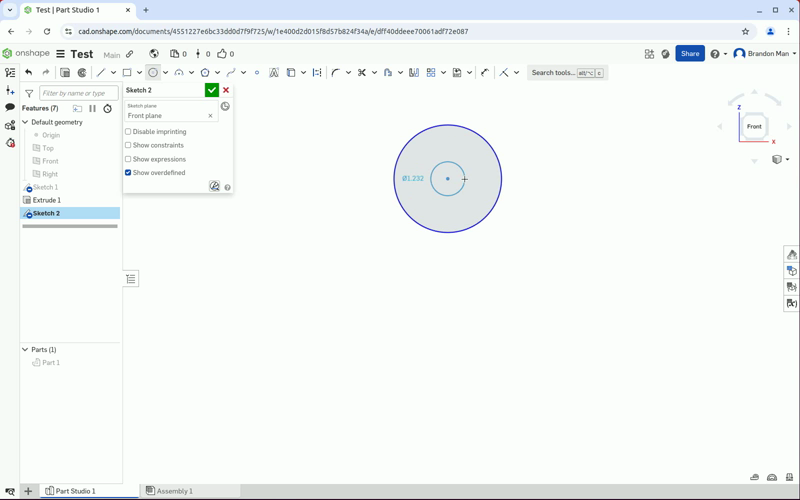
scroll(6)
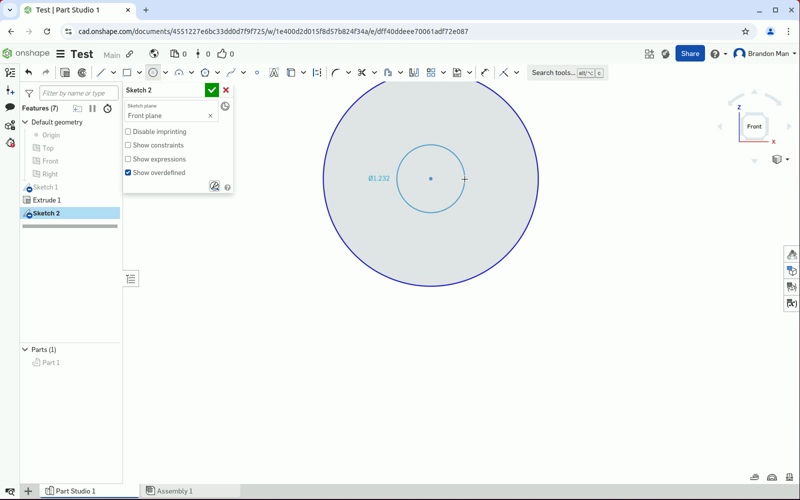
click(464, 178)
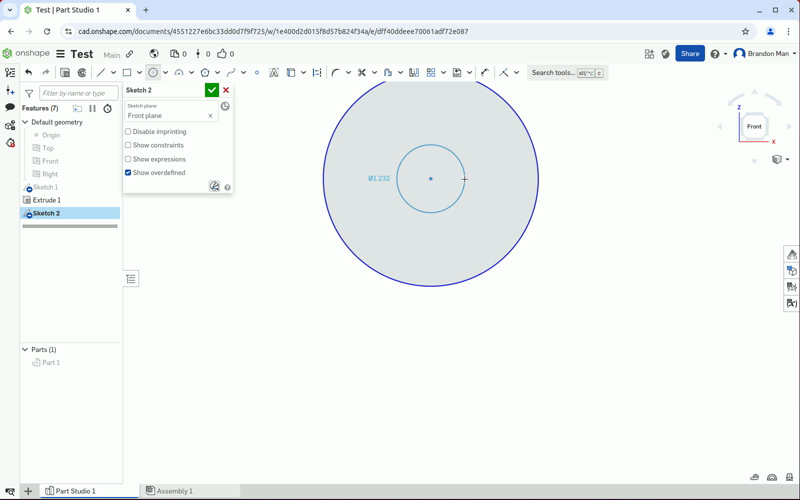
scroll(-6)
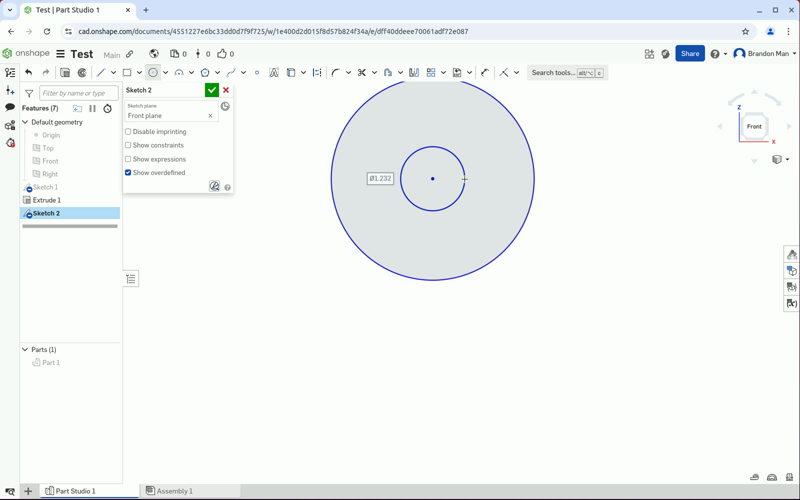
scroll(-6)
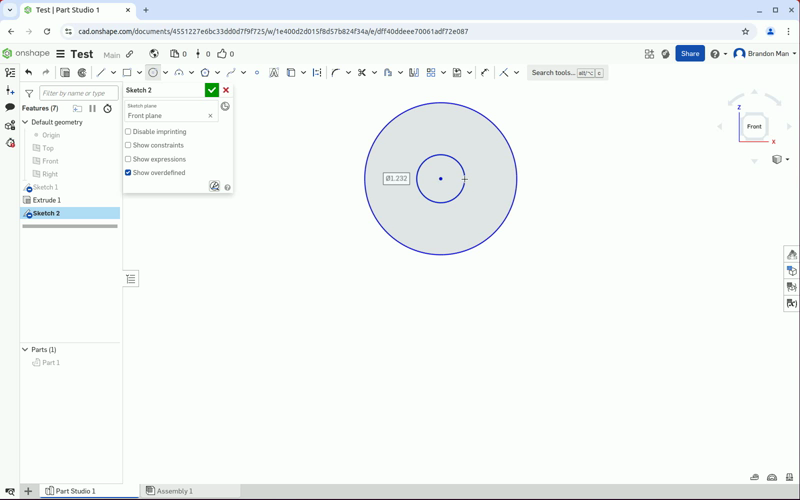
scroll(-6)
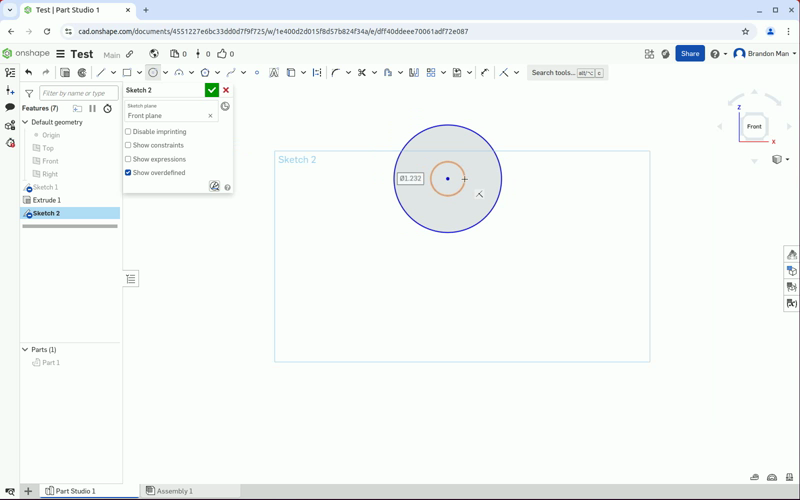
scroll(-6)
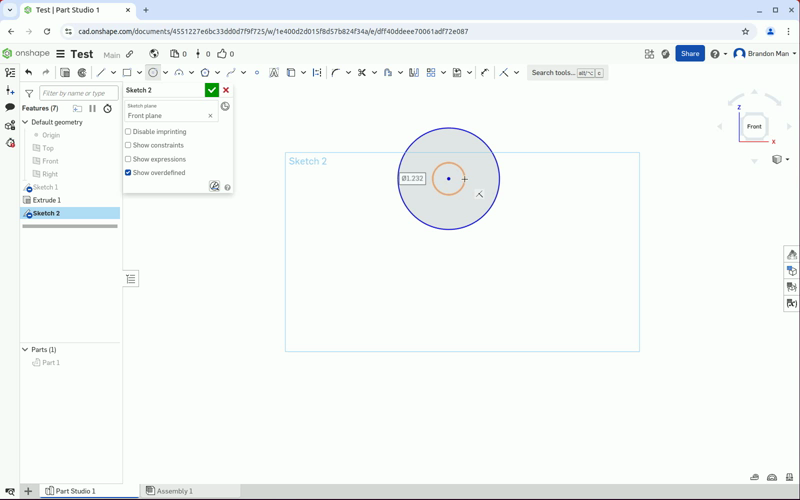
scroll(-6)
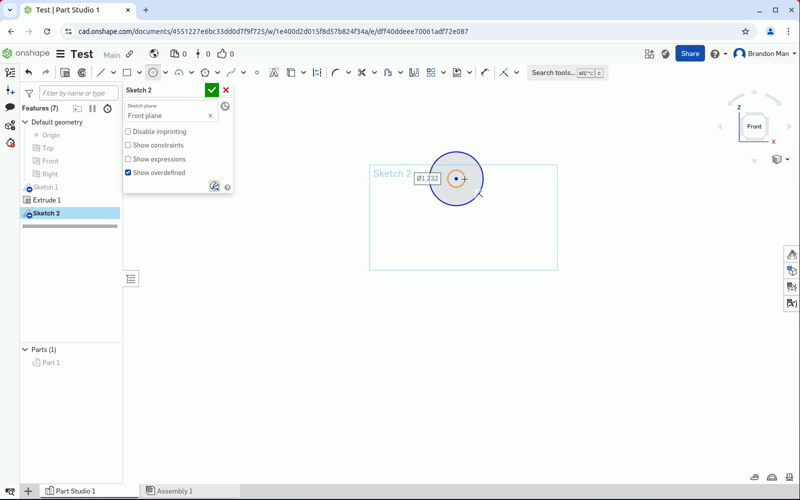
scroll(-6)
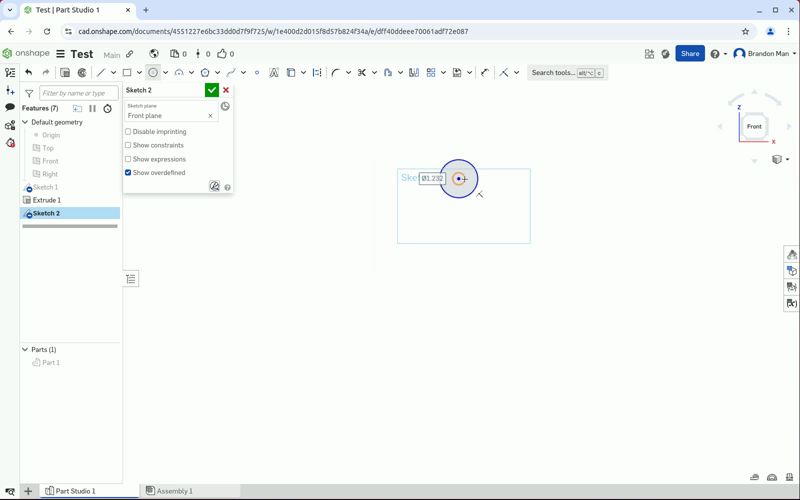
scroll(-6)
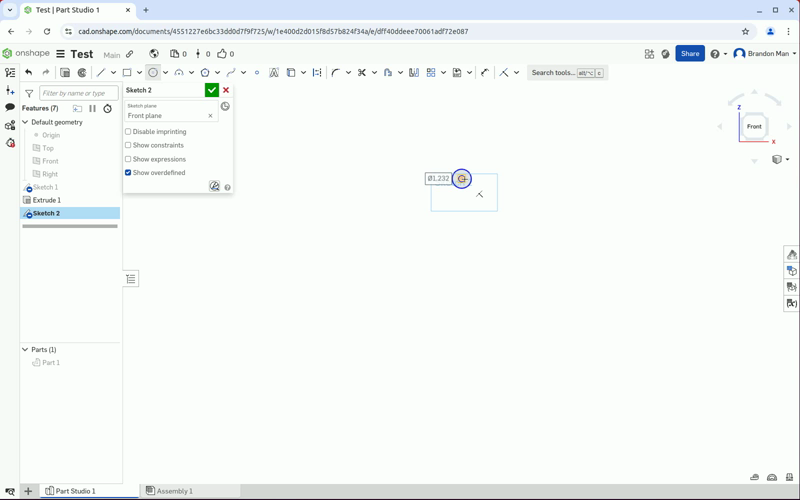
key(esc)
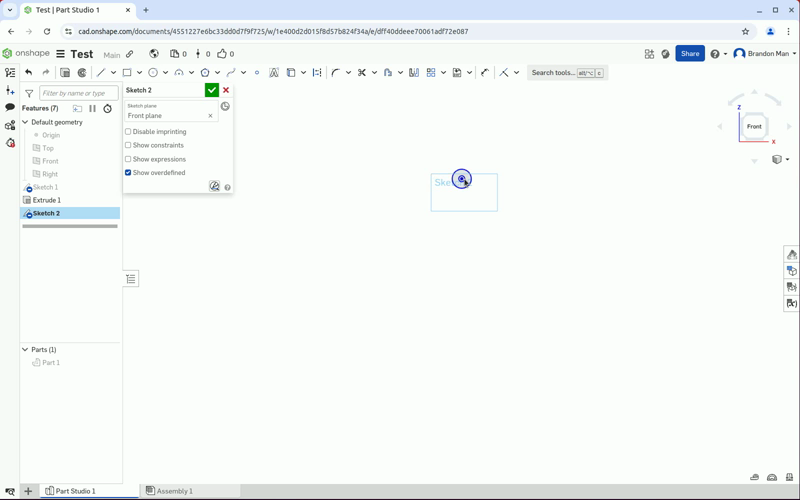
mouse_move(459, 173)
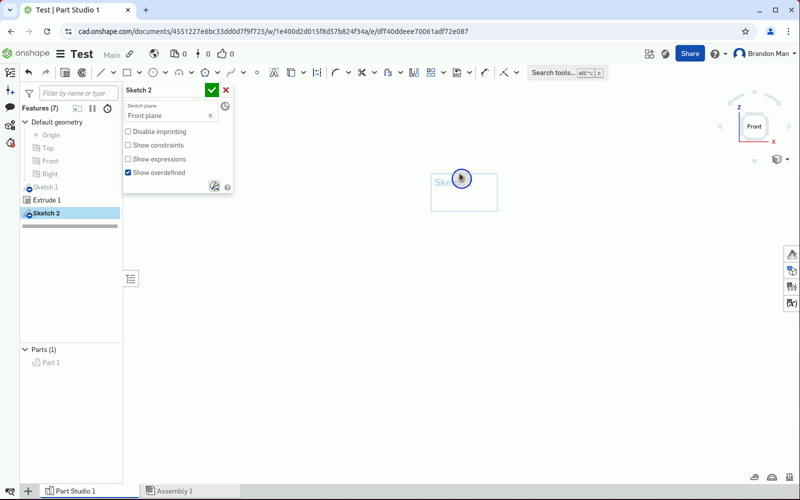
scroll(6)
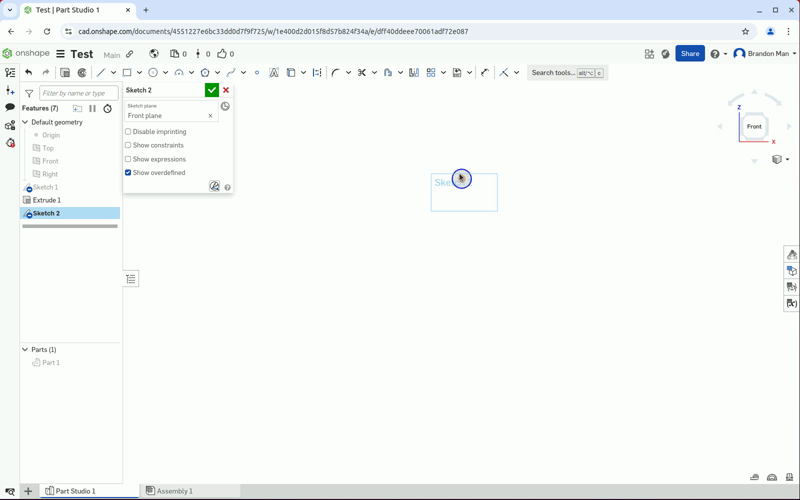
scroll(6)
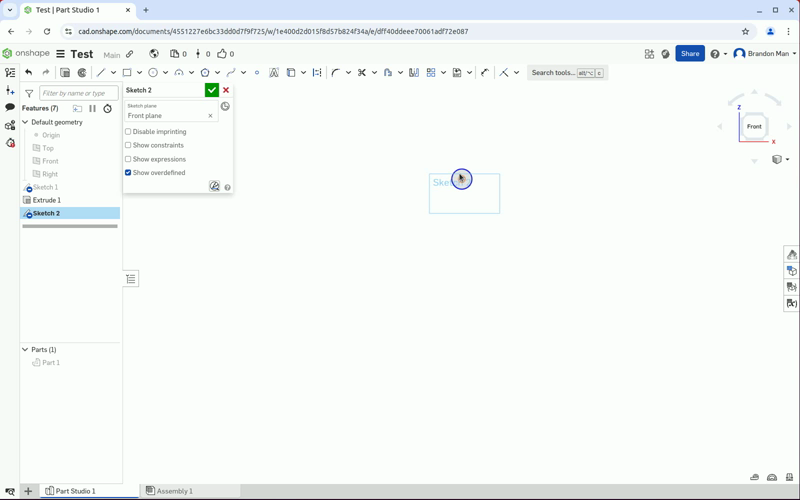
scroll(6)
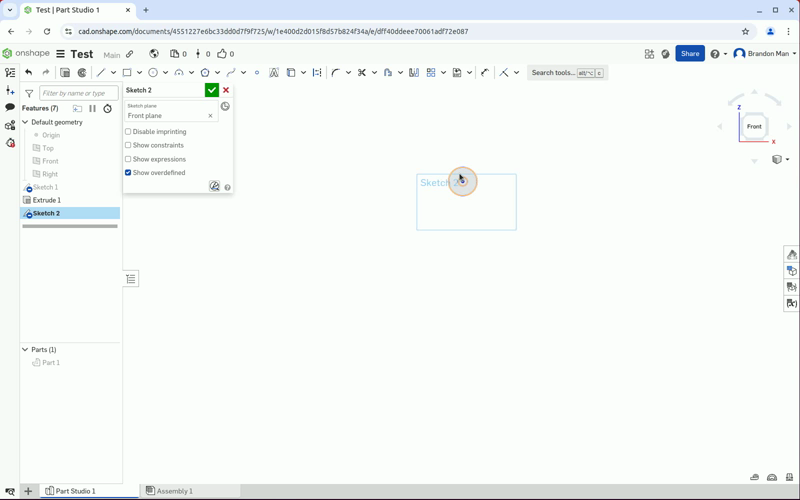
scroll(6)
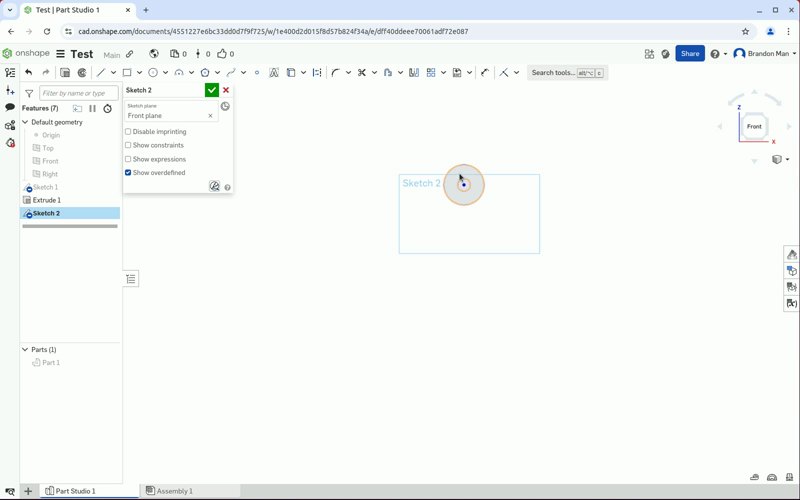
scroll(6)
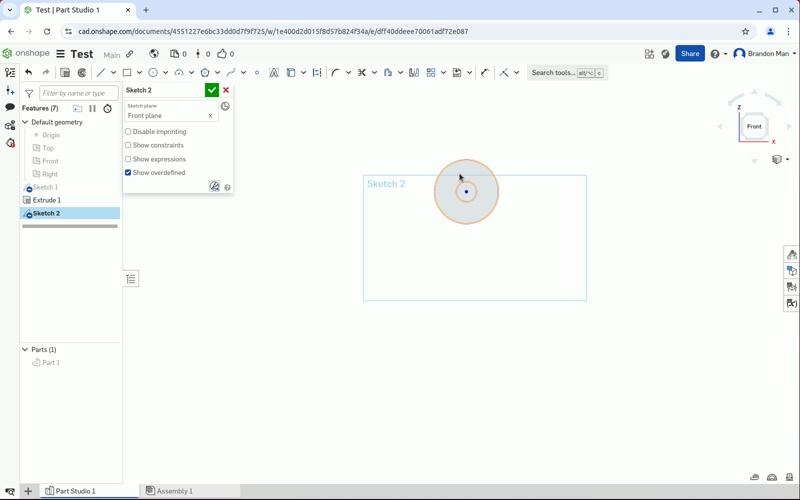
scroll(6)
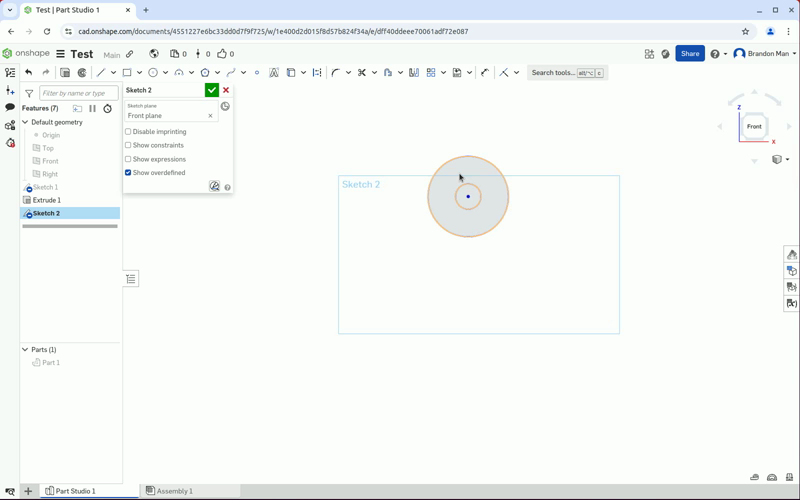
scroll(6)
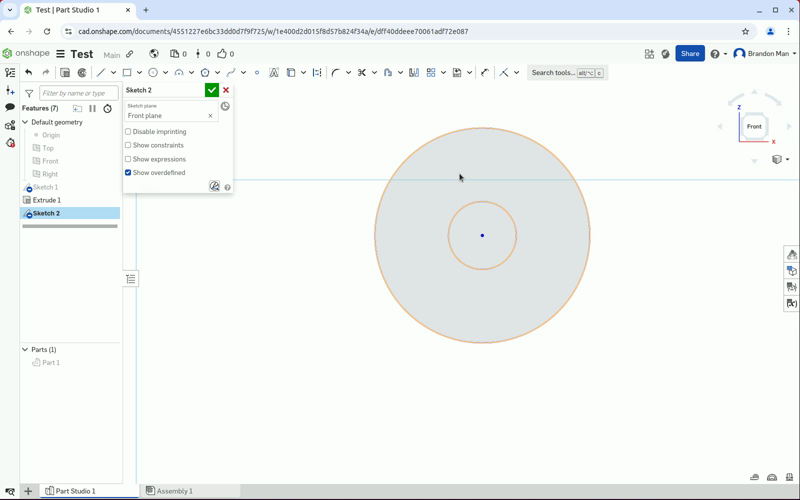
click(459, 173)
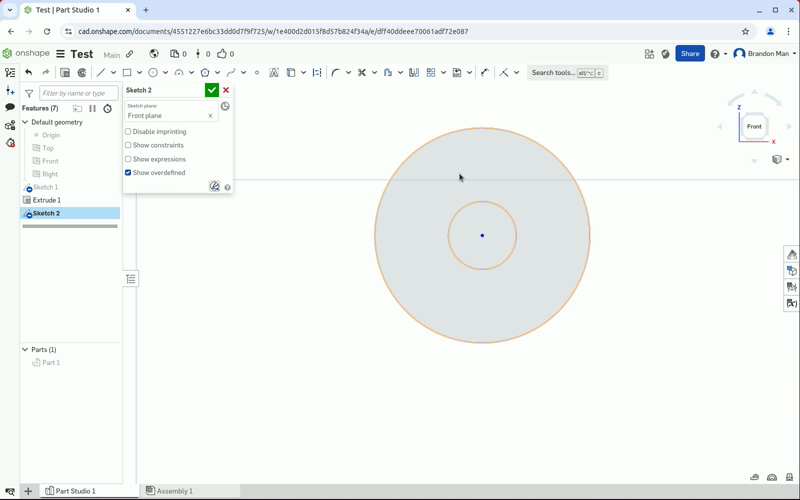
scroll(-6)
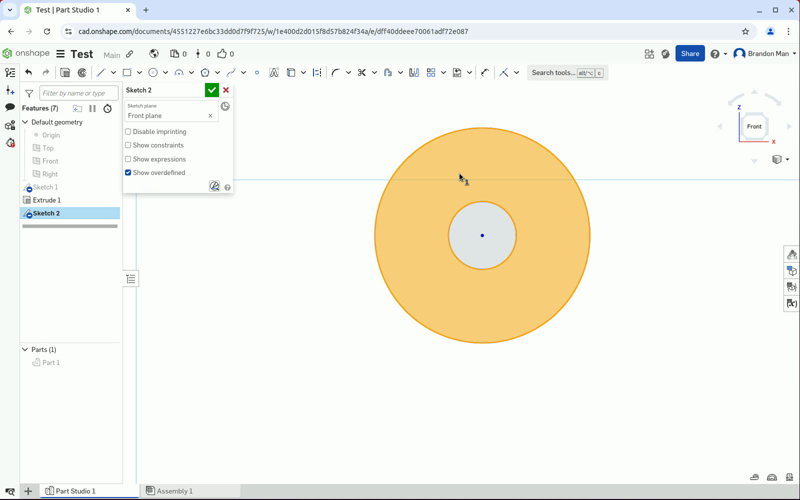
scroll(-6)
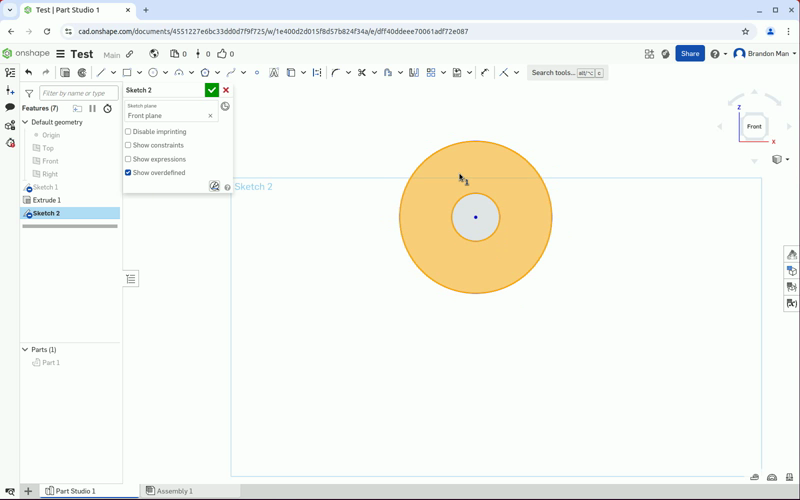
scroll(-6)
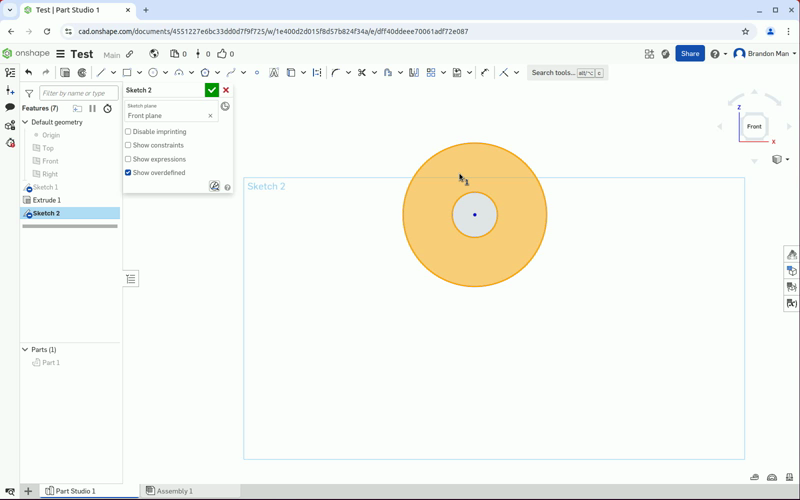
scroll(-6)
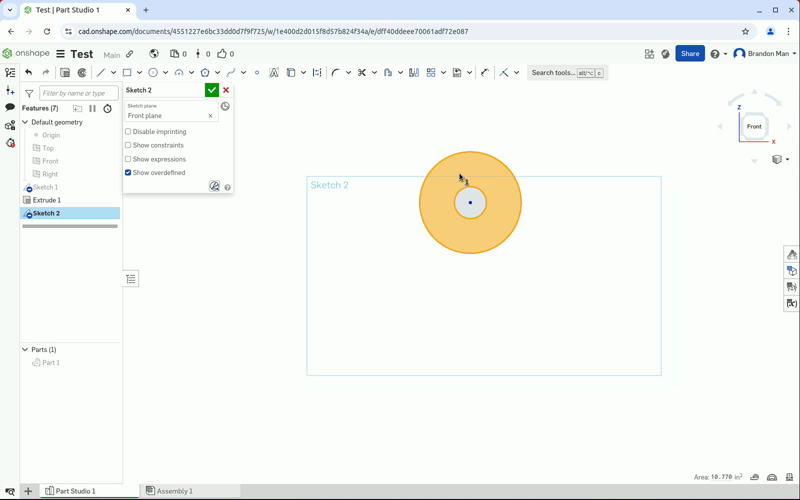
scroll(-6)
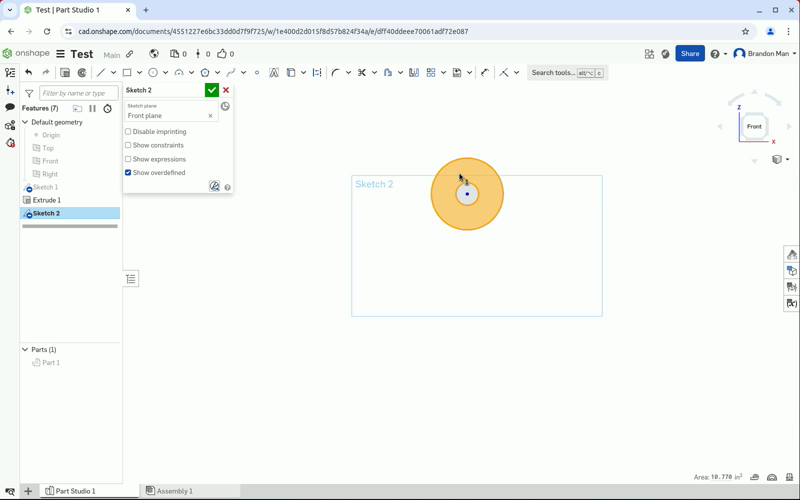
scroll(-6)
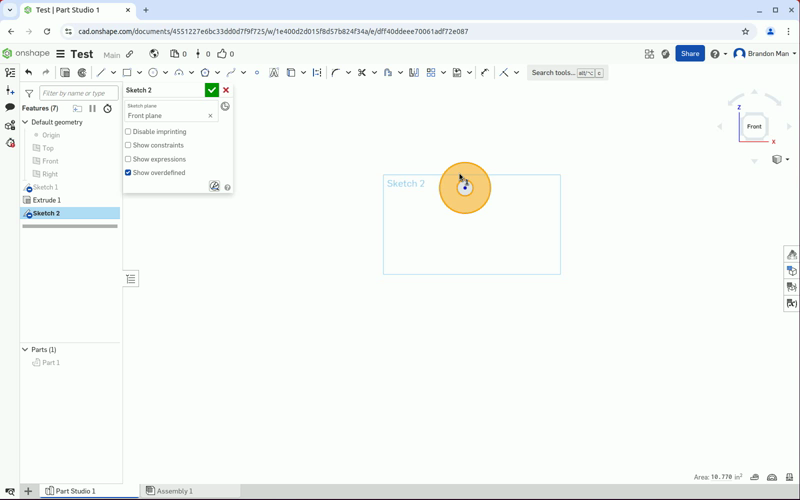
scroll(-6)
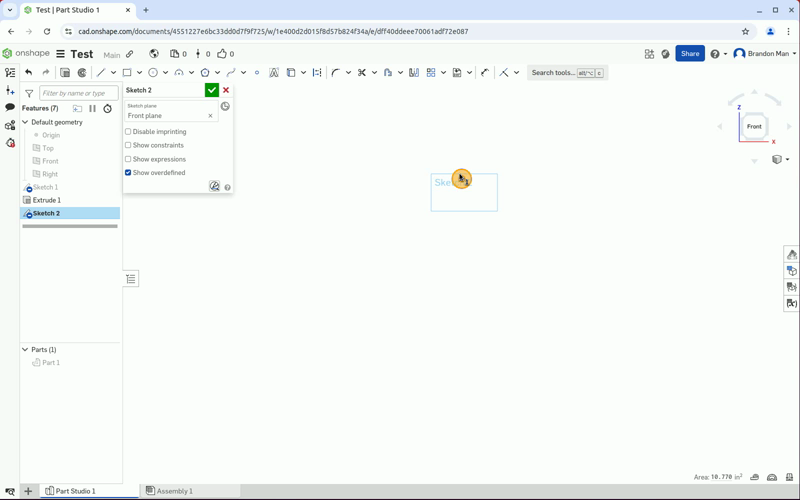
mouse_move(73, 352)
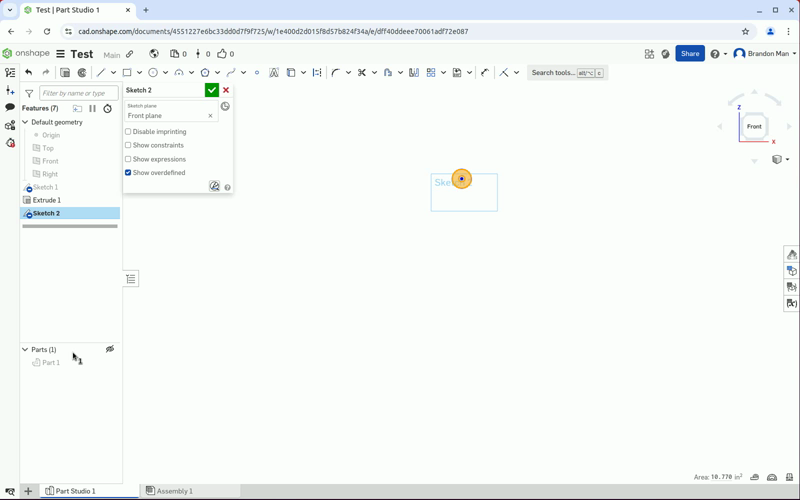
key(shift+y)
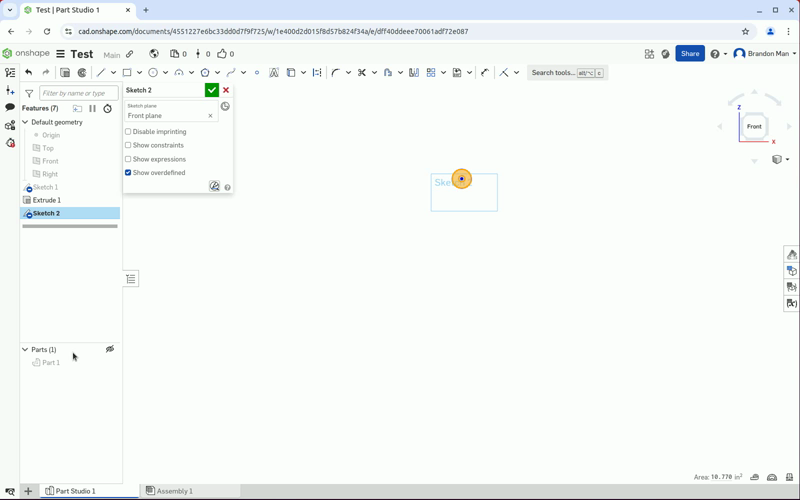
key(shift+e)
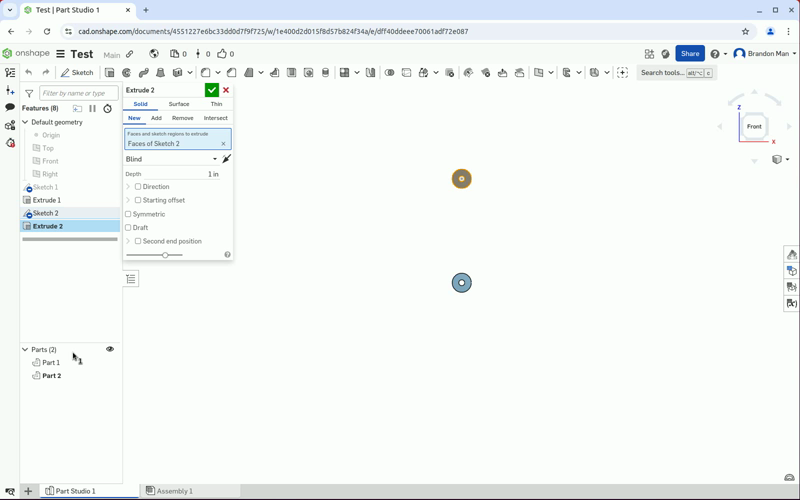
mouse_move(143, 106)
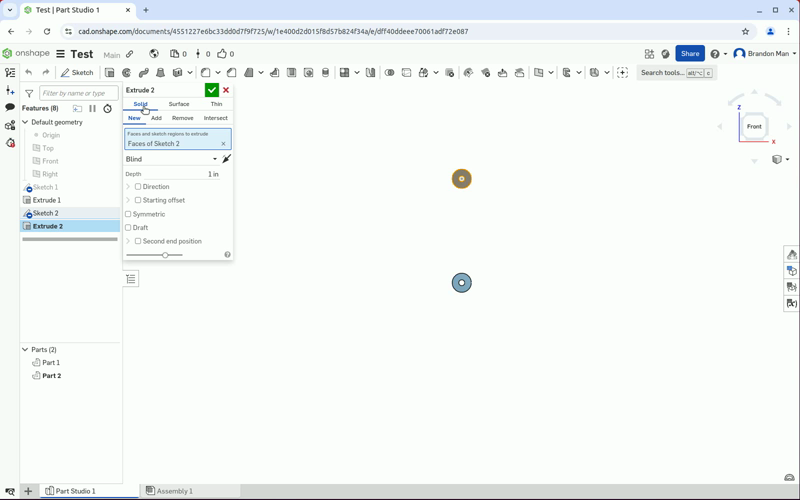
click(143, 106)
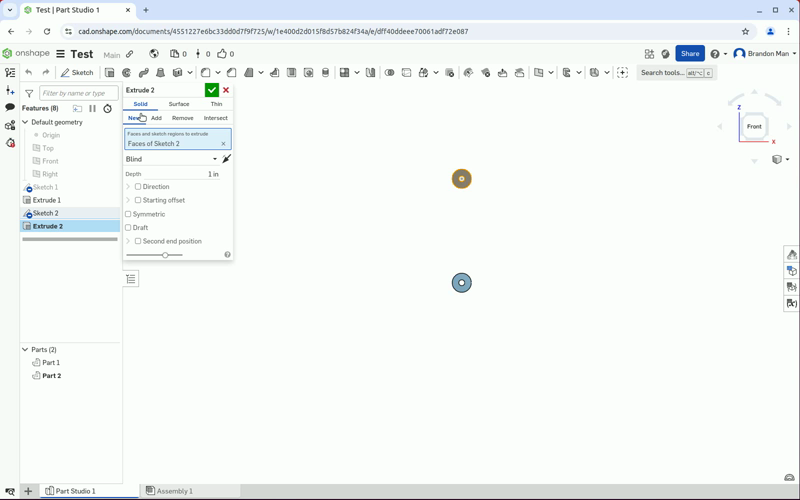
mouse_move(137, 120)
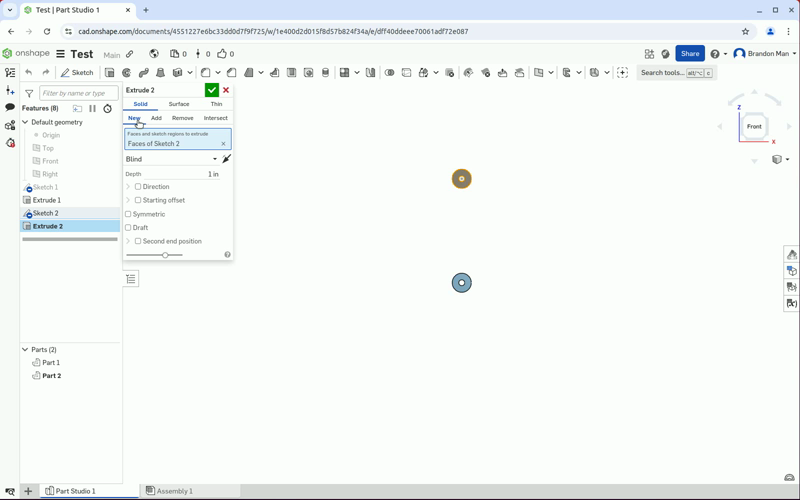
click(137, 120)
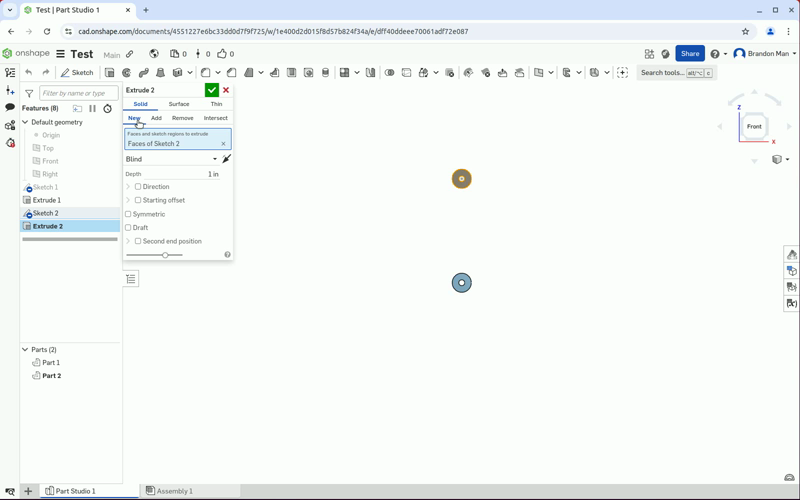
key(tab, 4)
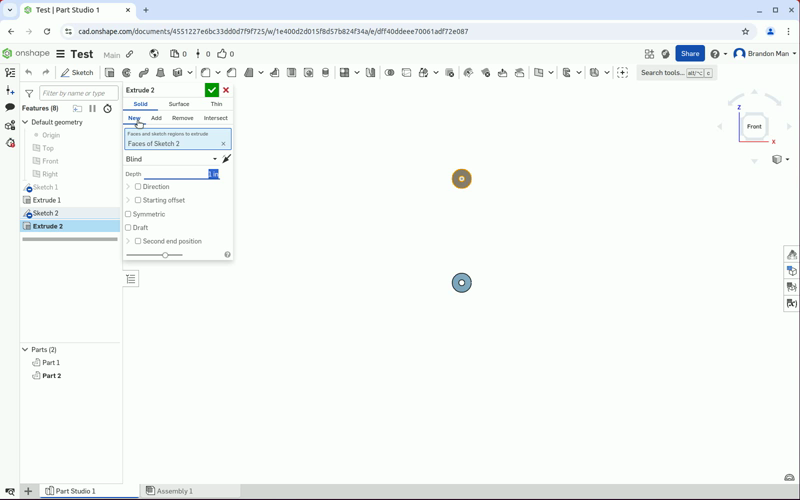
text(0.481)
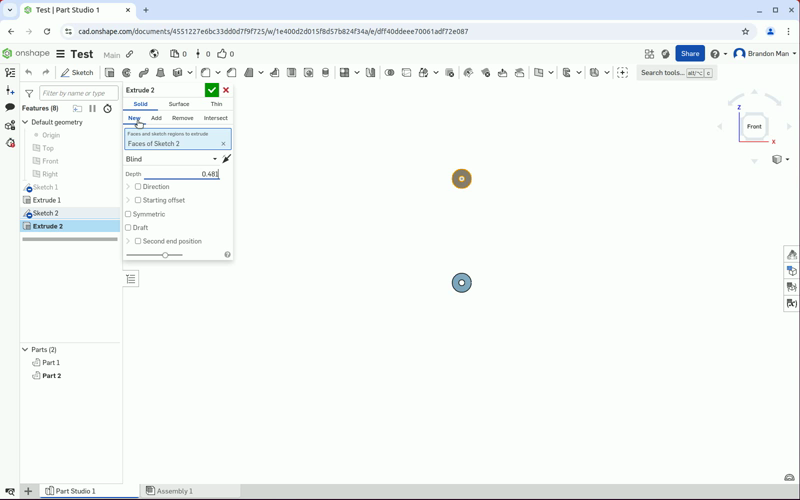
key(enter)
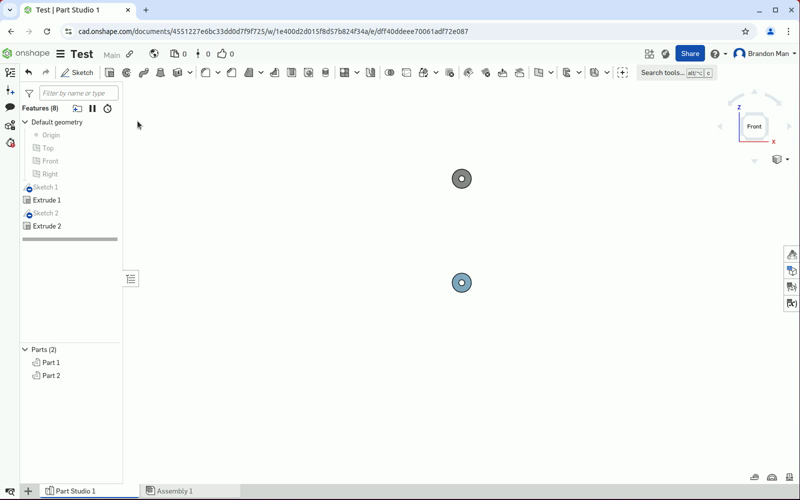
key(shift+h)
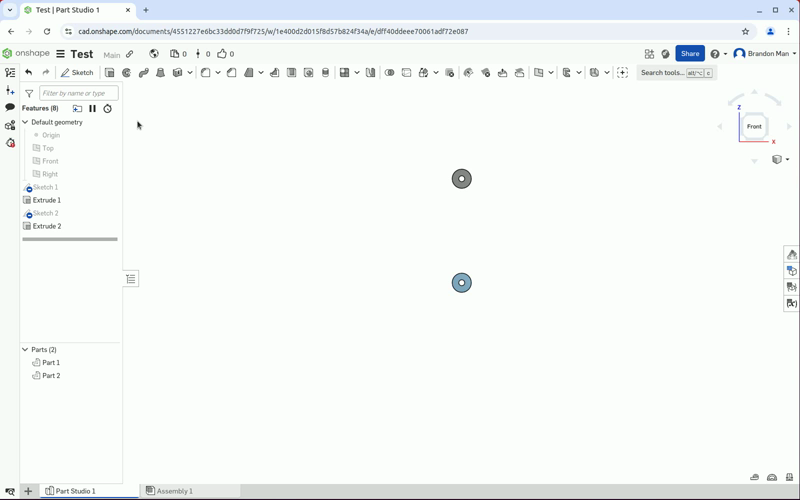
key(shift+h)
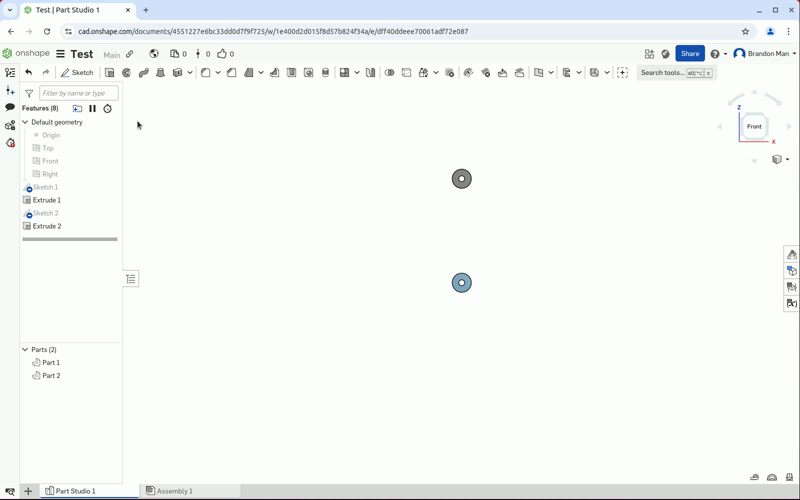
mouse_move(73, 189)
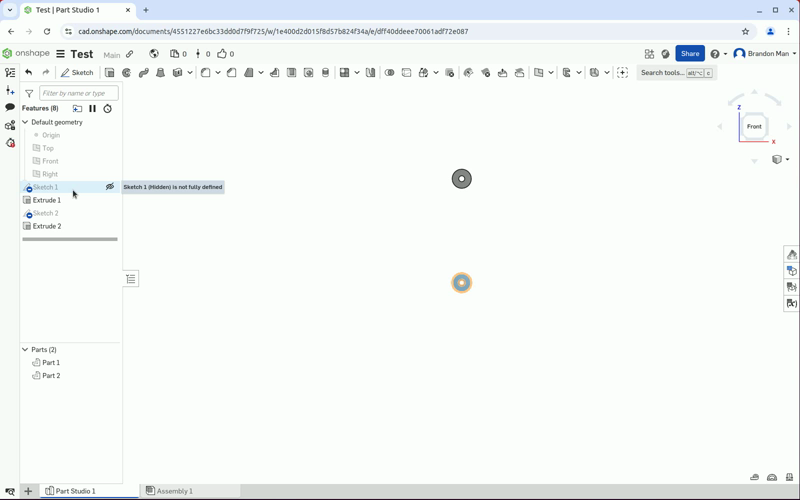
click(73, 189)
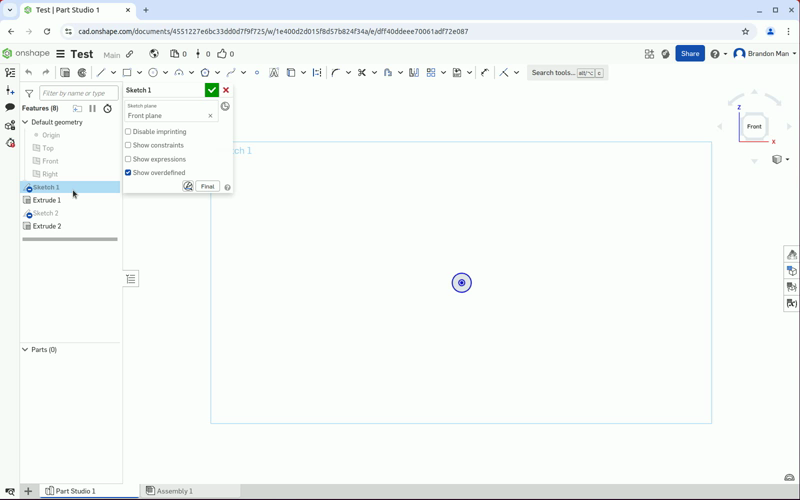
mouse_move(229, 92)
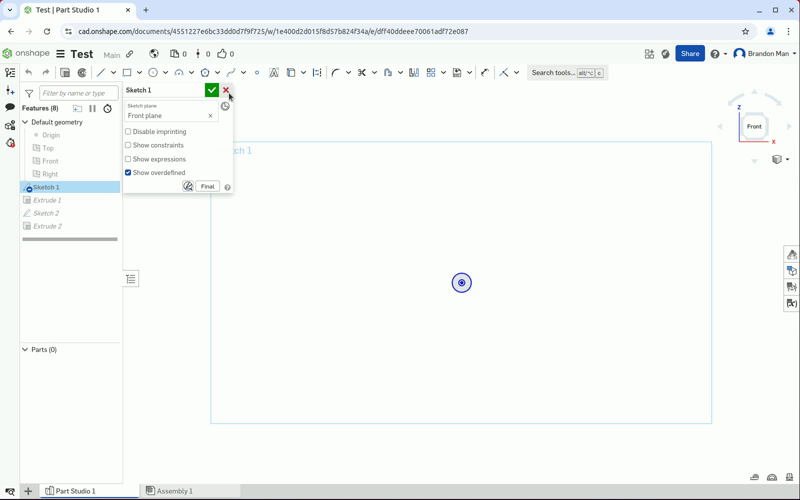
click(229, 92)
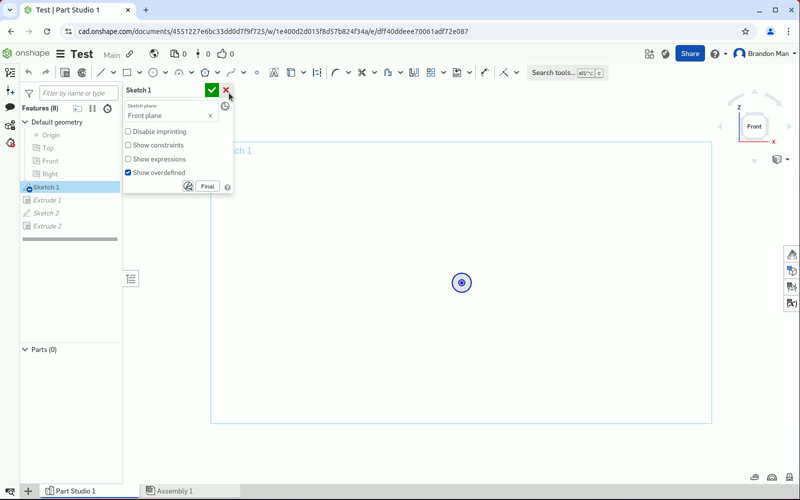
key(shift+s)
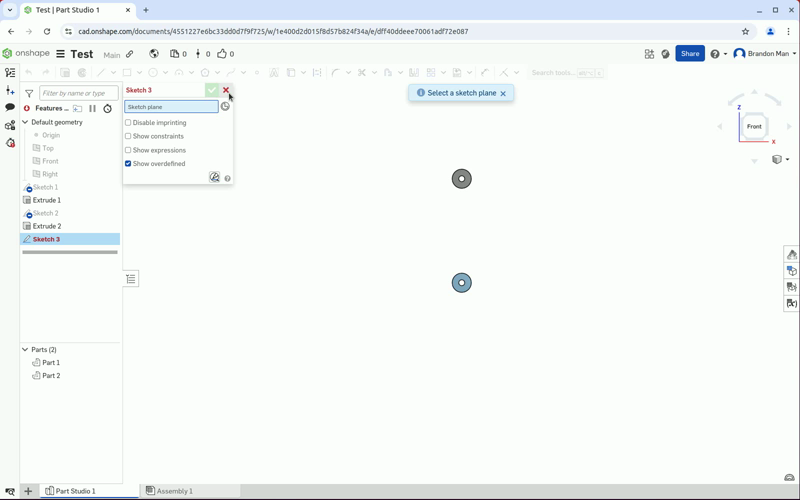
mouse_move(73, 163)
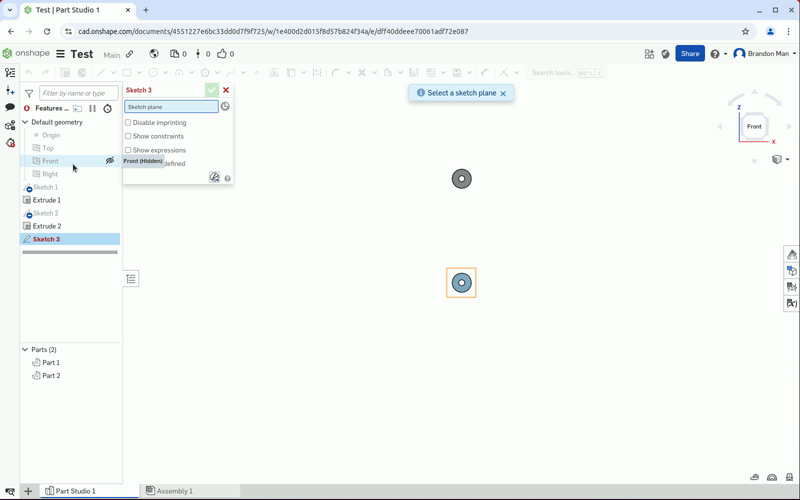
click(73, 163)
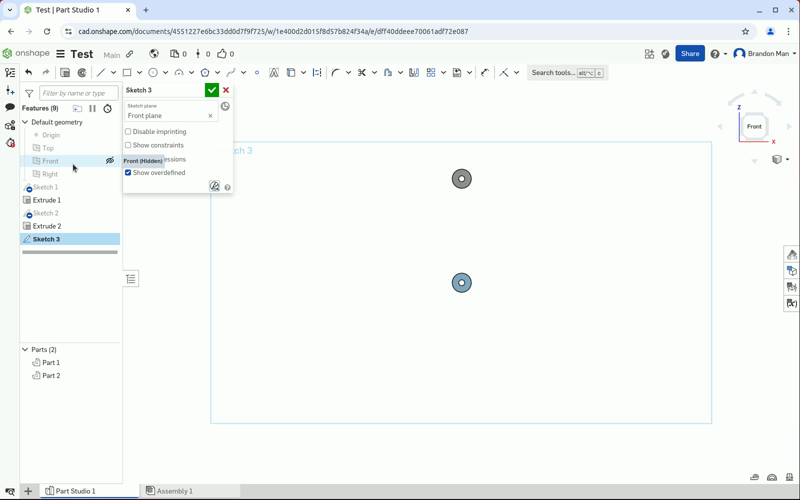
mouse_move(73, 352)
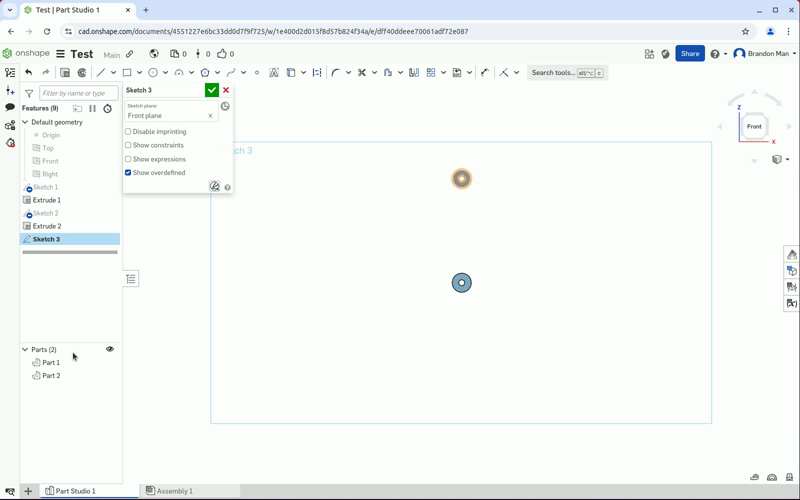
key(y)
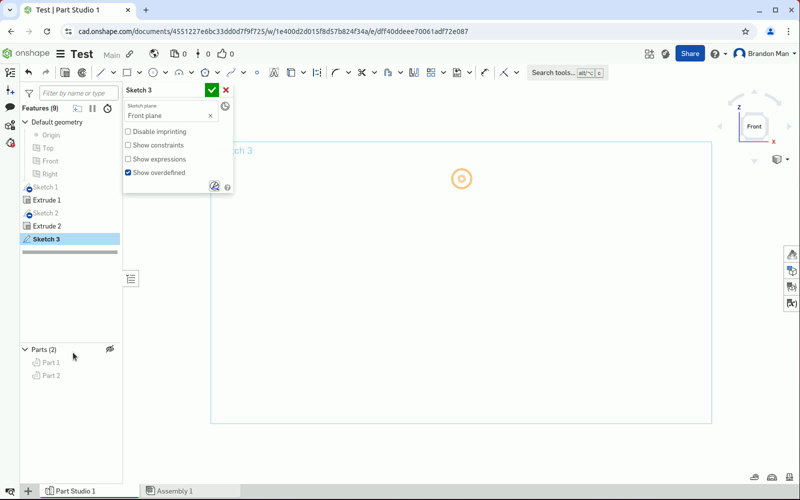
key(c)
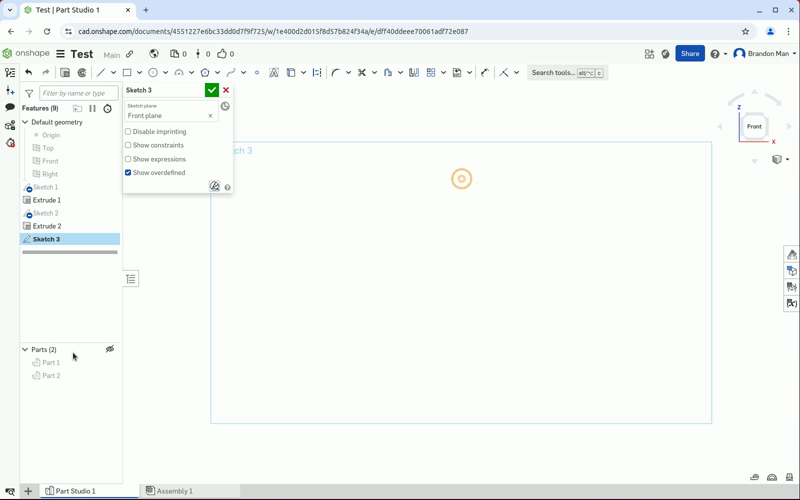
key_down(shift)
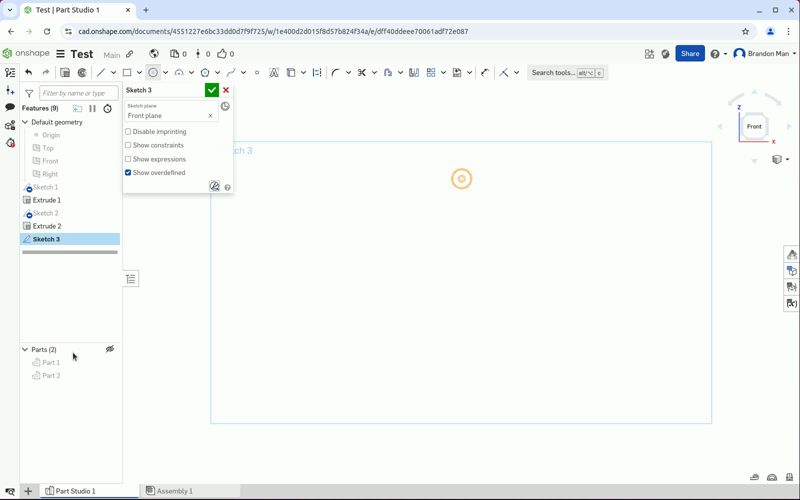
mouse_move(501, 282)
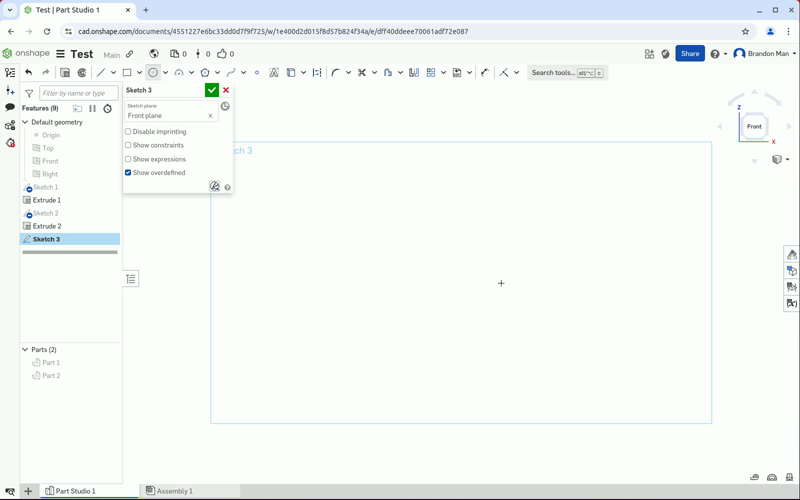
click(501, 282)
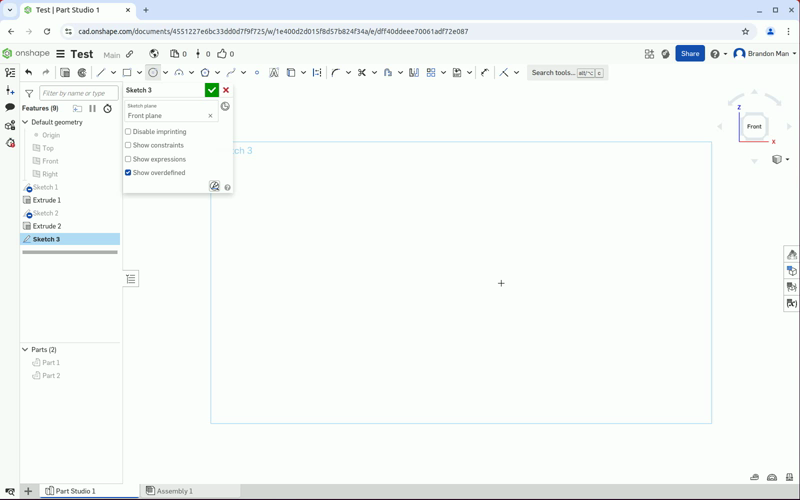
key_up(shift)
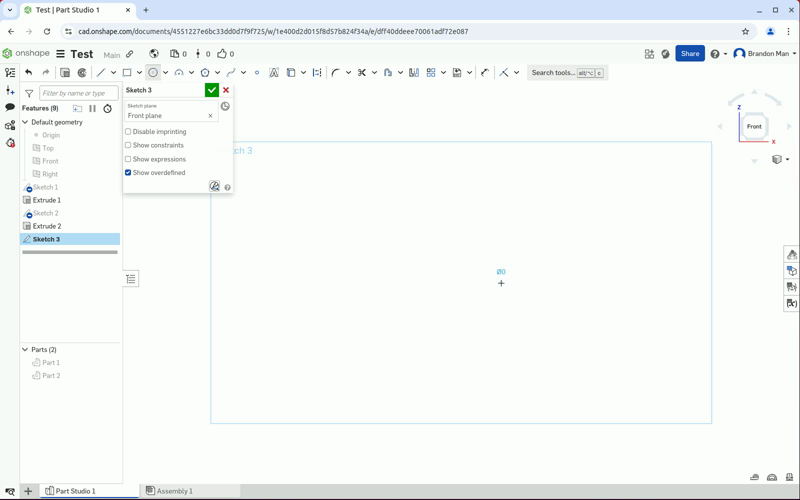
mouse_move(508, 282)
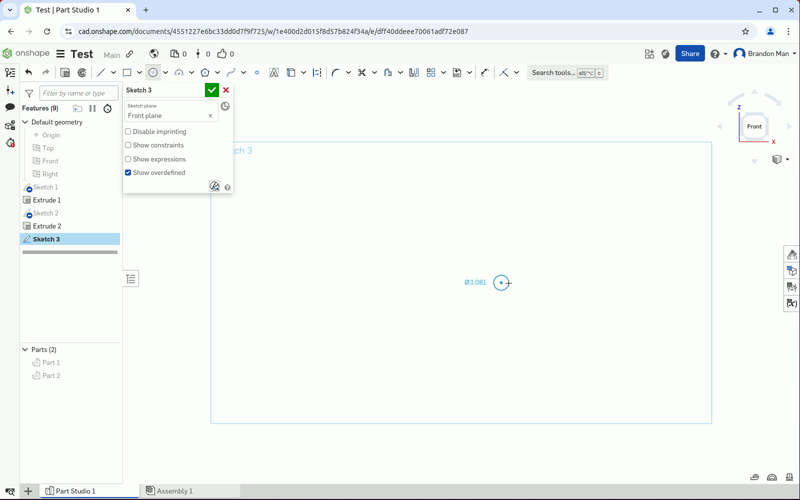
click(508, 282)
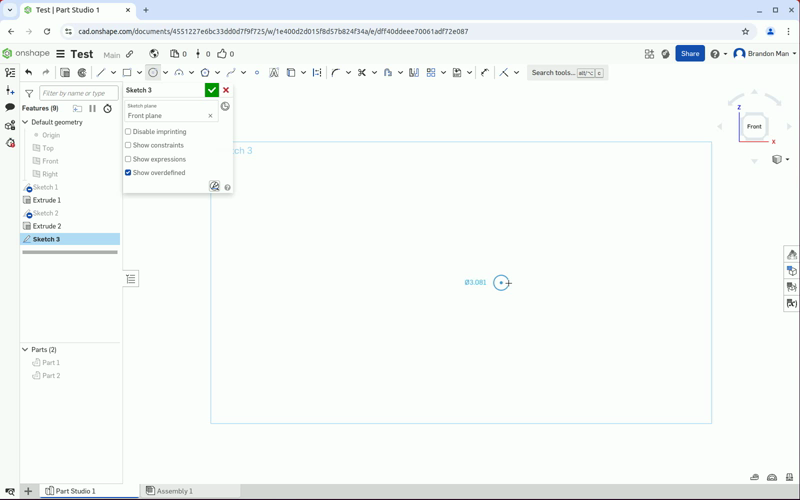
key(esc)
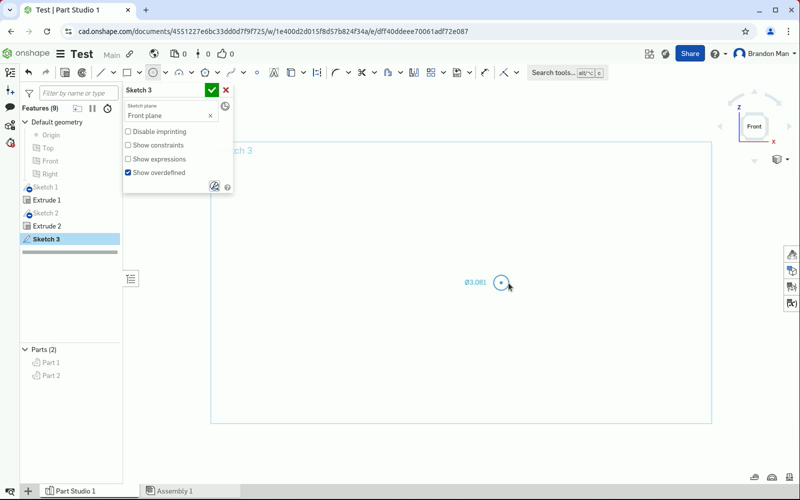
key(c)
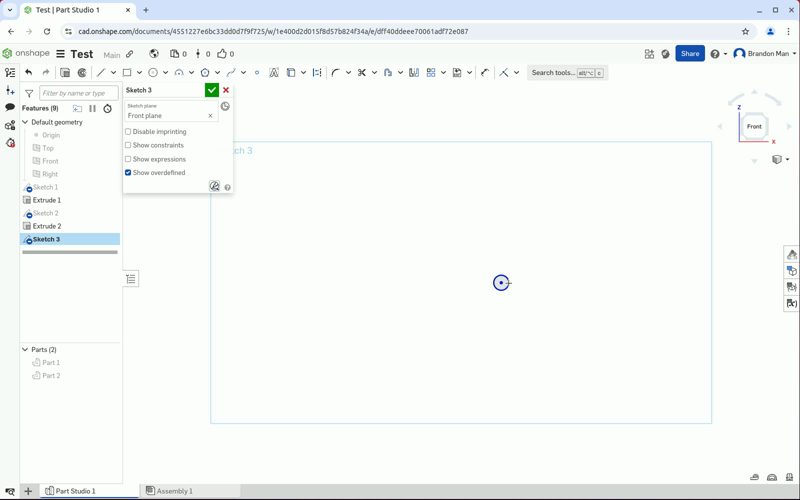
key_down(shift)
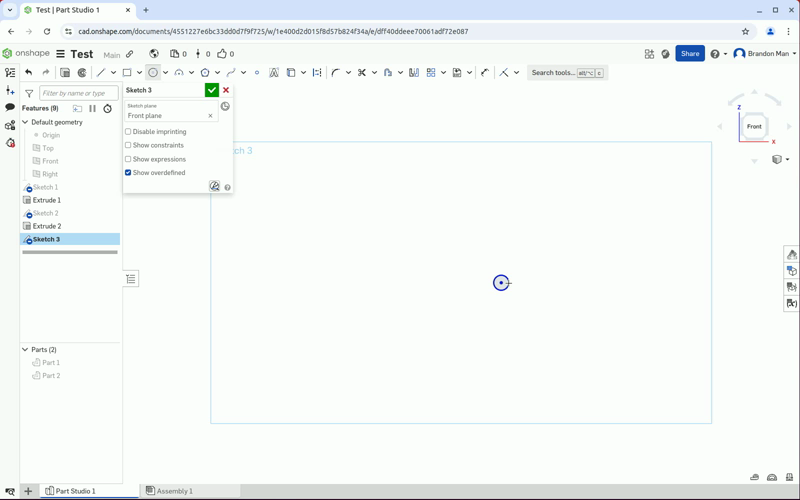
mouse_move(501, 282)
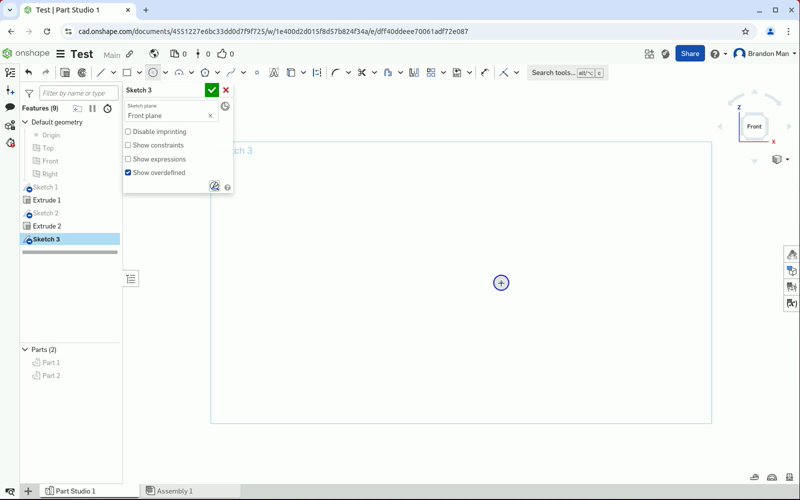
click(501, 282)
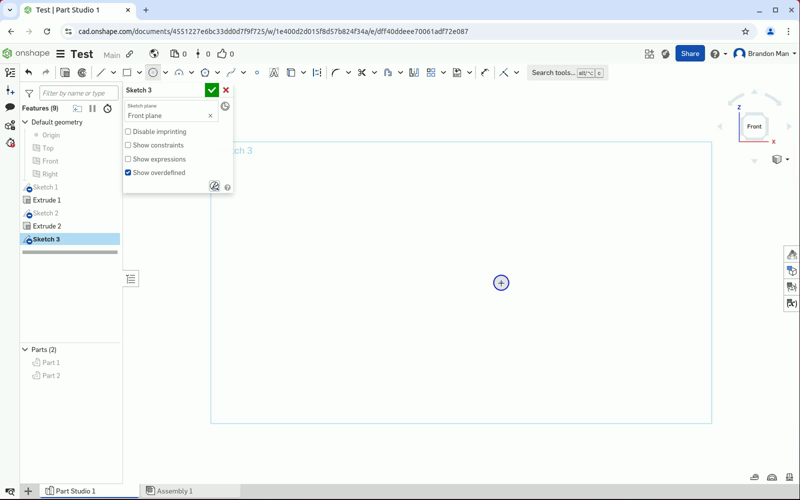
key_up(shift)
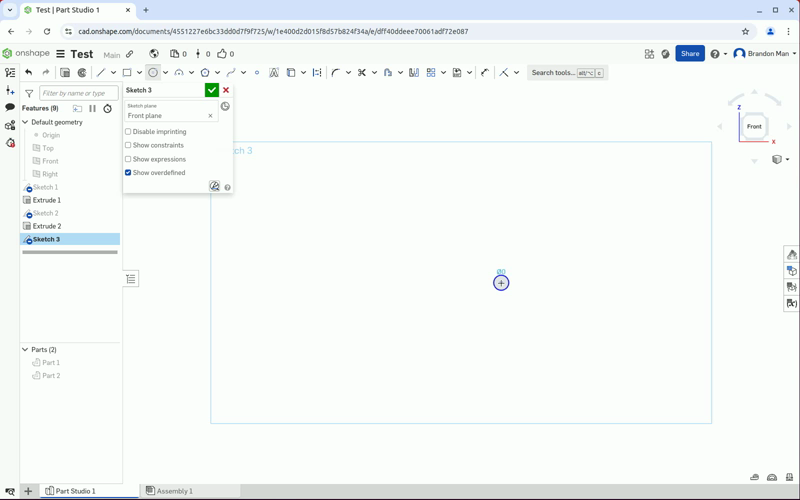
mouse_move(504, 282)
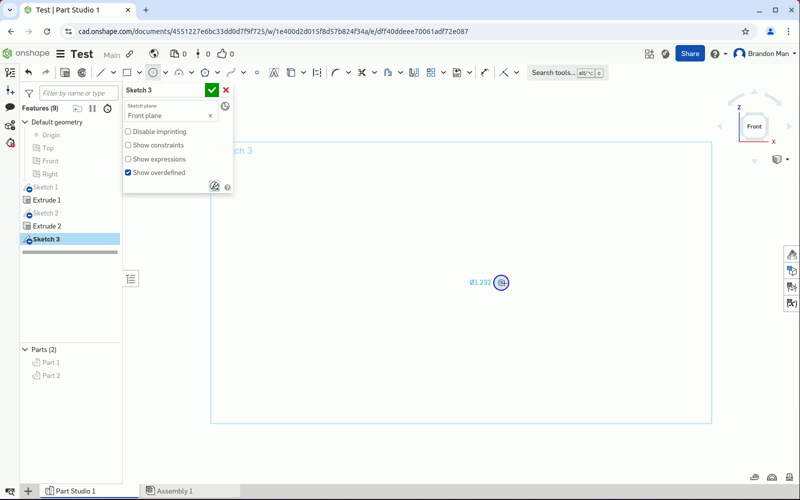
scroll(6)
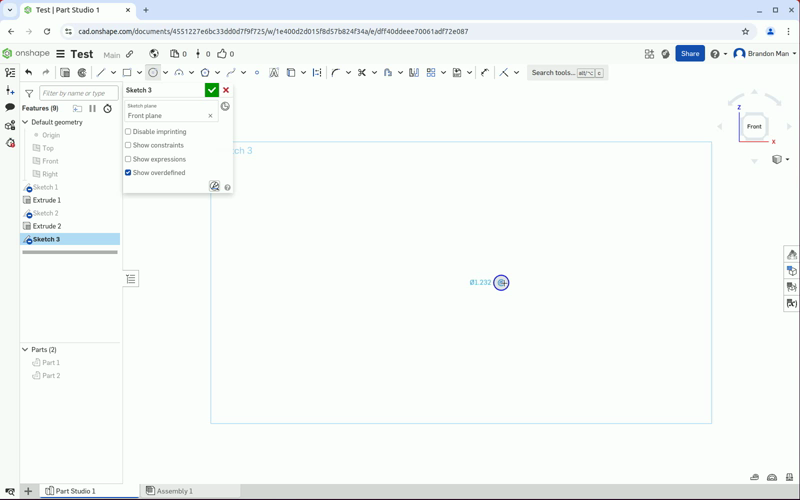
scroll(6)
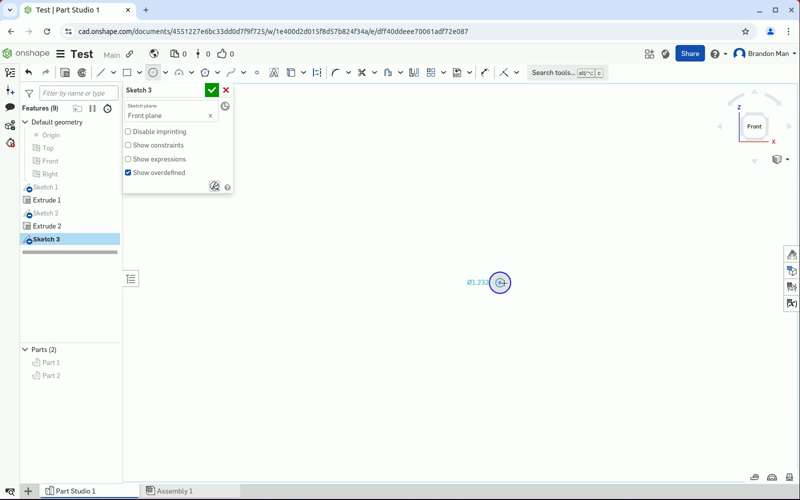
scroll(6)
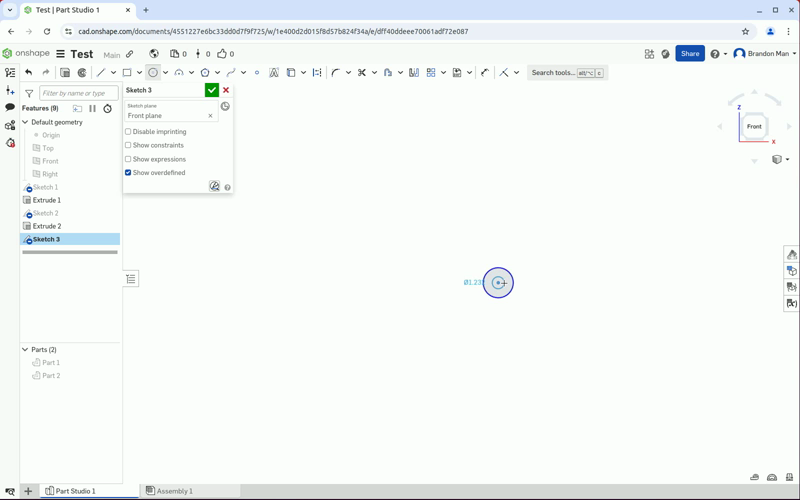
scroll(6)
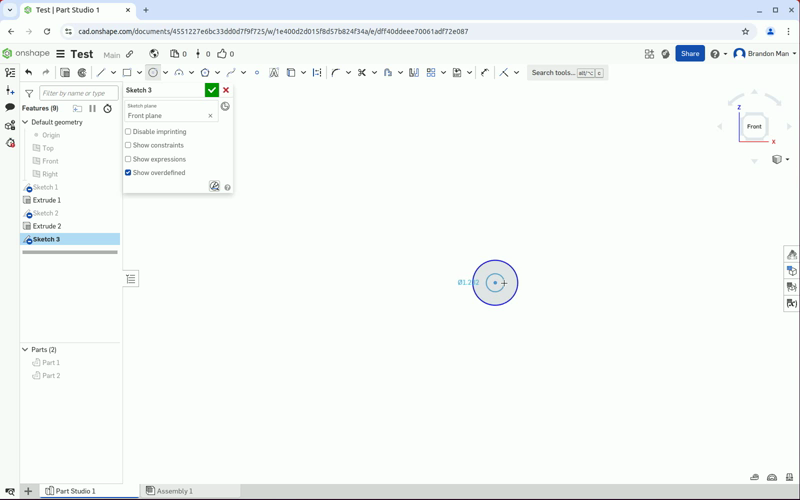
scroll(6)
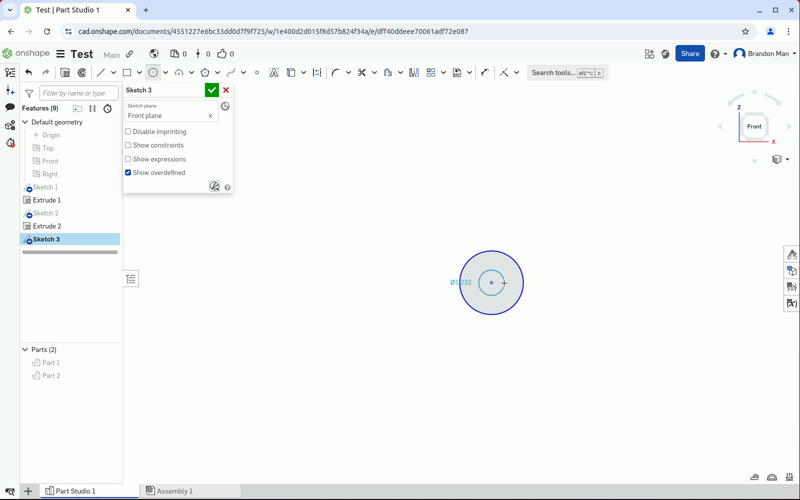
scroll(6)
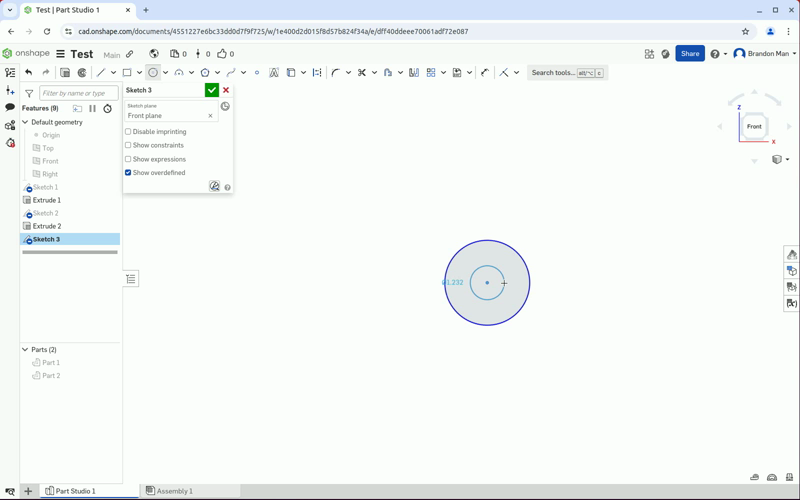
scroll(6)
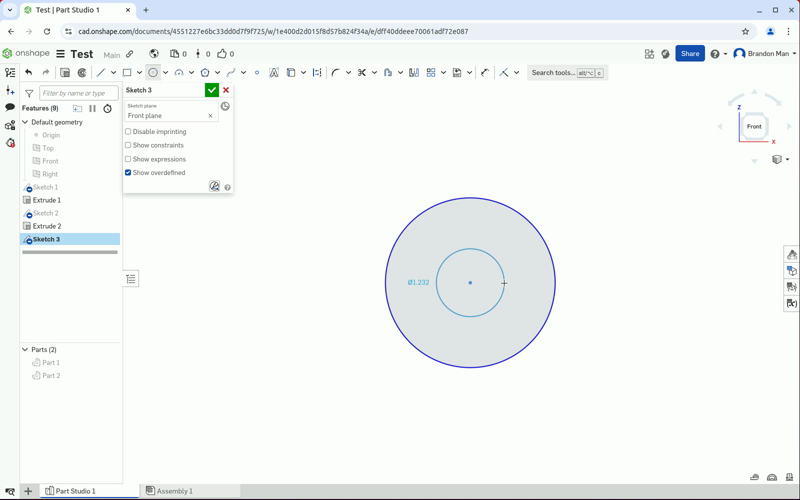
click(504, 282)
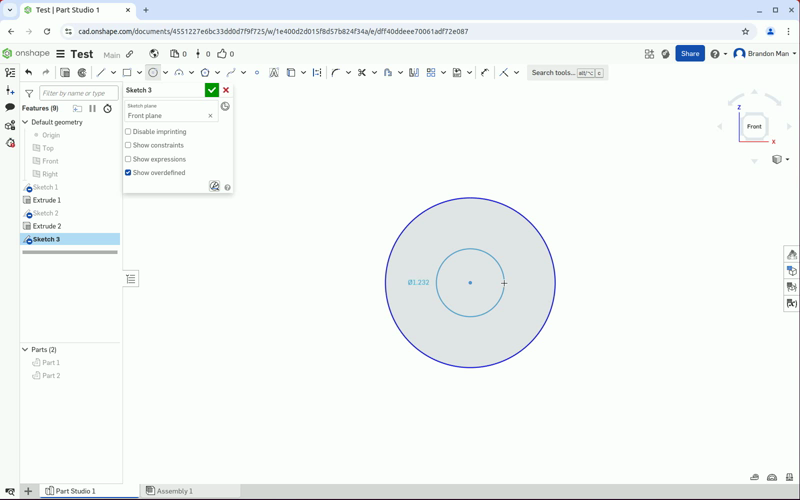
scroll(-6)
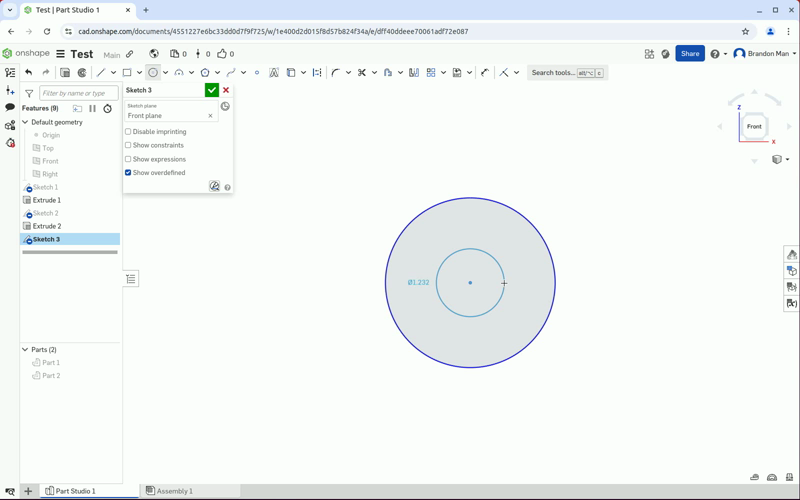
scroll(-6)
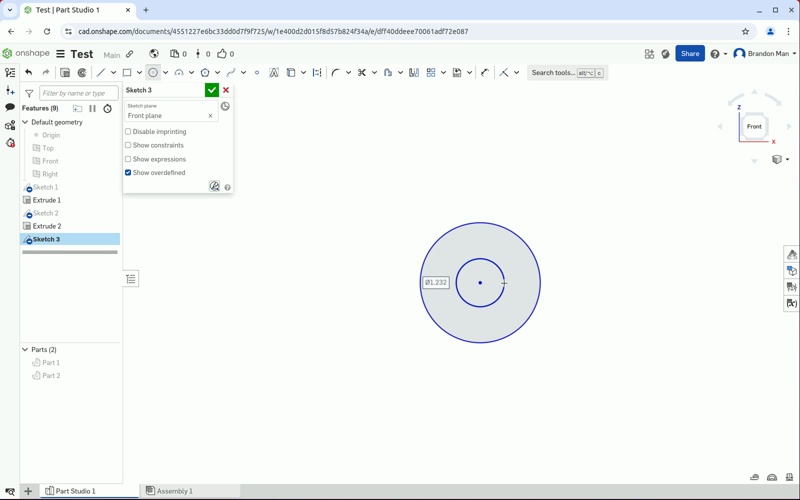
scroll(-6)
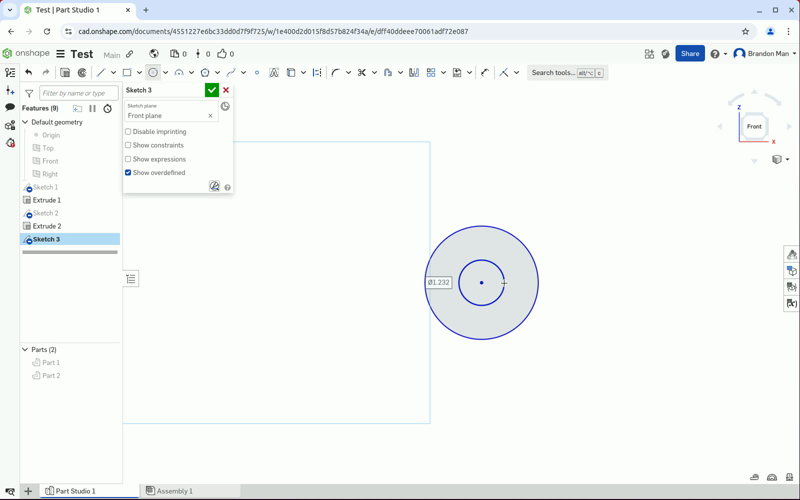
scroll(-6)
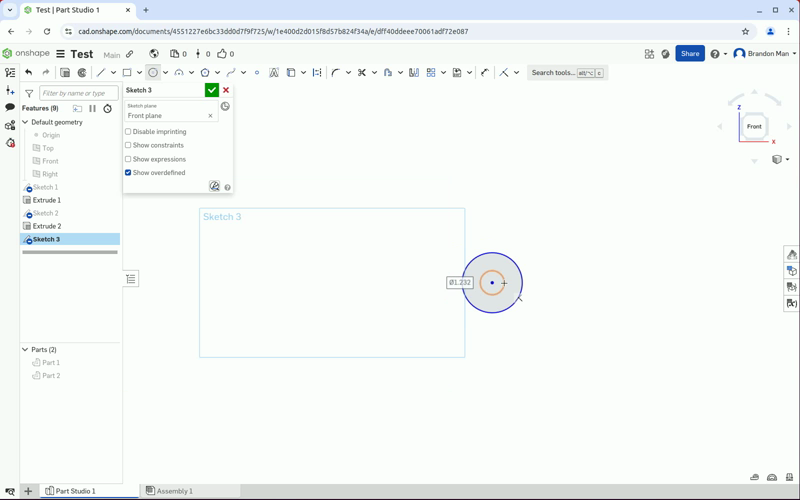
scroll(-6)
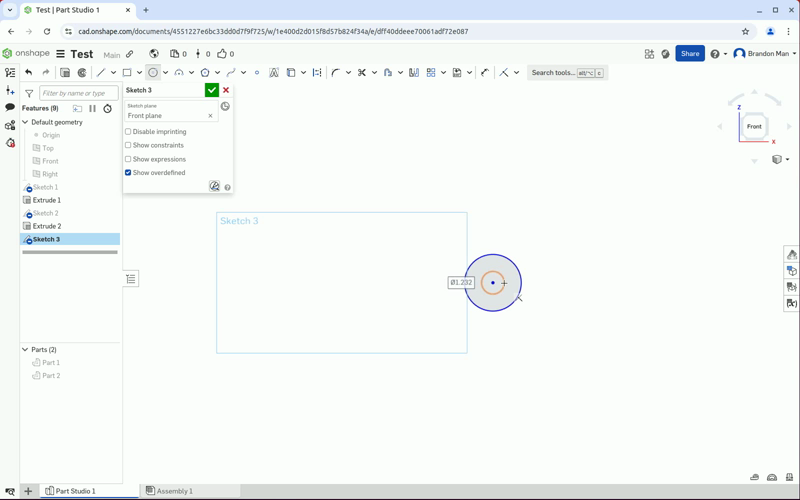
scroll(-6)
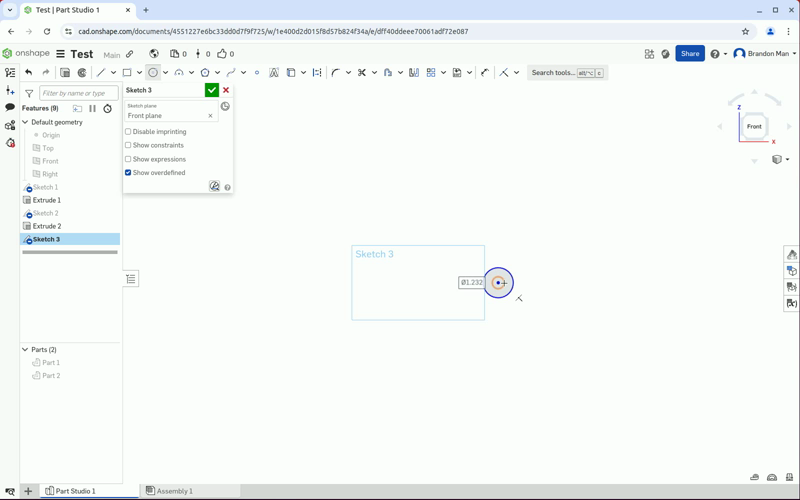
scroll(-6)
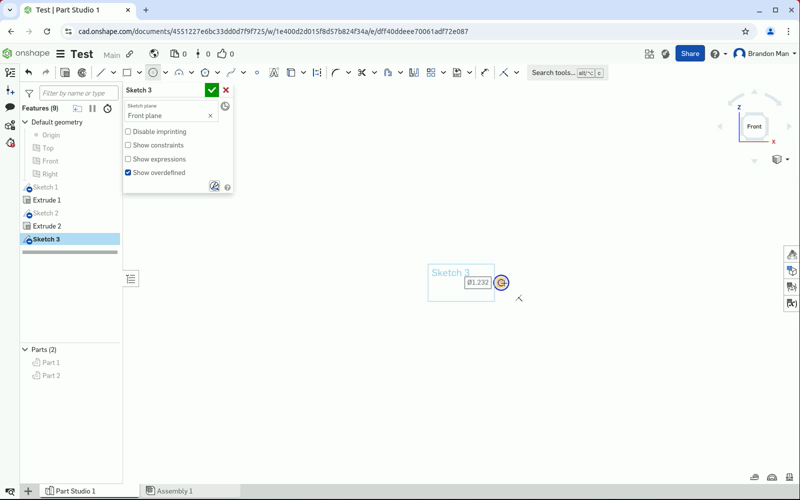
key(esc)
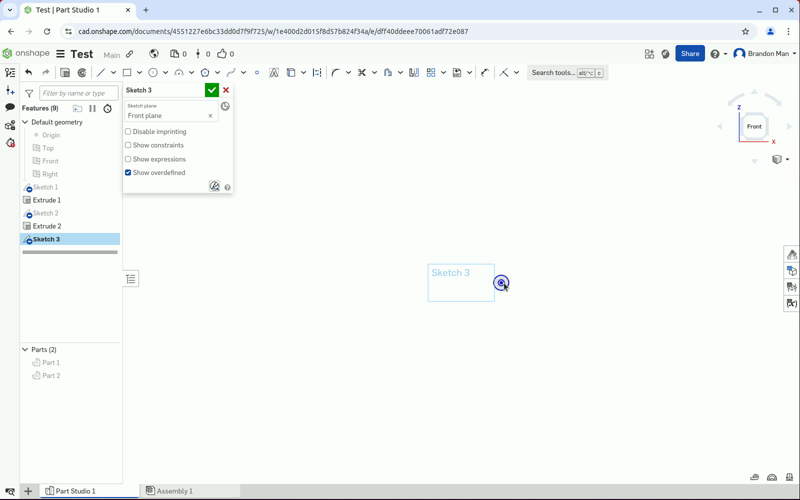
mouse_move(504, 278)
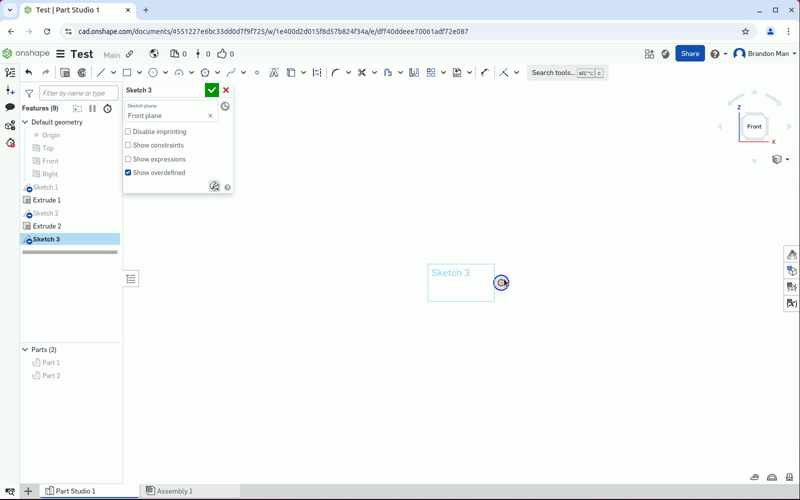
scroll(6)
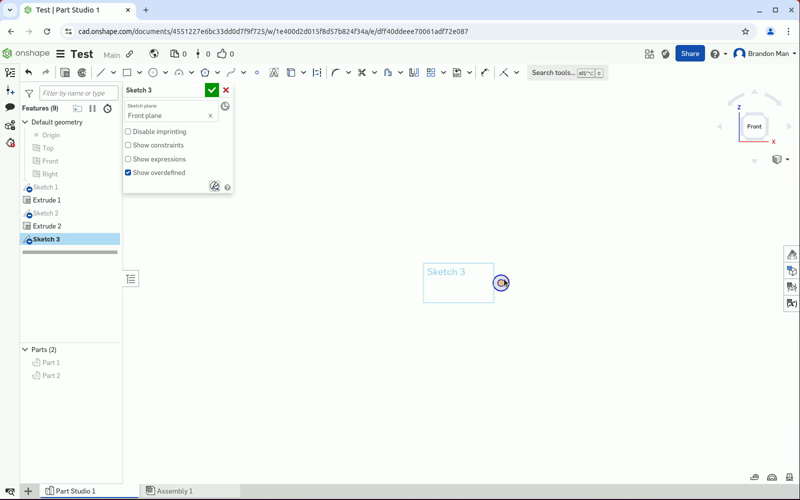
scroll(6)
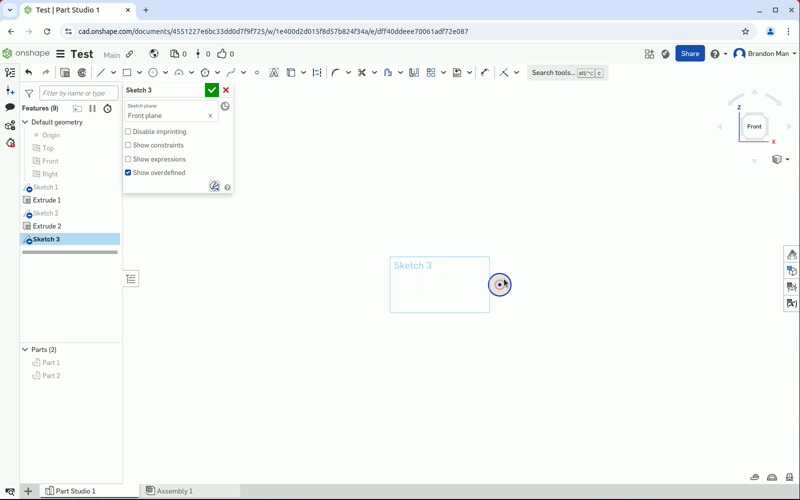
scroll(6)
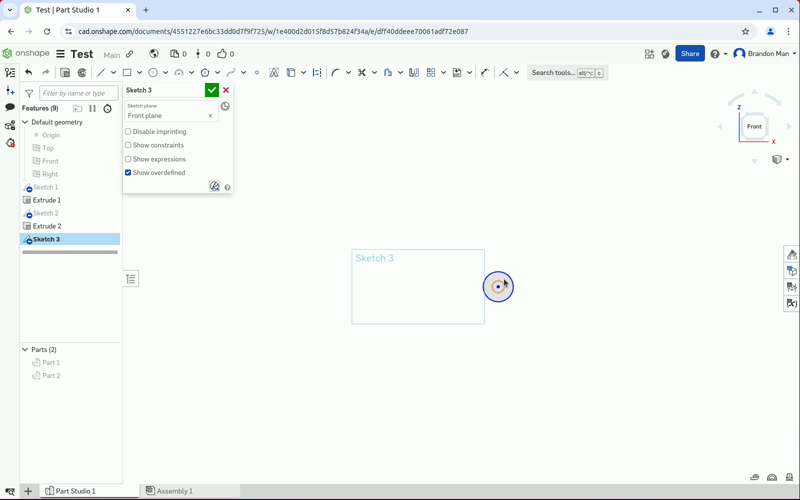
scroll(6)
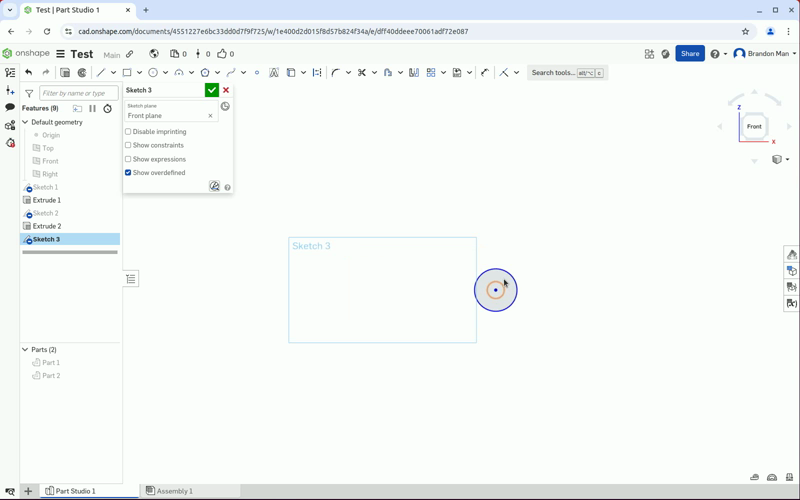
scroll(6)
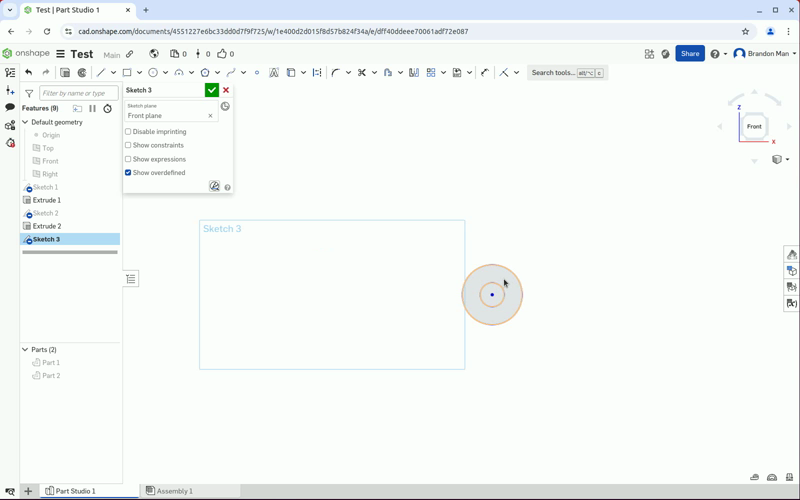
scroll(6)
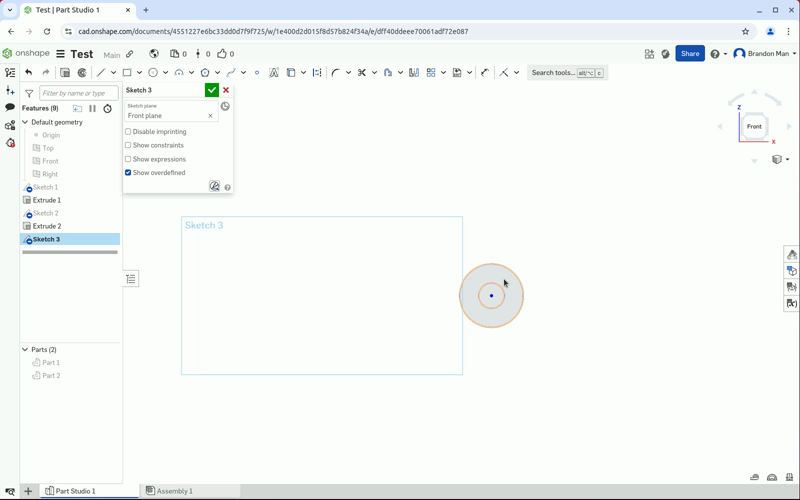
scroll(6)
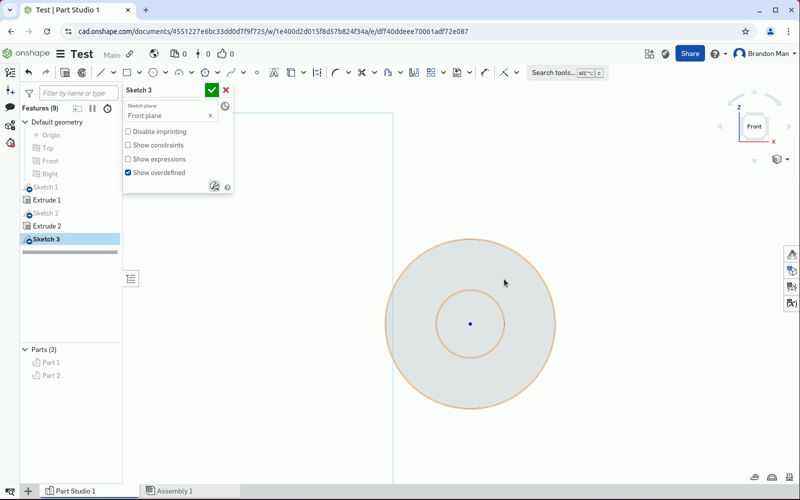
click(504, 278)
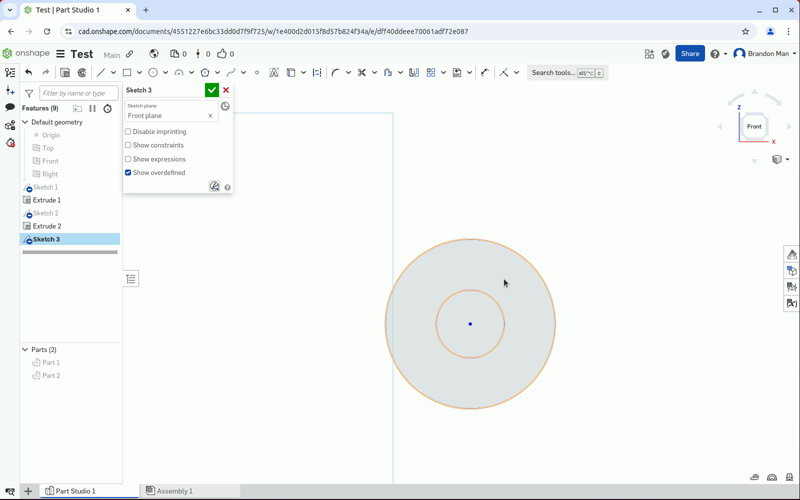
scroll(-6)
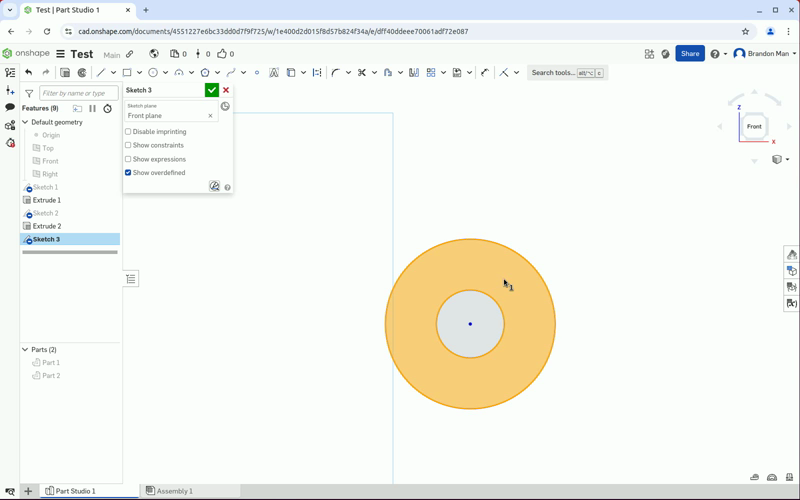
scroll(-6)
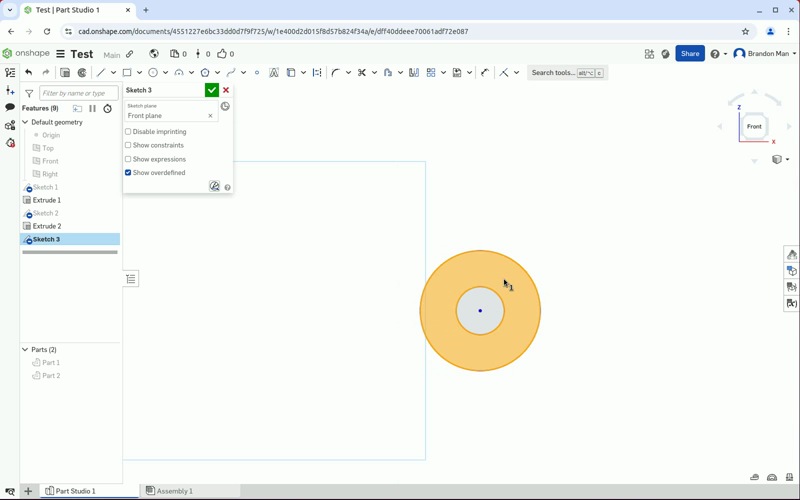
scroll(-6)
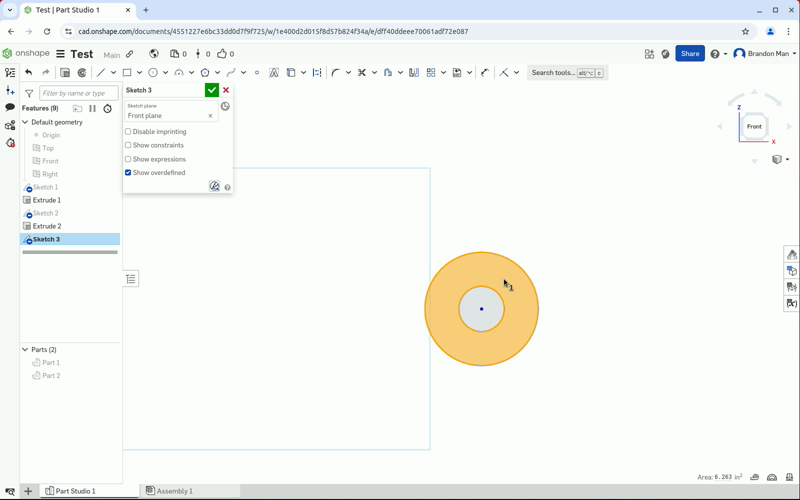
scroll(-6)
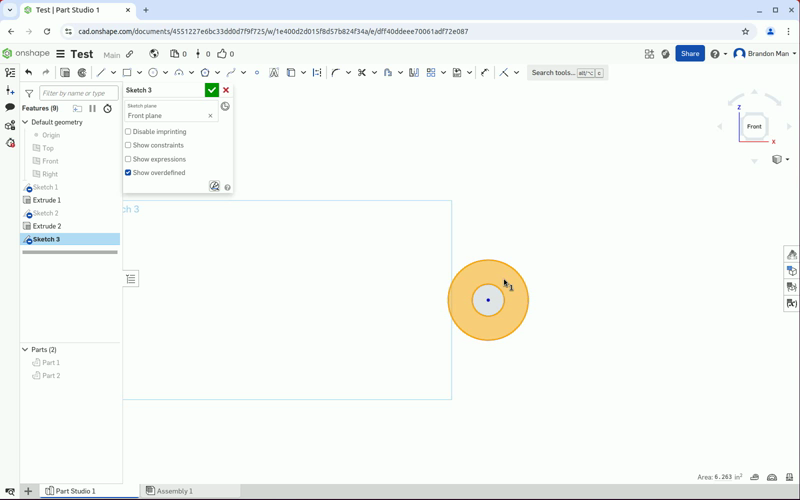
scroll(-6)
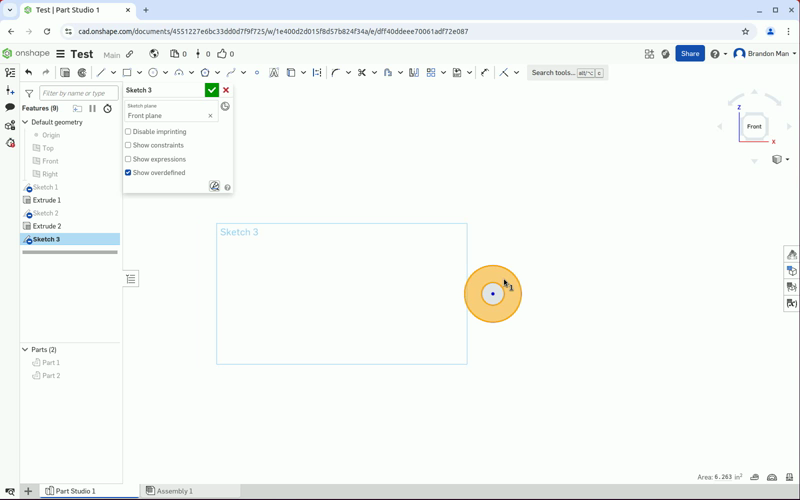
scroll(-6)
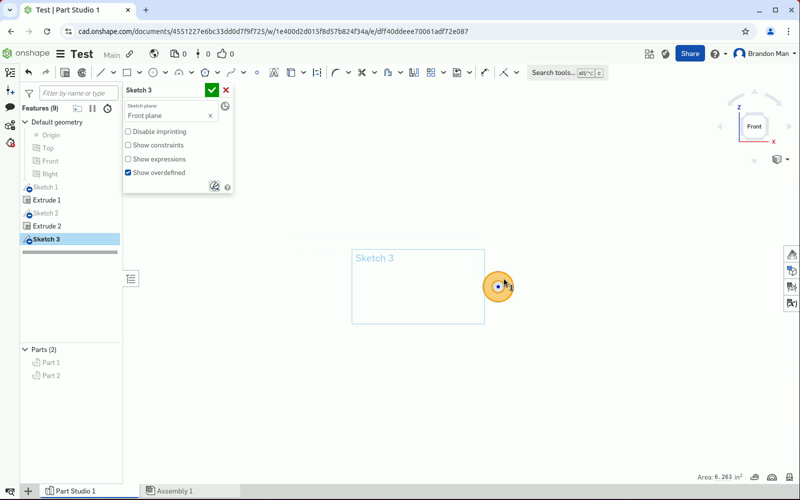
scroll(-6)
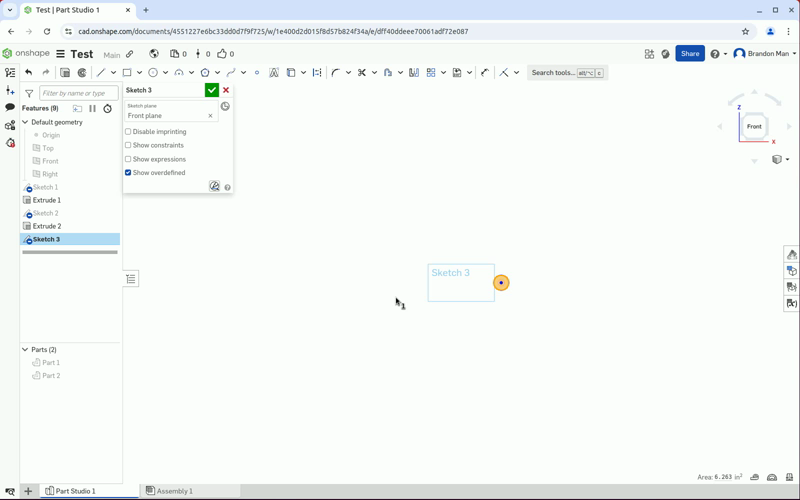
mouse_move(73, 352)
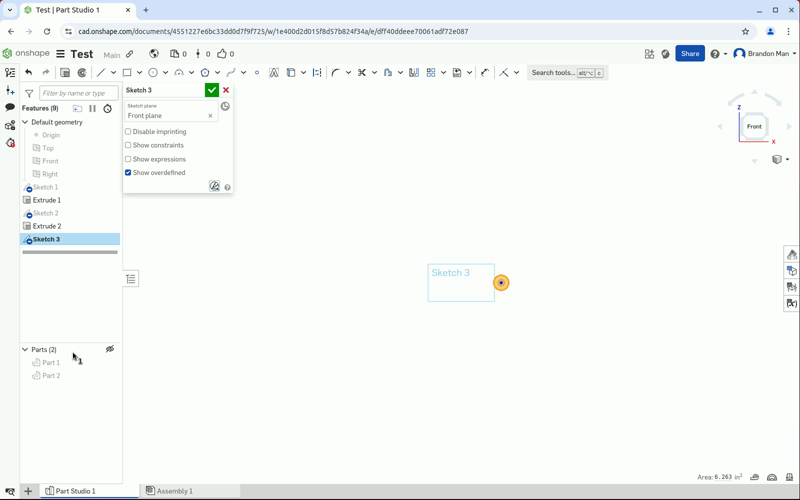
key(shift+y)
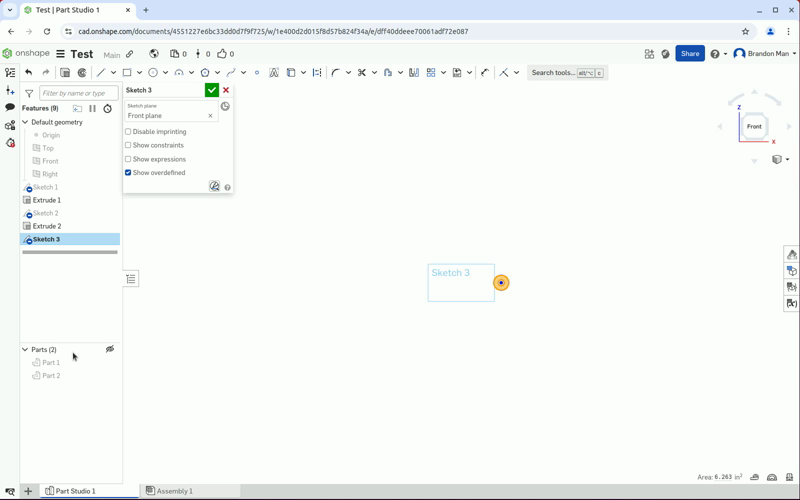
key(shift+e)
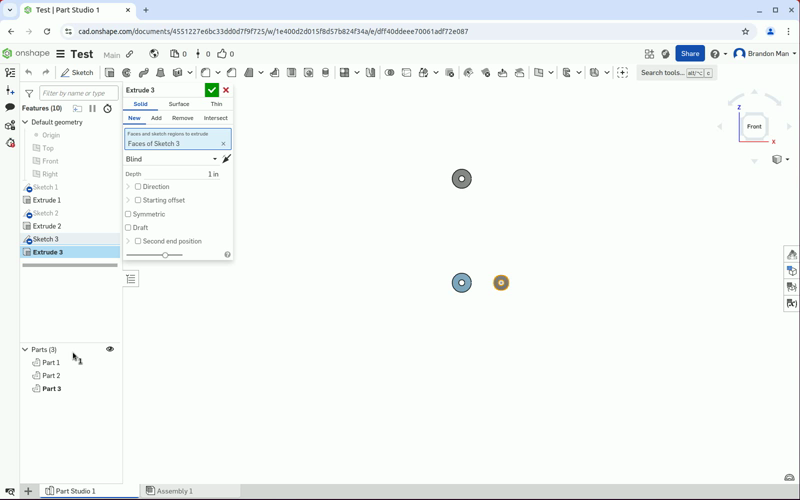
mouse_move(143, 106)
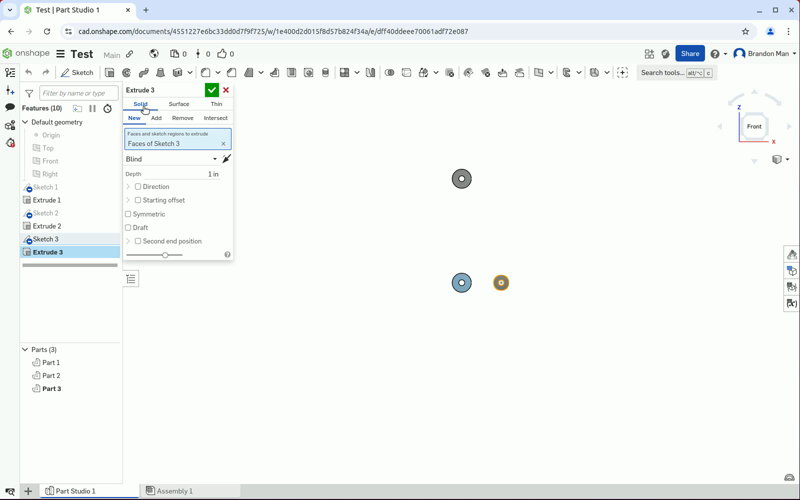
click(143, 106)
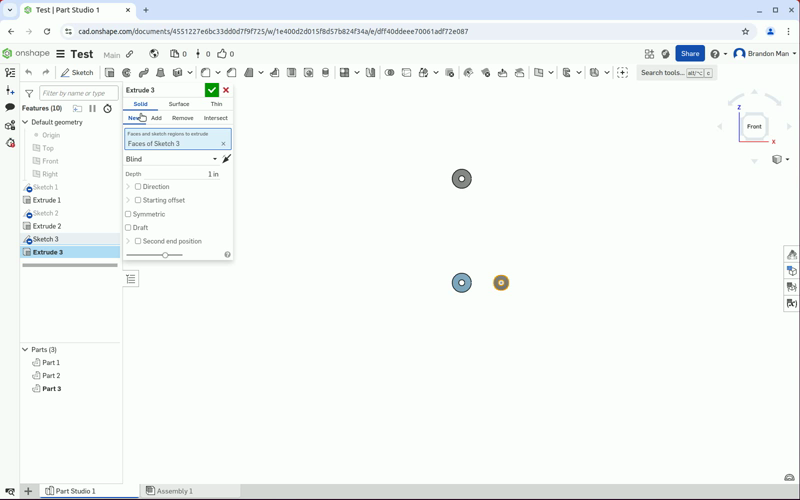
mouse_move(137, 120)
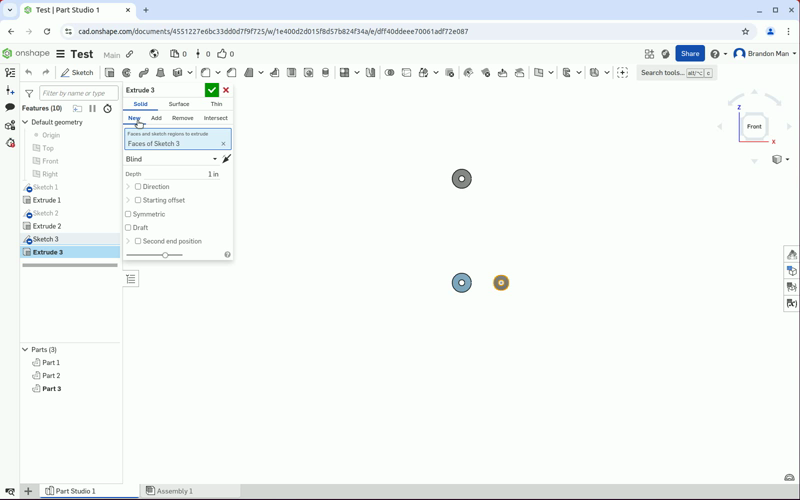
click(137, 120)
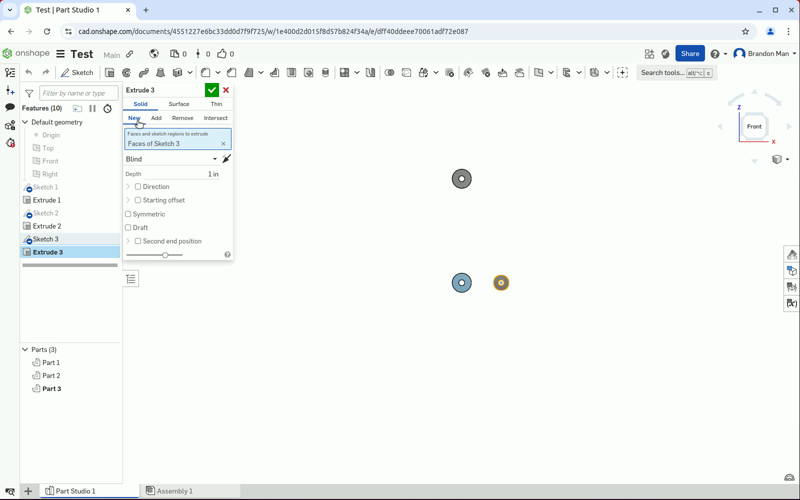
key(tab, 4)
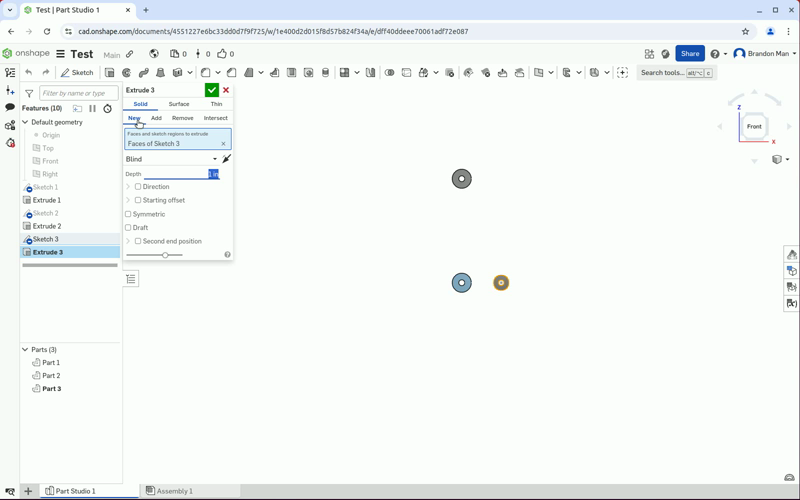
text(0.481)
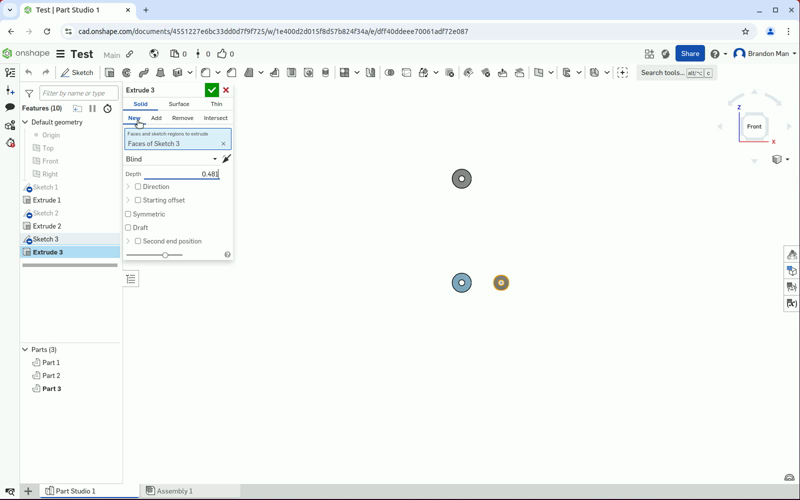
key(enter)
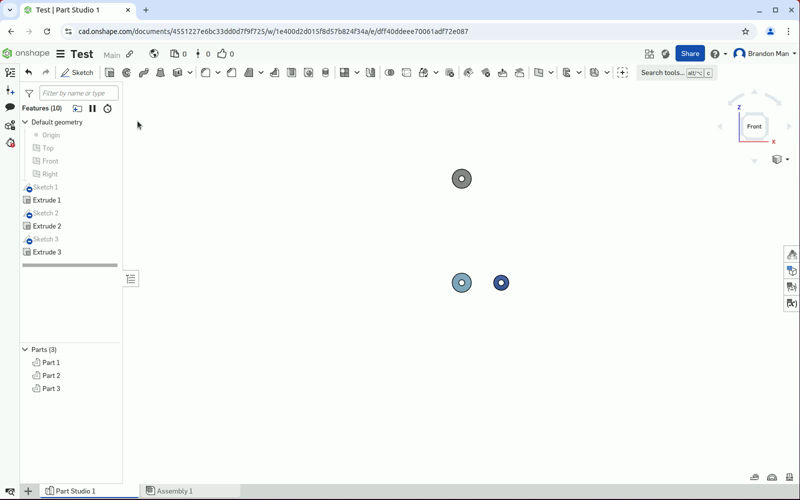
key(shift+h)
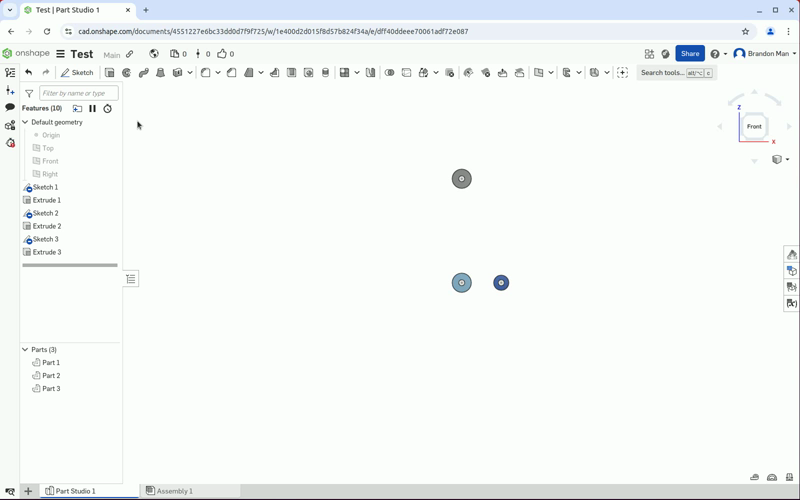
key(shift+h)
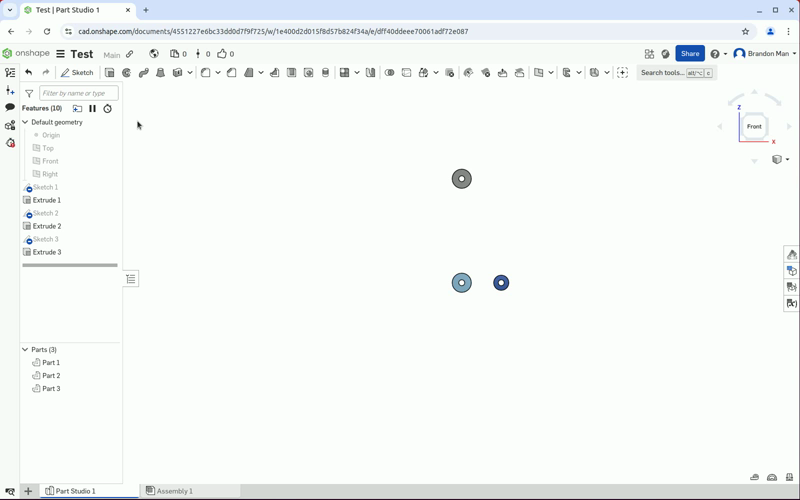
mouse_move(73, 189)
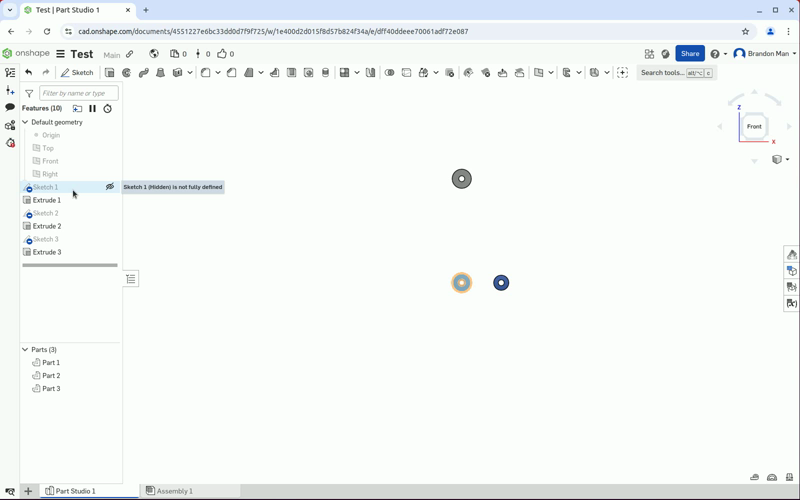
click(73, 189)
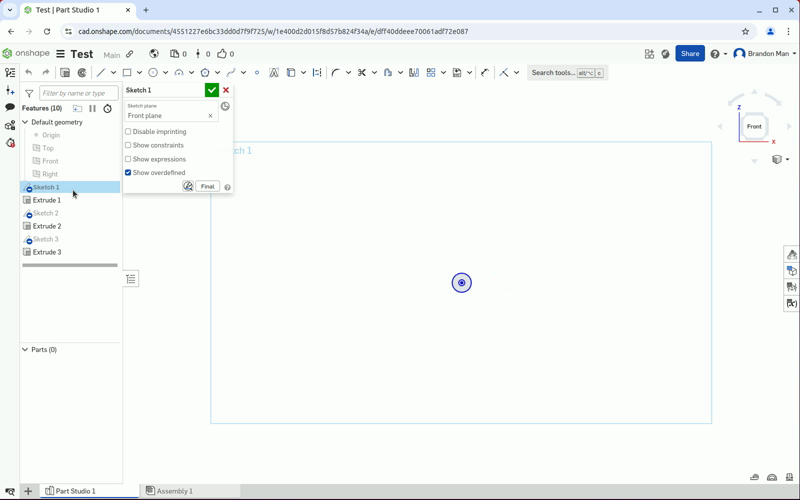
mouse_move(229, 92)
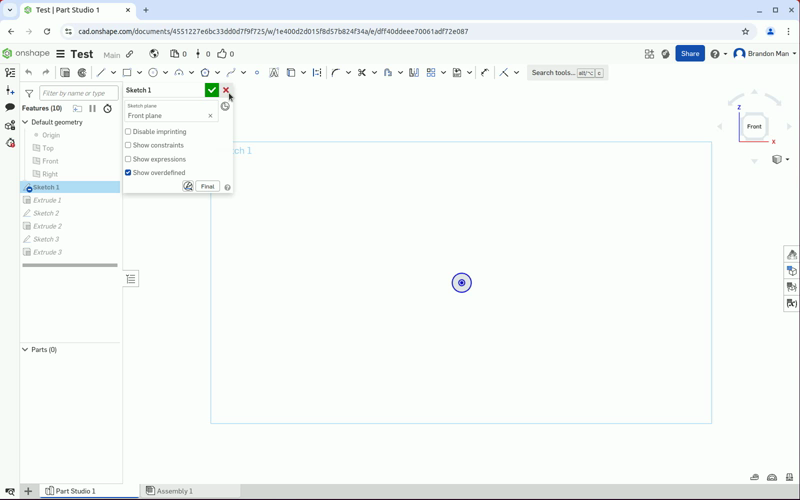
click(229, 92)
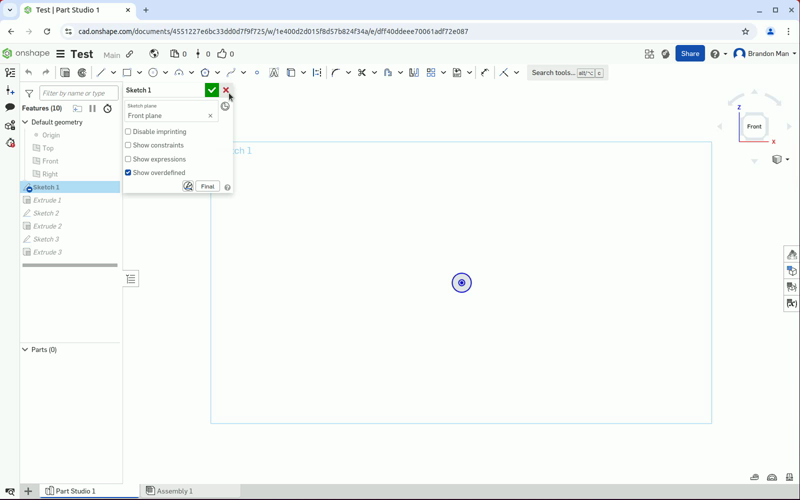
key(shift+s)
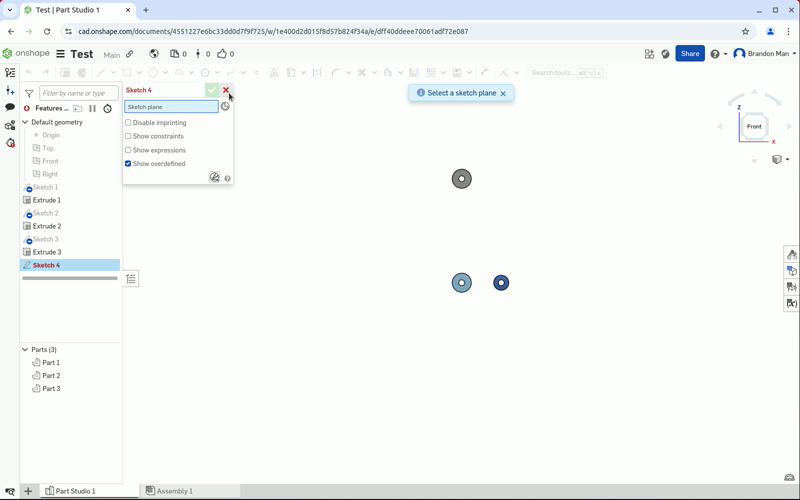
mouse_move(73, 163)
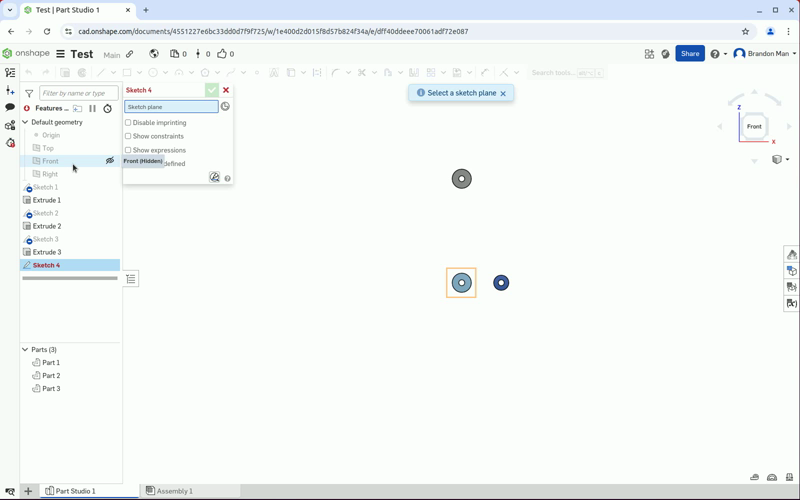
click(73, 163)
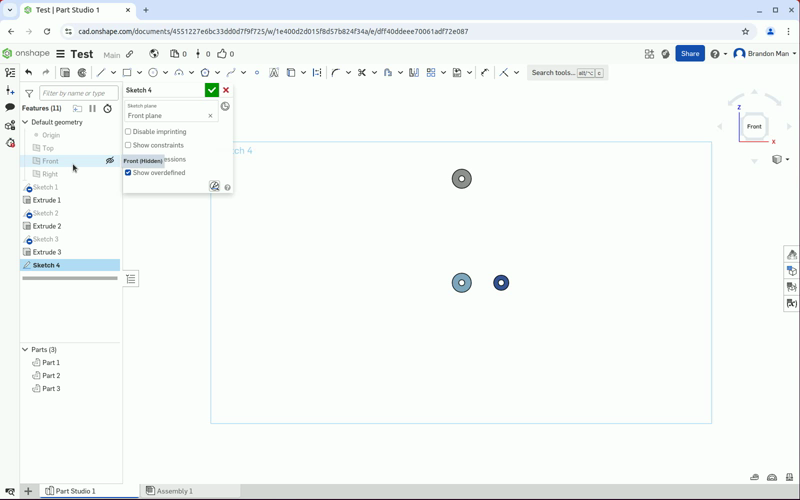
mouse_move(73, 352)
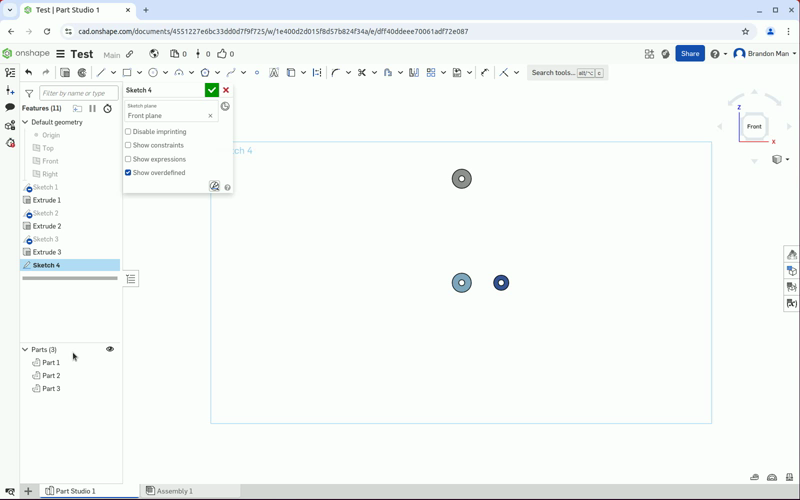
key(y)
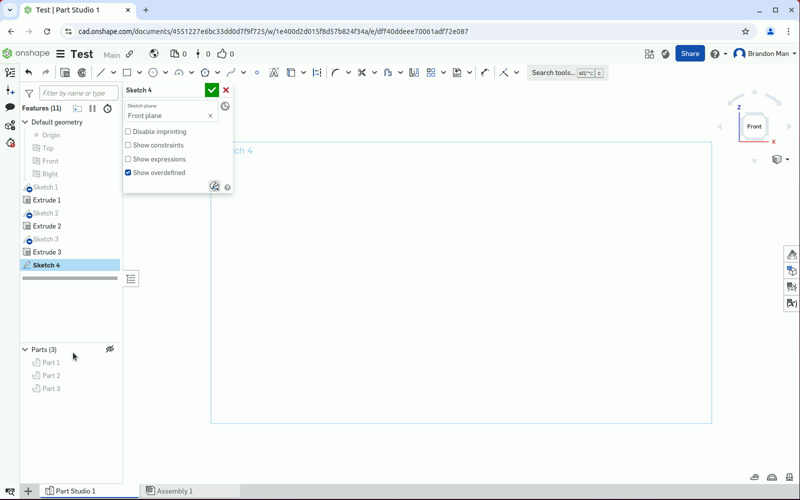
key(l)
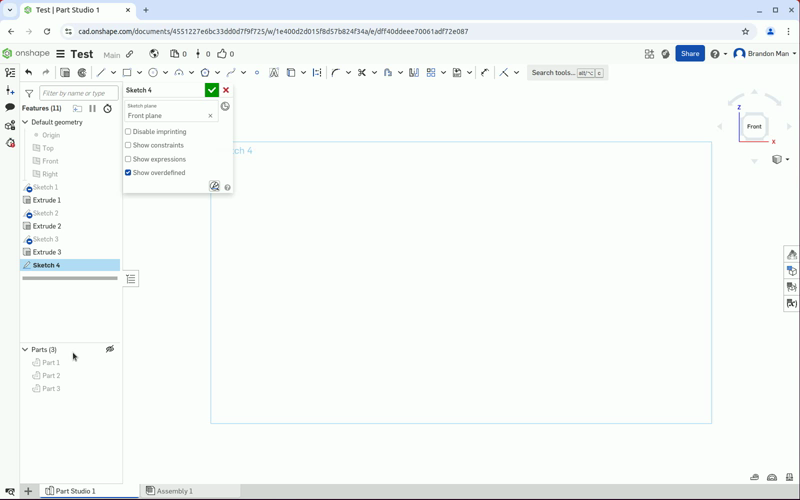
key_down(shift)
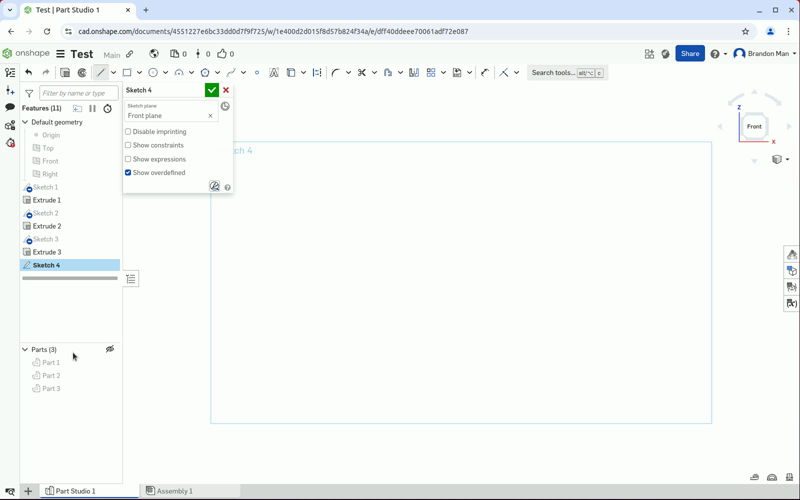
mouse_move(446, 226)
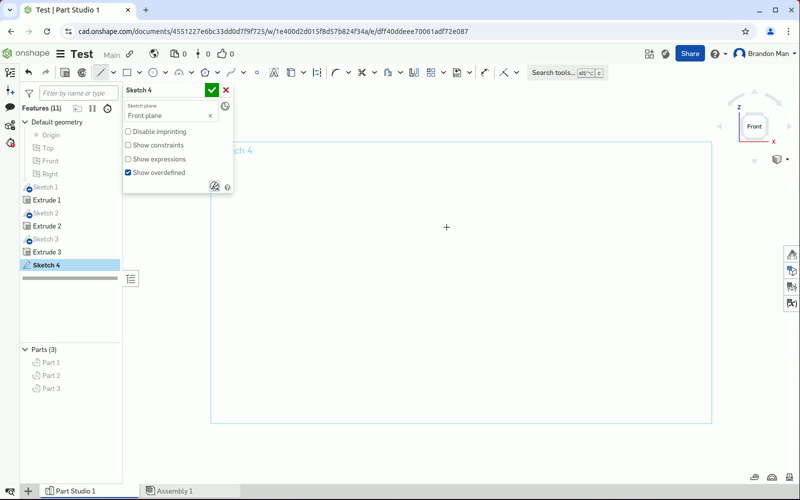
click(446, 226)
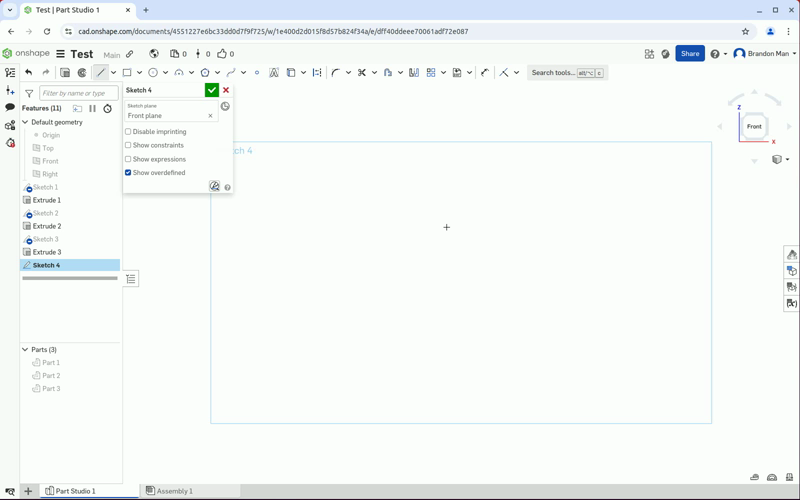
key_up(shift)
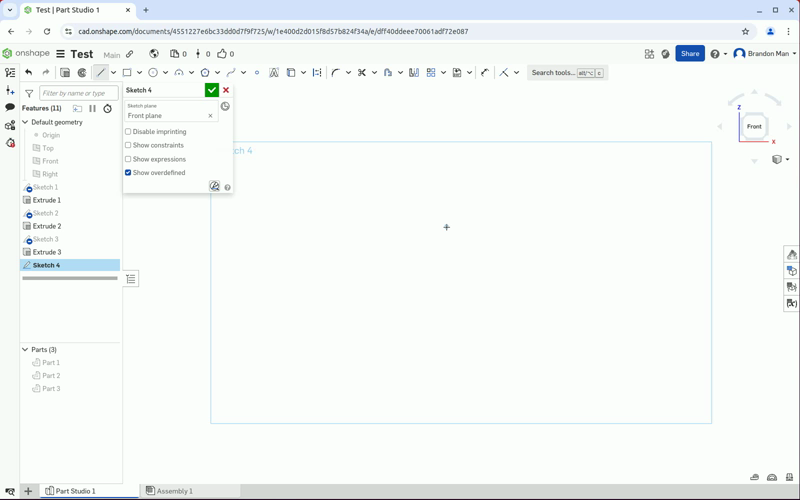
key_down(shift)
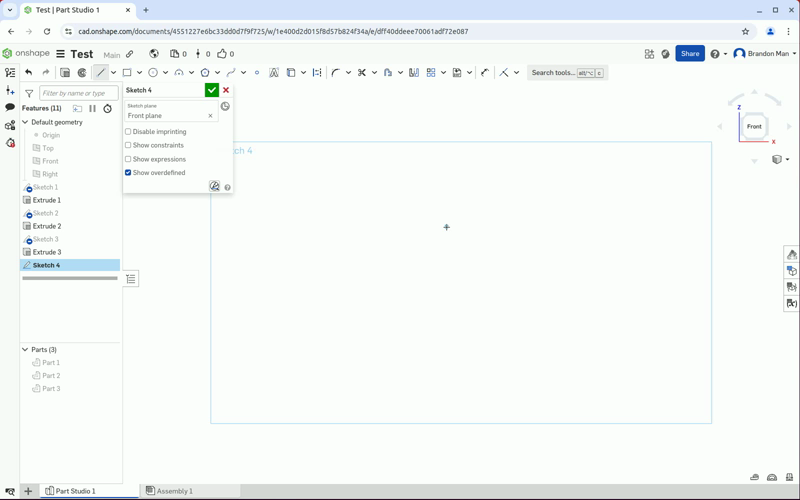
mouse_move(476, 226)
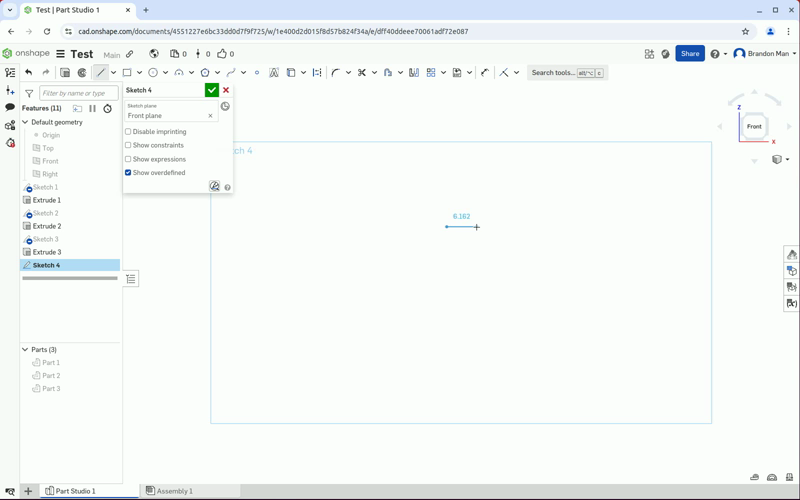
mouse_move(452, 284)
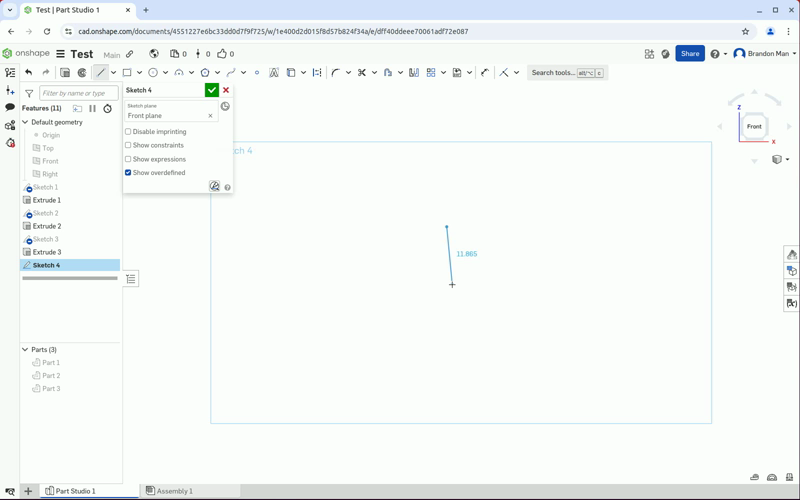
click(452, 284)
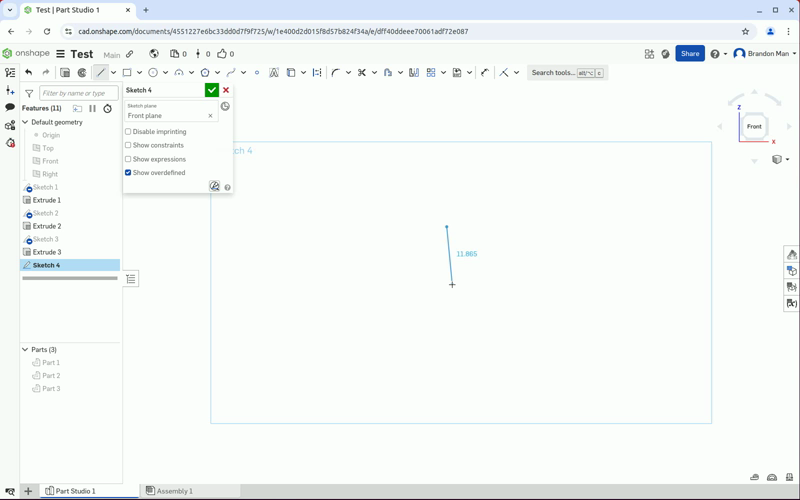
key_up(shift)
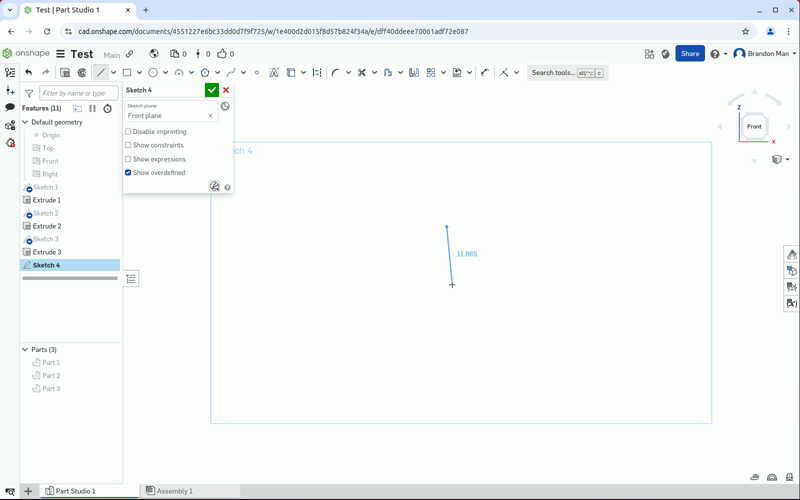
key(esc)
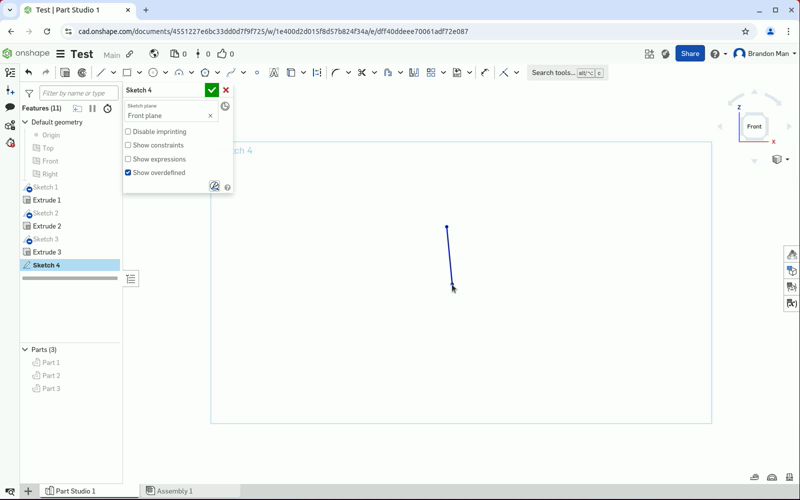
key(a)
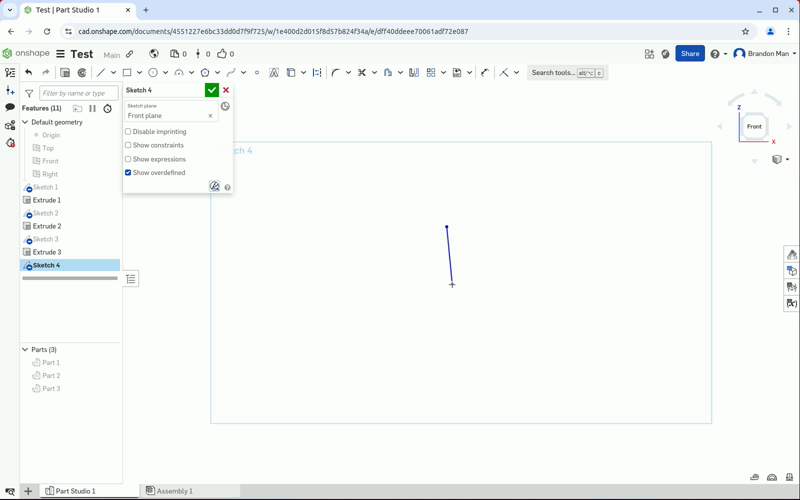
mouse_move(452, 284)
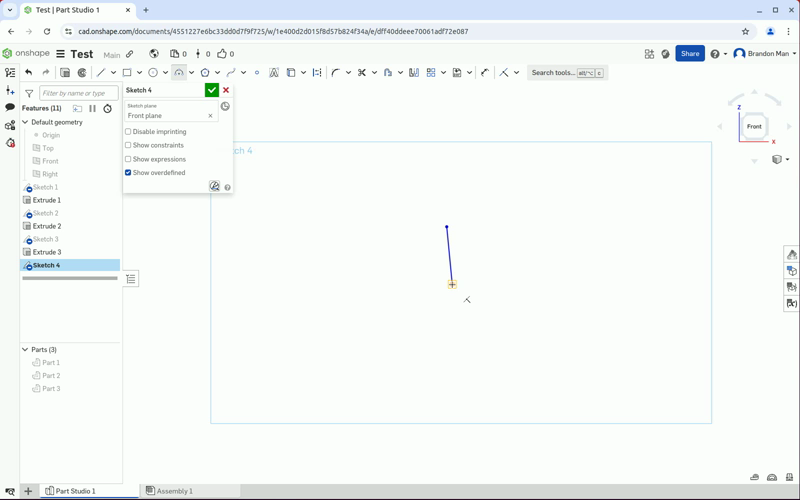
click(452, 284)
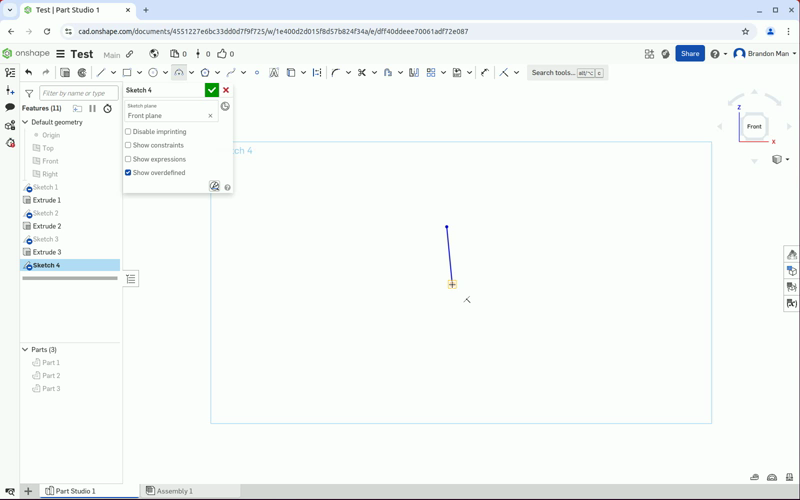
key_down(shift)
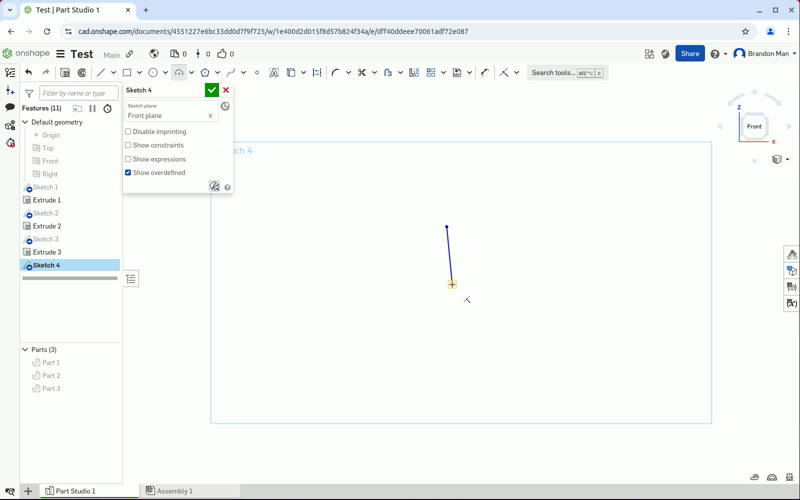
mouse_move(461, 291)
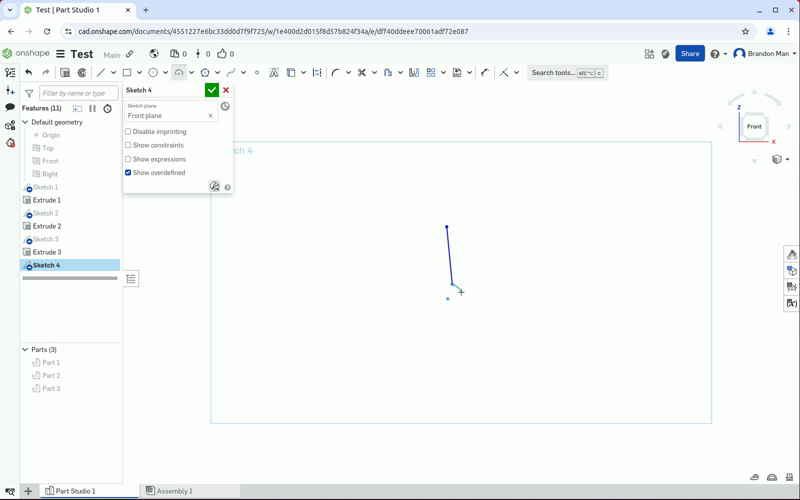
click(461, 291)
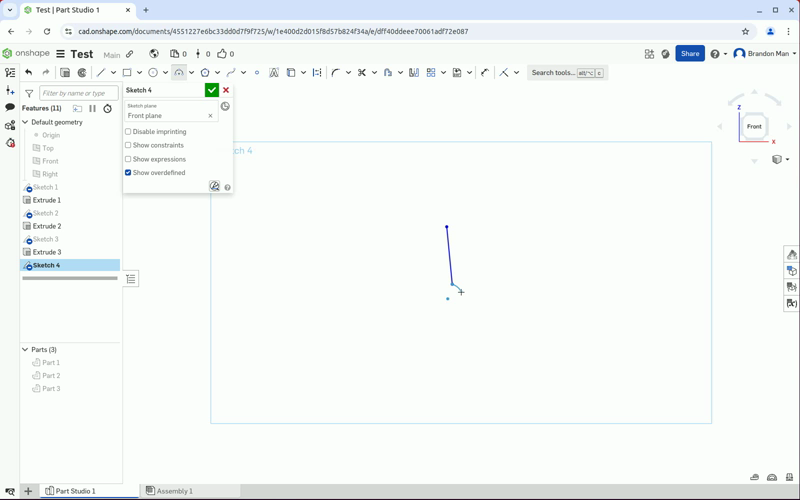
mouse_move(466, 276)
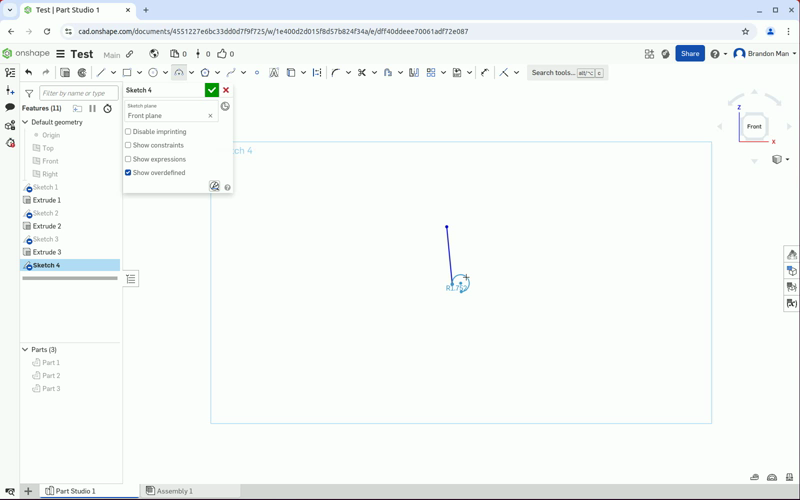
click(466, 276)
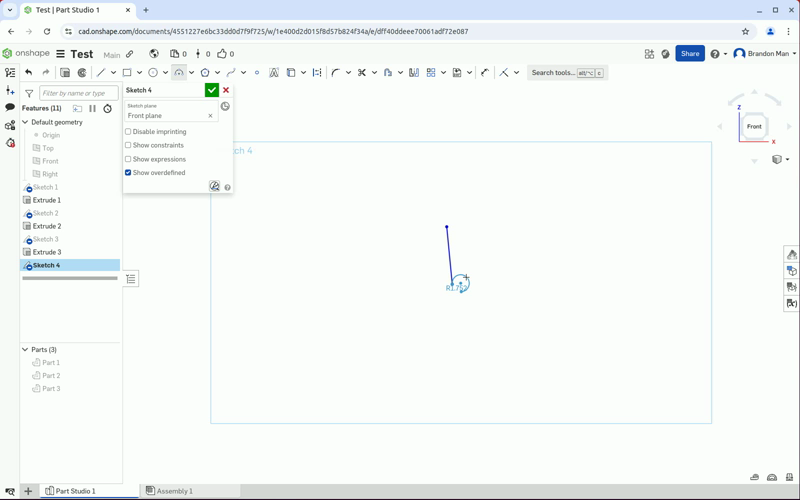
key_up(shift)
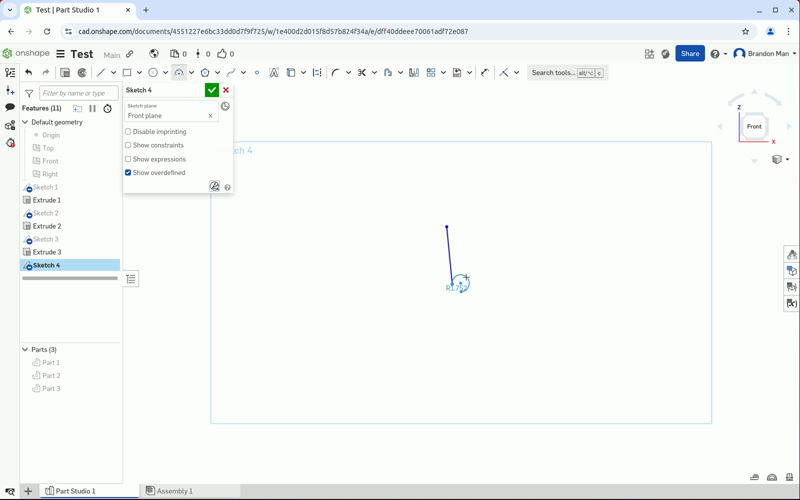
key(esc)
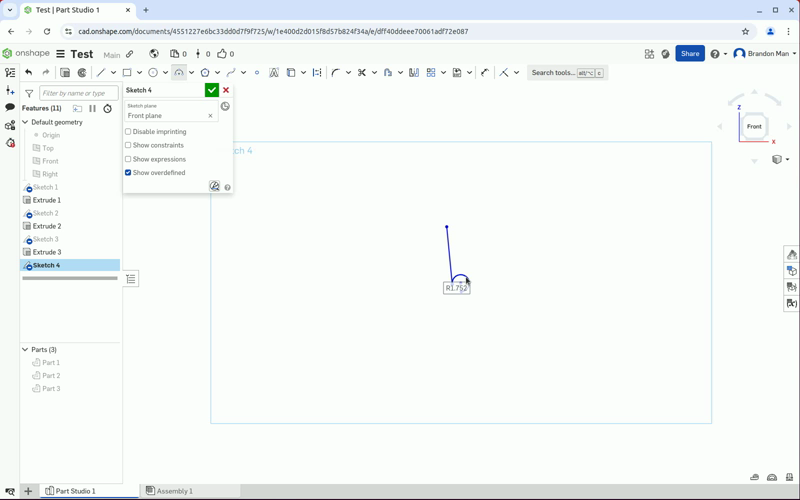
key(l)
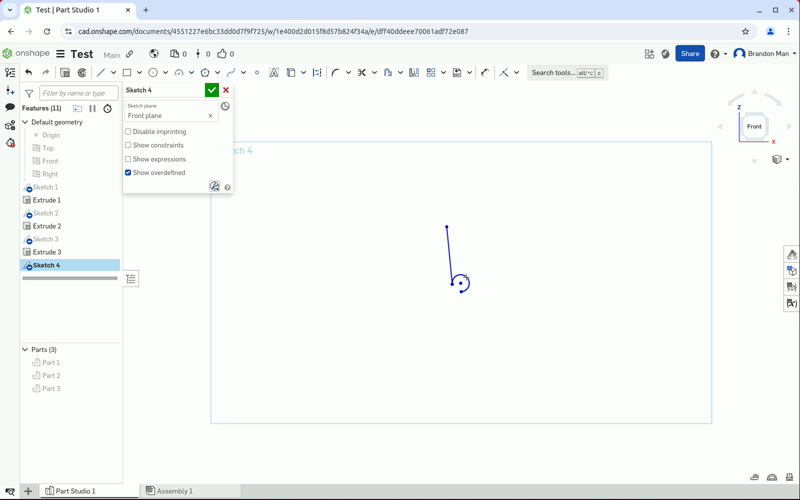
mouse_move(461, 291)
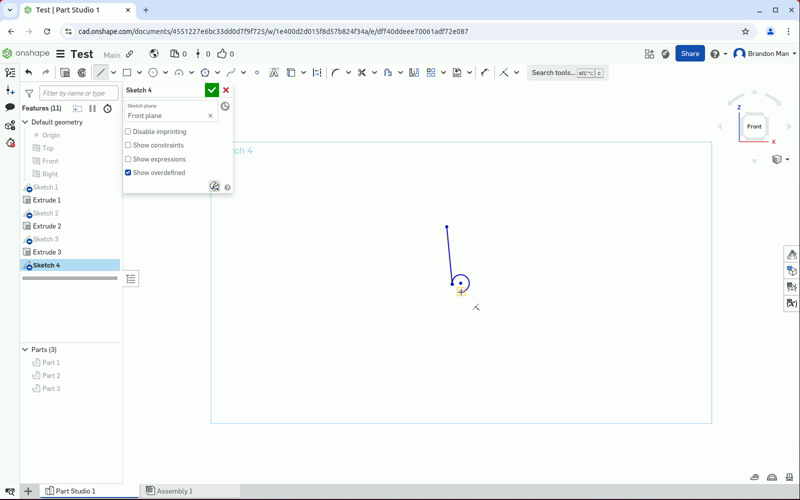
click(461, 291)
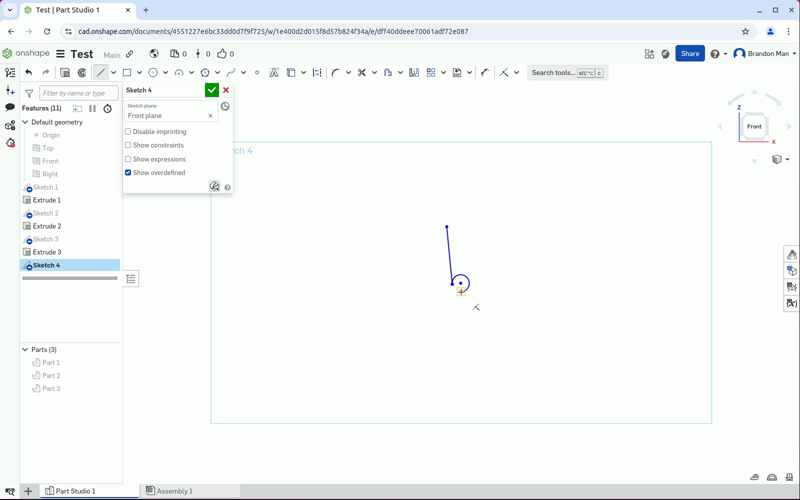
key_down(shift)
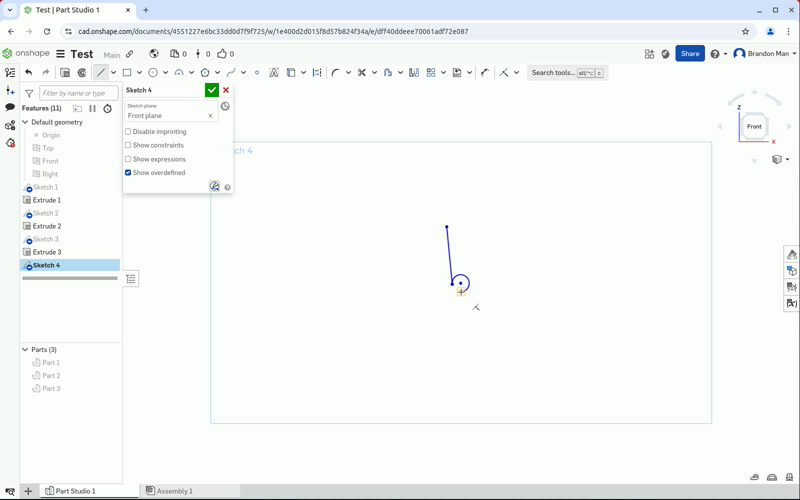
mouse_move(491, 291)
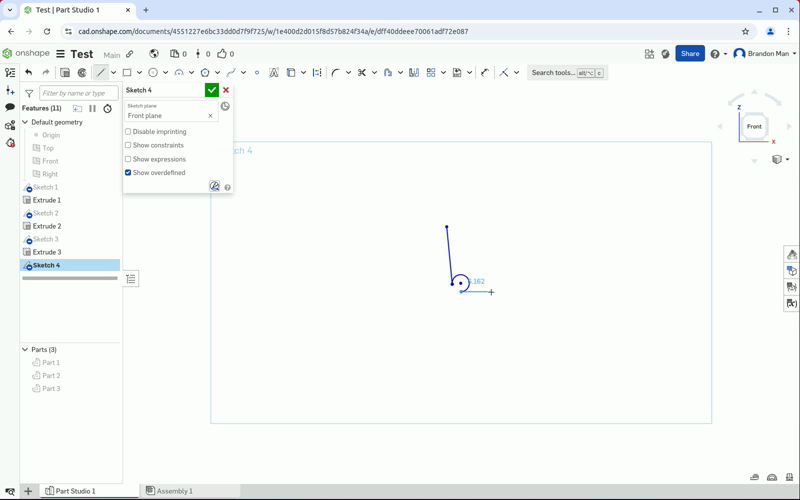
mouse_move(502, 290)
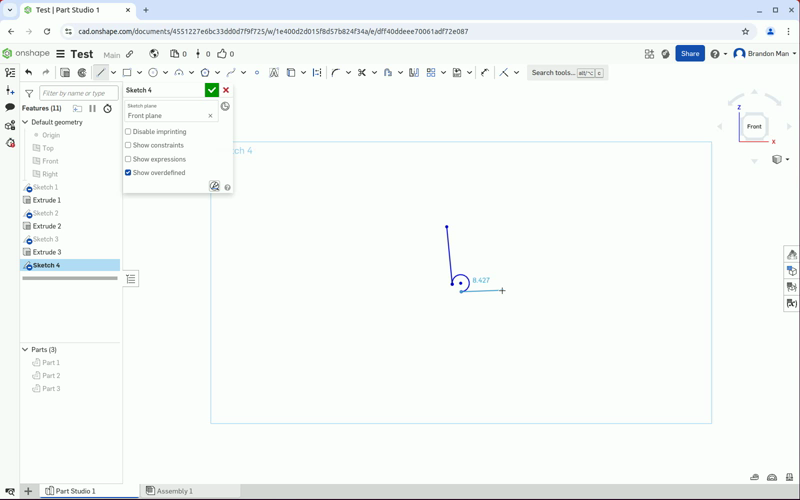
click(502, 290)
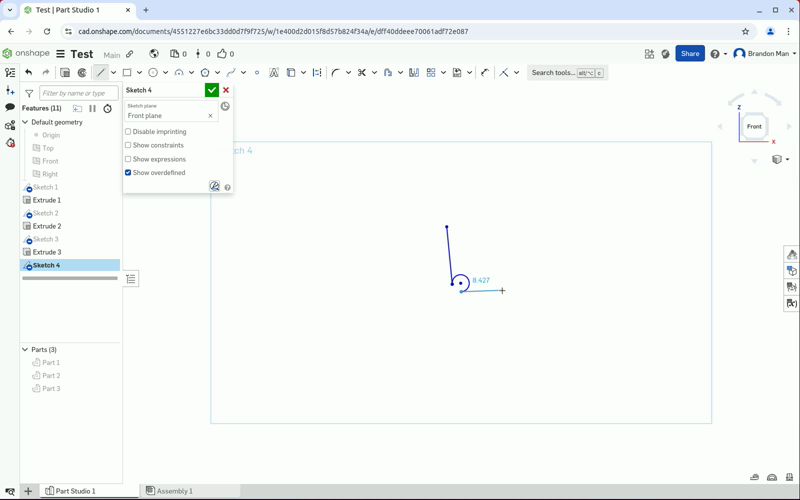
key_up(shift)
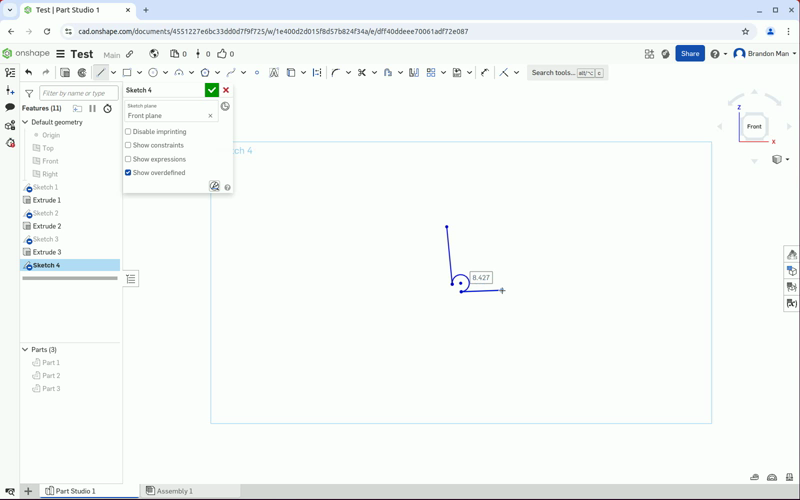
key(esc)
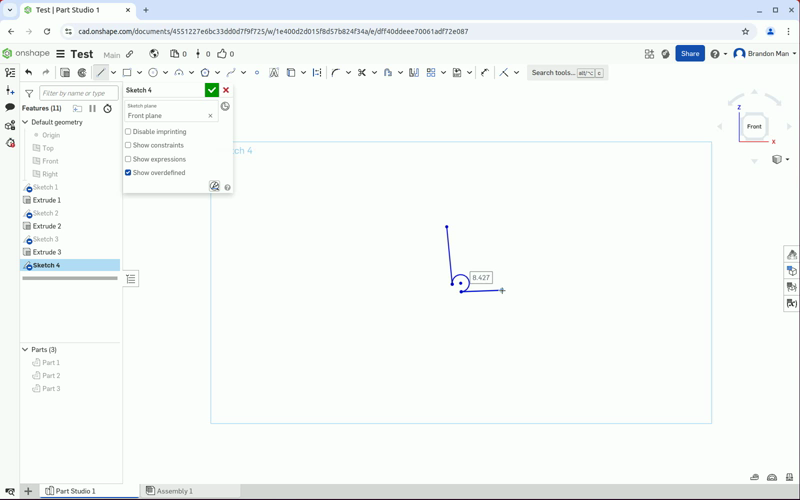
key(a)
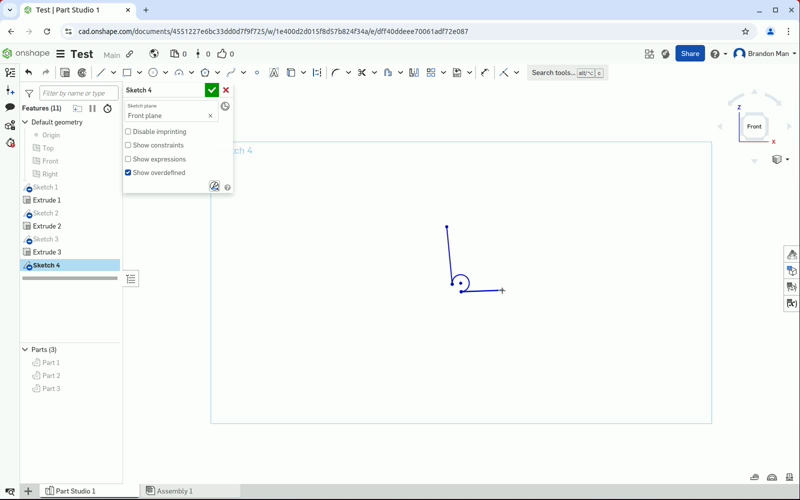
mouse_move(502, 290)
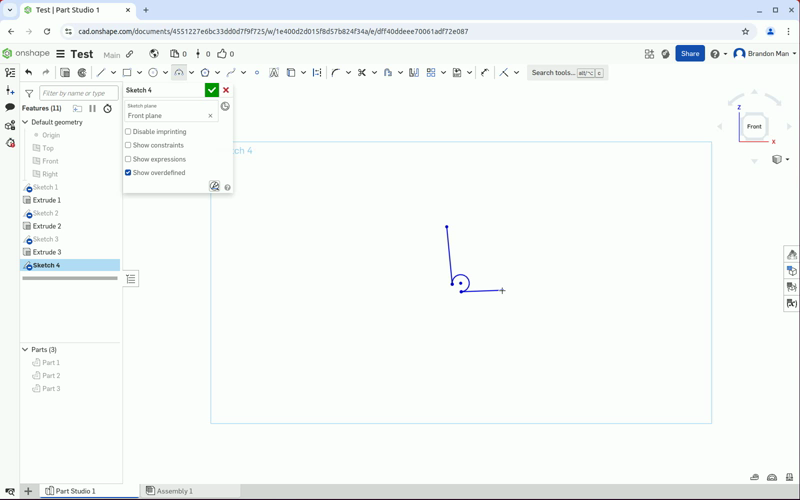
click(502, 290)
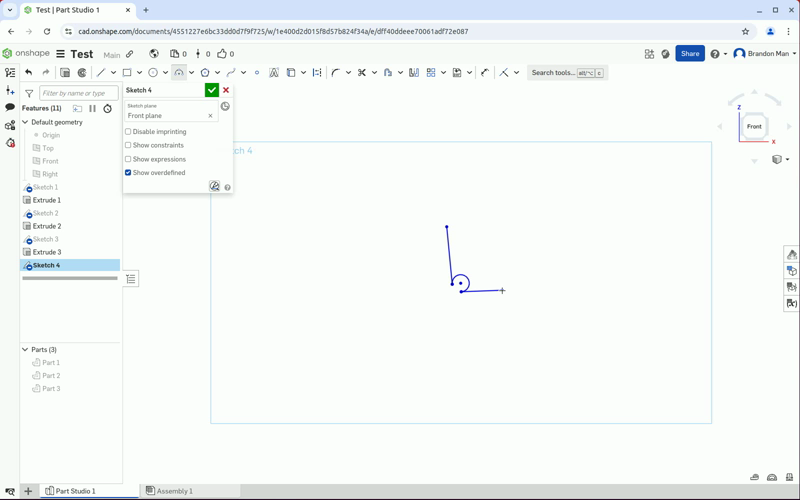
key_down(shift)
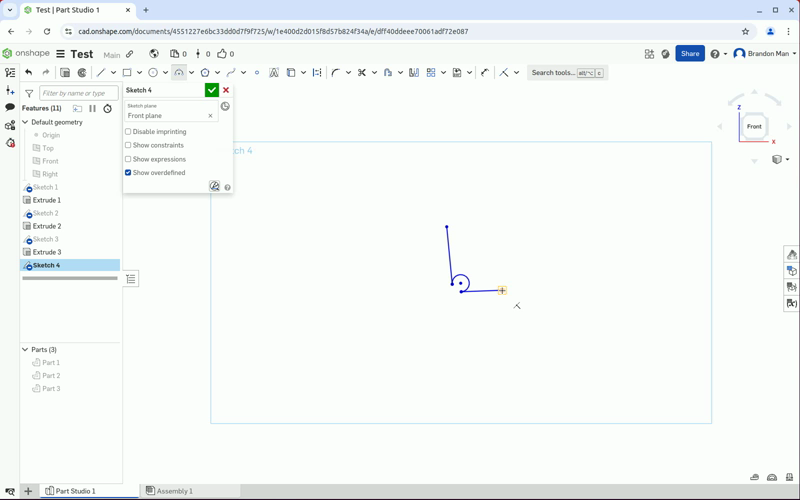
mouse_move(502, 276)
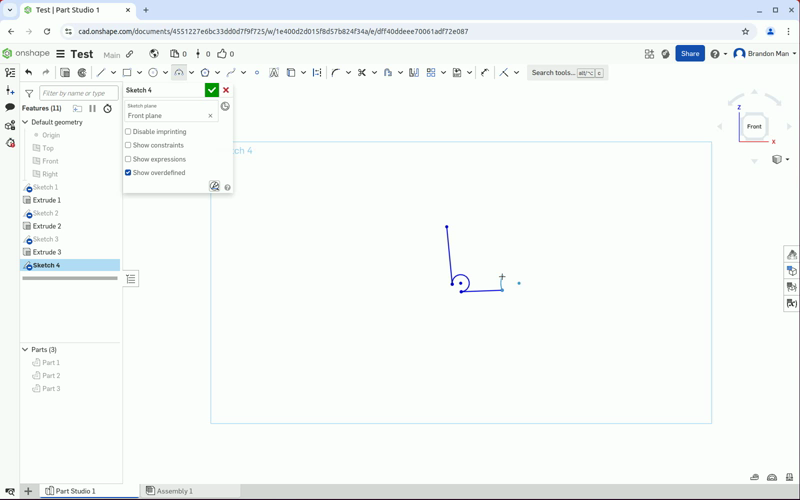
click(502, 276)
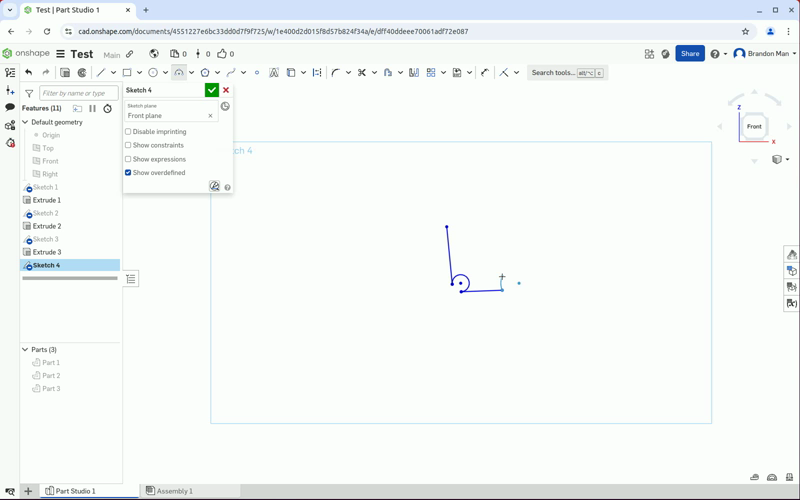
mouse_move(494, 282)
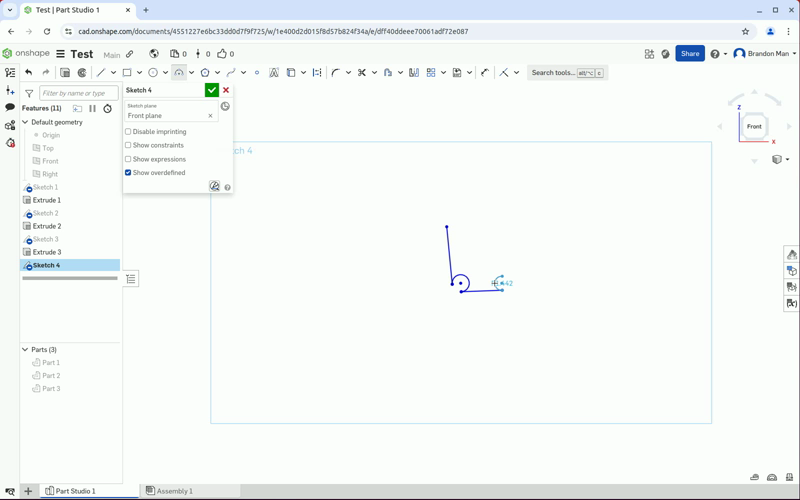
click(494, 282)
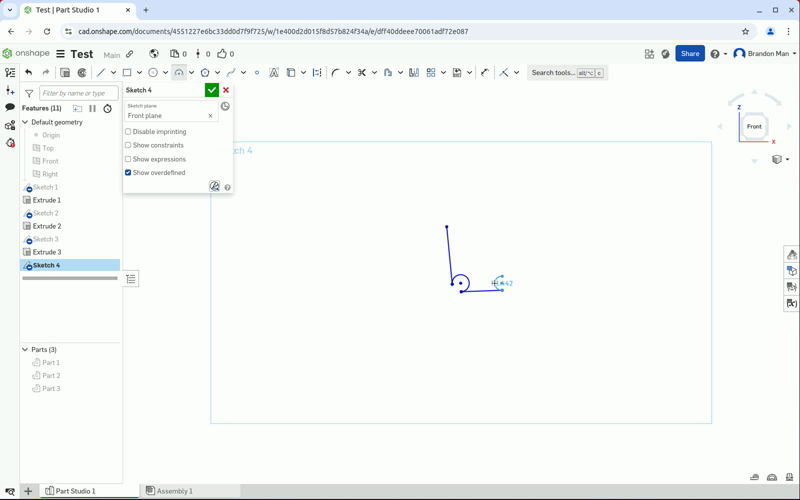
key_up(shift)
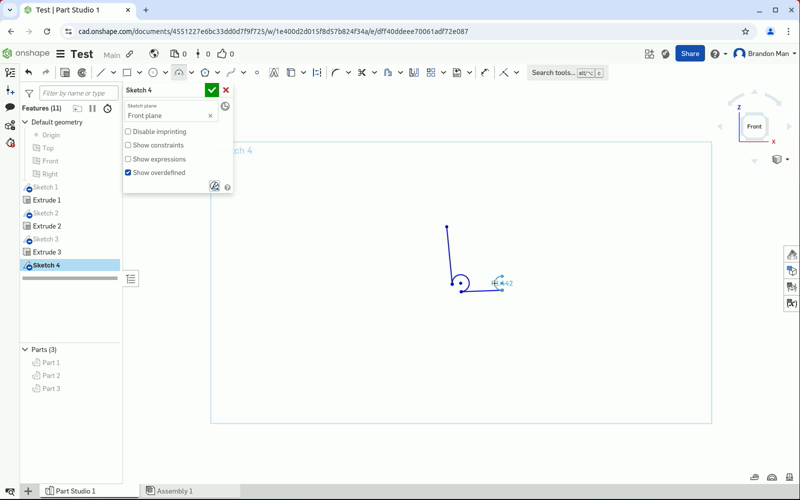
key(esc)
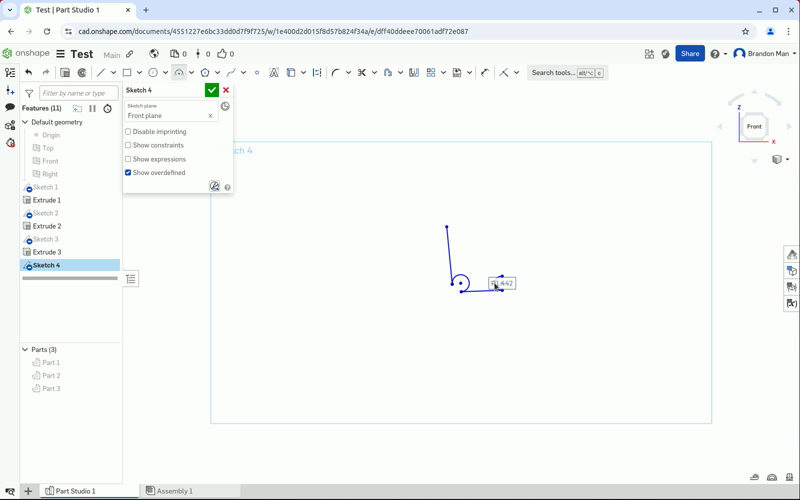
key(l)
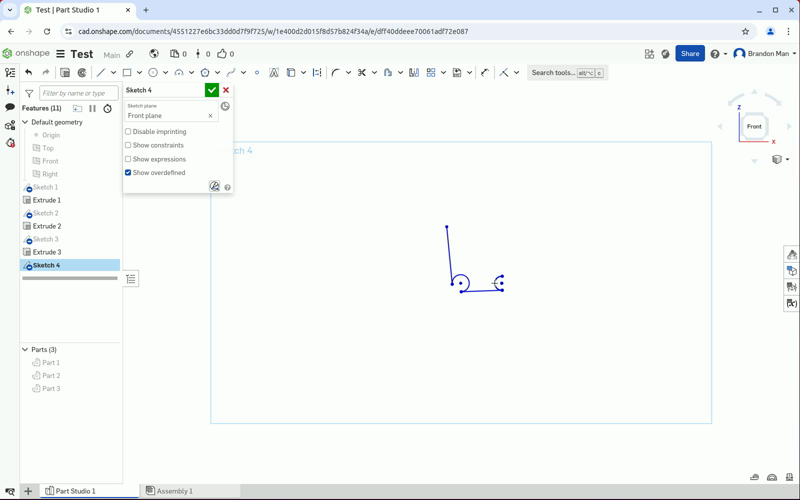
mouse_move(502, 276)
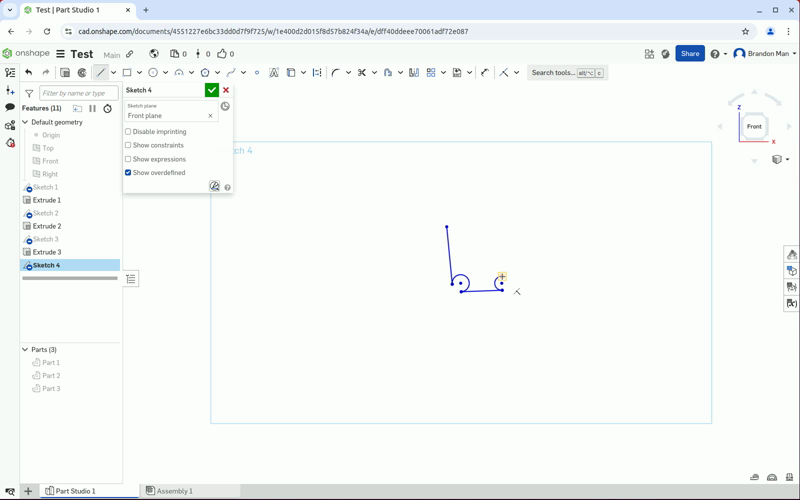
click(502, 276)
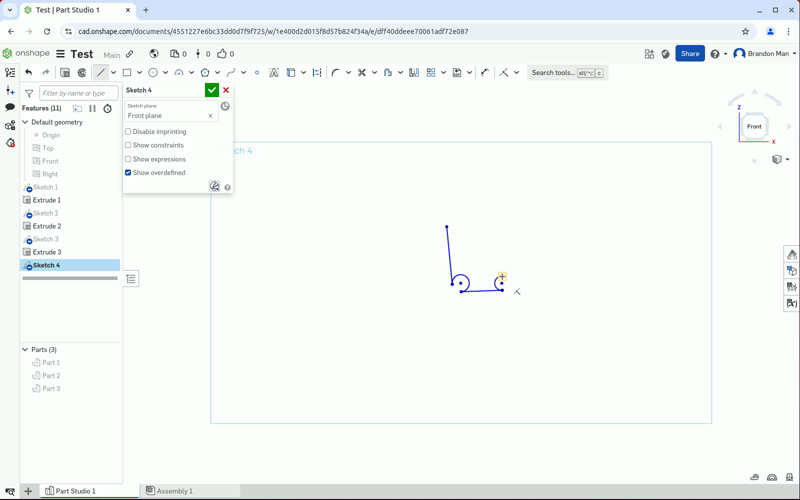
key_down(shift)
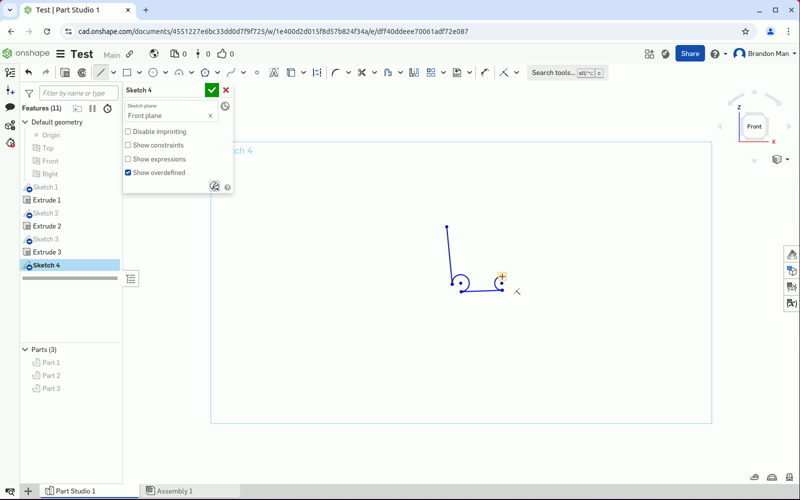
mouse_move(532, 276)
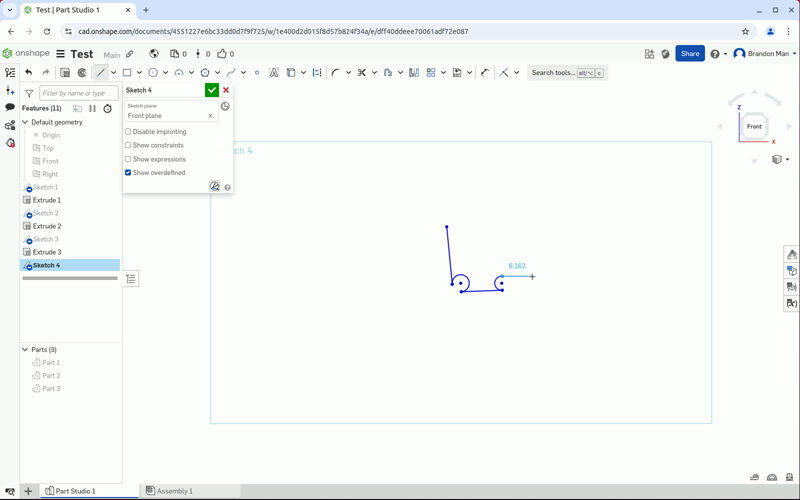
mouse_move(478, 275)
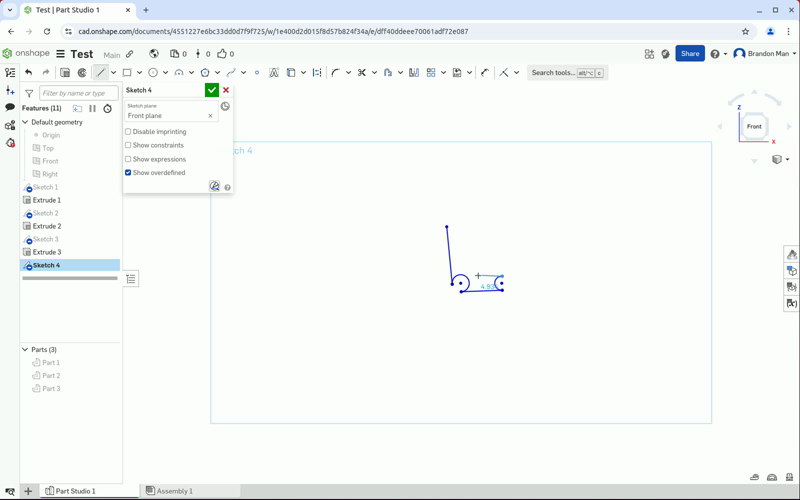
click(478, 275)
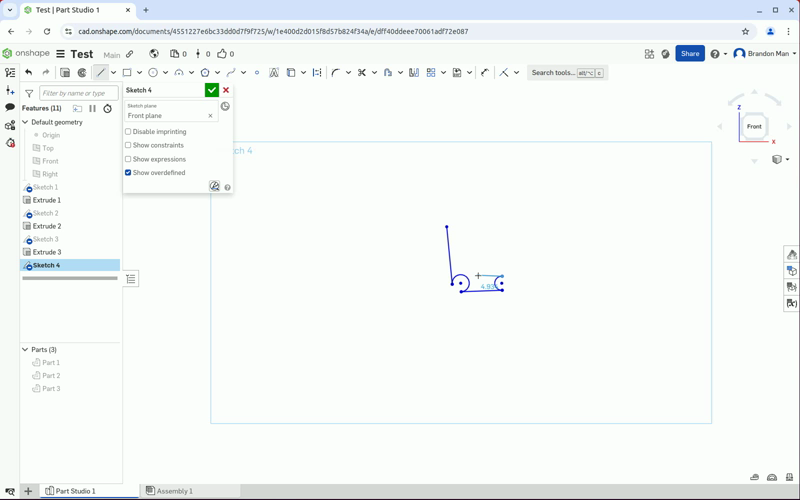
key_up(shift)
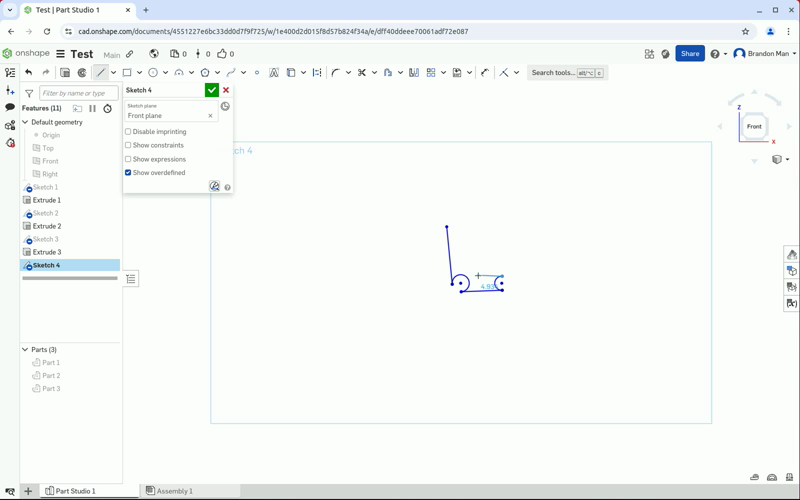
key(esc)
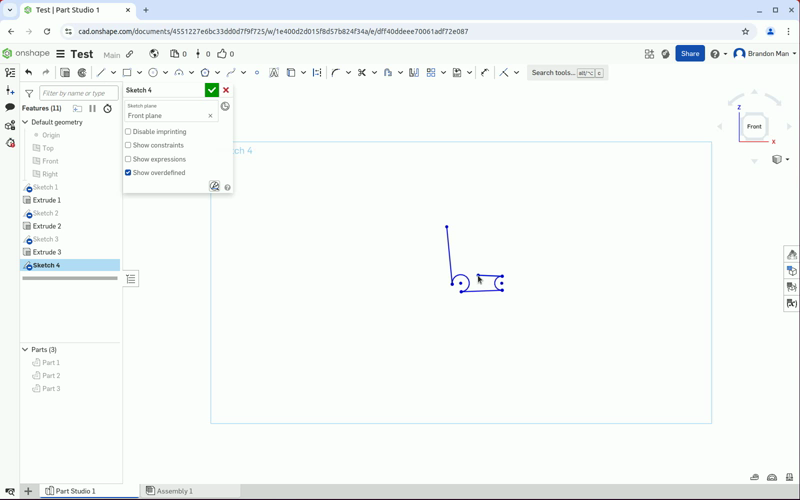
key(a)
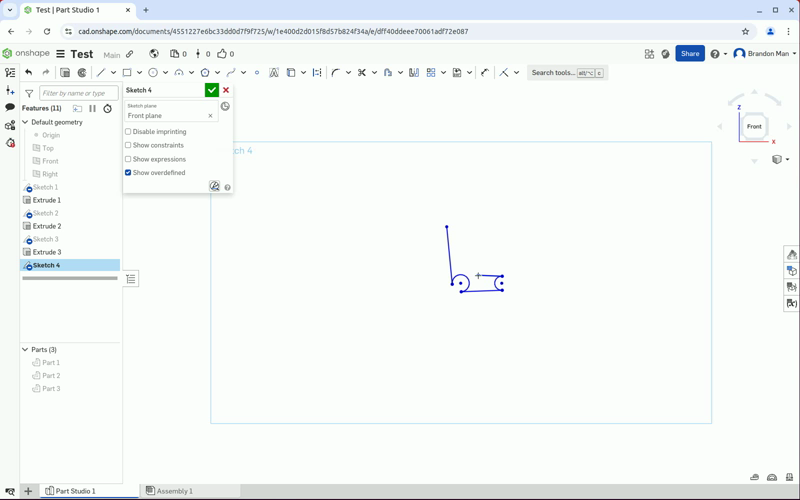
mouse_move(478, 275)
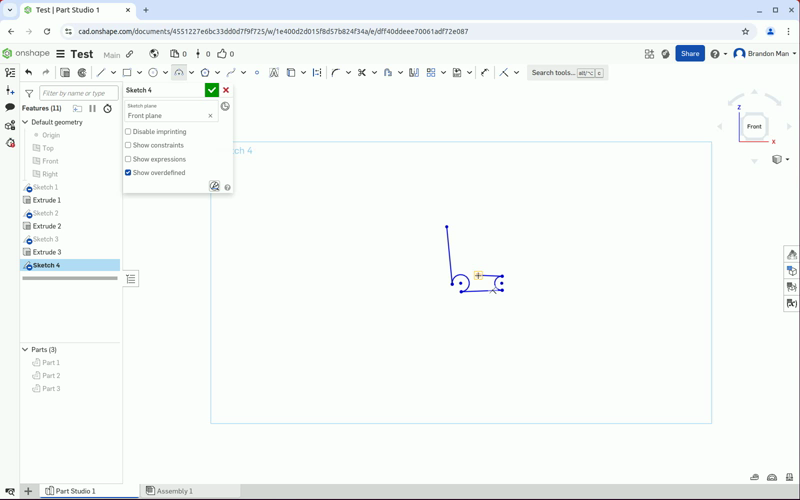
click(478, 275)
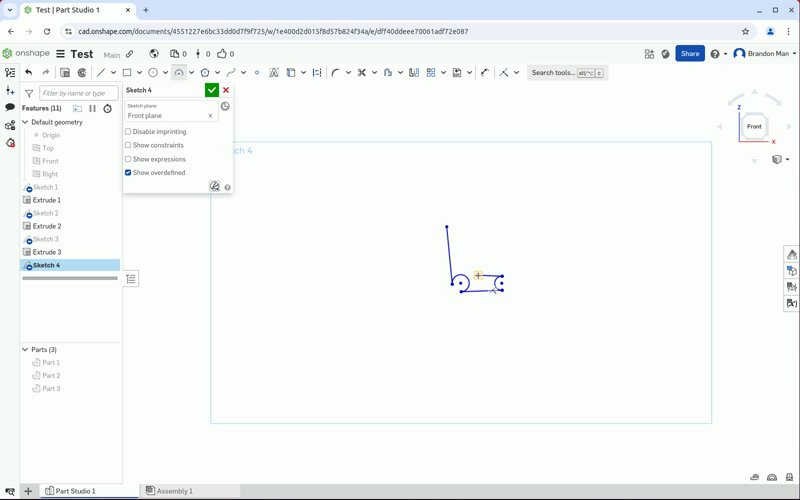
key_down(shift)
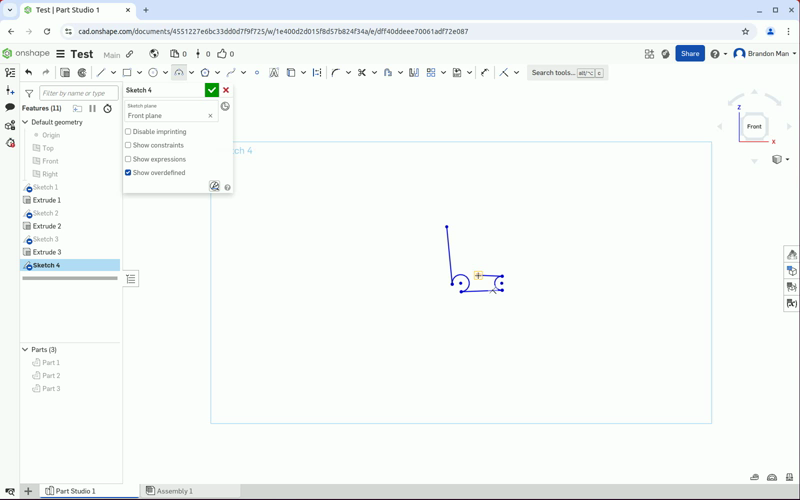
mouse_move(471, 267)
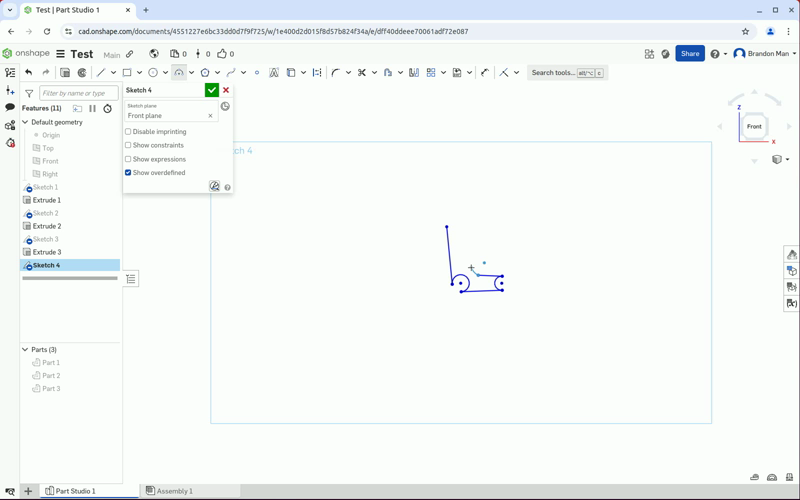
click(471, 267)
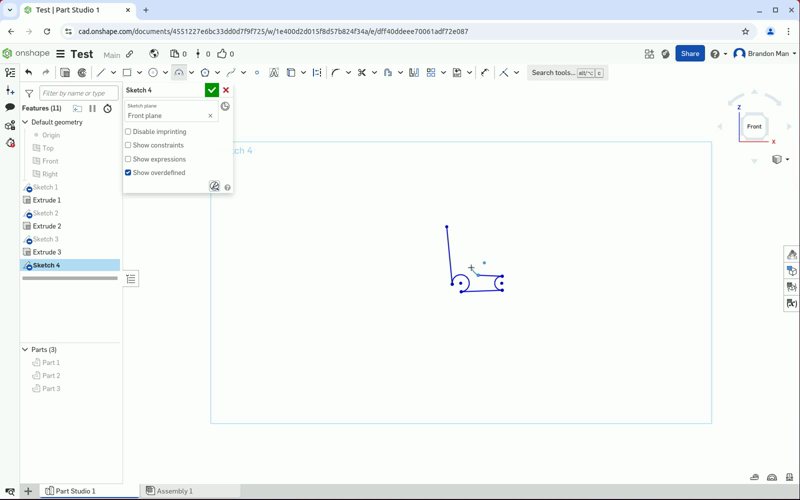
mouse_move(472, 272)
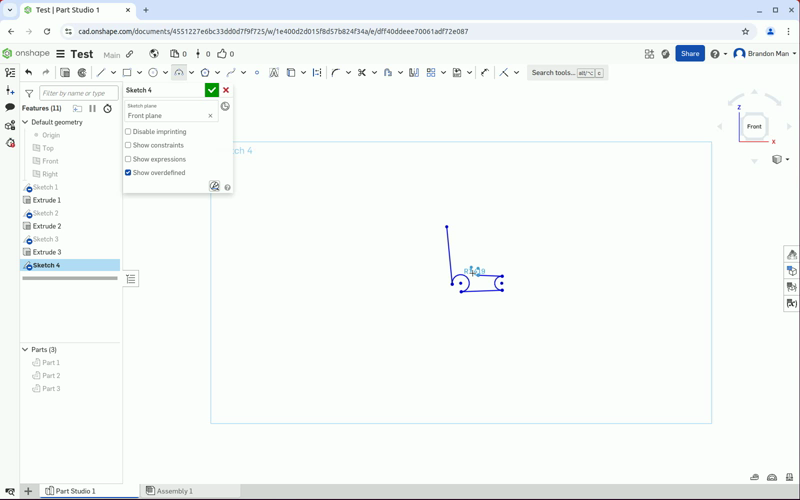
click(472, 272)
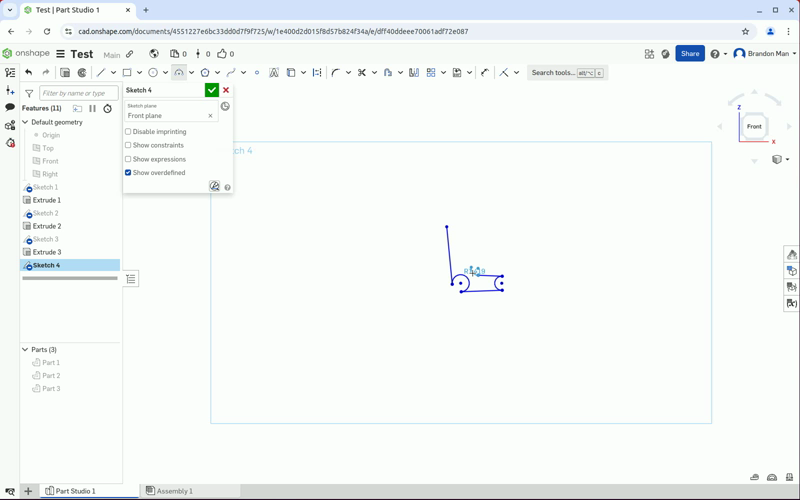
key_up(shift)
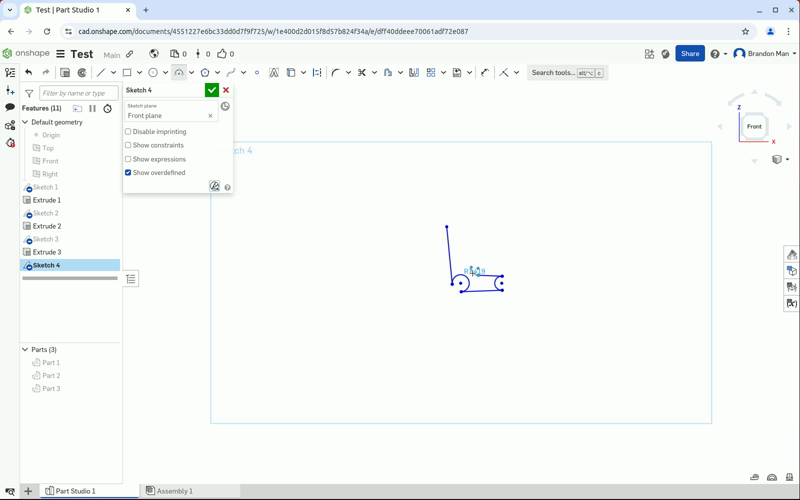
key(esc)
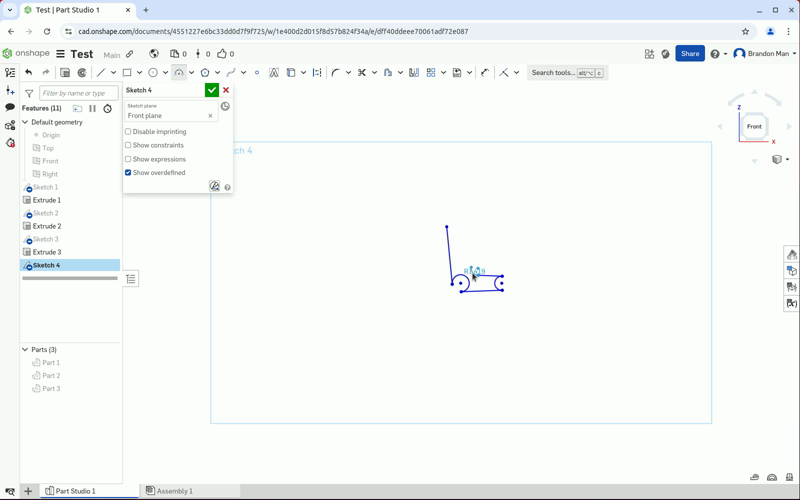
key(l)
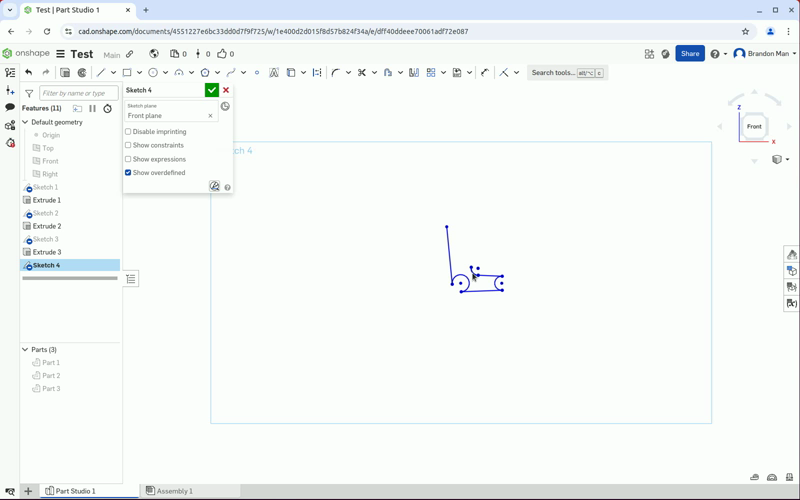
mouse_move(471, 267)
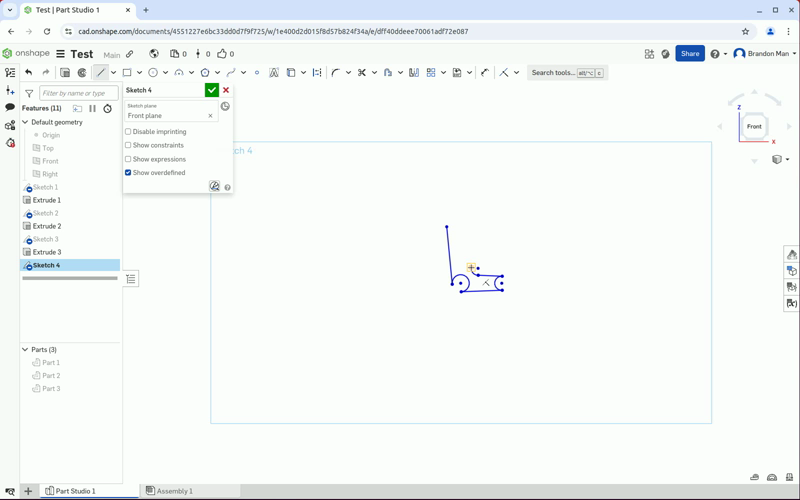
click(471, 267)
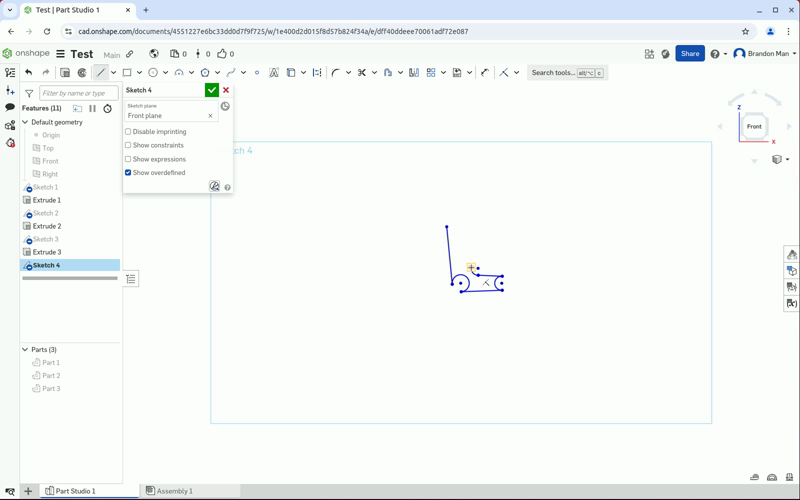
key_down(shift)
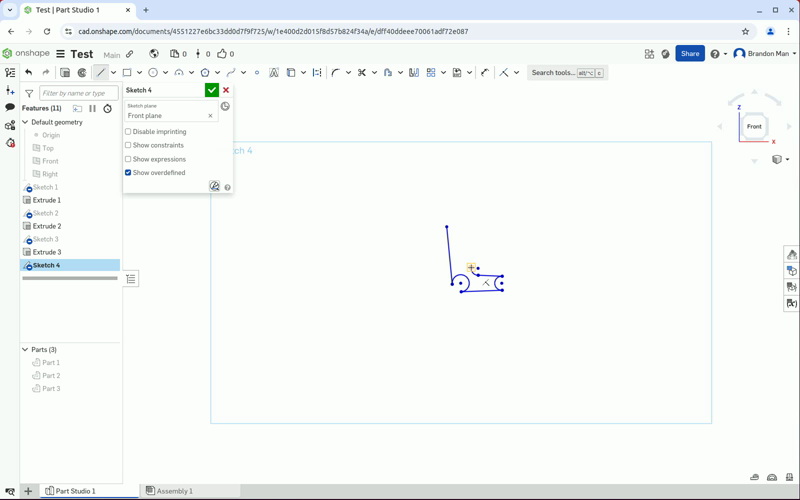
mouse_move(501, 267)
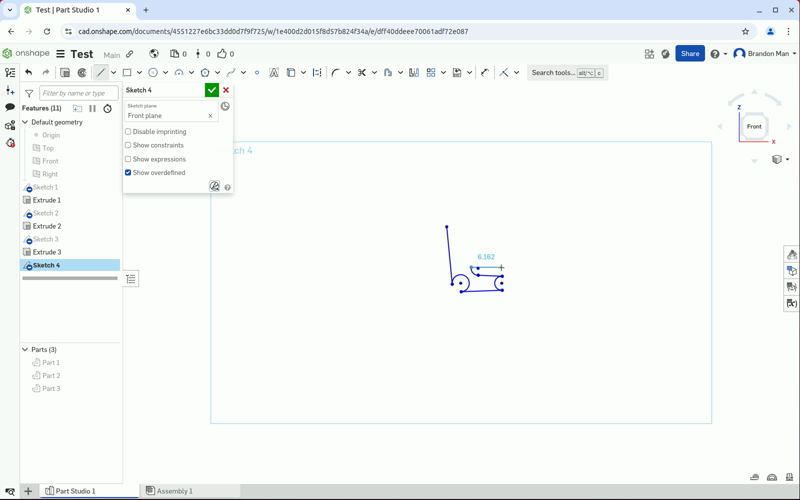
mouse_move(475, 226)
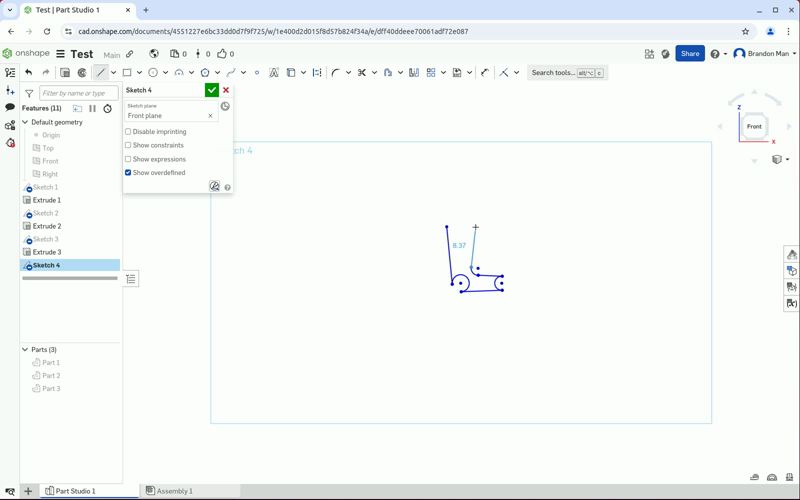
click(475, 226)
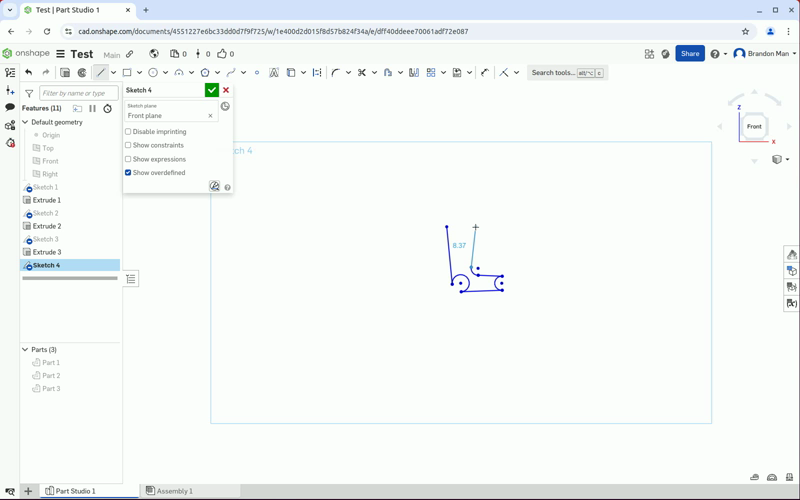
key_up(shift)
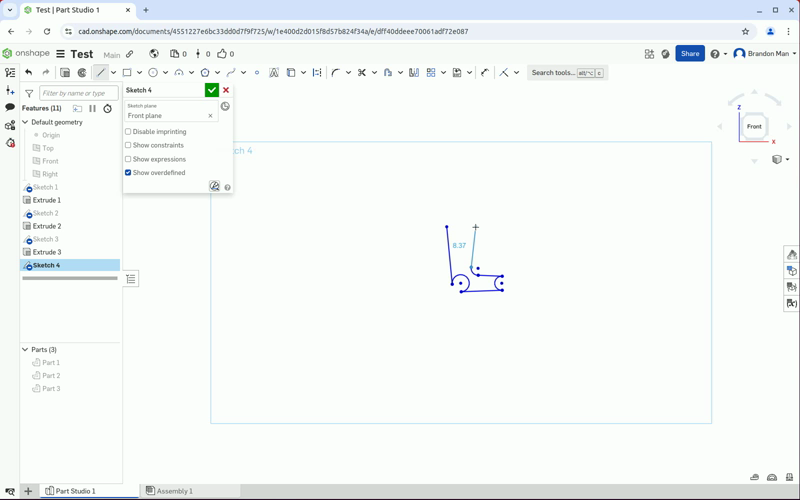
key(esc)
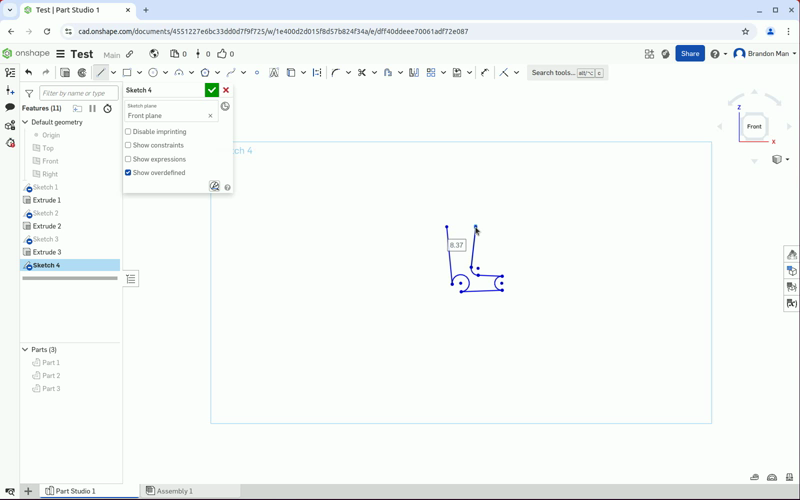
key(a)
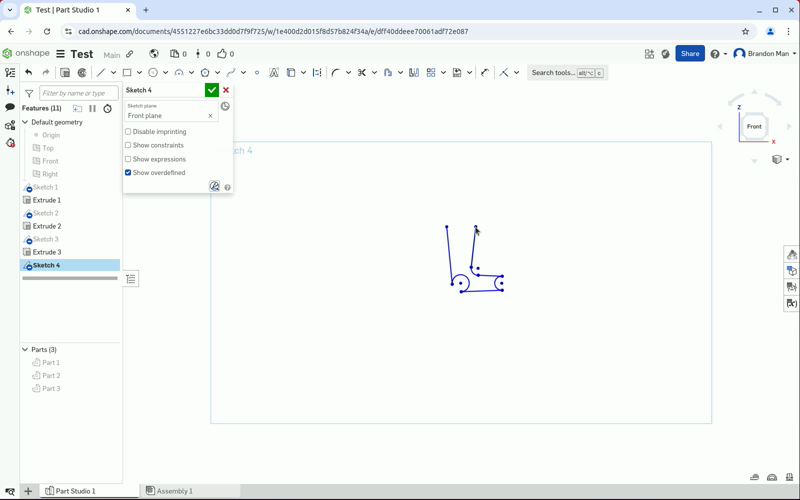
mouse_move(475, 226)
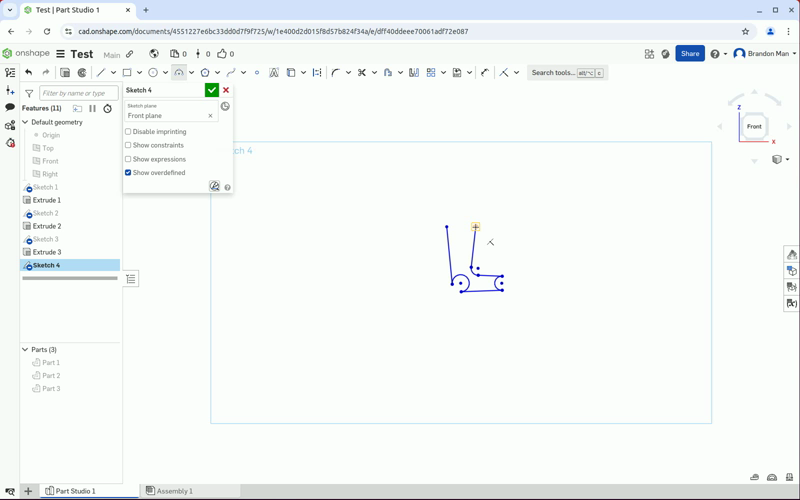
click(475, 226)
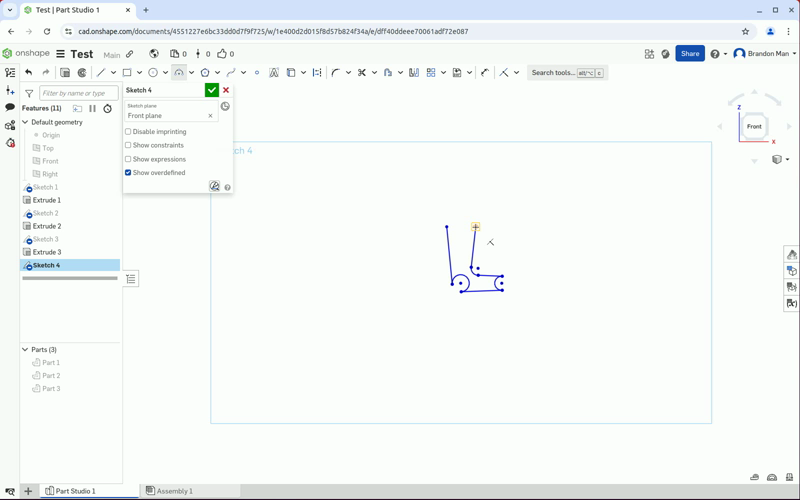
mouse_move(446, 226)
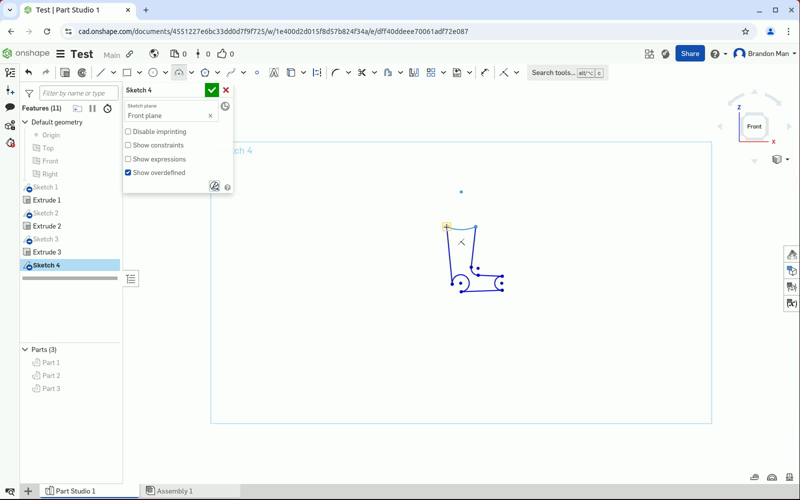
click(446, 226)
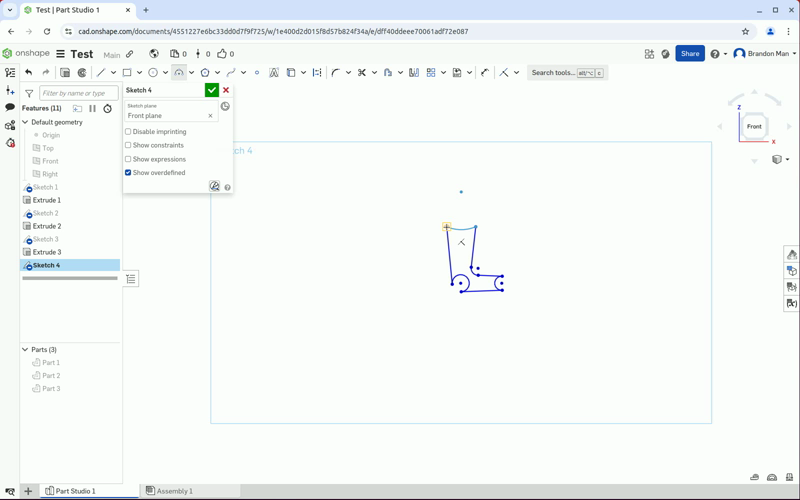
key_down(shift)
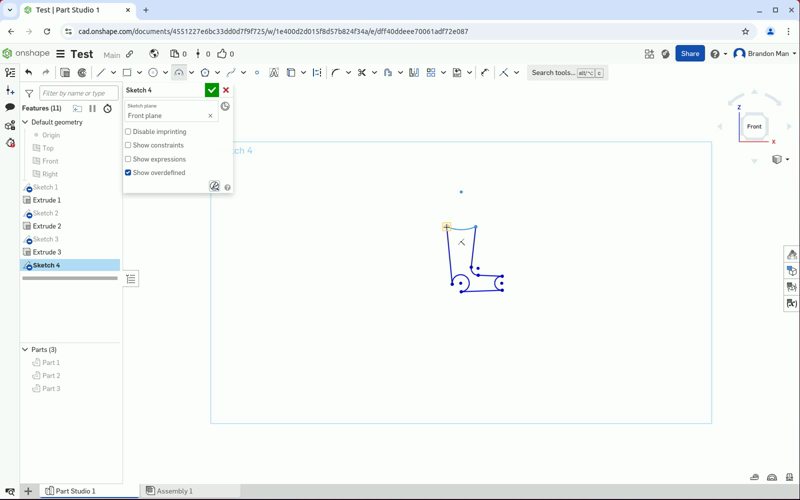
mouse_move(461, 239)
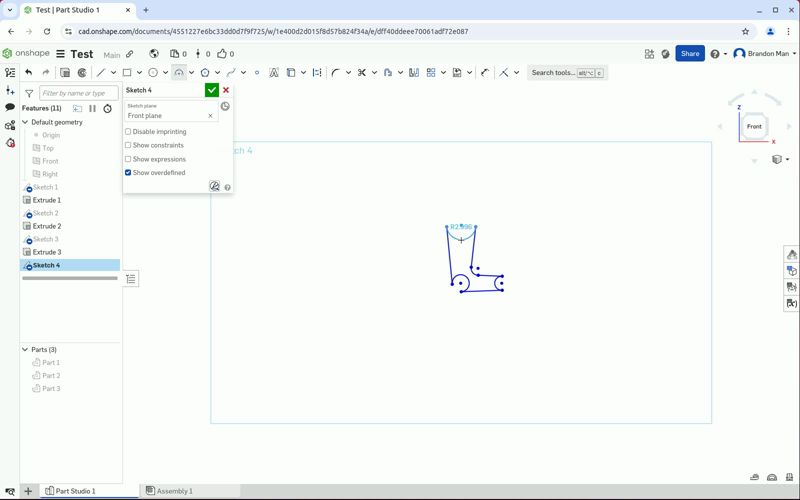
click(461, 239)
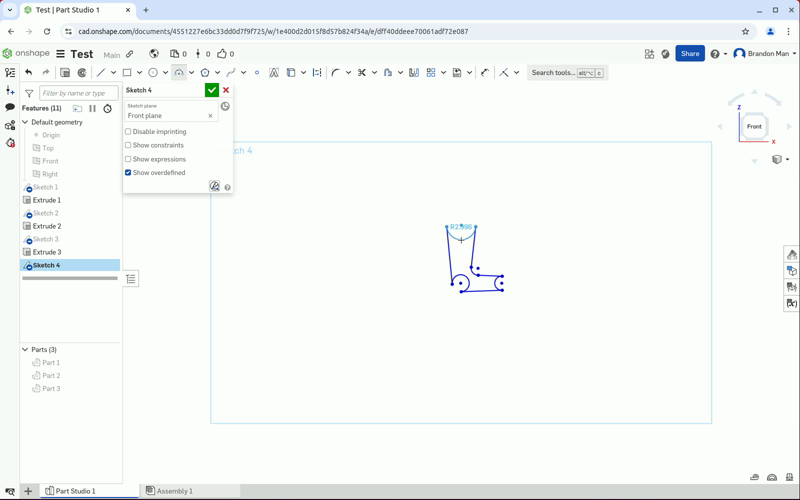
key_up(shift)
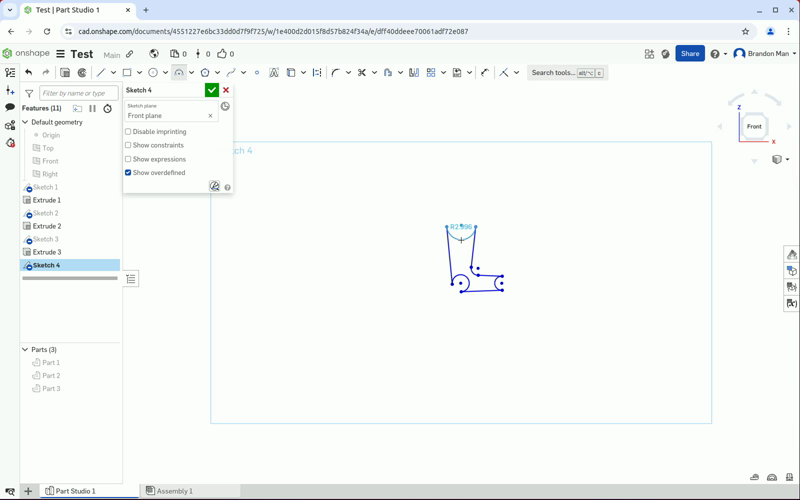
key(esc)
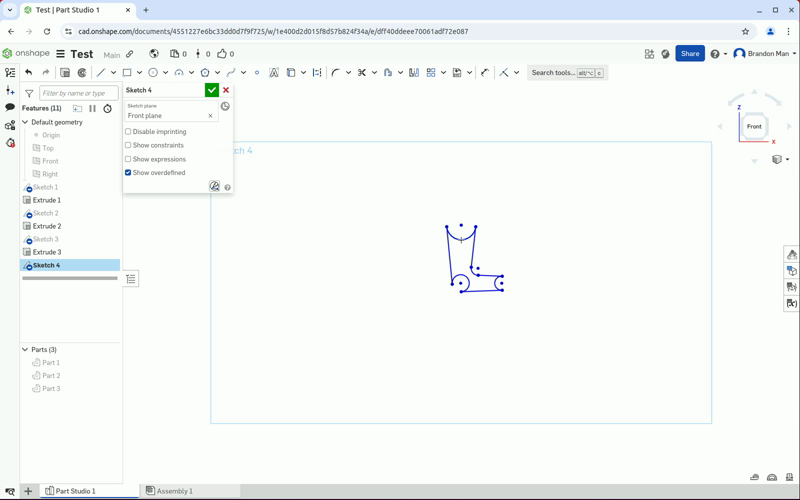
mouse_move(456, 273)
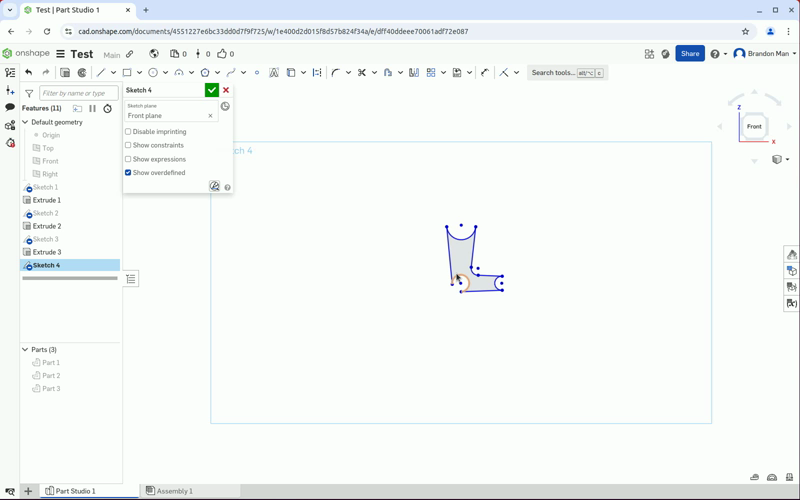
scroll(6)
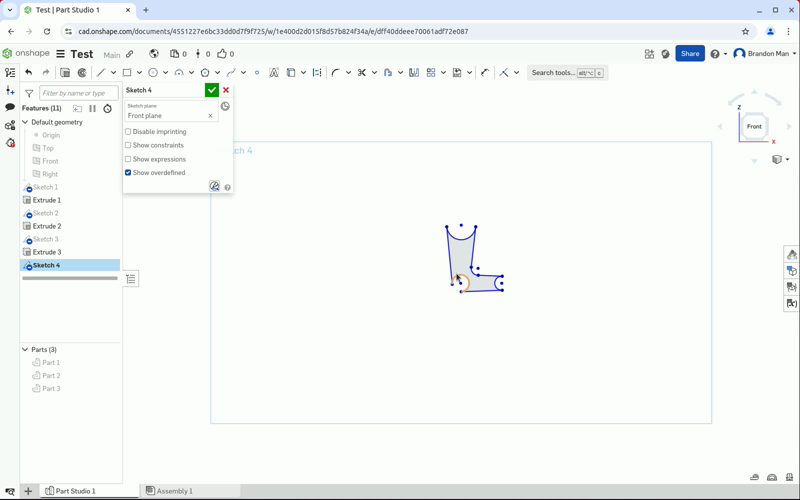
scroll(6)
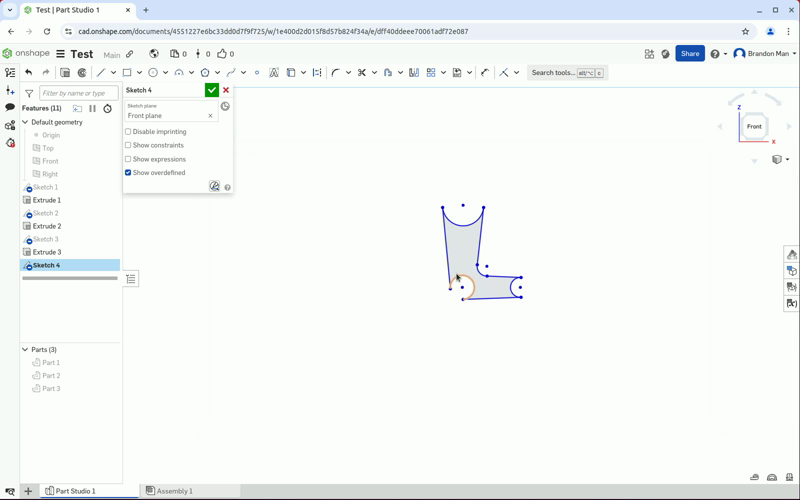
scroll(6)
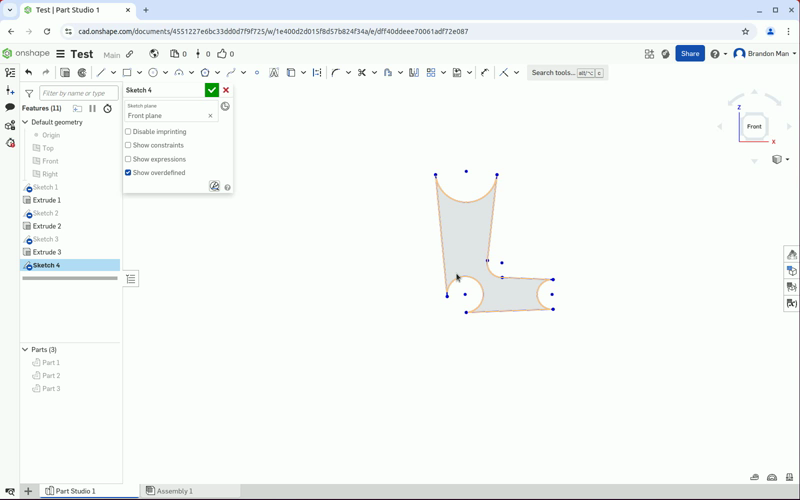
scroll(6)
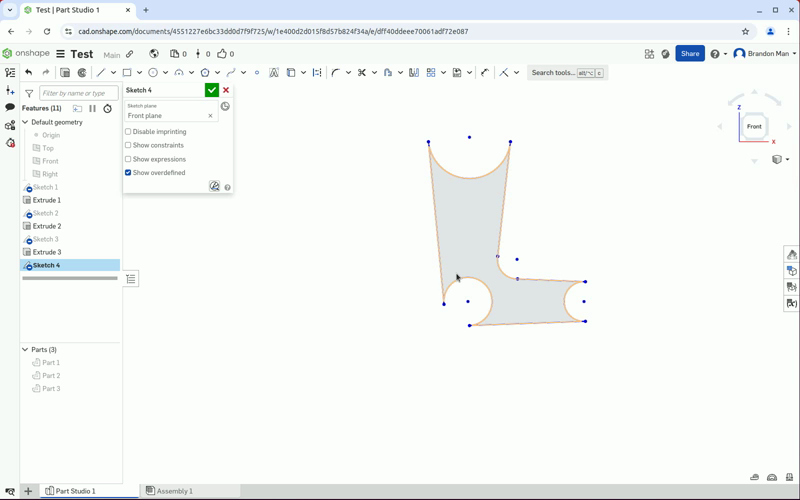
scroll(6)
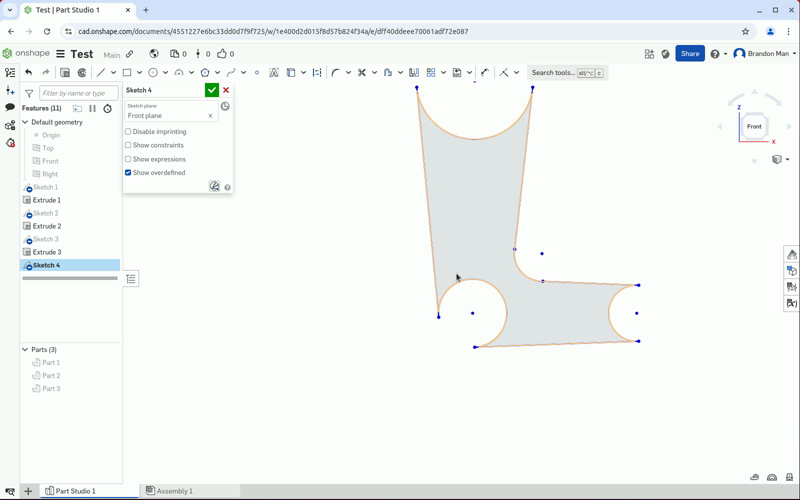
scroll(6)
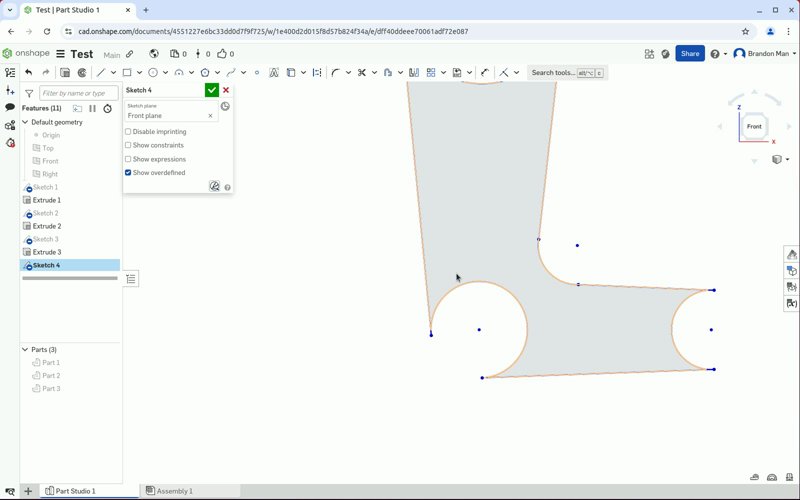
scroll(6)
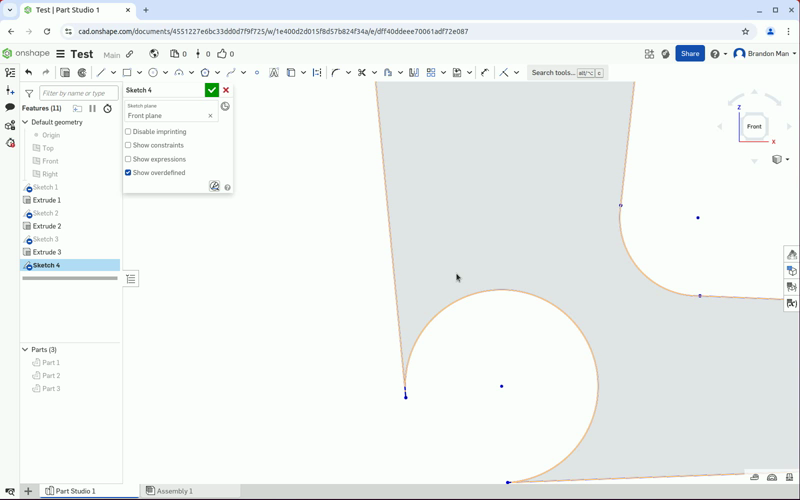
click(456, 273)
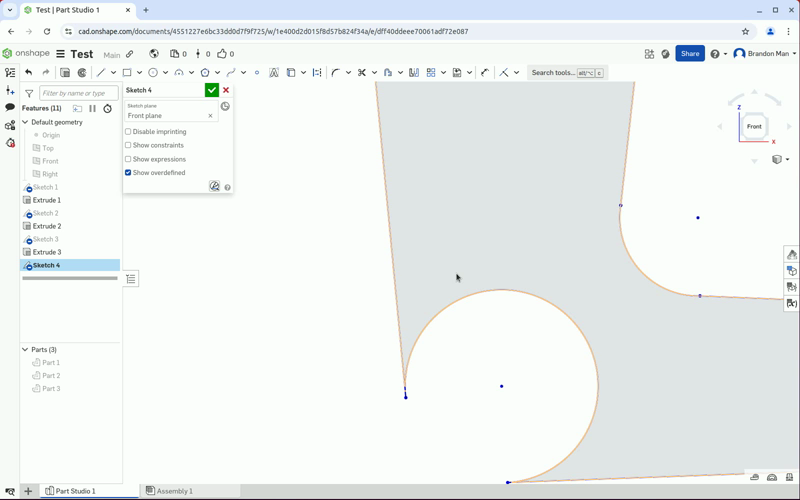
scroll(-6)
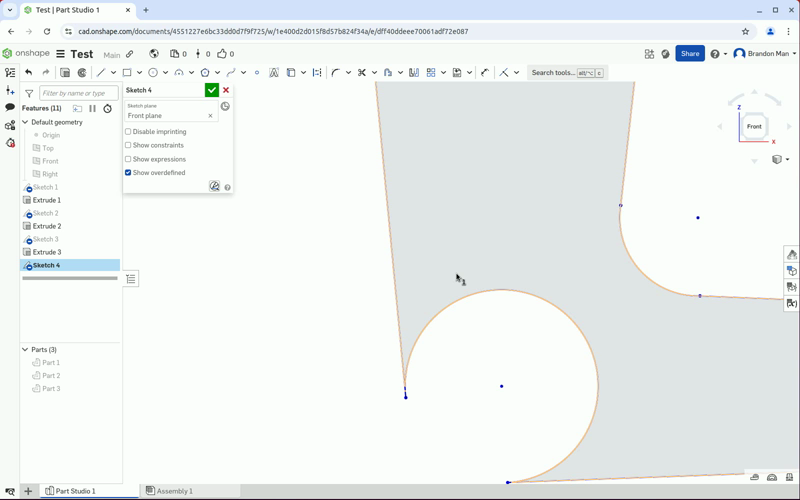
scroll(-6)
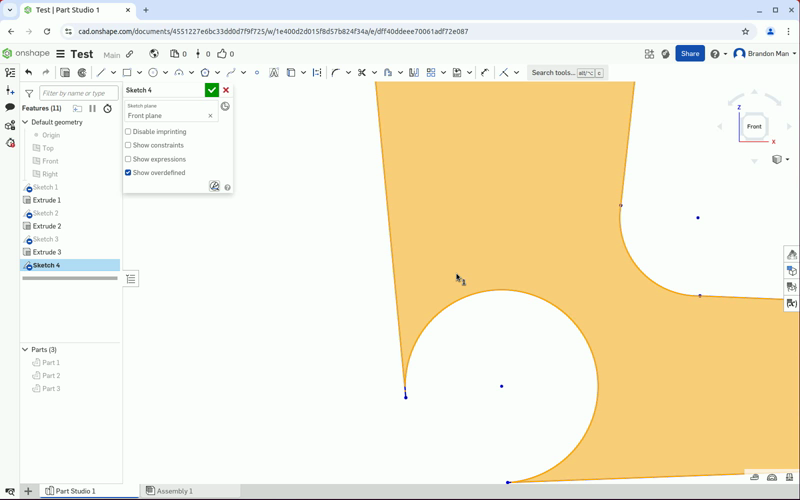
scroll(-6)
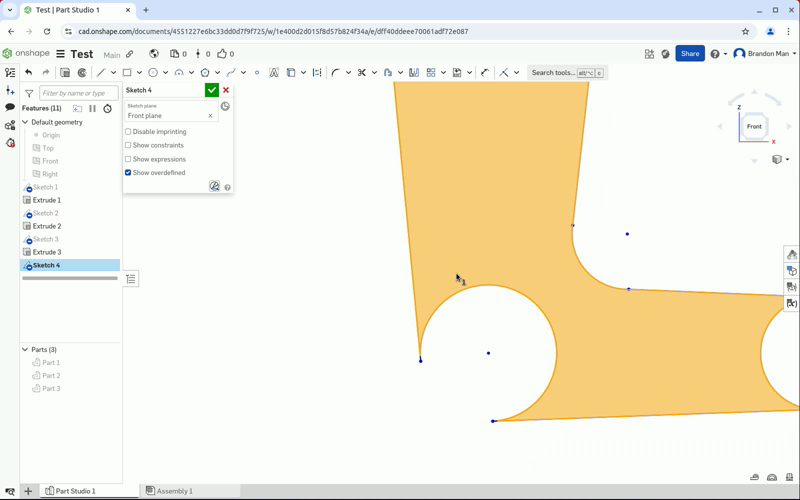
scroll(-6)
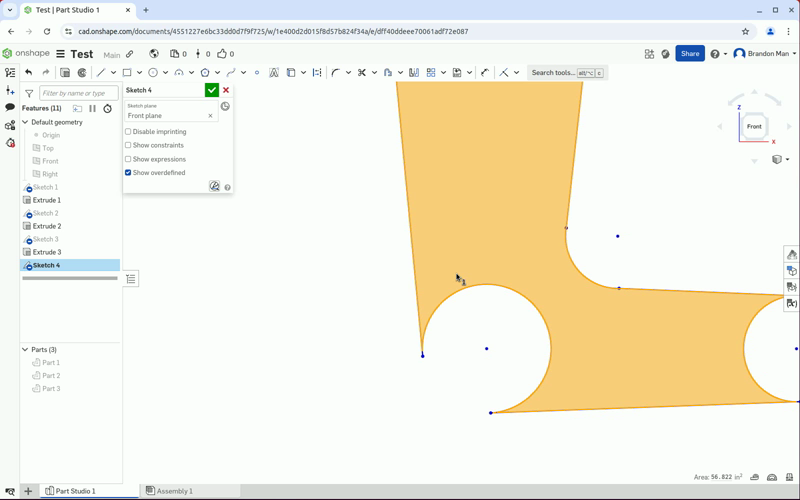
scroll(-6)
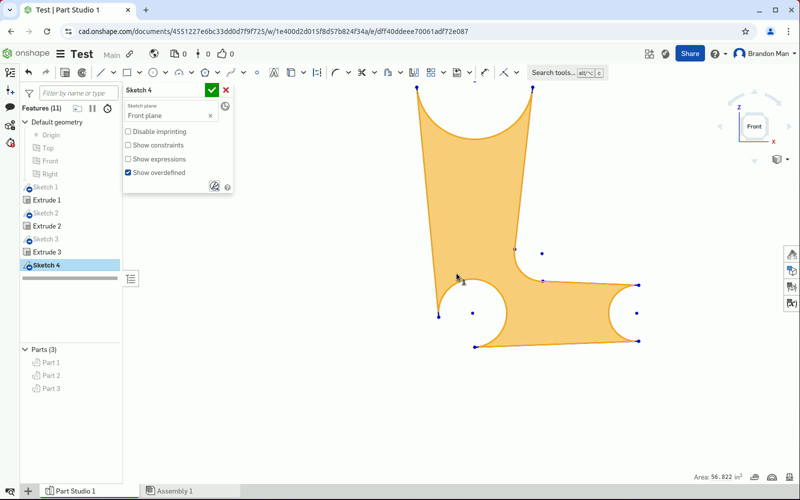
scroll(-6)
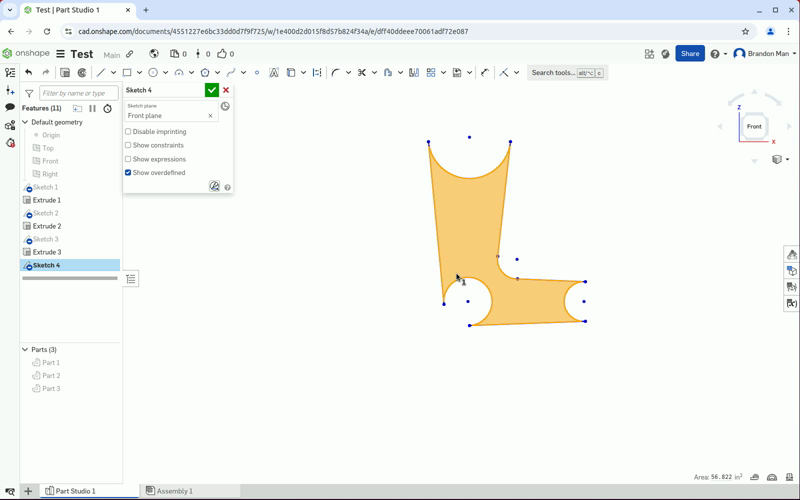
scroll(-6)
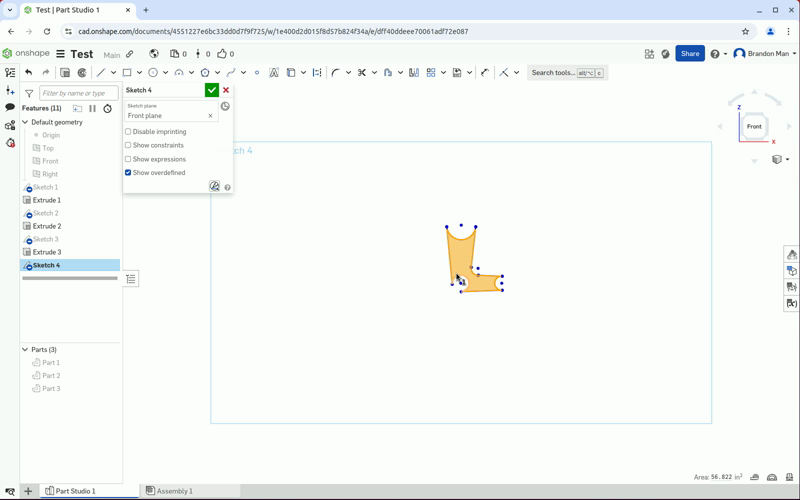
mouse_move(73, 352)
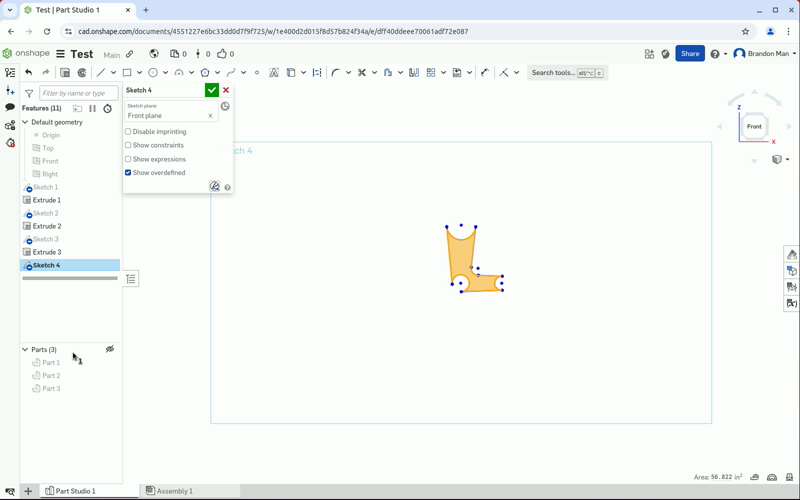
key(shift+y)
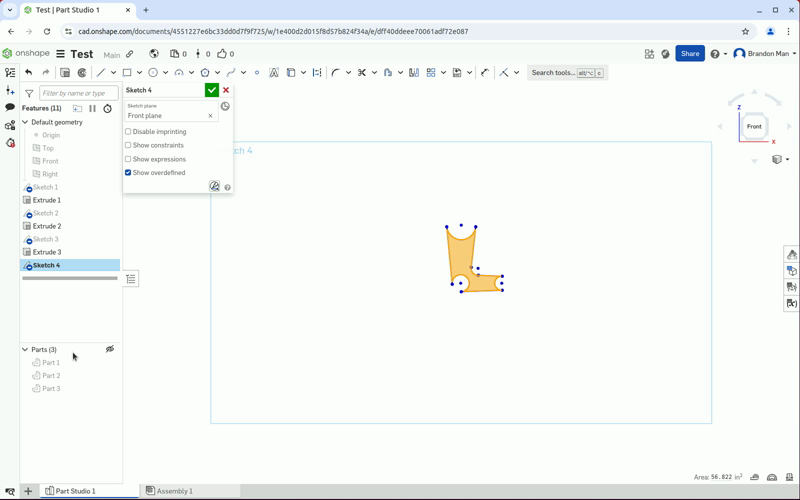
key(shift+e)
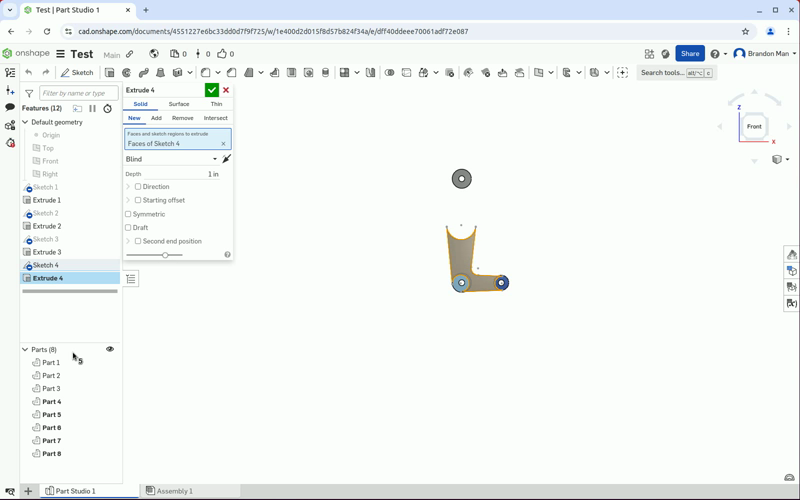
mouse_move(143, 106)
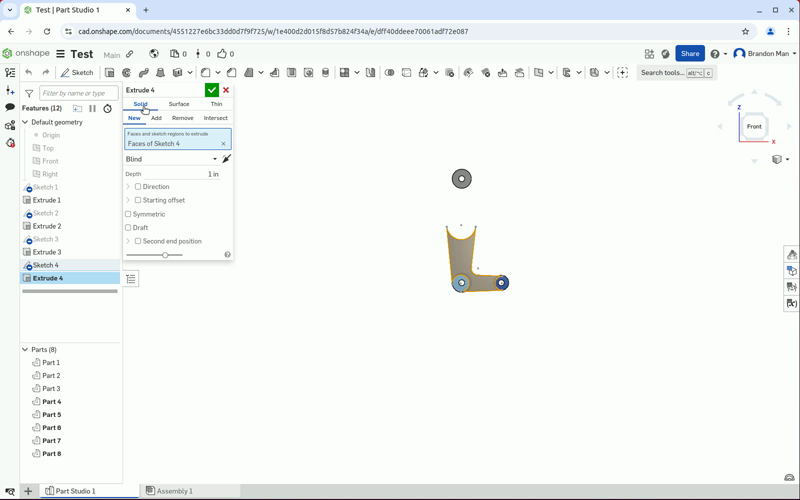
click(143, 106)
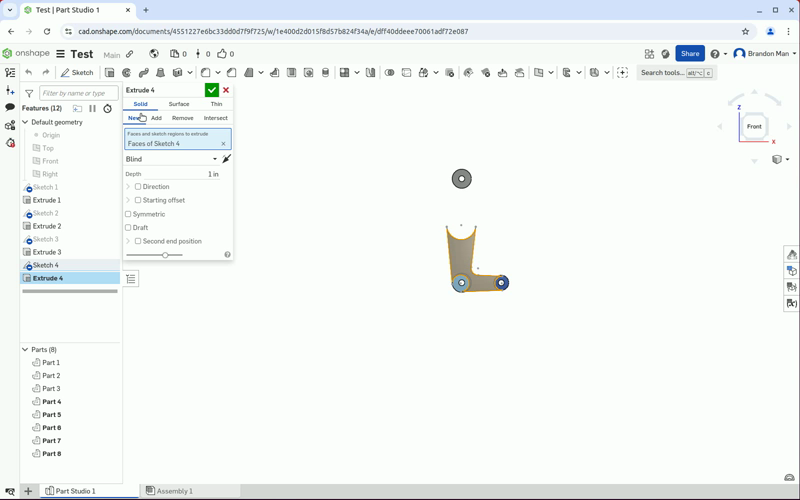
mouse_move(137, 120)
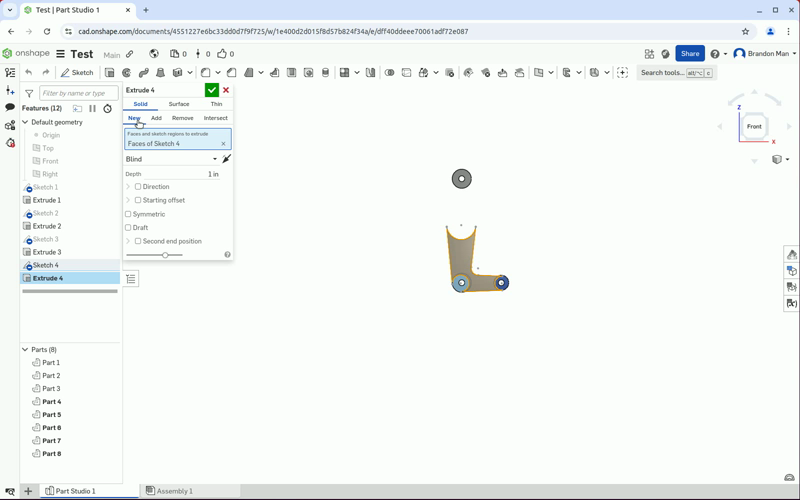
click(137, 120)
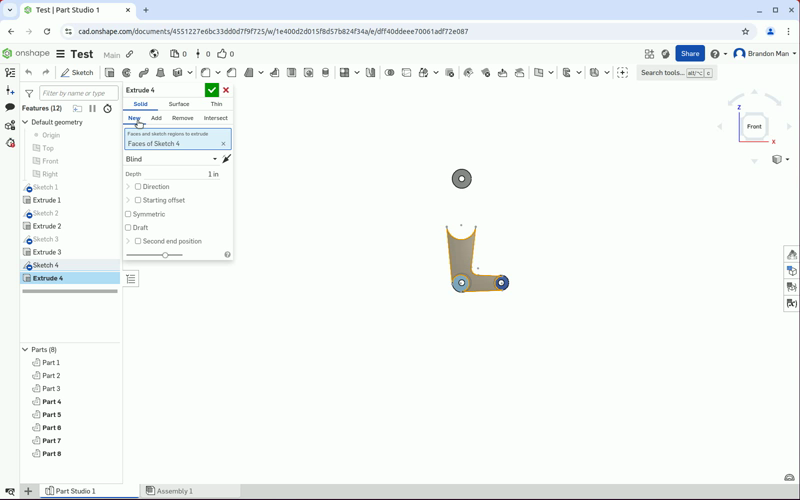
key(tab, 4)
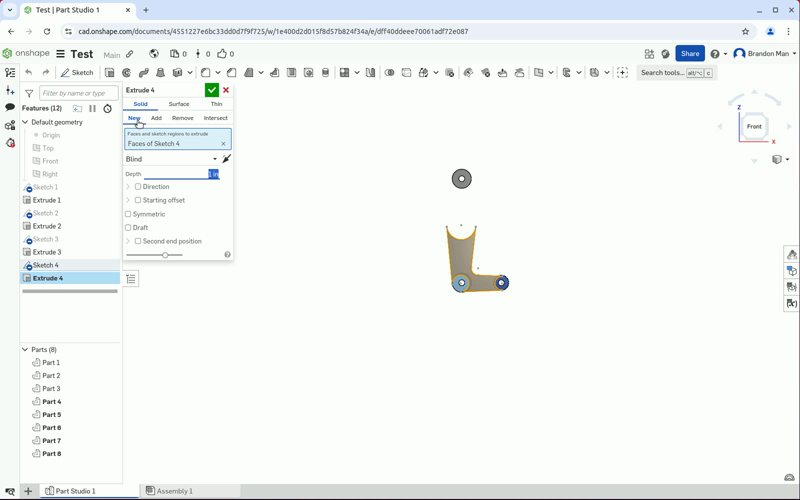
text(0.481)
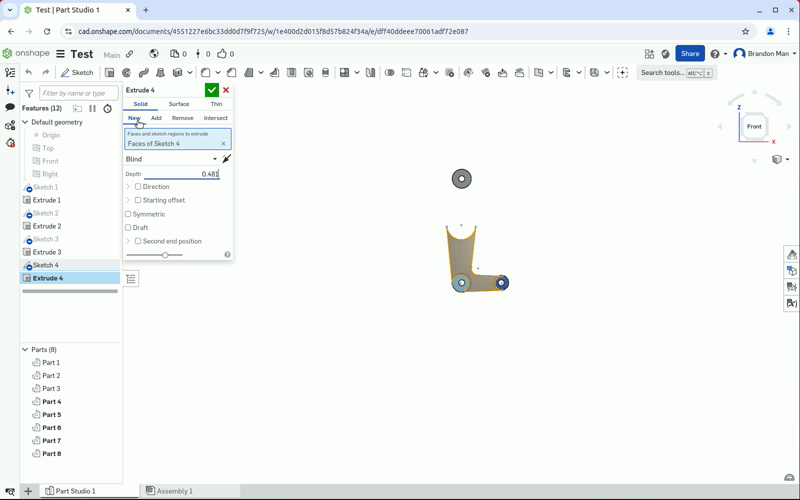
key(enter)
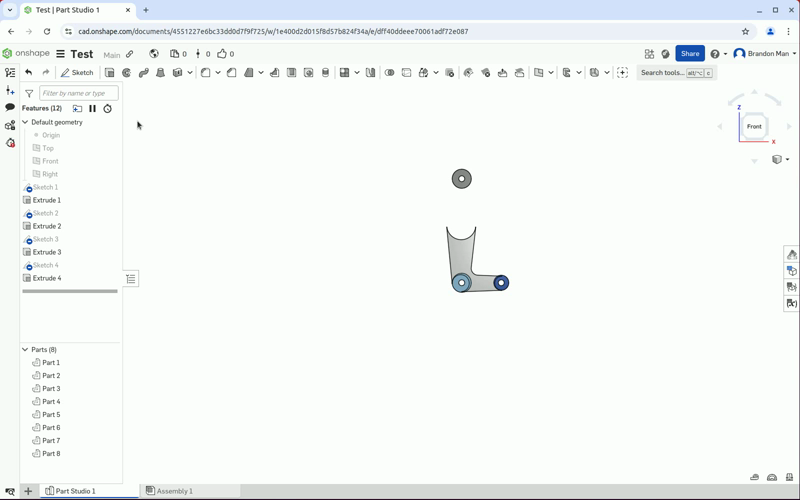
key(shift+h)
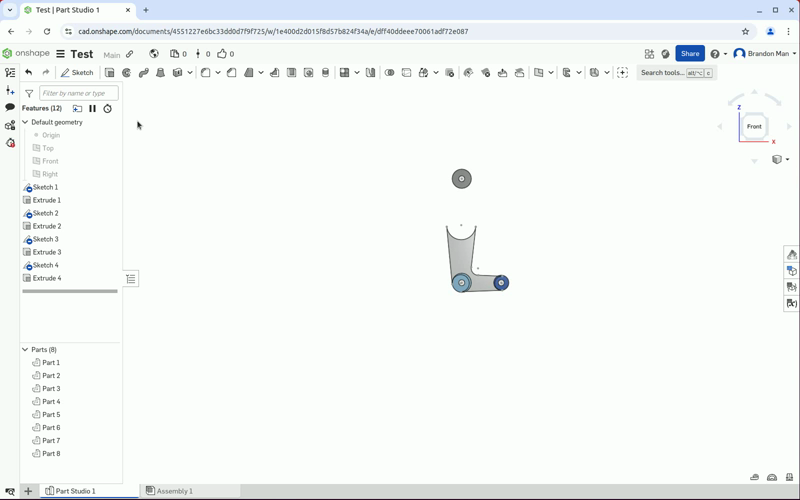
key(shift+h)
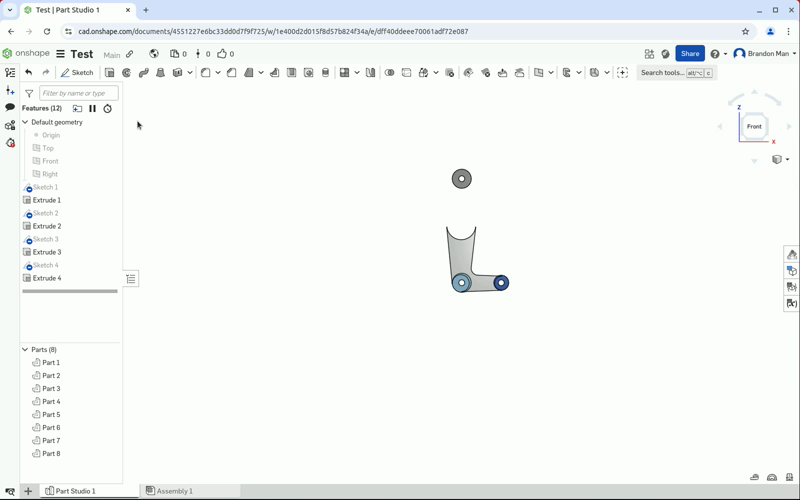
mouse_move(73, 189)
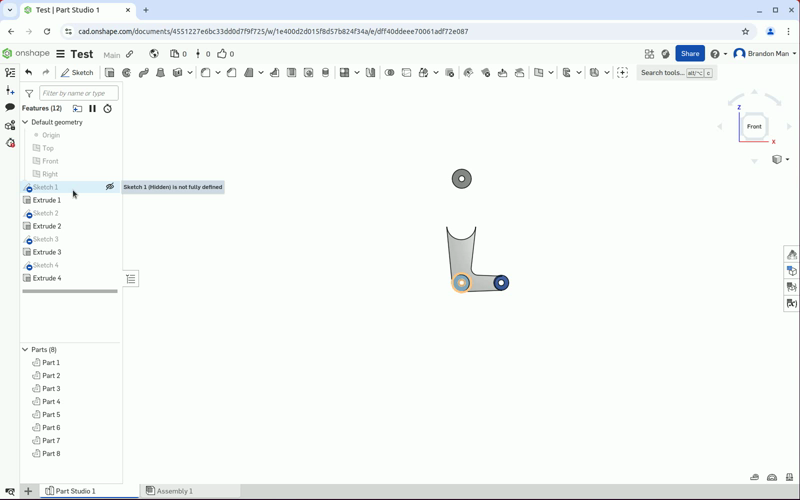
click(73, 189)
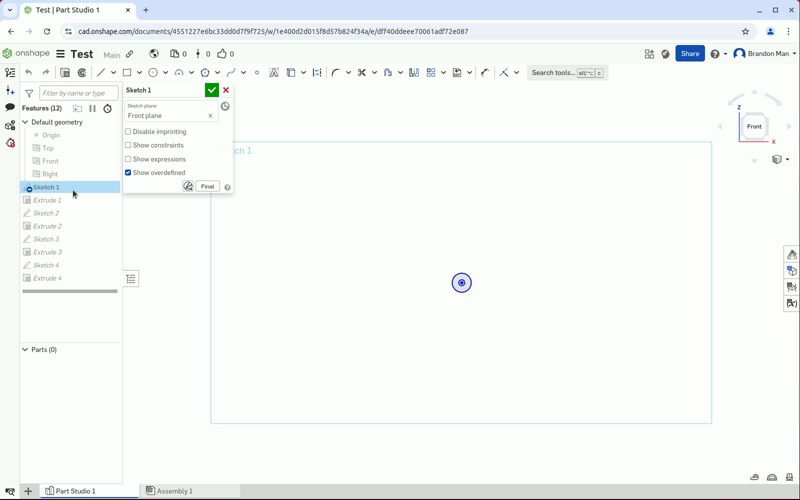
mouse_move(229, 92)
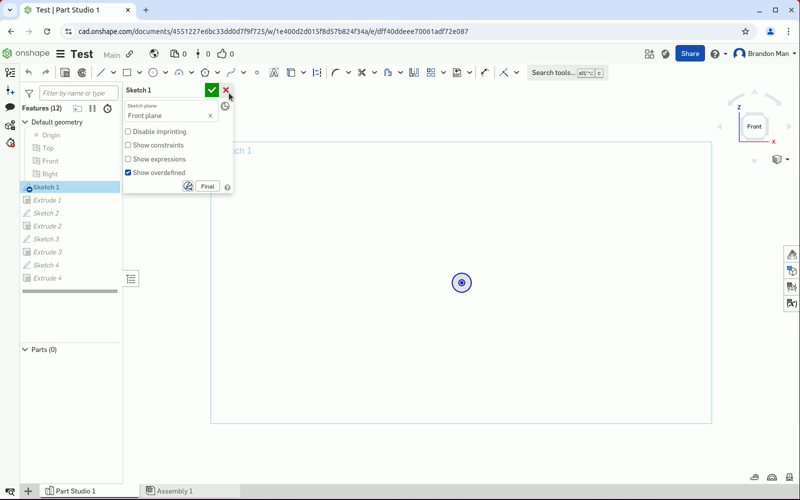
click(229, 92)
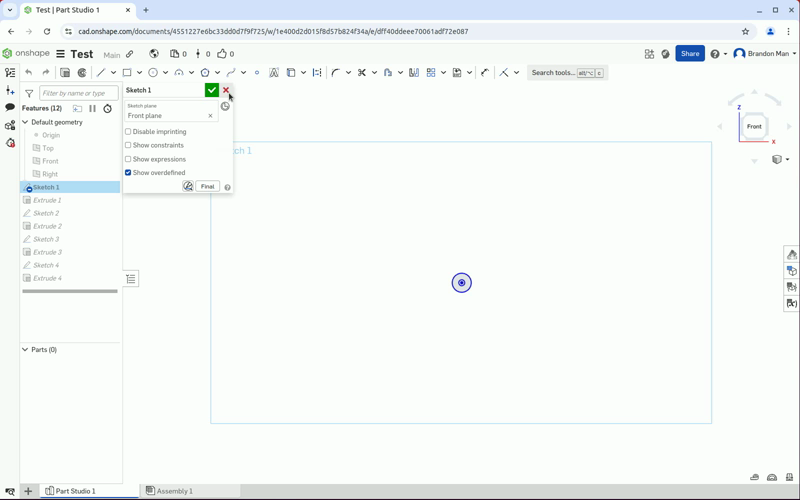
key(shift+s)
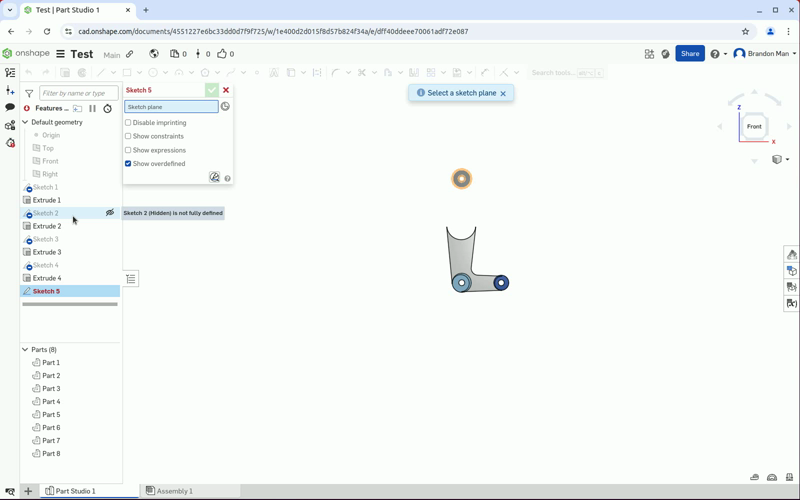
scroll(3)
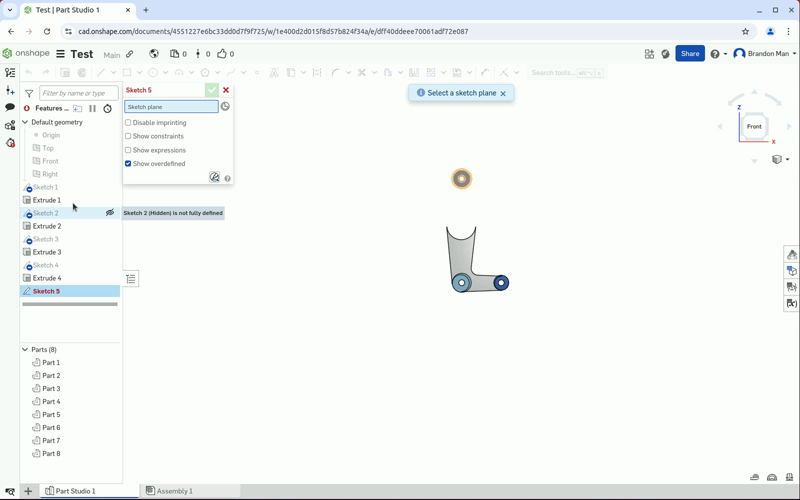
mouse_move(73, 163)
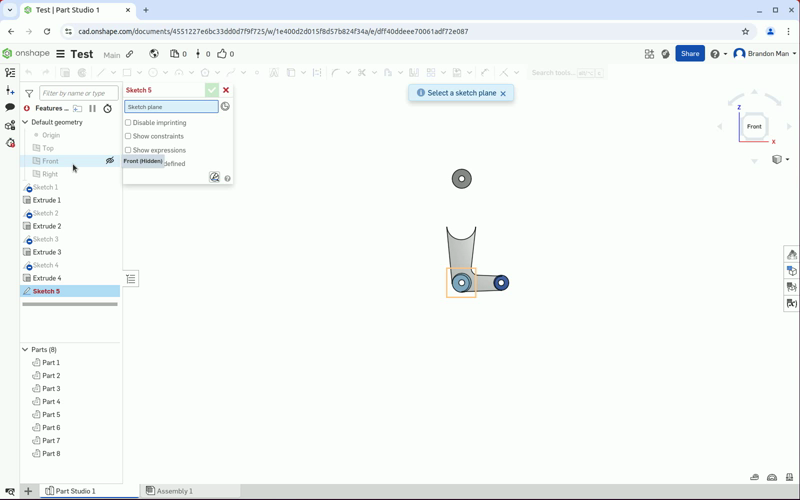
click(73, 163)
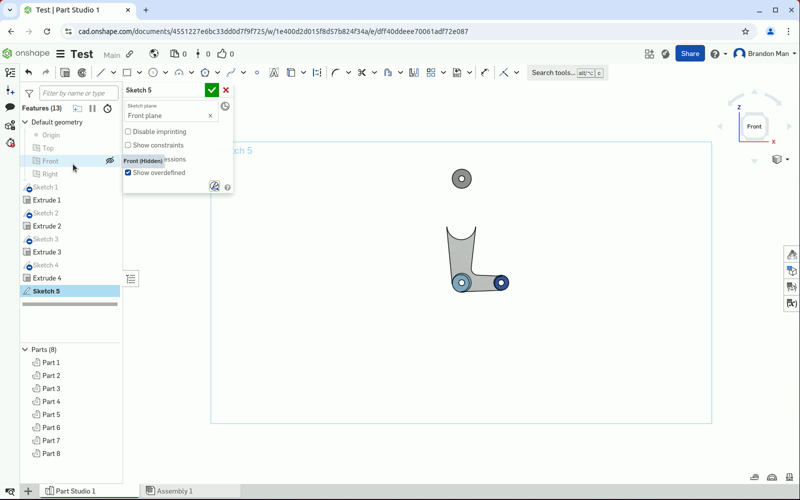
mouse_move(73, 352)
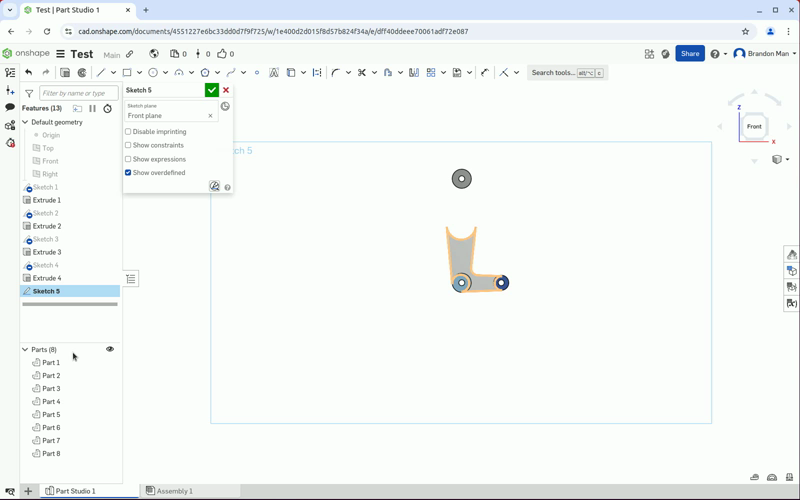
key(y)
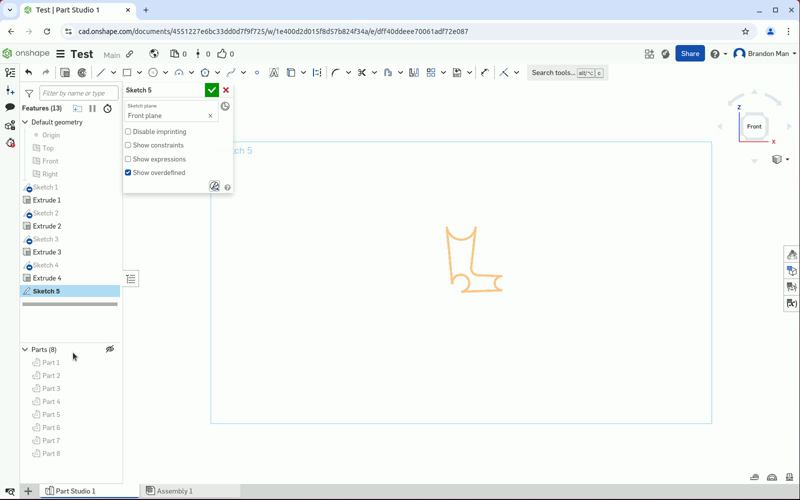
key(c)
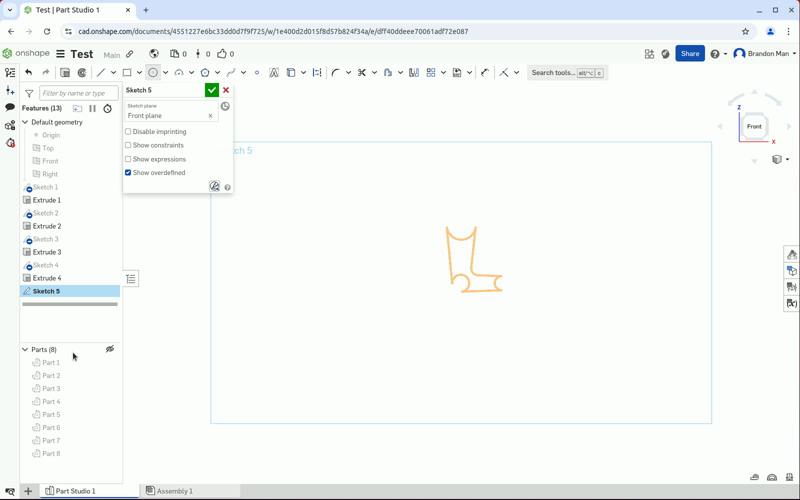
key_down(shift)
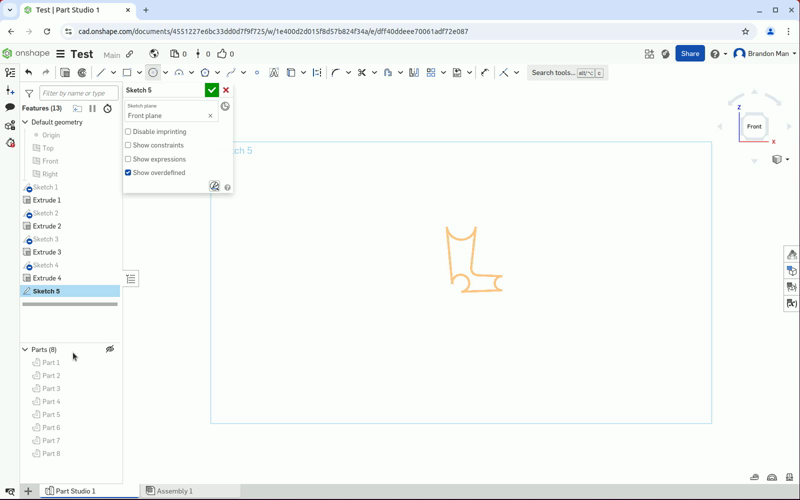
mouse_move(461, 225)
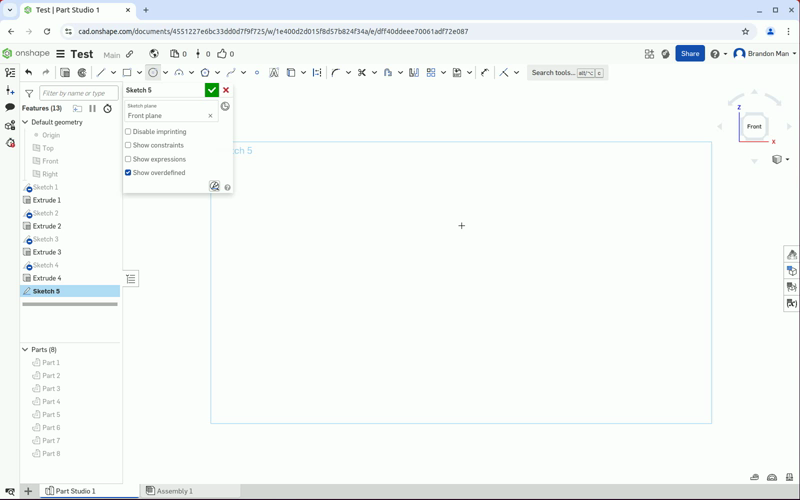
click(461, 225)
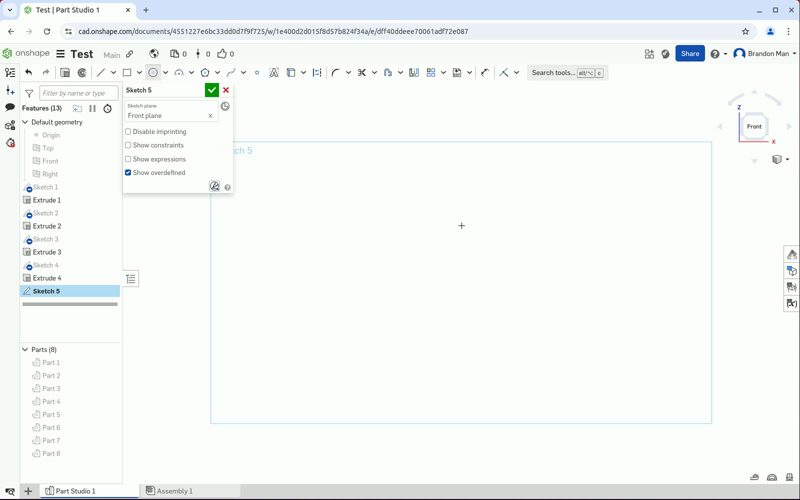
key_up(shift)
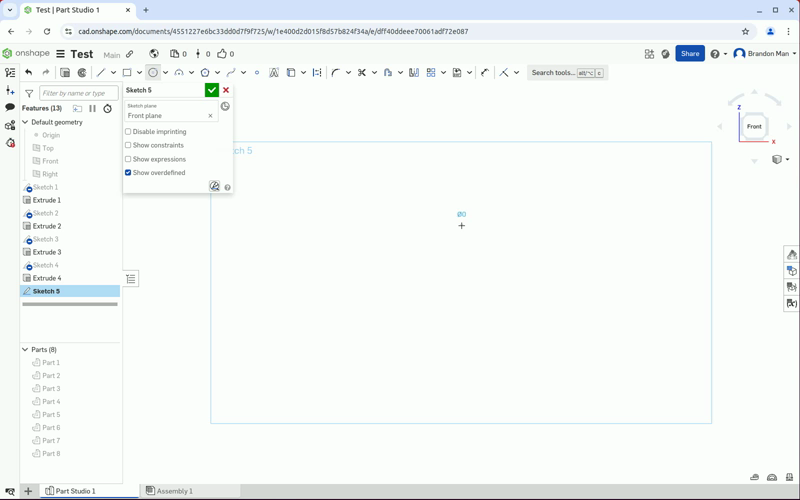
mouse_move(477, 225)
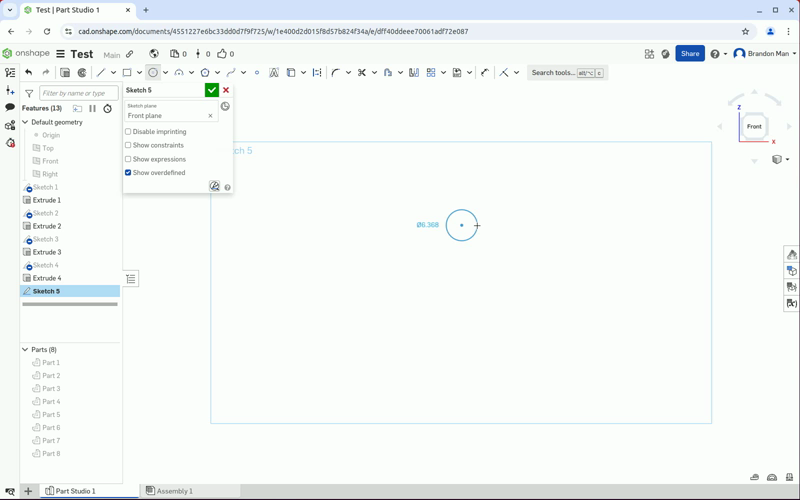
click(477, 225)
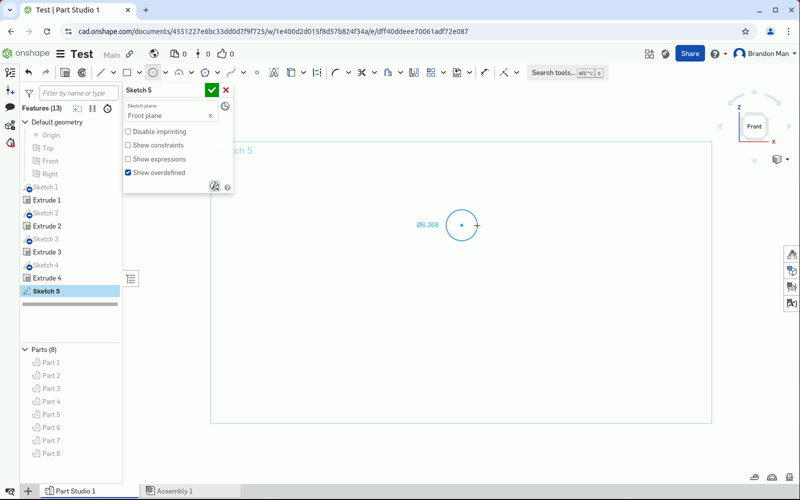
key(esc)
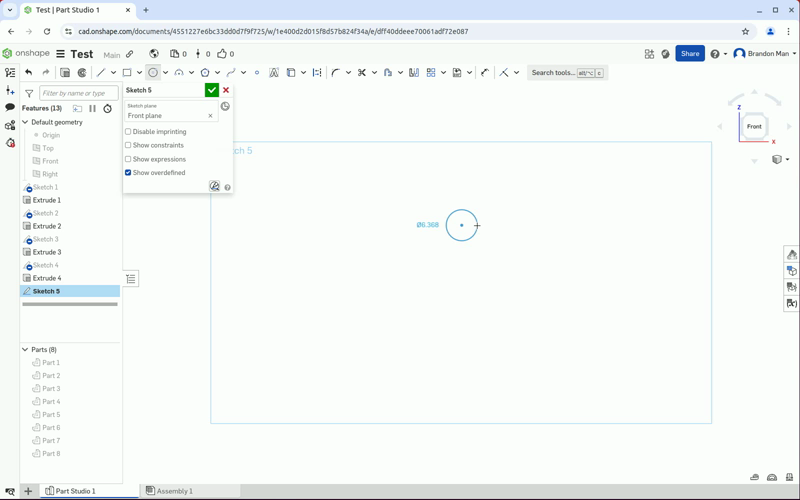
key(c)
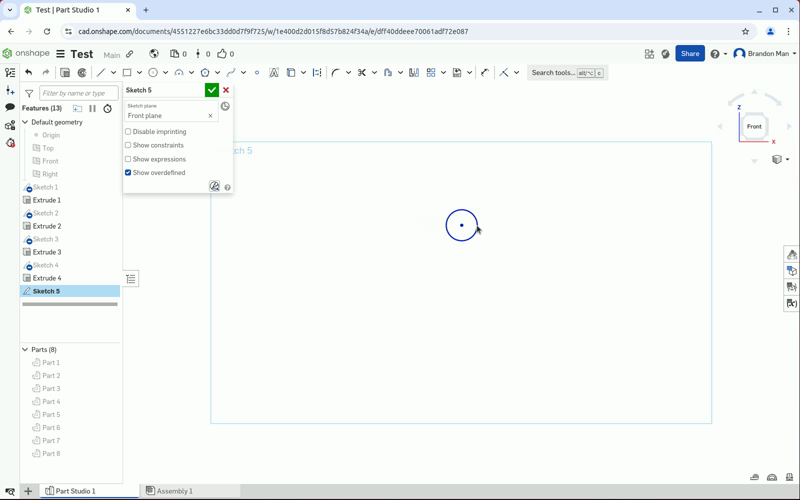
key_down(shift)
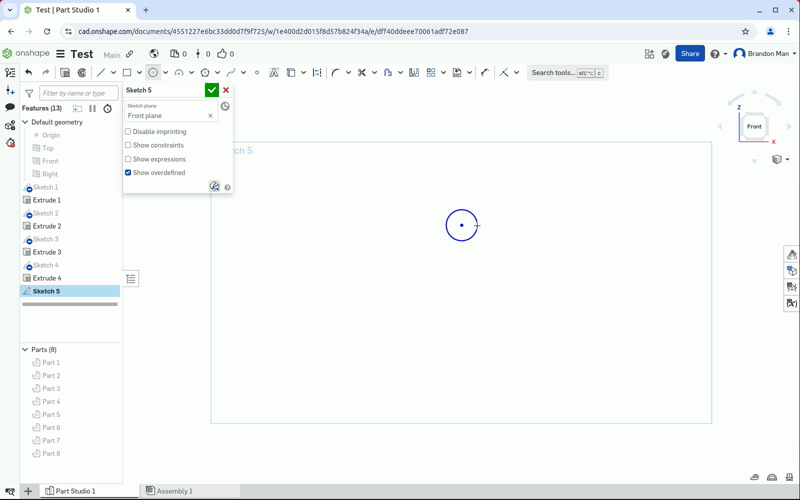
mouse_move(461, 225)
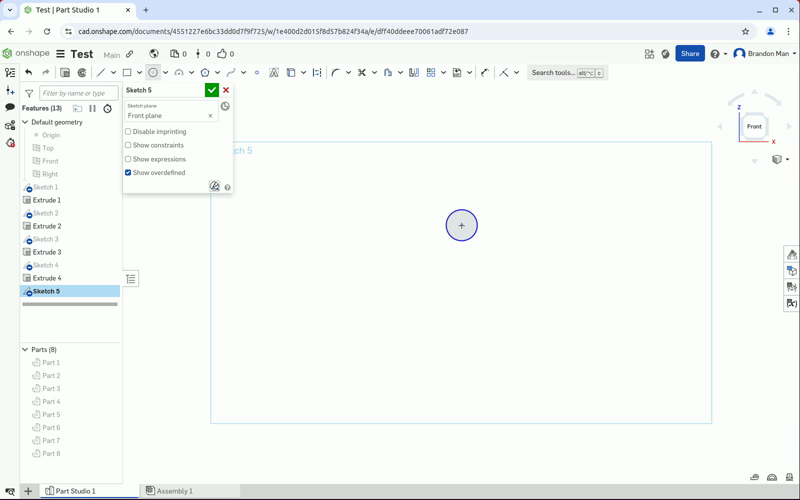
click(461, 225)
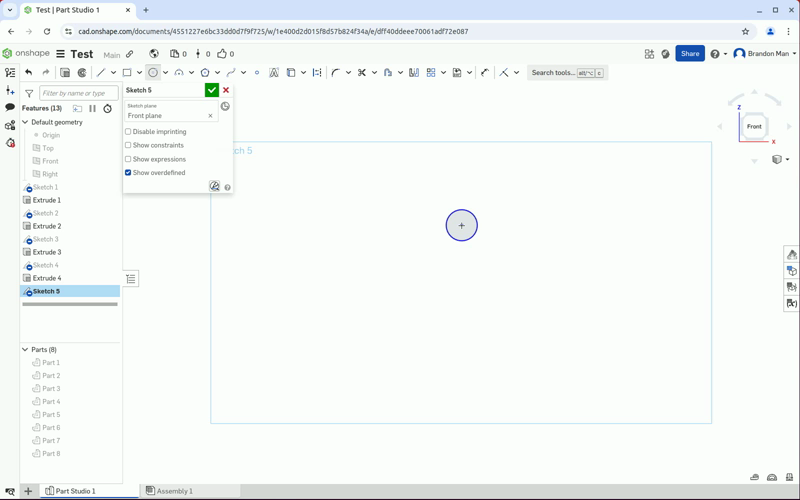
key_up(shift)
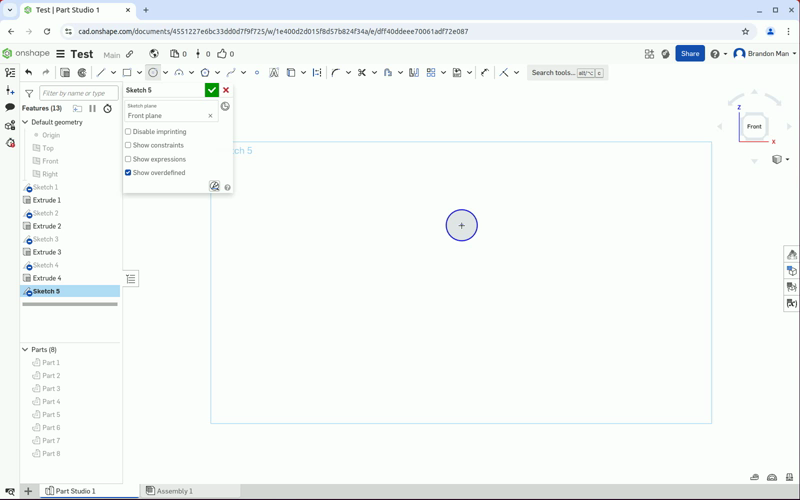
mouse_move(465, 225)
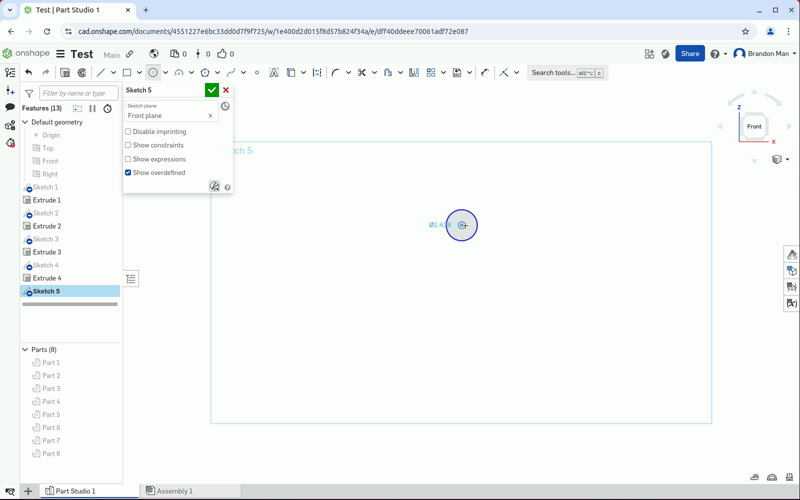
scroll(6)
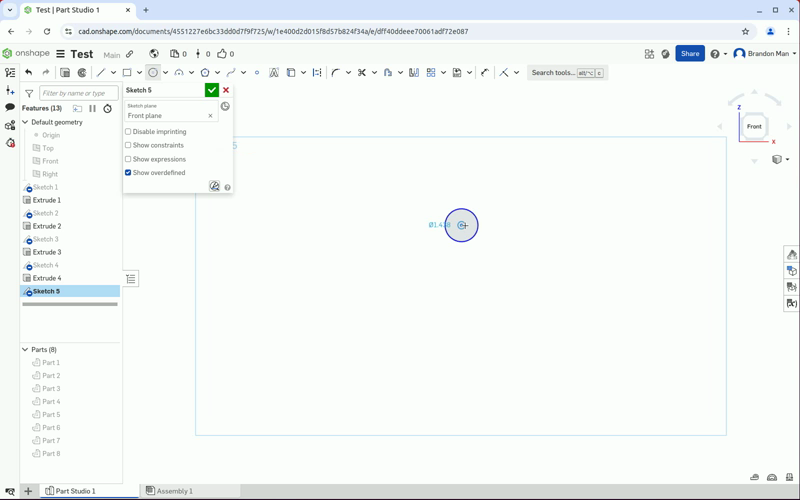
scroll(6)
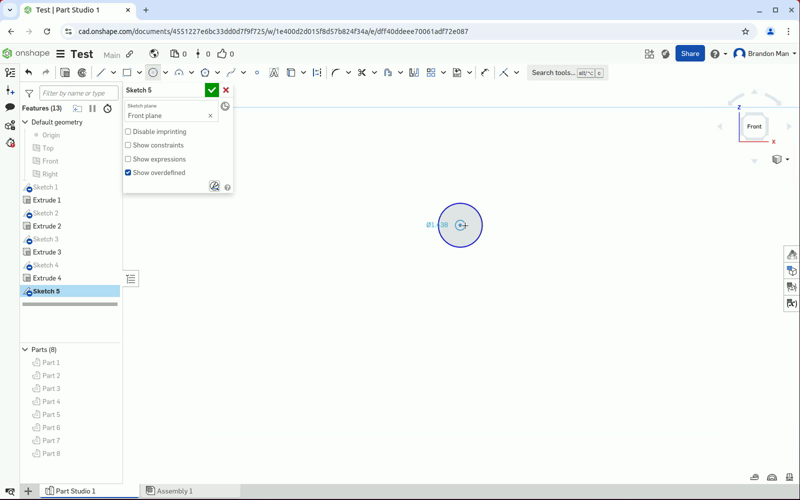
scroll(6)
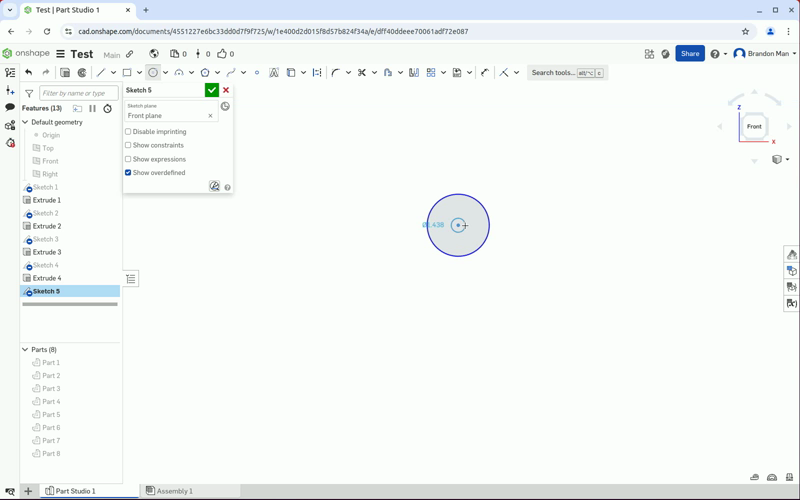
scroll(6)
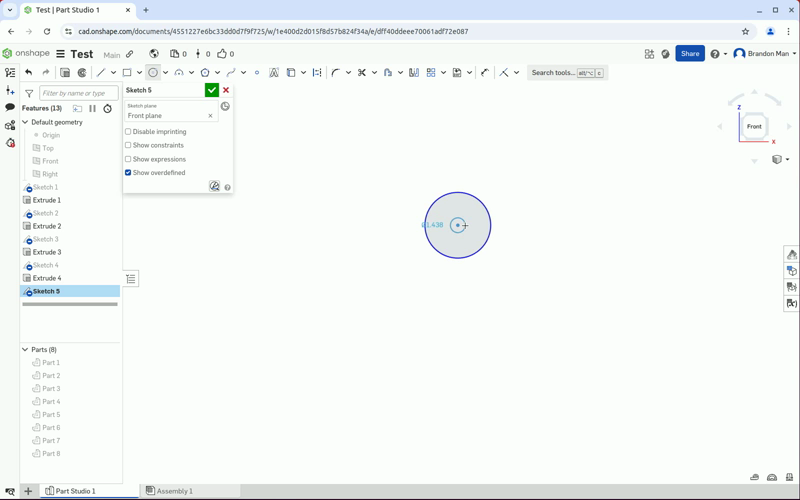
scroll(6)
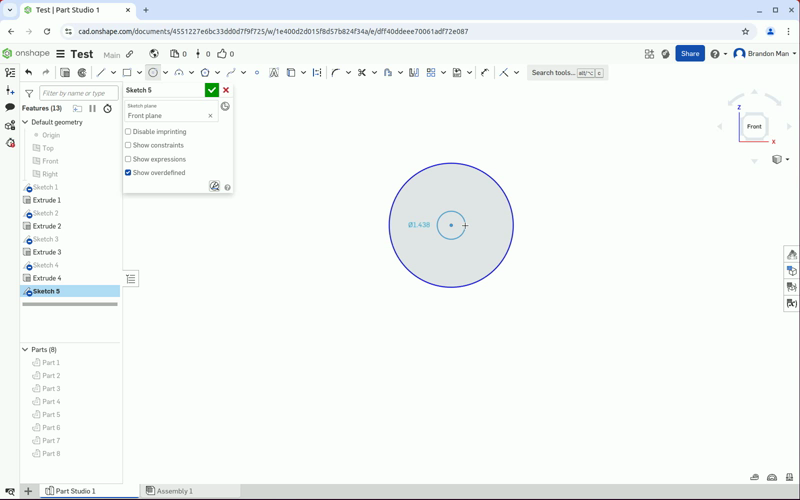
scroll(6)
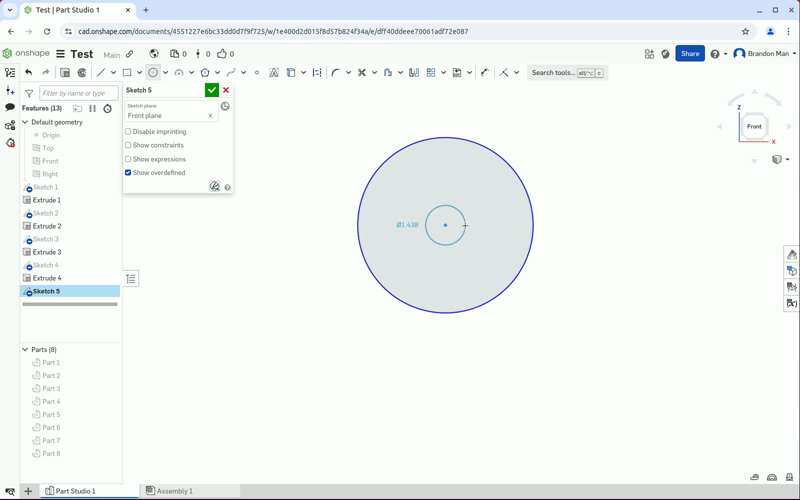
scroll(6)
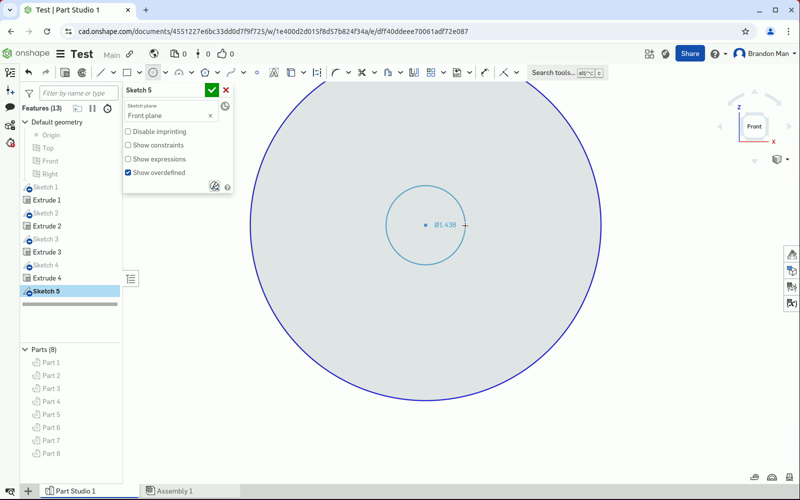
click(465, 225)
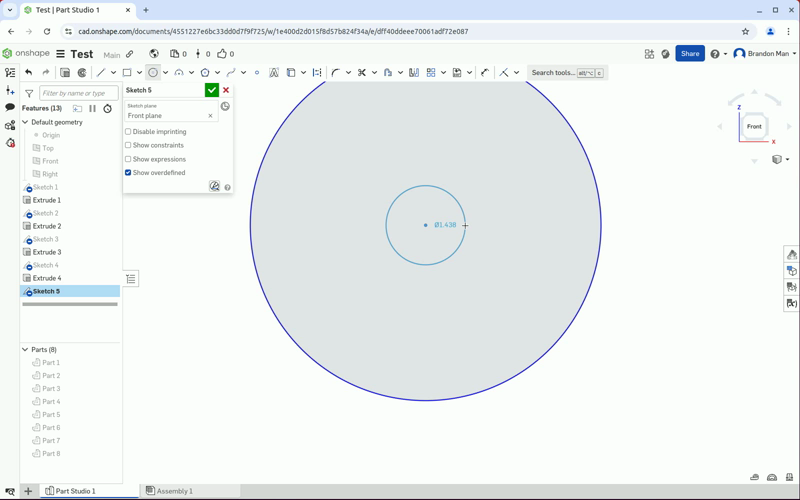
scroll(-6)
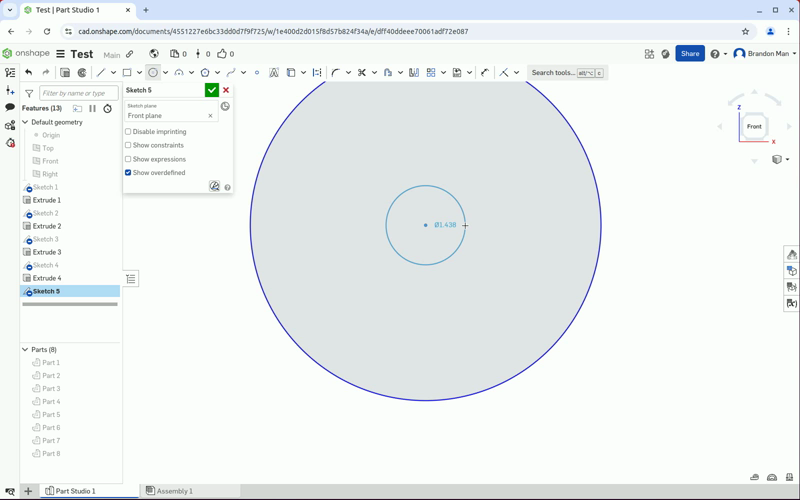
scroll(-6)
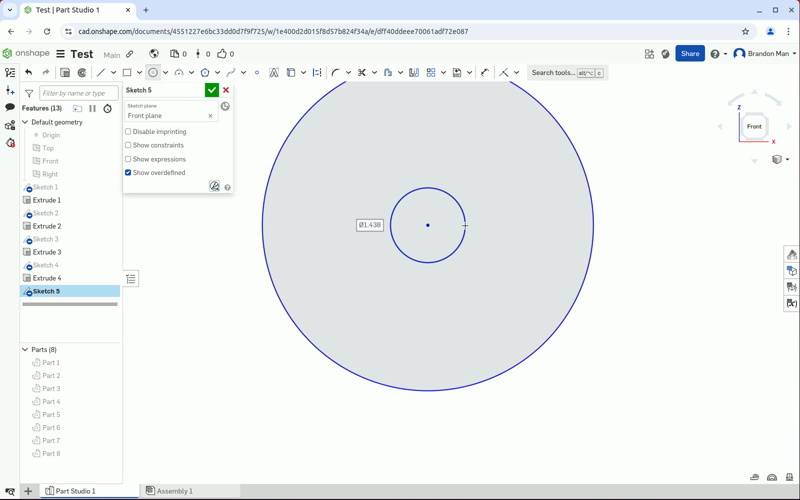
scroll(-6)
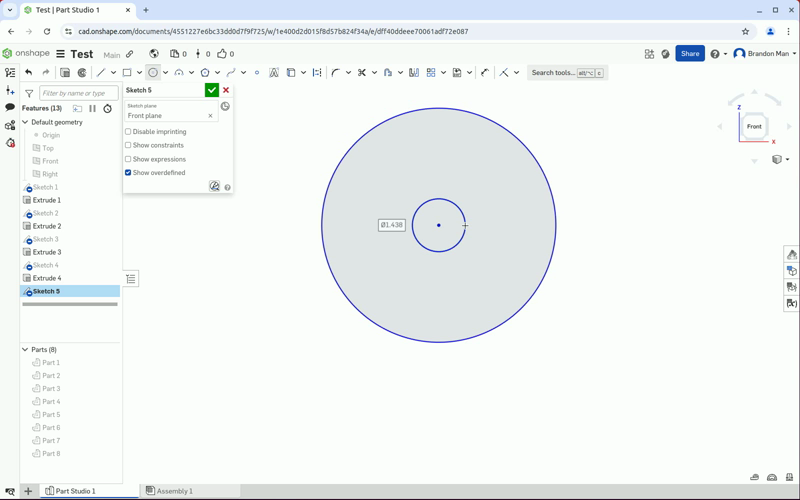
scroll(-6)
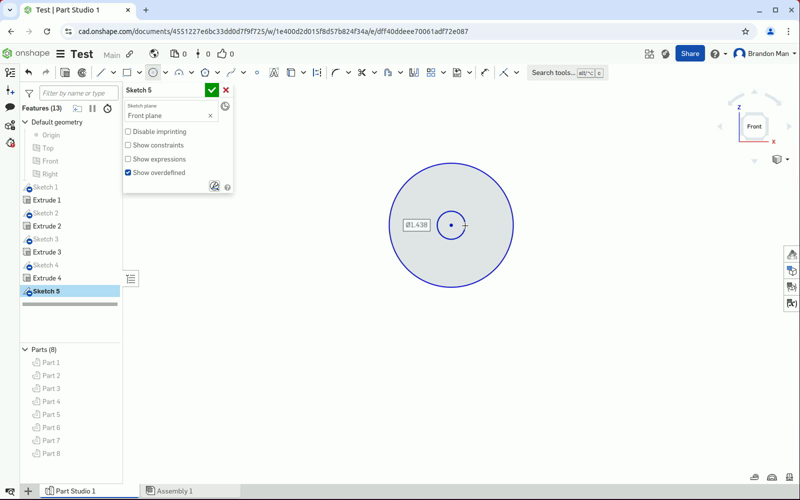
scroll(-6)
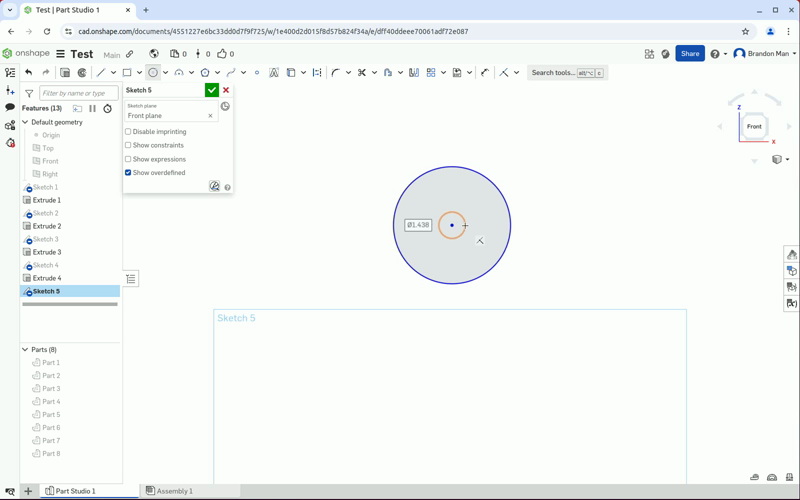
scroll(-6)
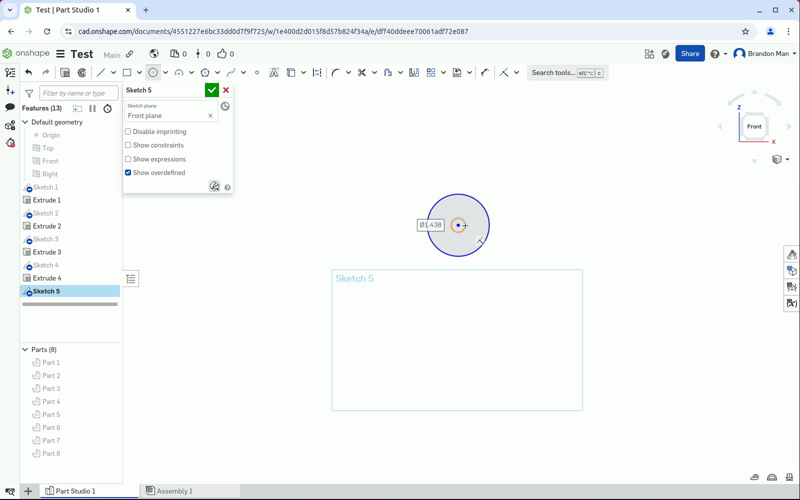
scroll(-6)
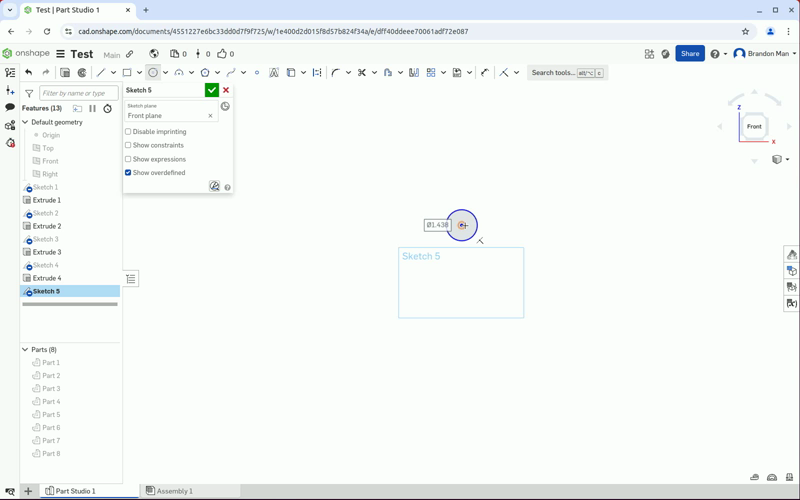
key(esc)
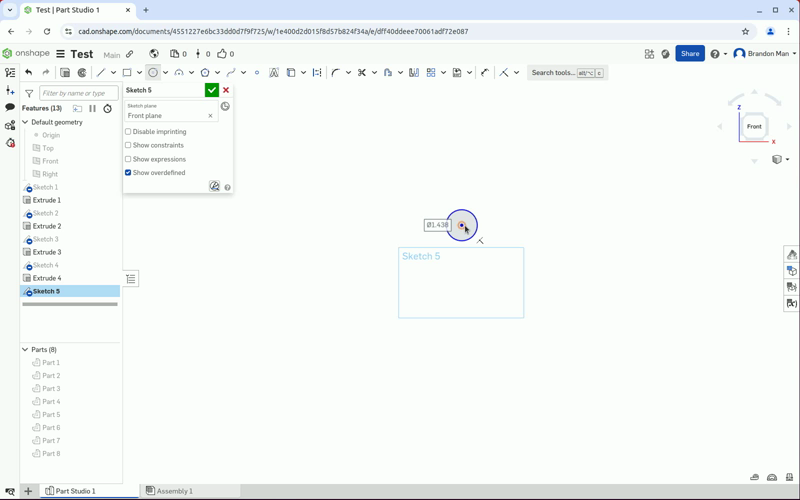
mouse_move(476, 228)
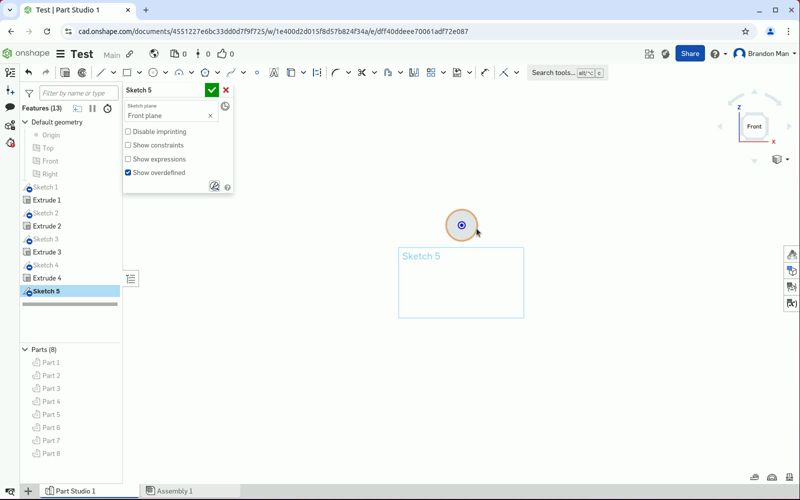
scroll(6)
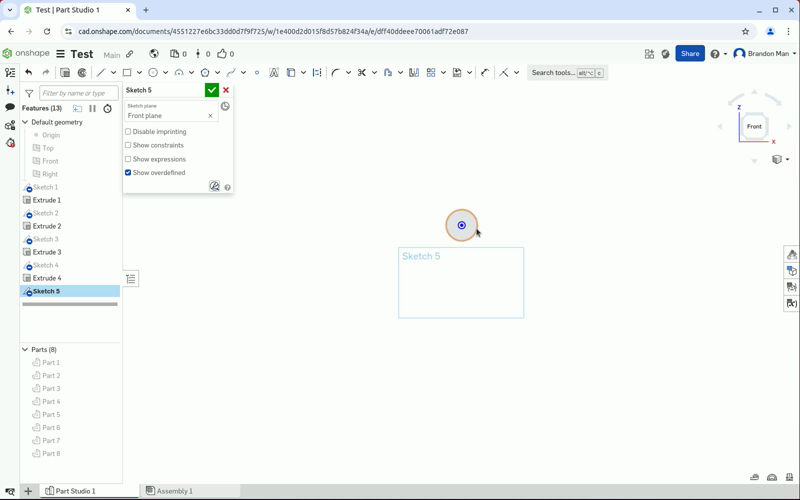
scroll(6)
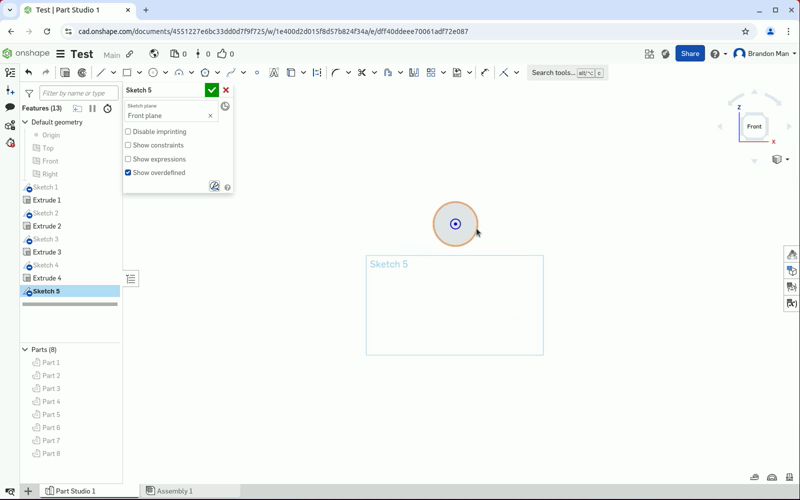
scroll(6)
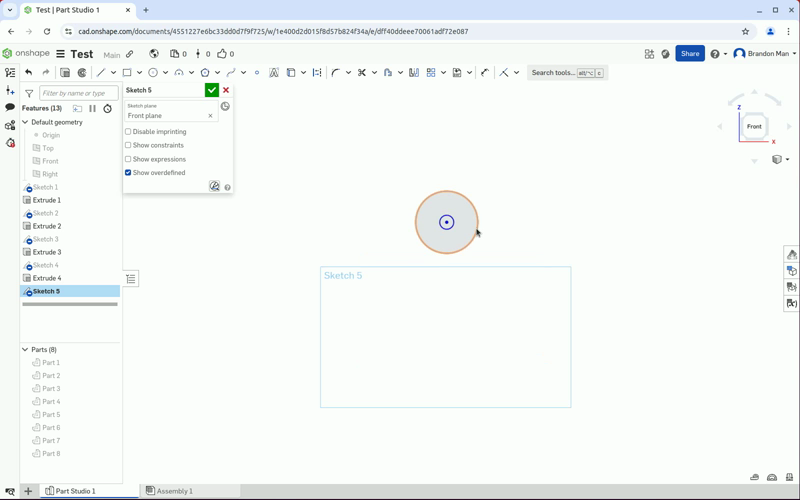
scroll(6)
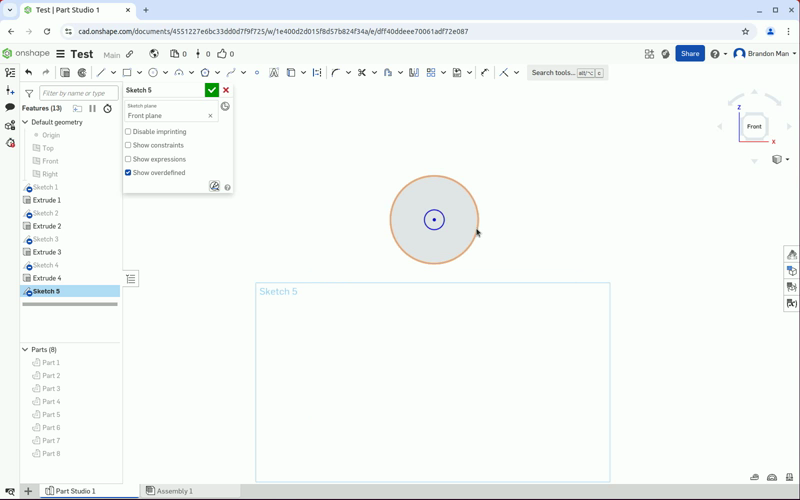
scroll(6)
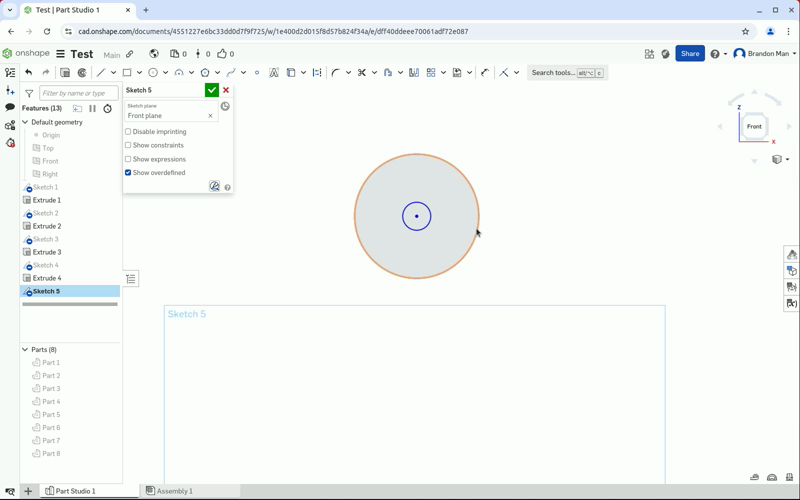
scroll(6)
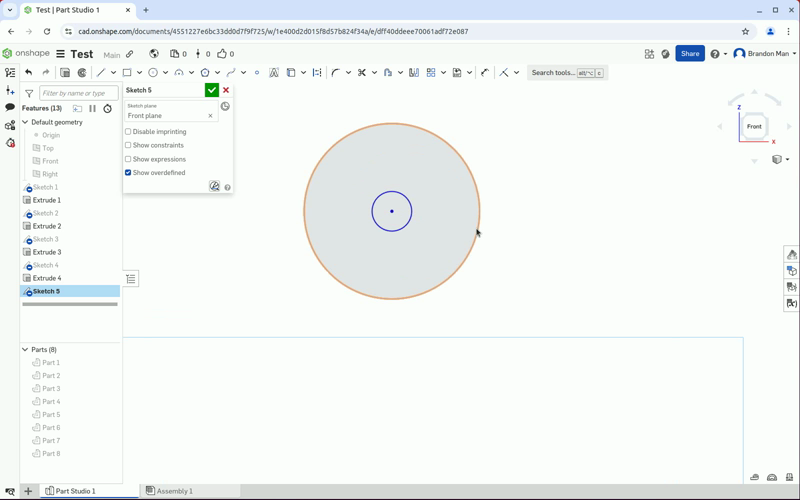
scroll(6)
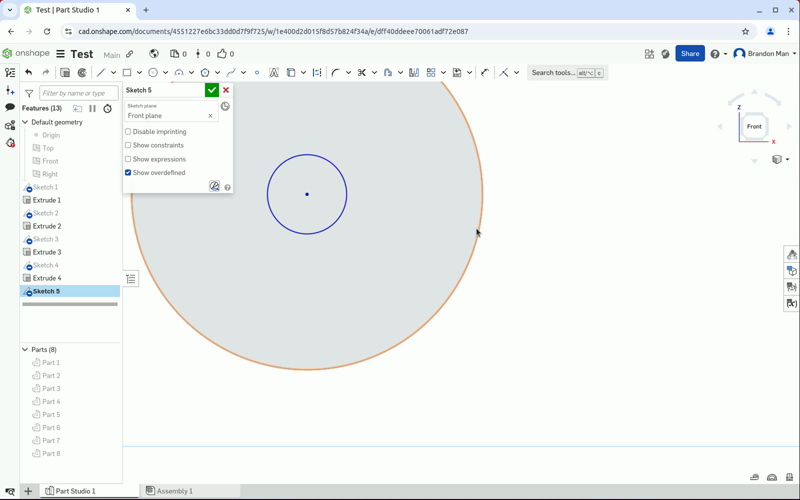
click(476, 228)
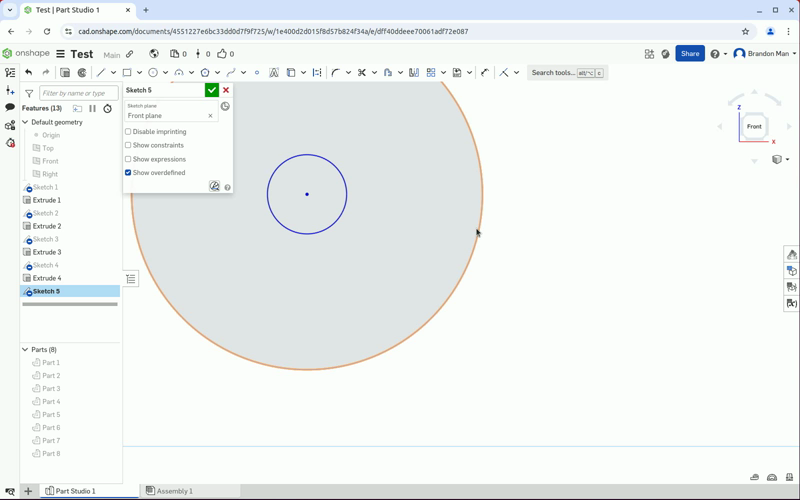
scroll(-6)
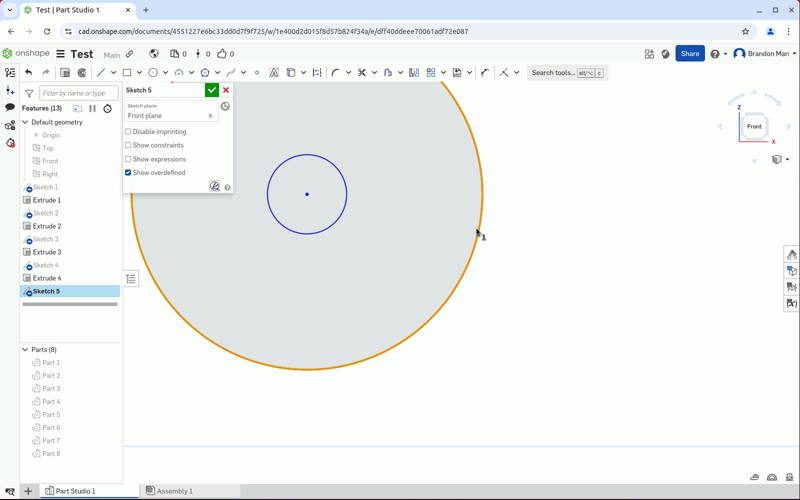
scroll(-6)
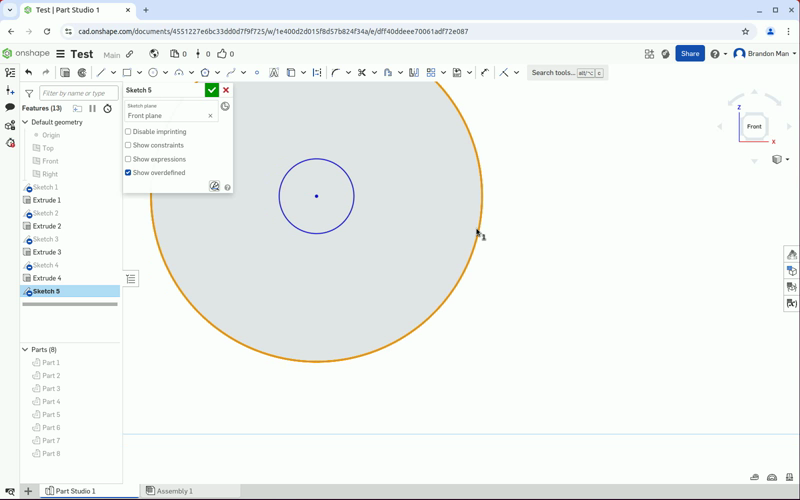
scroll(-6)
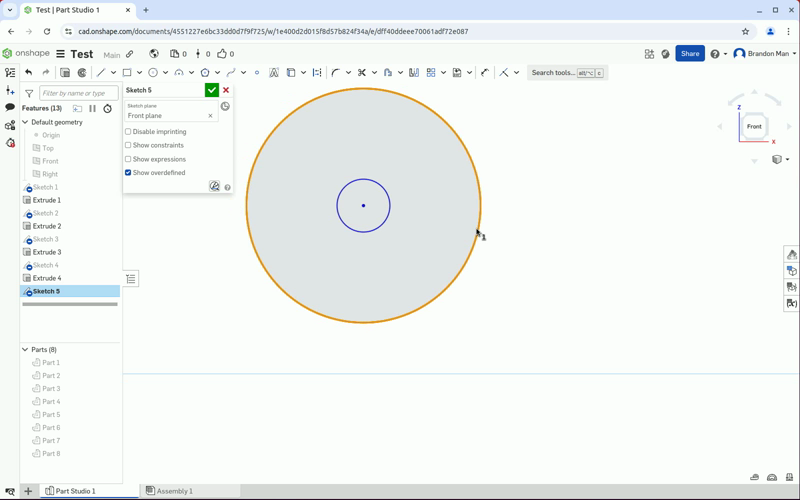
scroll(-6)
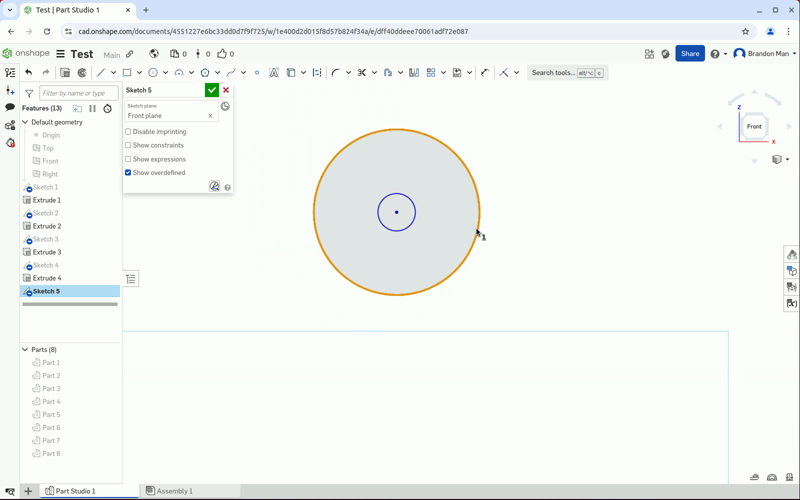
scroll(-6)
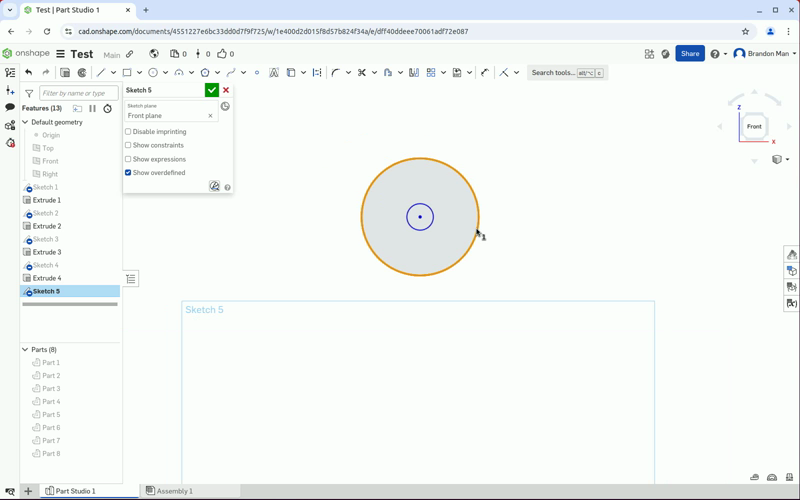
scroll(-6)
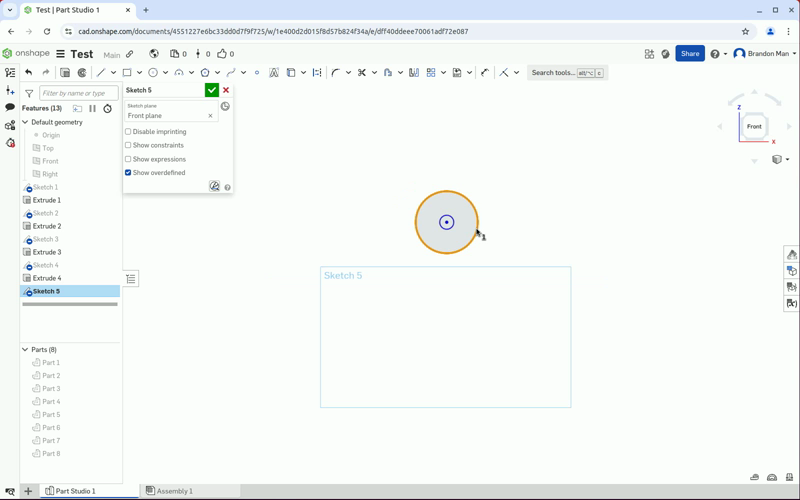
scroll(-6)
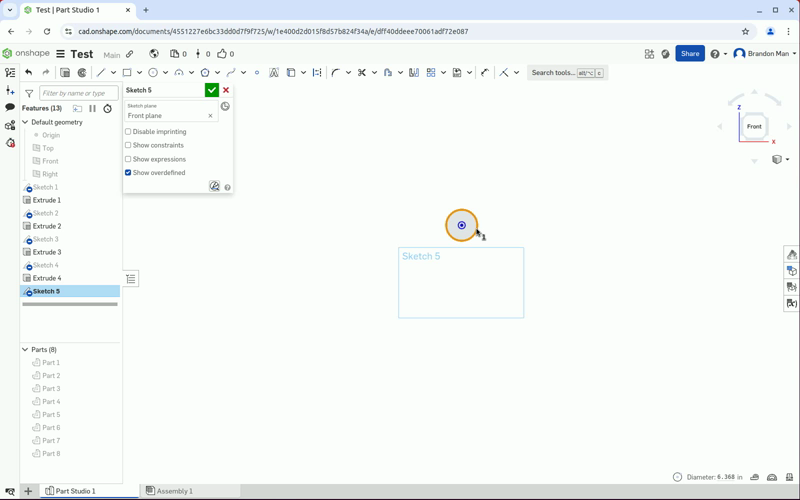
mouse_move(73, 352)
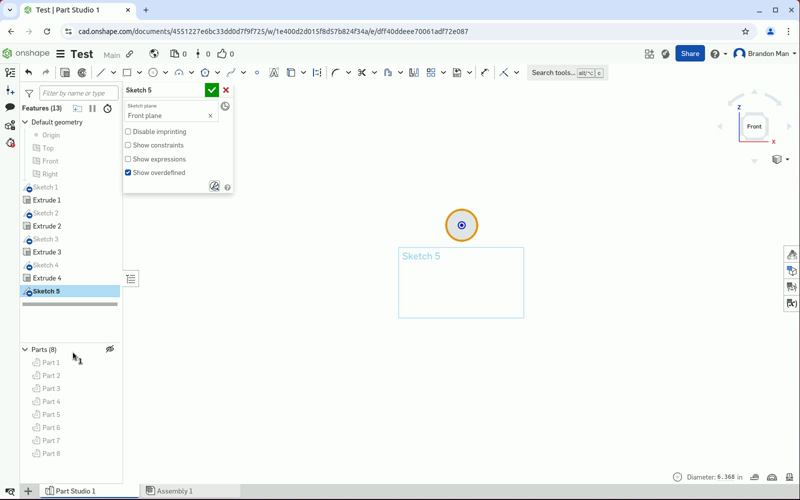
key(shift+y)
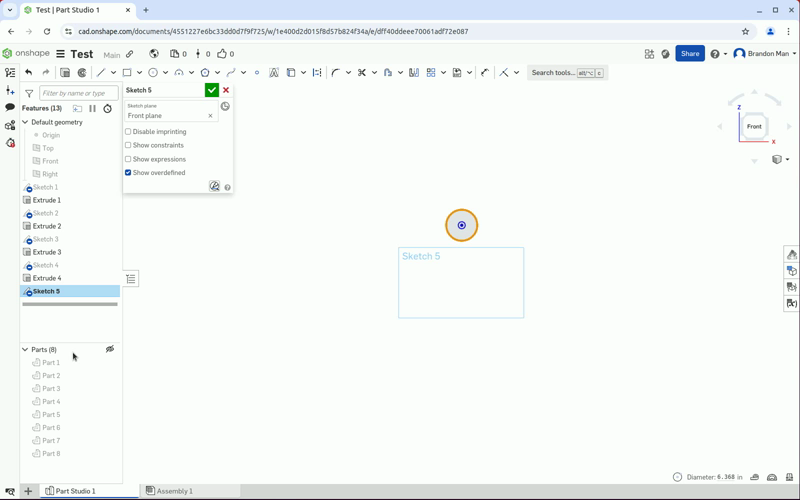
key(shift+e)
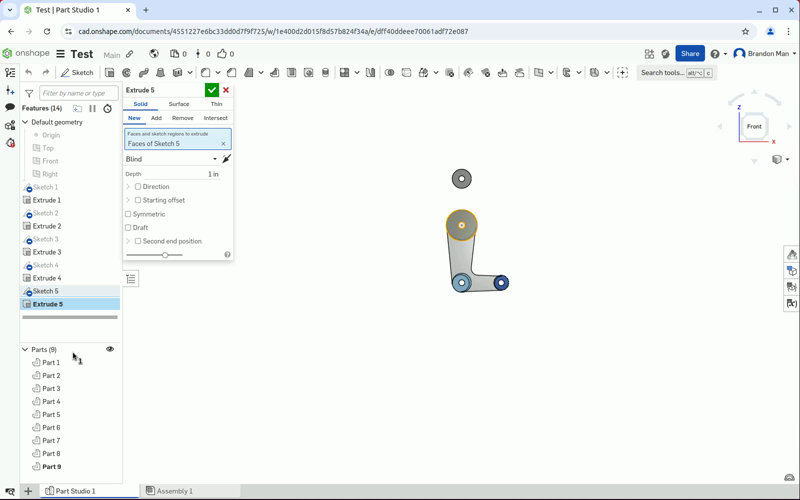
mouse_move(143, 106)
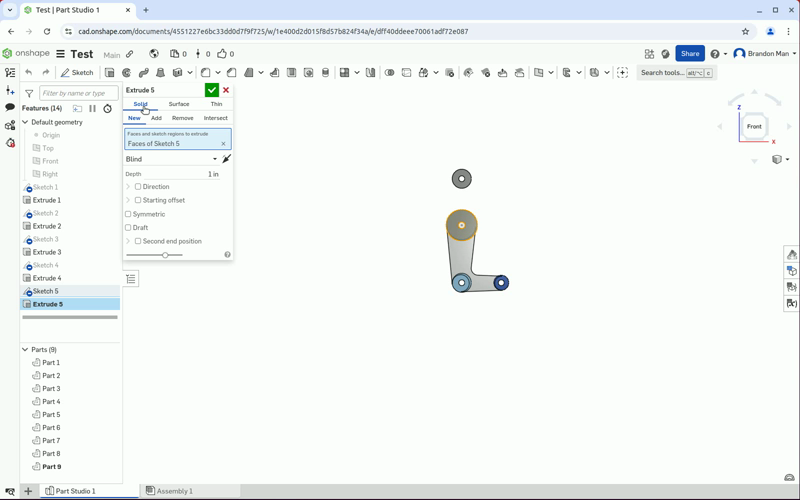
click(143, 106)
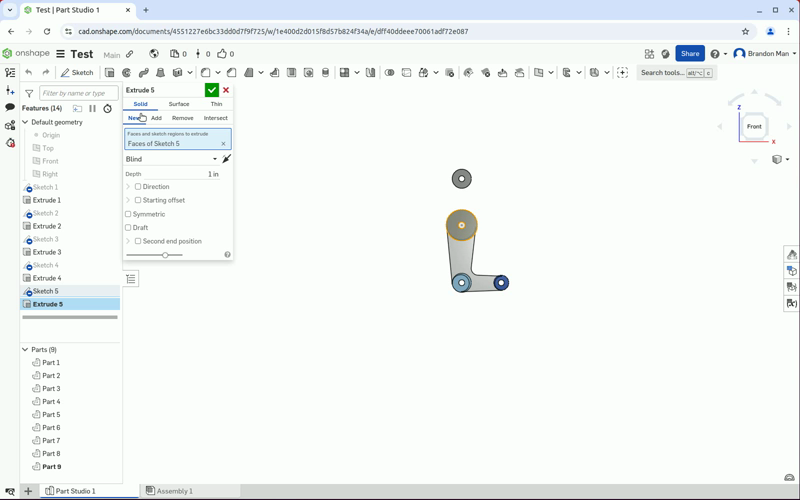
mouse_move(137, 120)
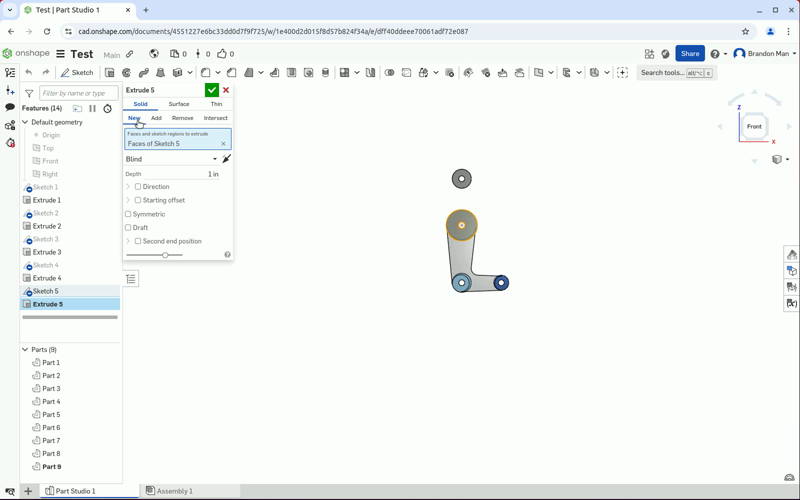
click(137, 120)
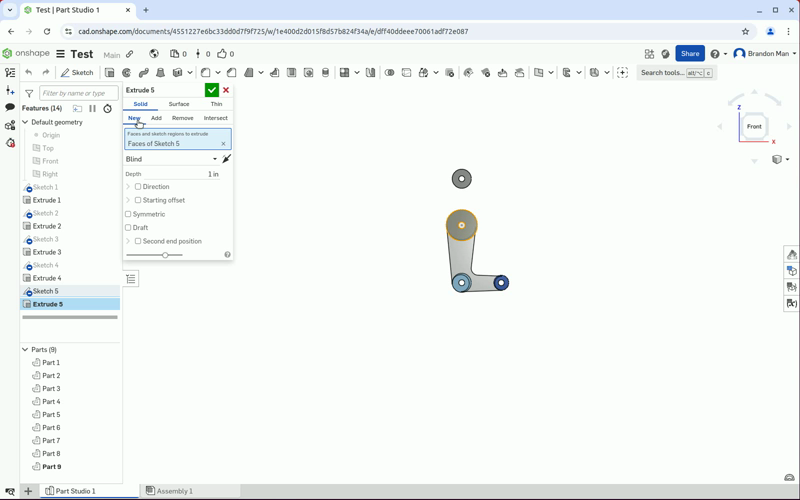
key(tab, 4)
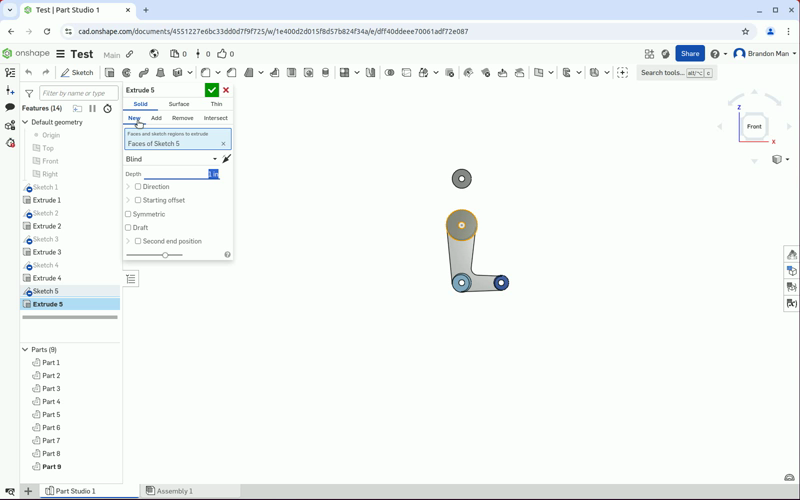
text(0.481)
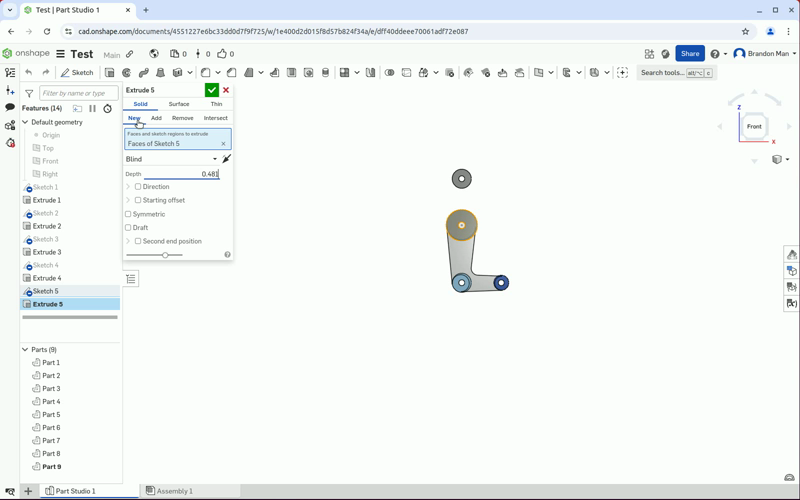
key(enter)
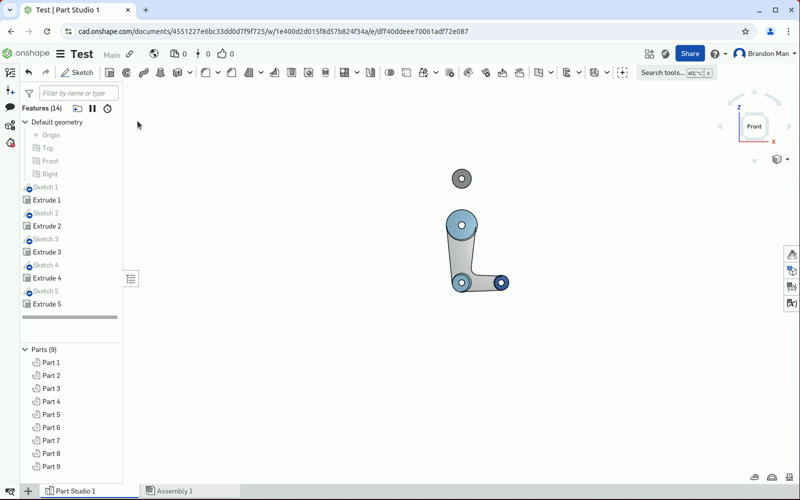
key(shift+h)
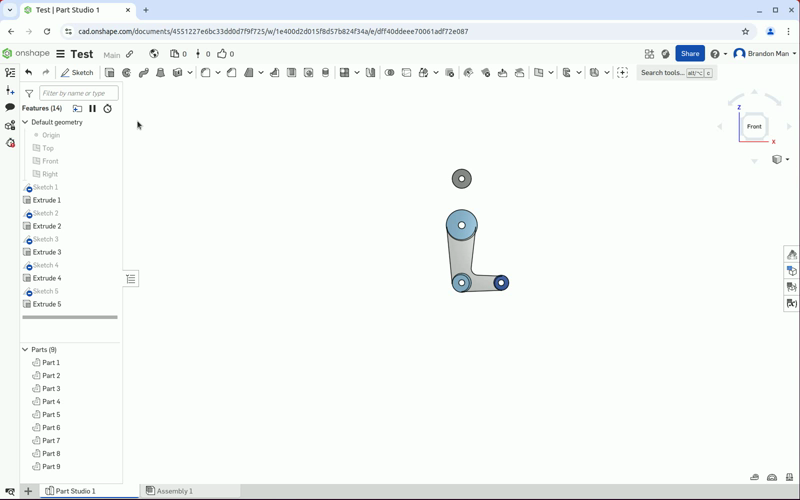
key(shift+h)
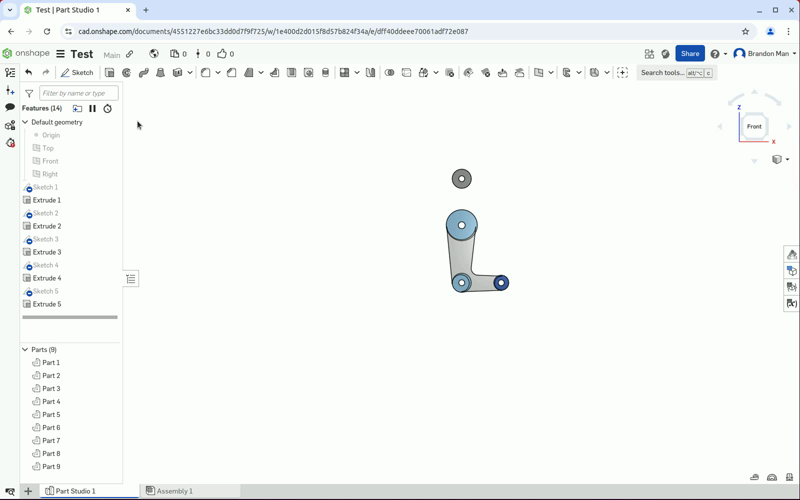
mouse_move(73, 189)
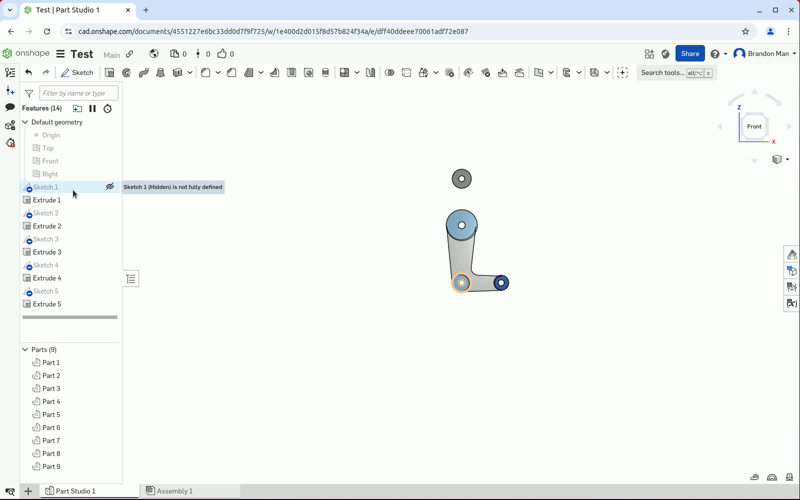
click(73, 189)
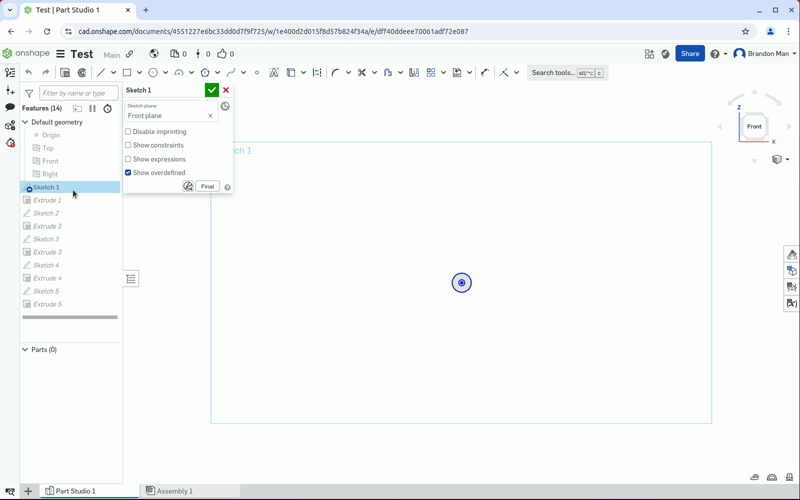
mouse_move(229, 92)
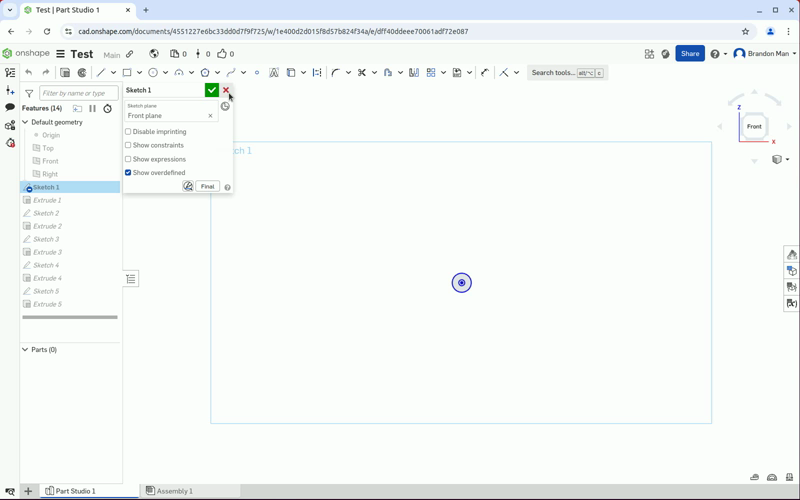
click(229, 92)
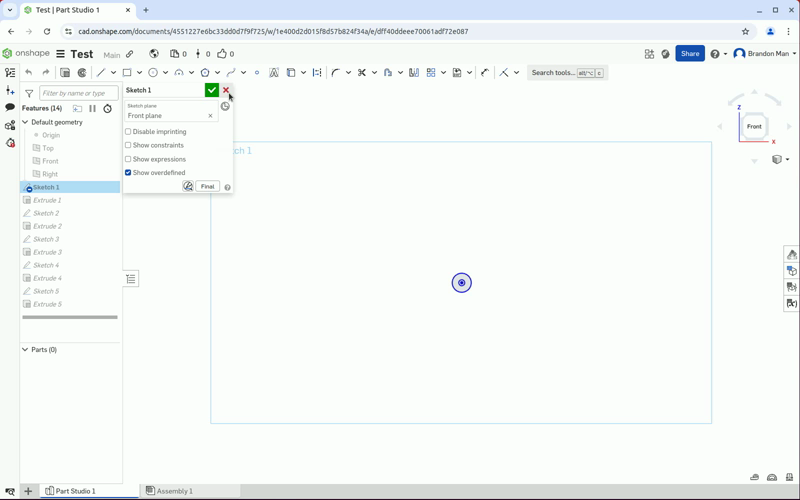
key(shift+s)
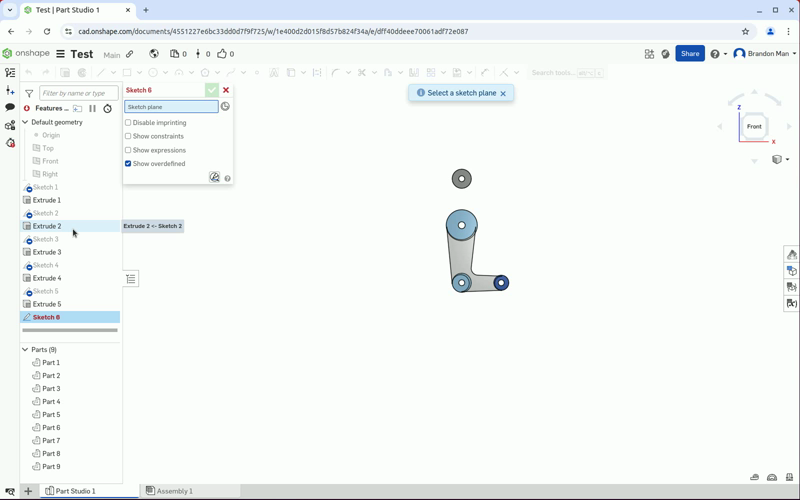
scroll(3)
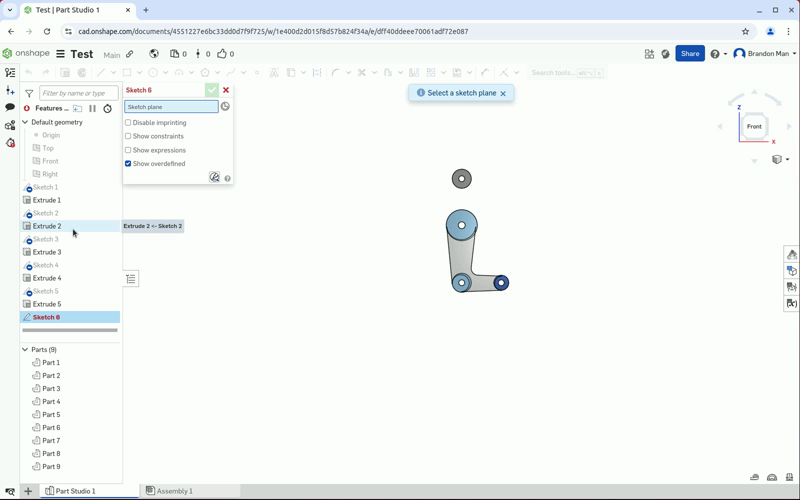
mouse_move(73, 163)
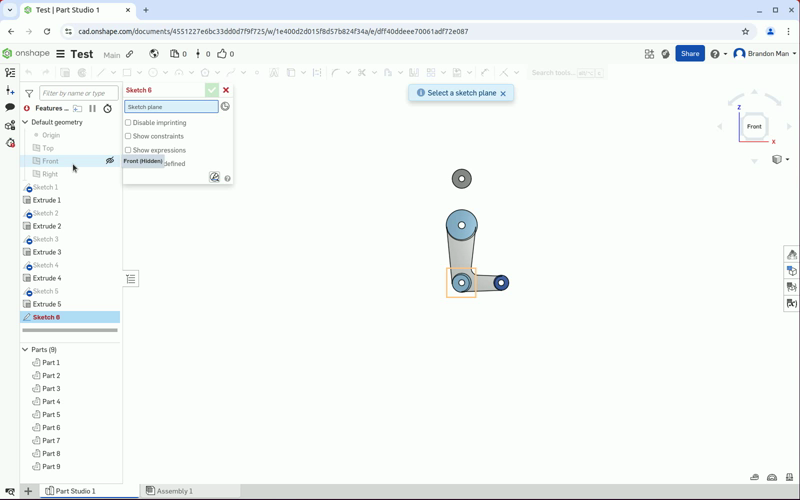
click(73, 163)
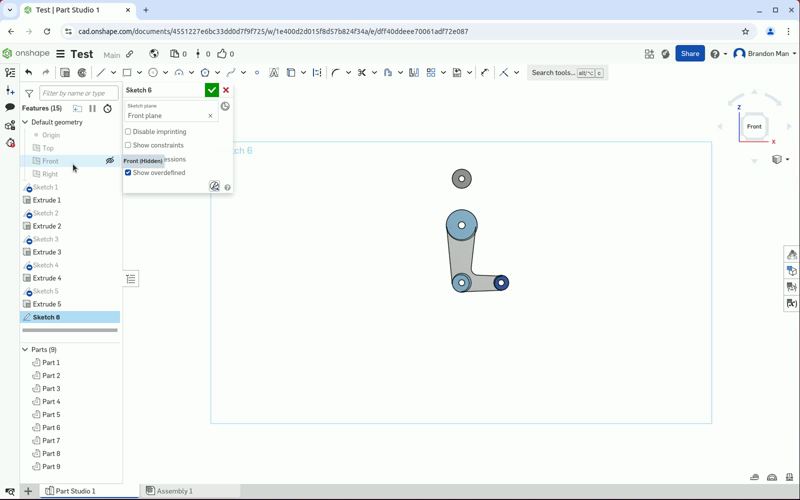
mouse_move(73, 352)
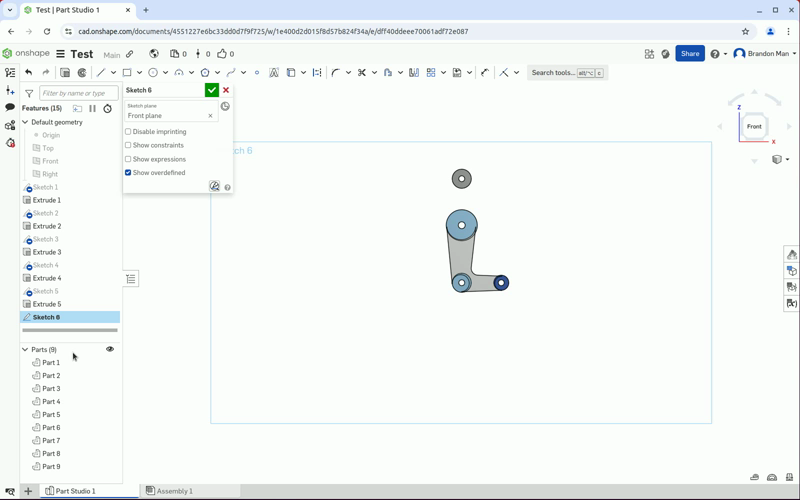
key(y)
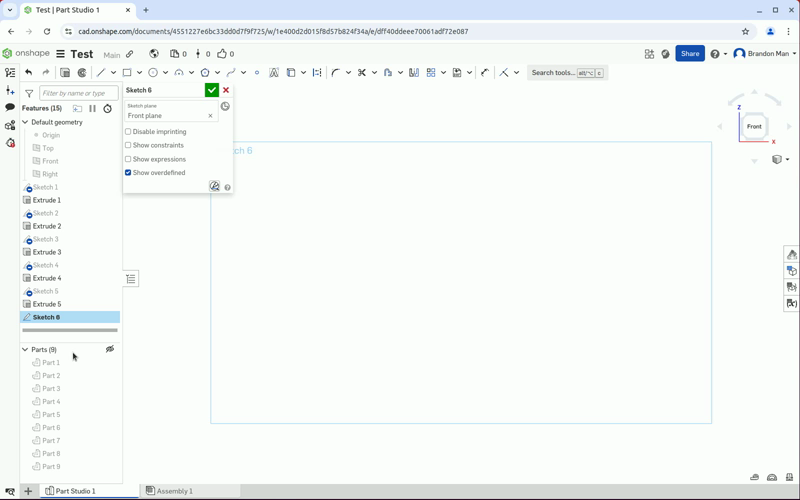
key(a)
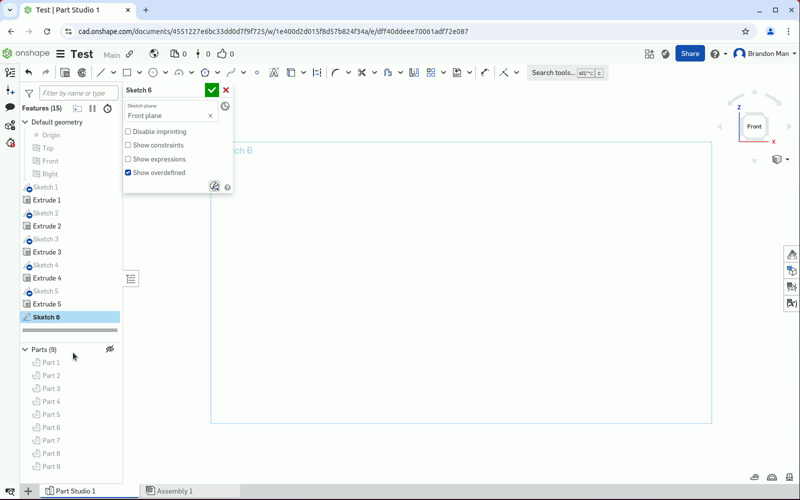
key_down(shift)
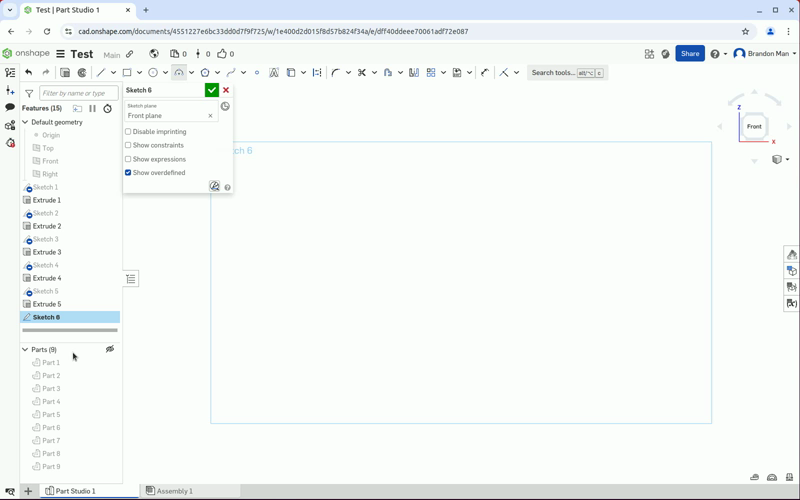
mouse_move(446, 223)
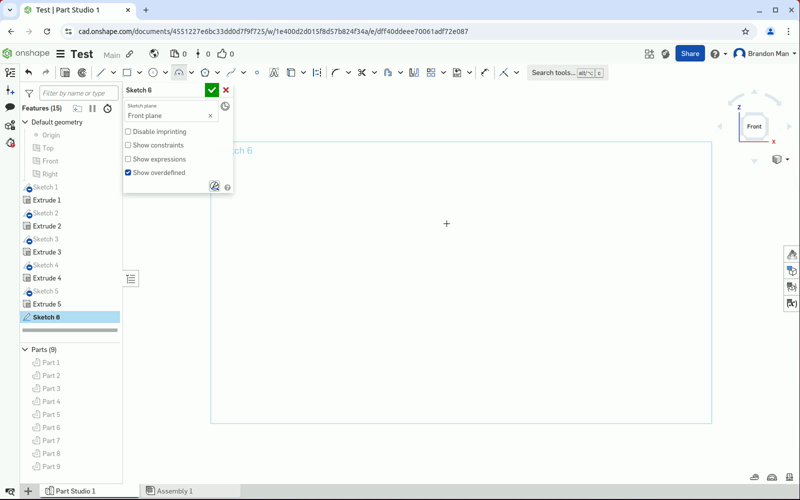
click(446, 223)
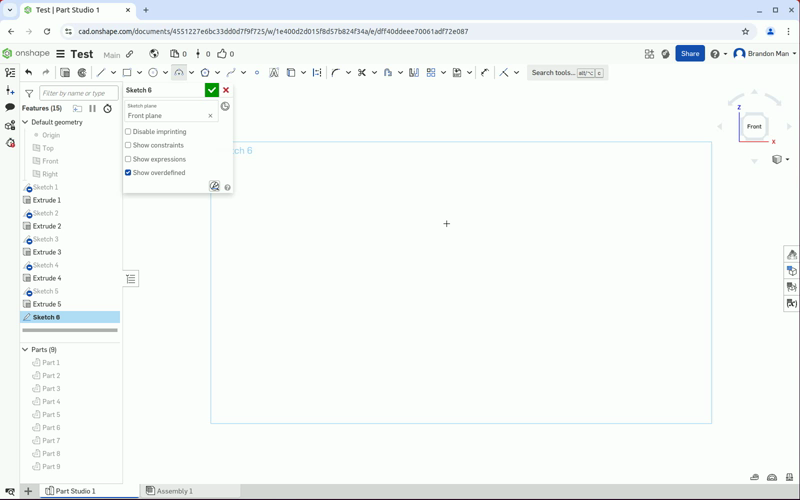
key_up(shift)
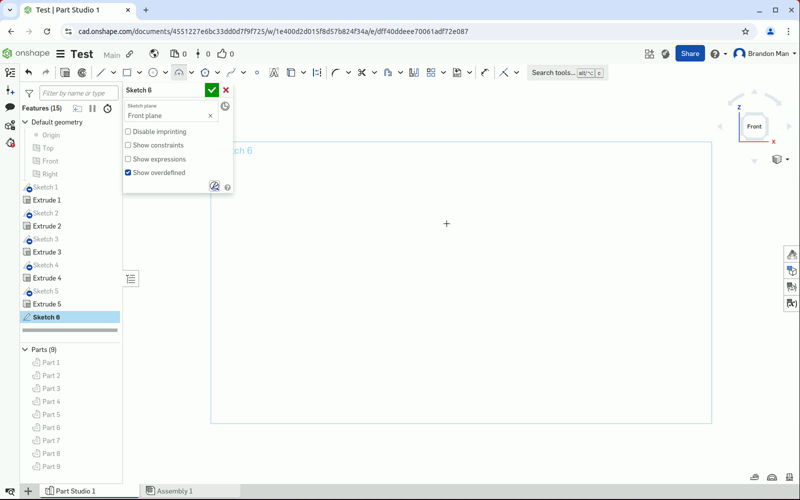
key_down(shift)
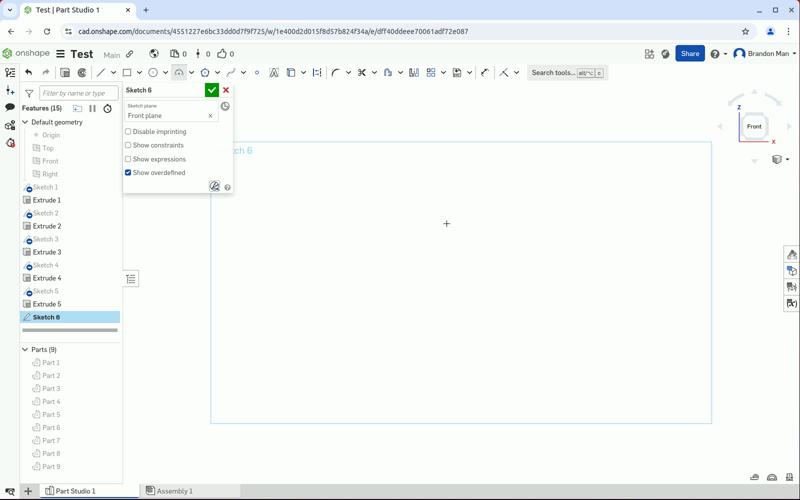
mouse_move(476, 223)
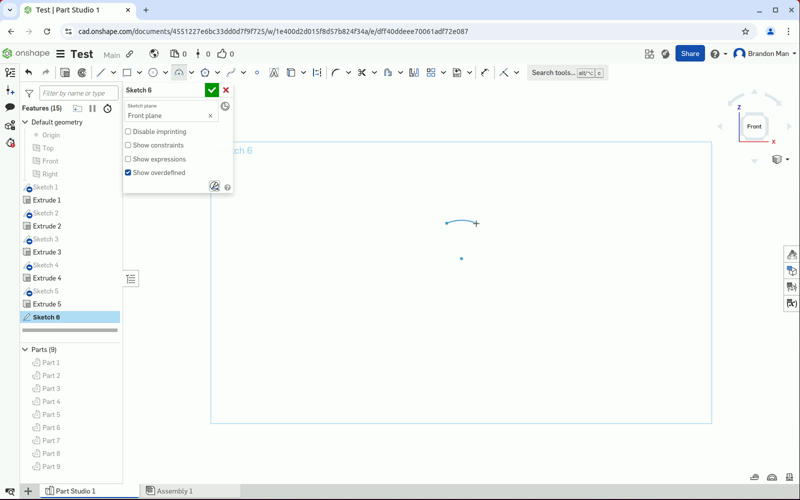
click(476, 223)
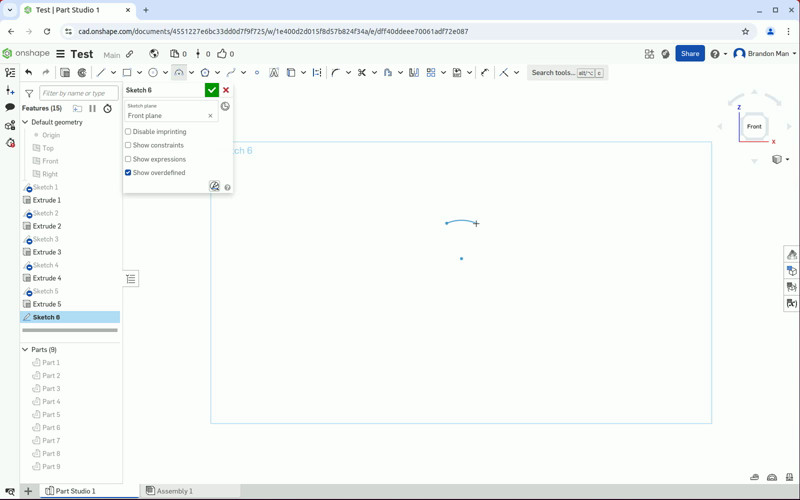
mouse_move(461, 210)
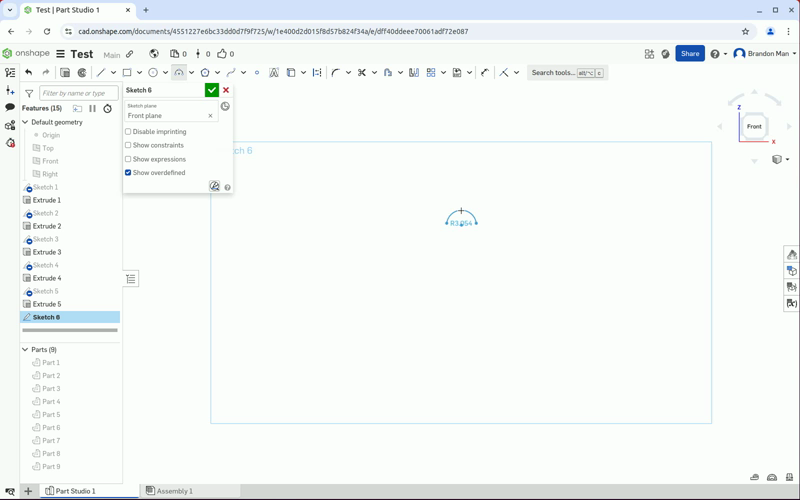
click(461, 210)
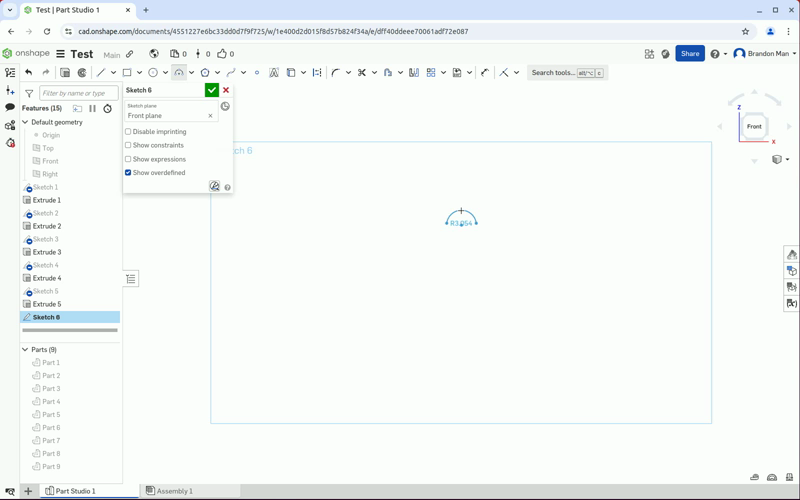
key_up(shift)
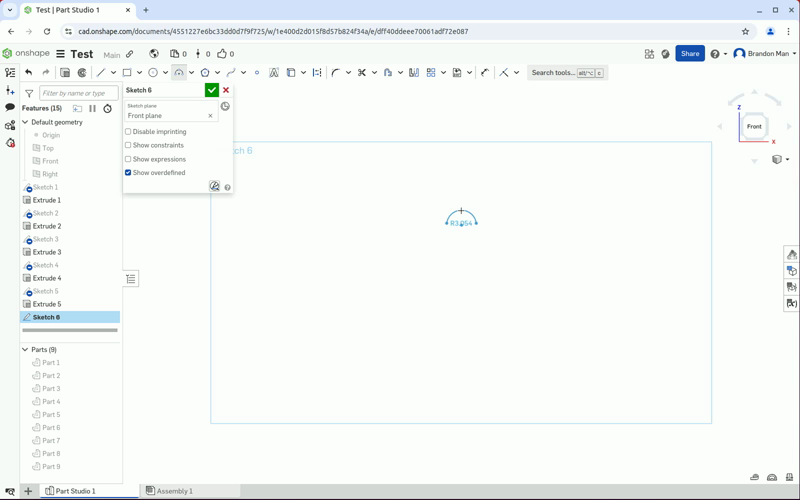
key(esc)
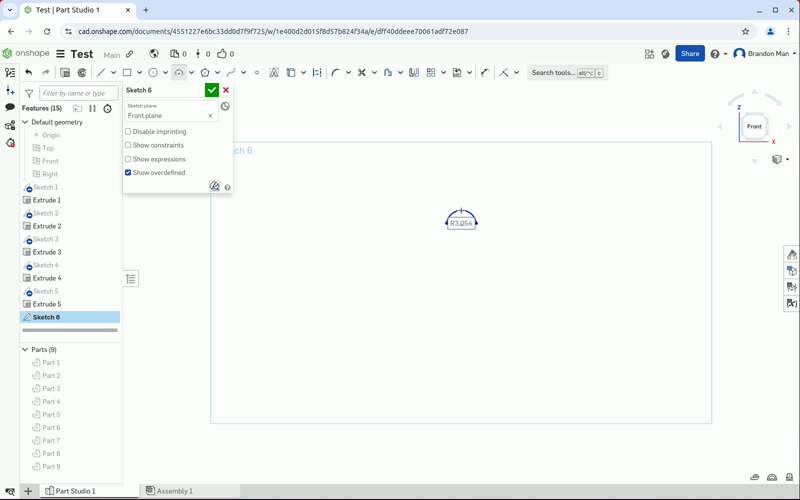
key(l)
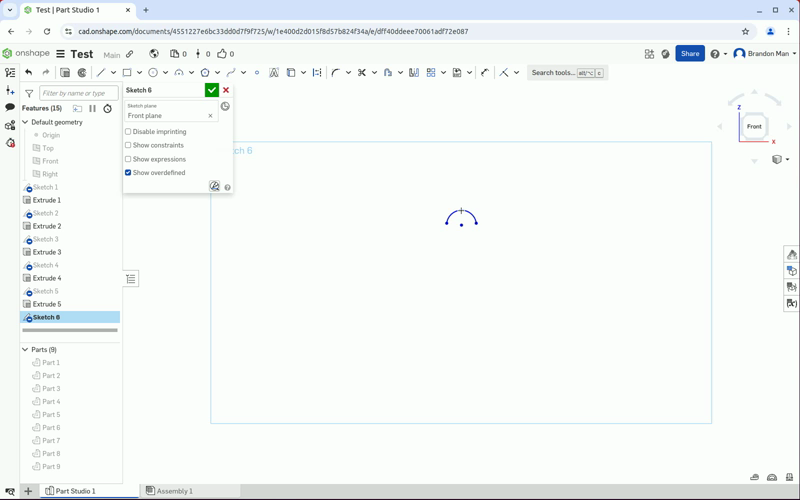
mouse_move(476, 223)
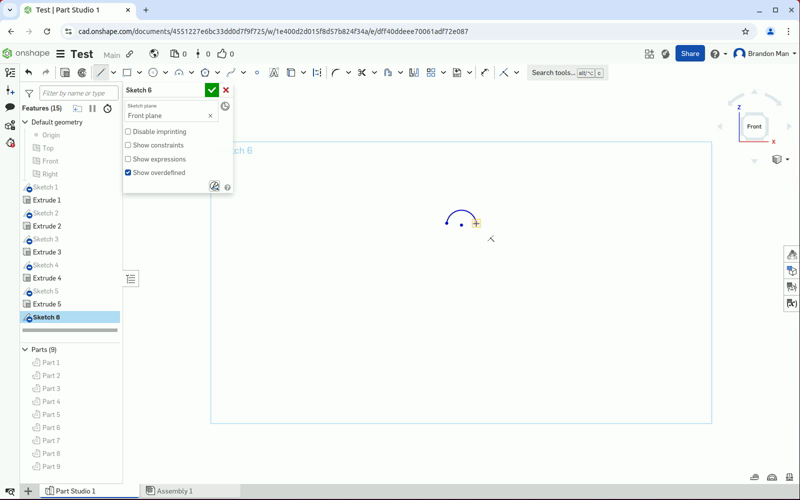
click(476, 223)
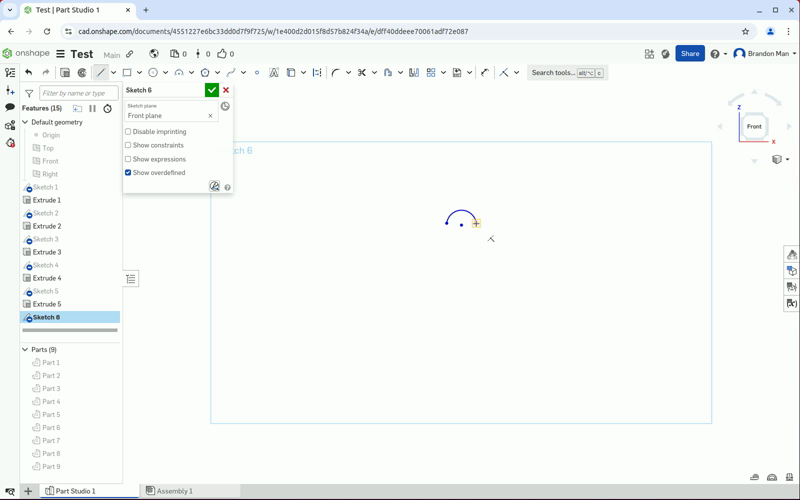
key_down(shift)
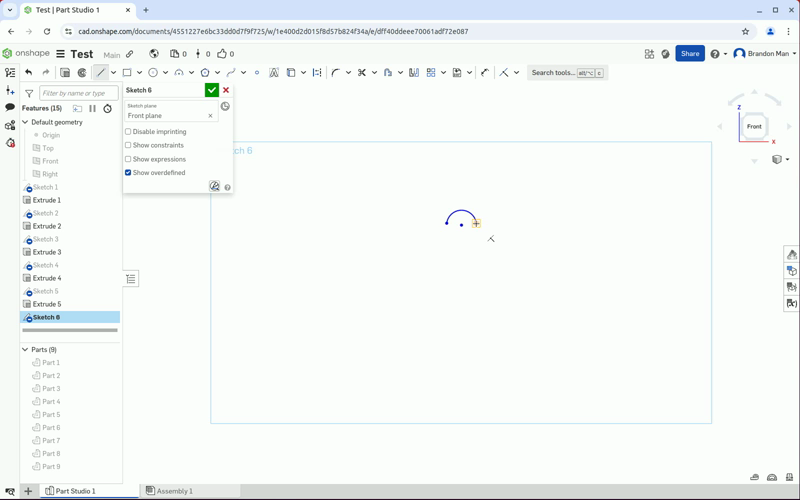
mouse_move(506, 223)
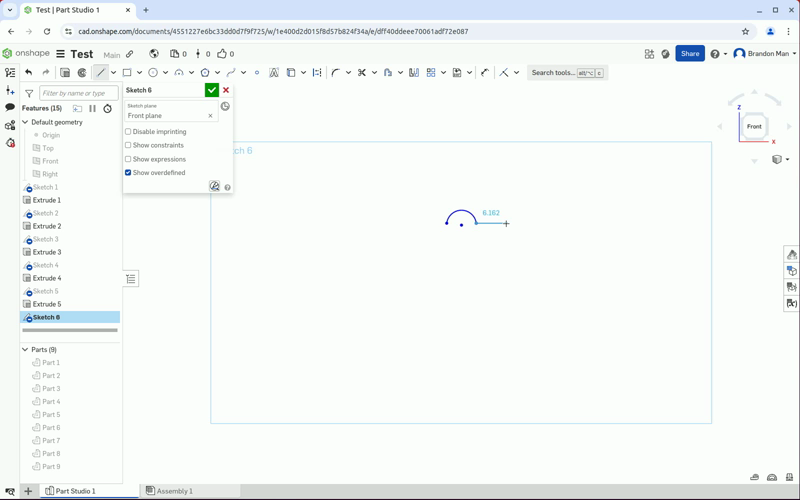
mouse_move(470, 176)
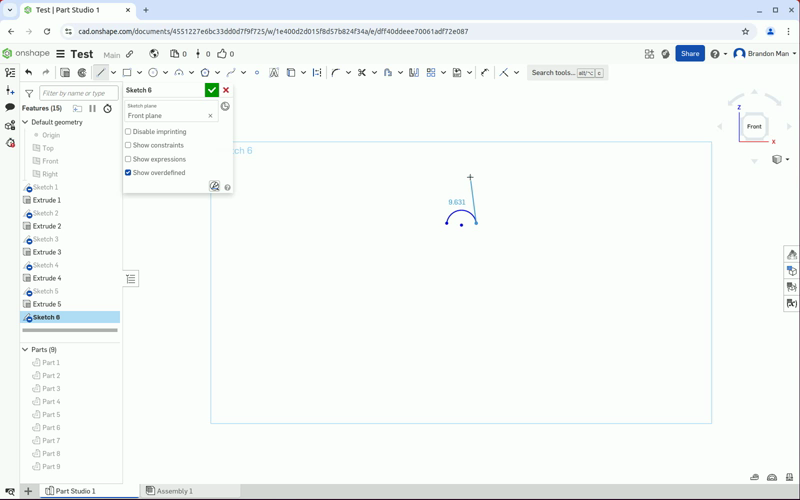
click(470, 176)
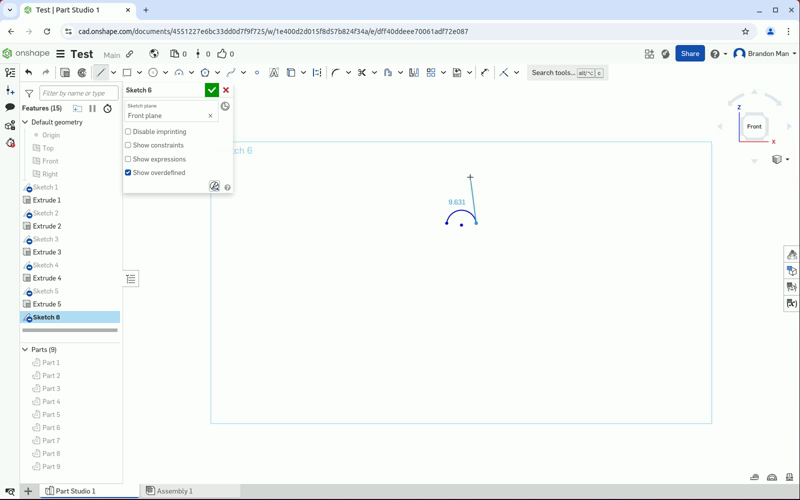
key_up(shift)
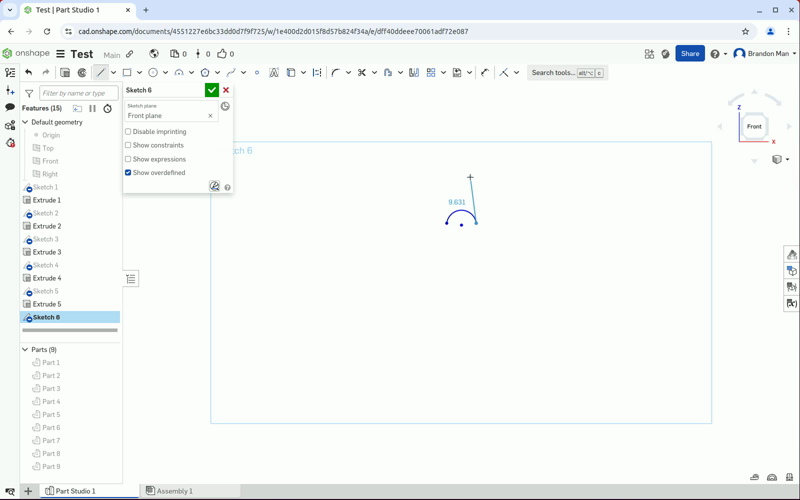
key(esc)
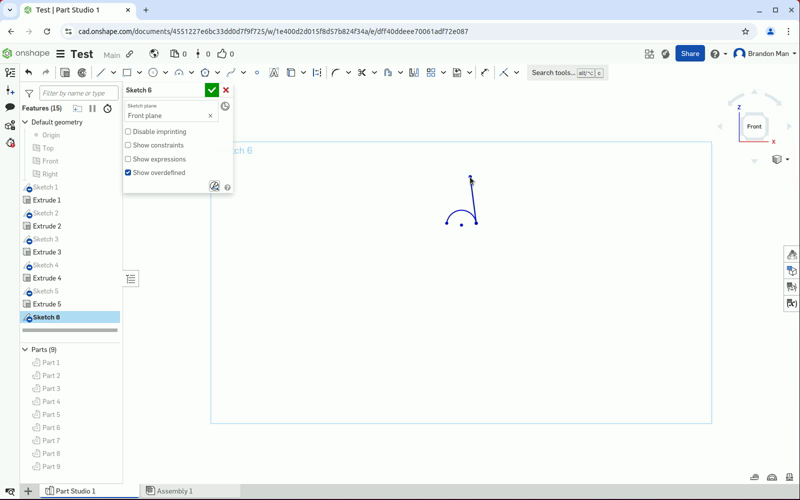
key(a)
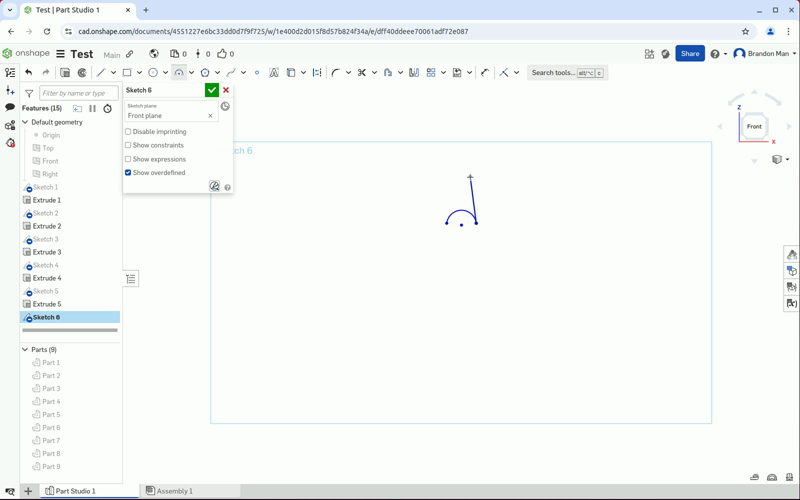
mouse_move(470, 176)
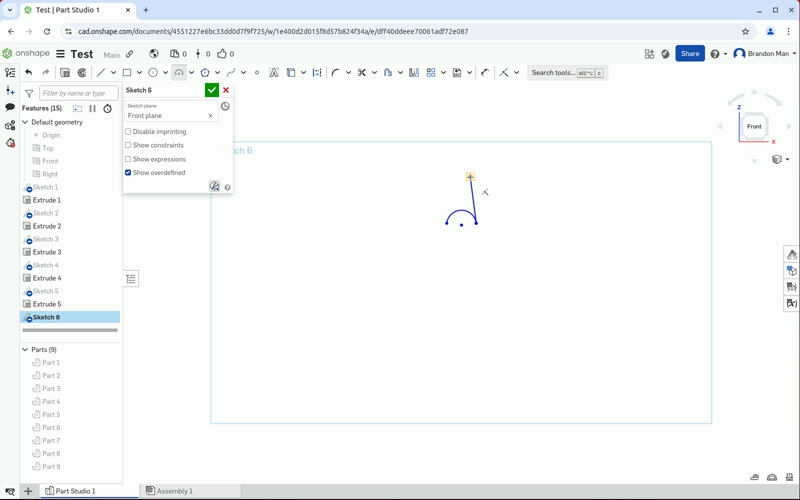
click(470, 176)
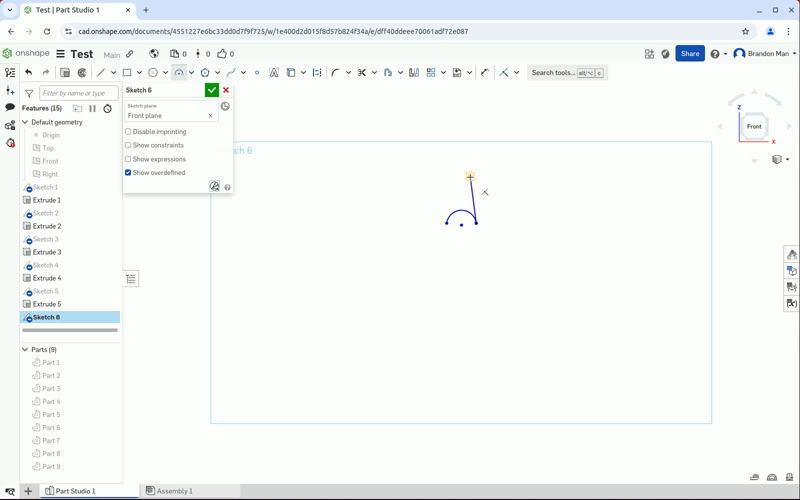
key_down(shift)
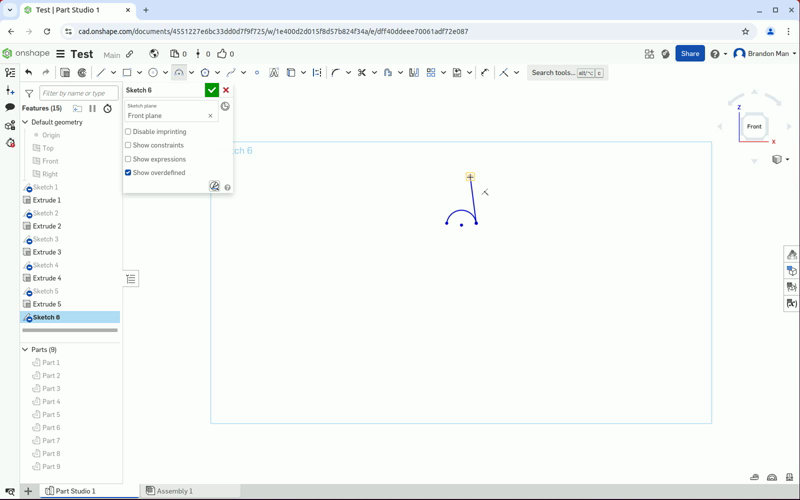
mouse_move(452, 176)
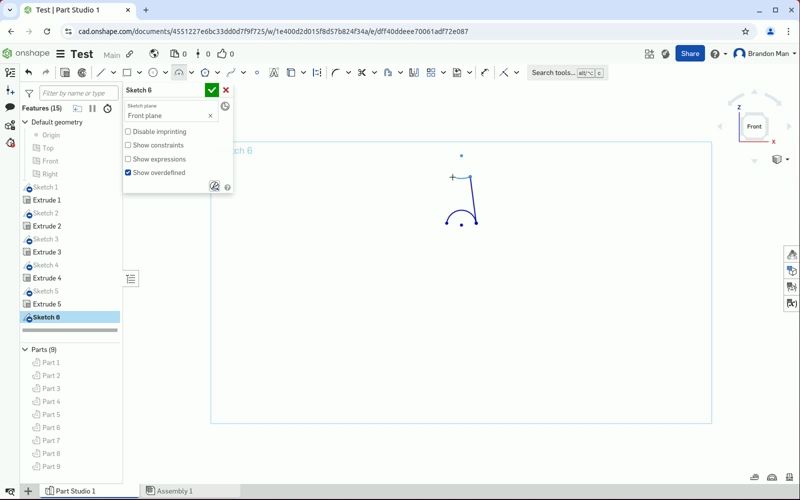
click(452, 176)
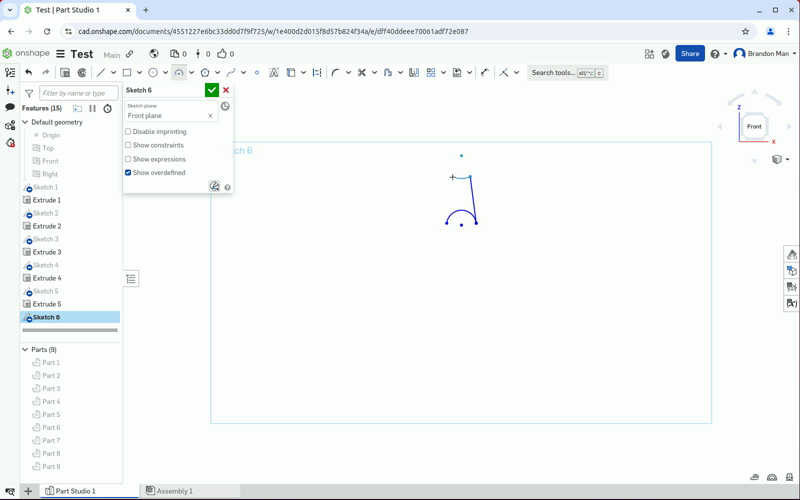
mouse_move(461, 186)
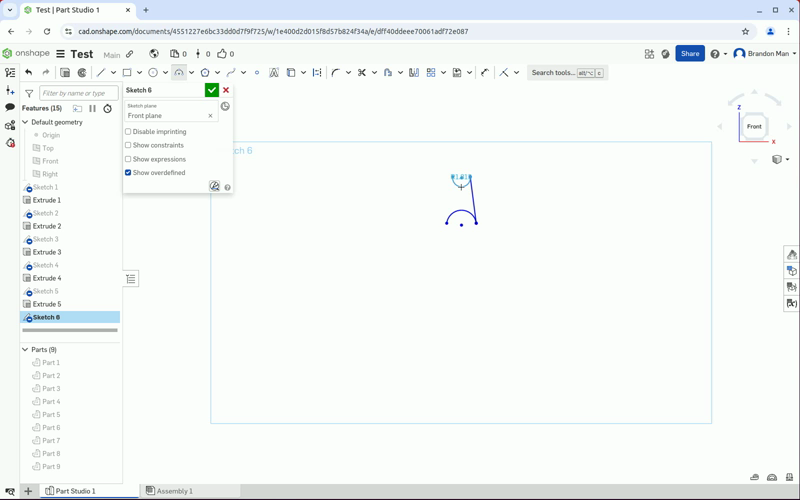
click(461, 186)
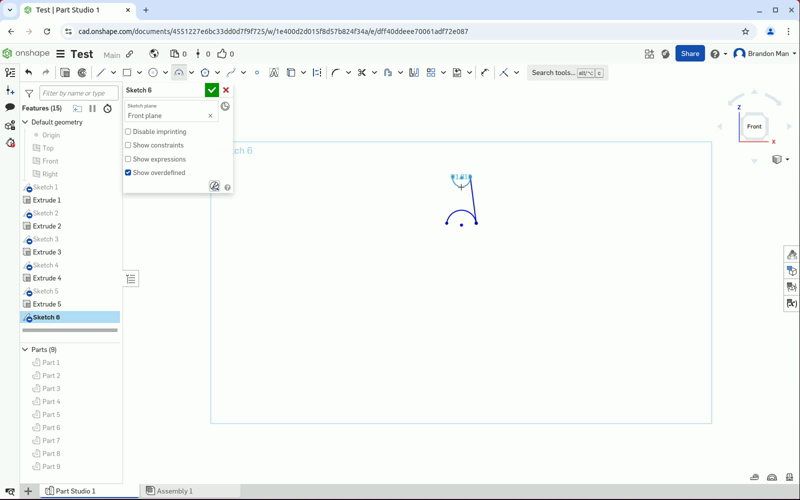
key_up(shift)
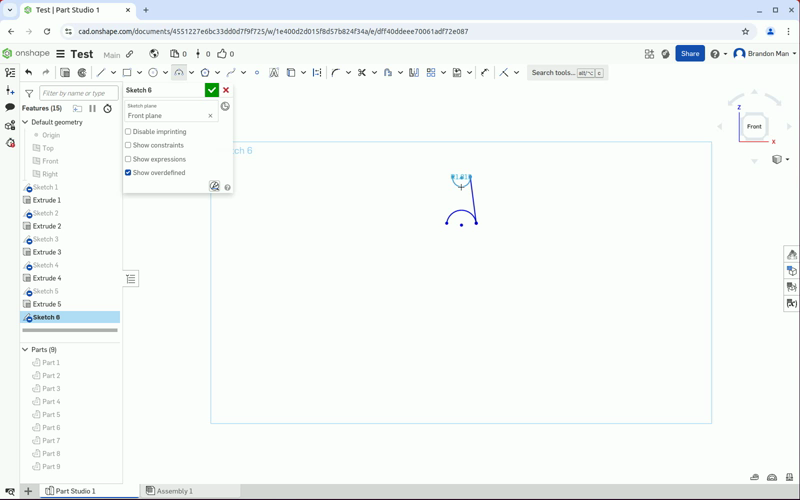
key(esc)
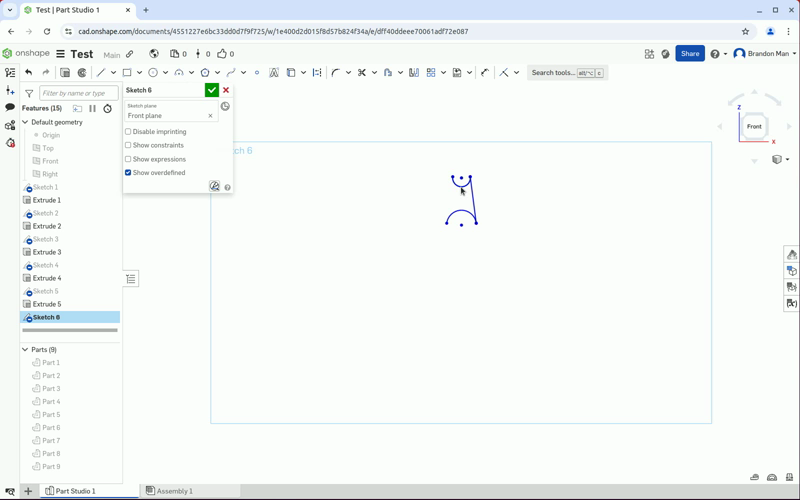
key(l)
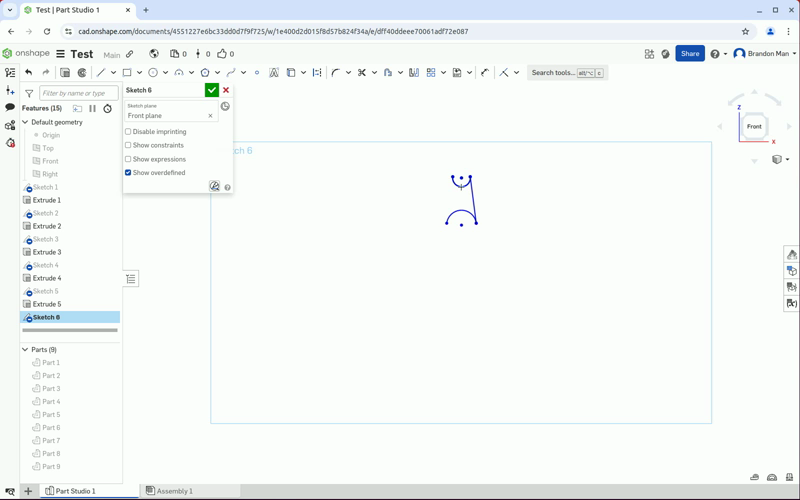
mouse_move(452, 176)
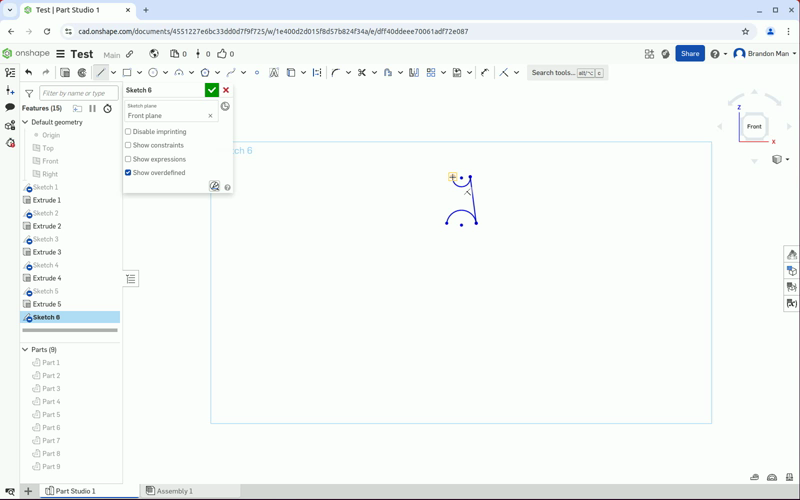
click(452, 176)
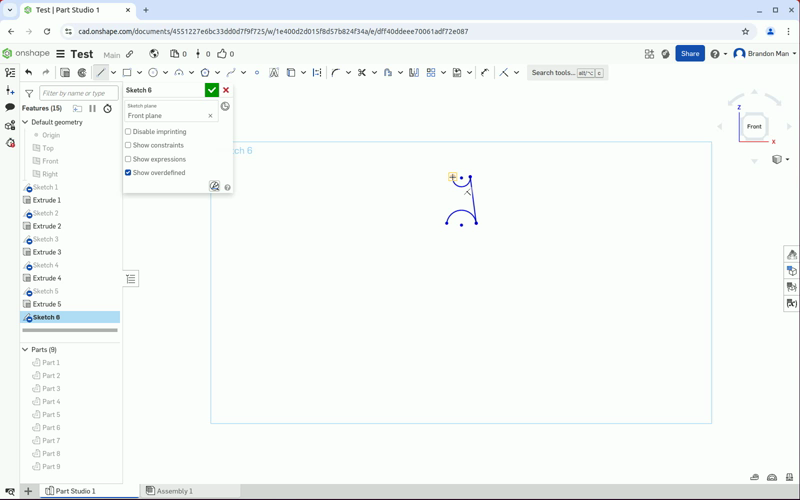
mouse_move(482, 176)
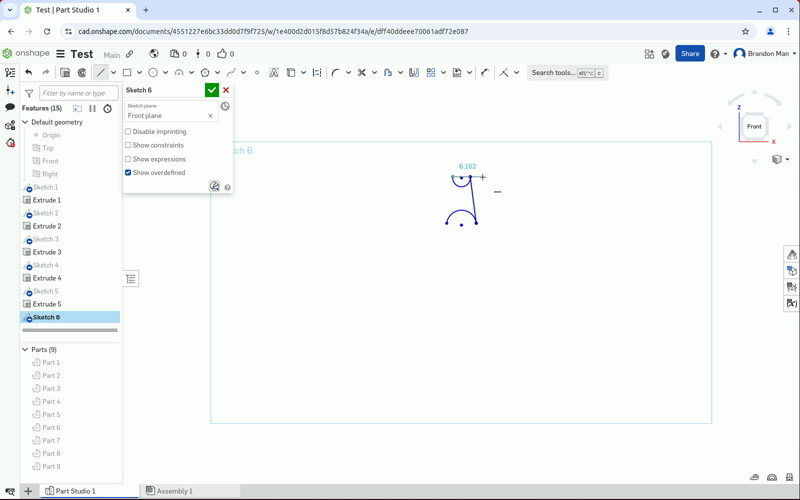
key_down(shift)
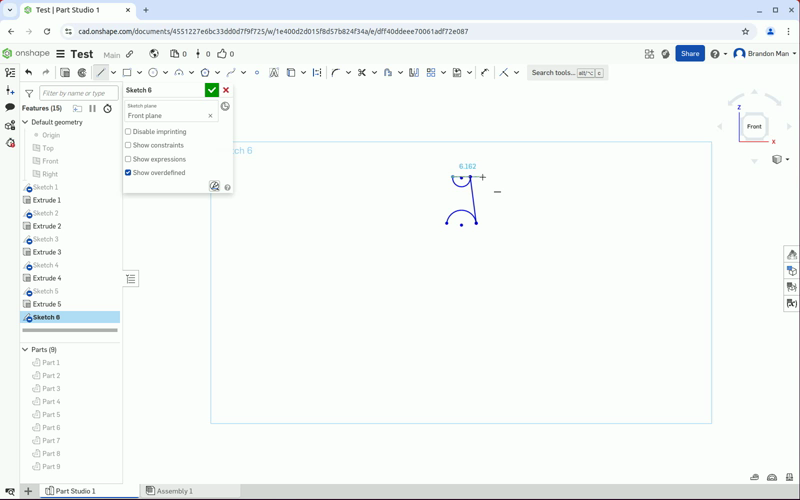
mouse_move(446, 223)
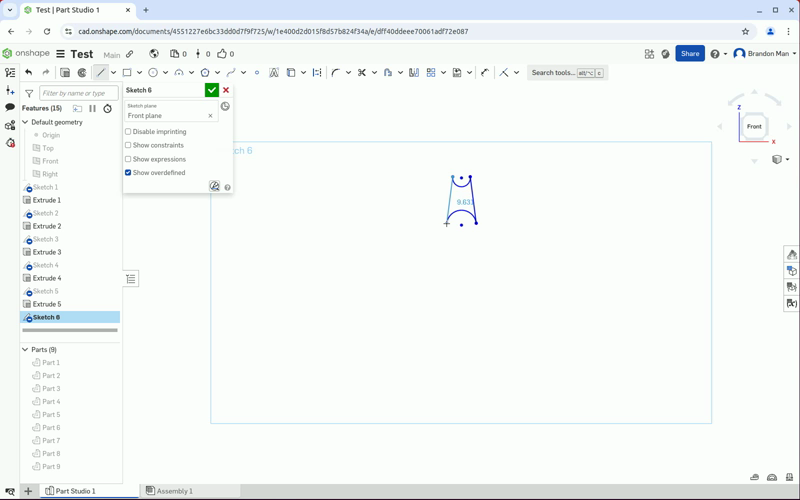
key_up(shift)
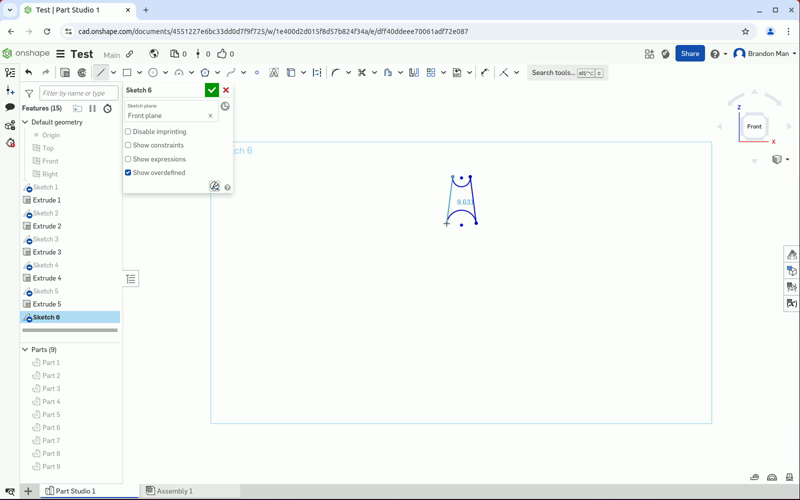
click(446, 223)
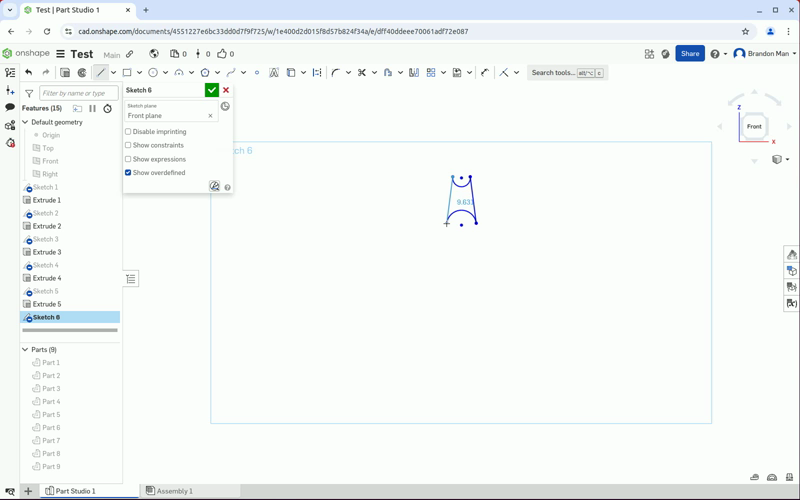
key(esc)
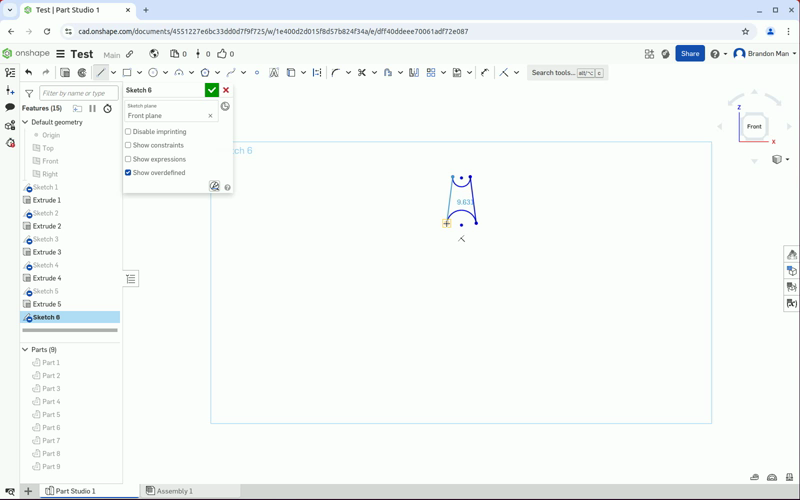
key(c)
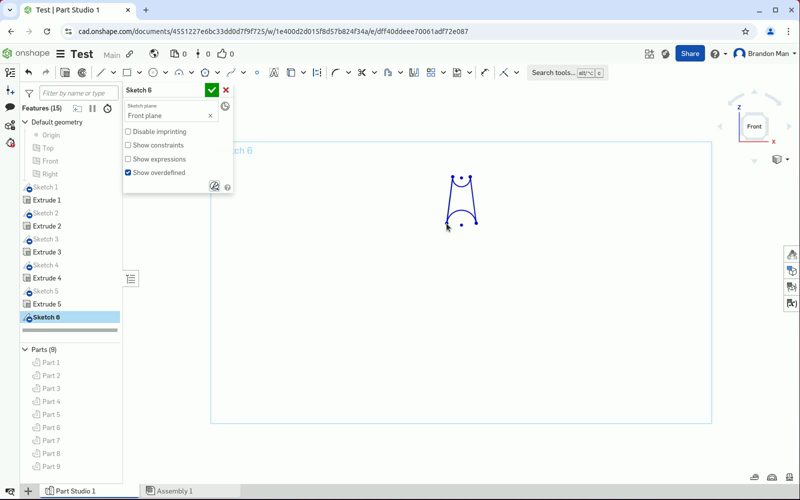
key_down(shift)
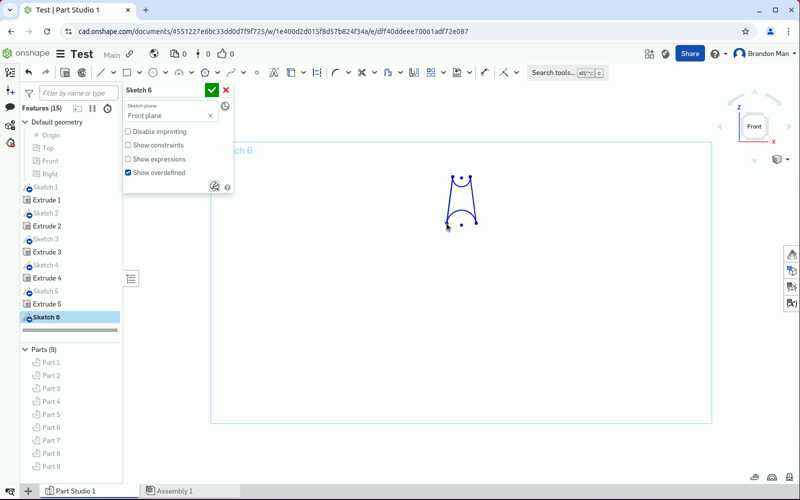
mouse_move(458, 191)
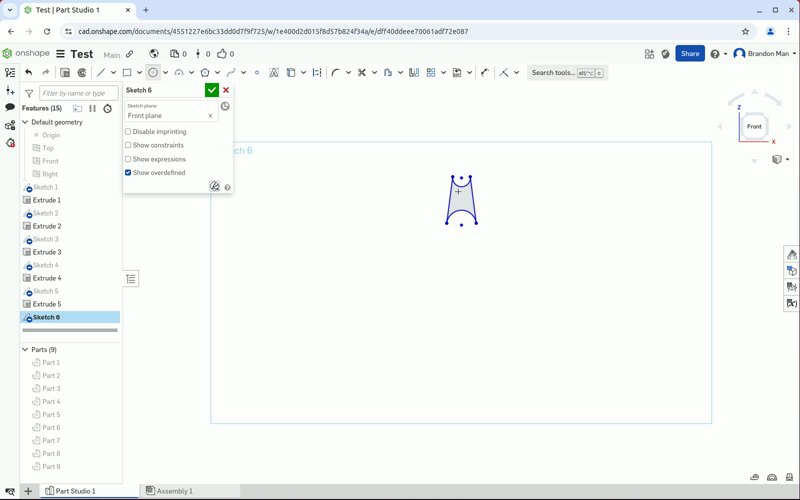
click(458, 191)
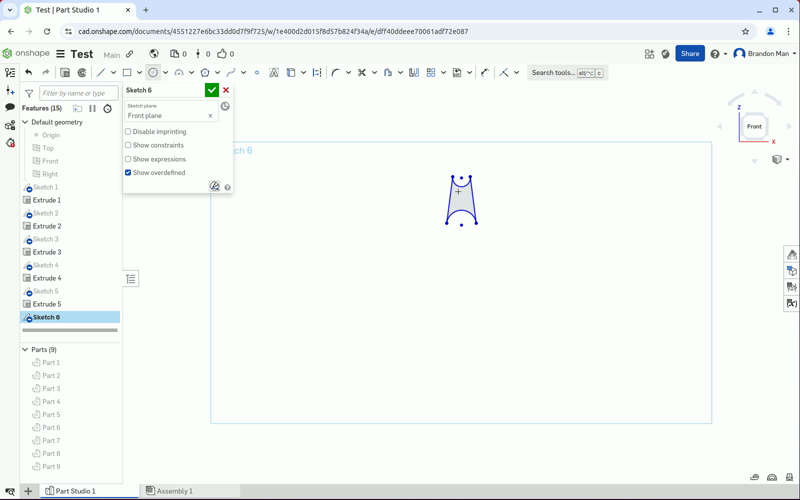
key_up(shift)
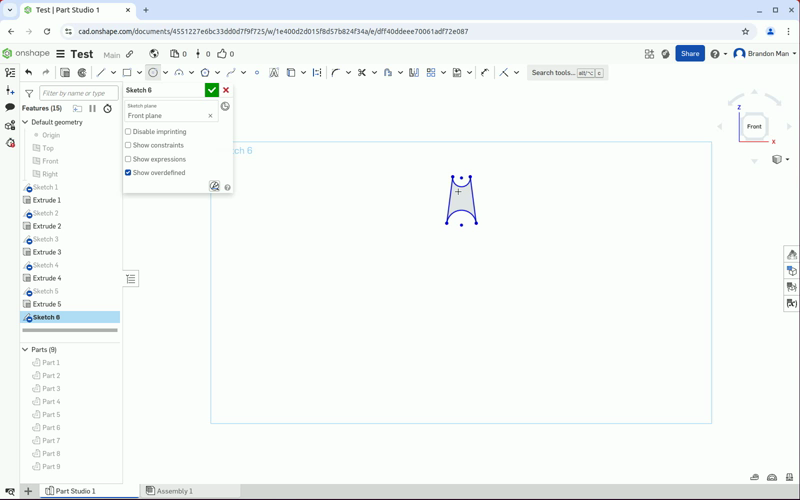
mouse_move(459, 191)
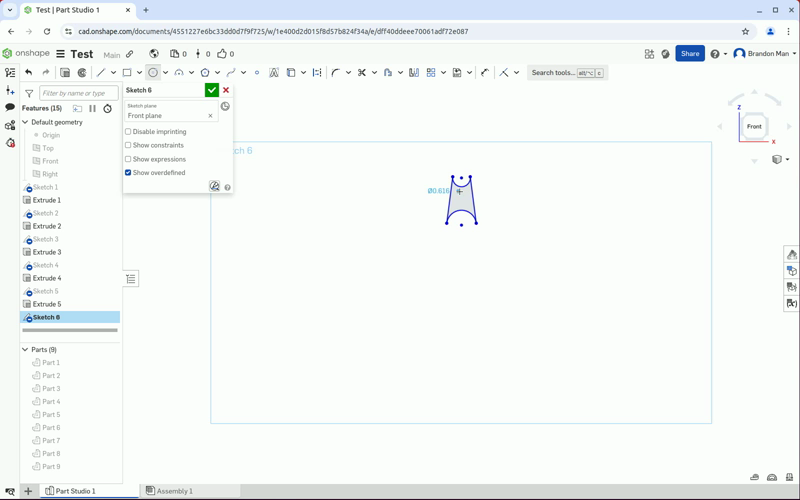
scroll(6)
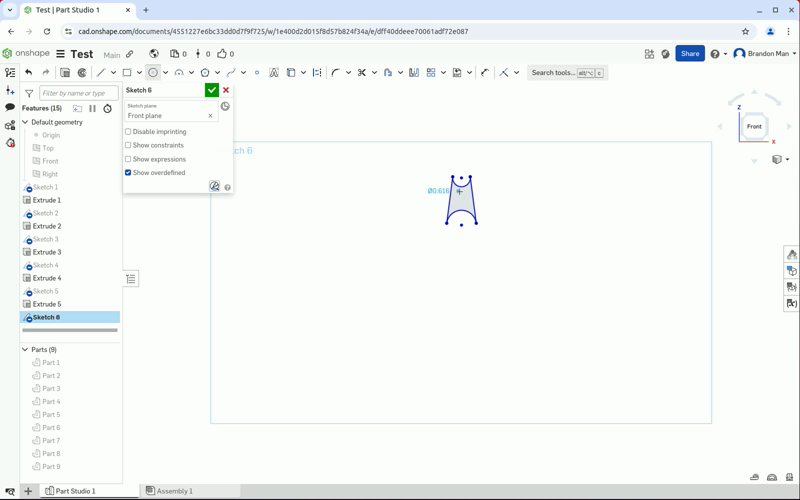
scroll(6)
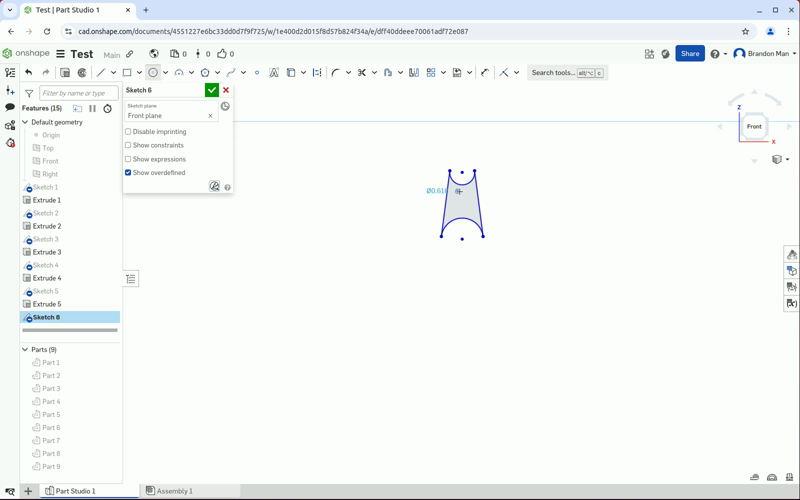
scroll(6)
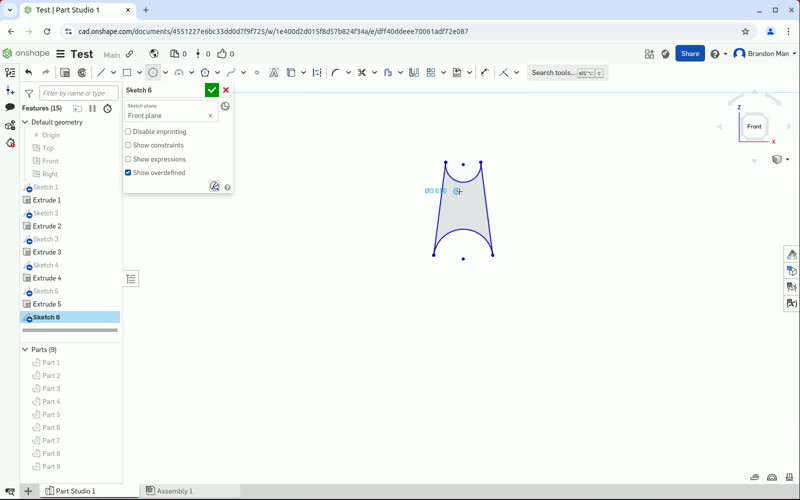
scroll(6)
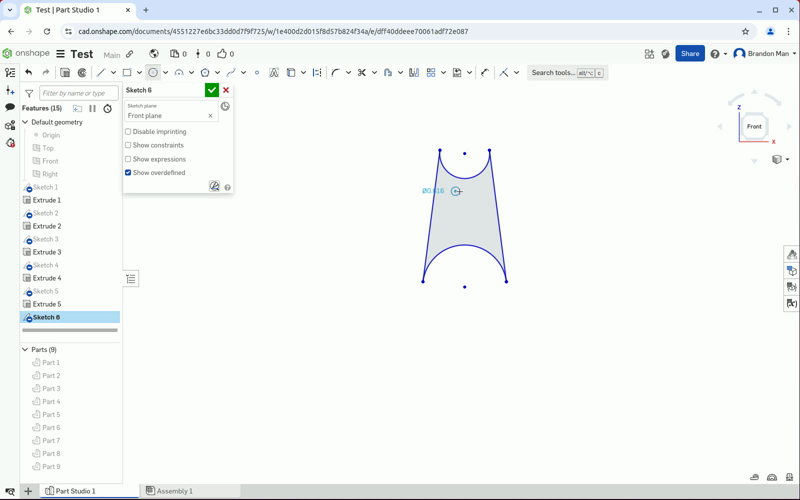
scroll(6)
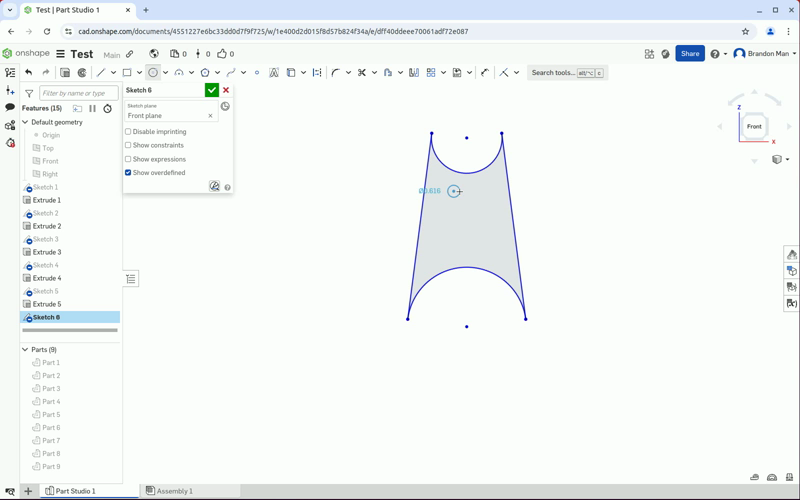
scroll(6)
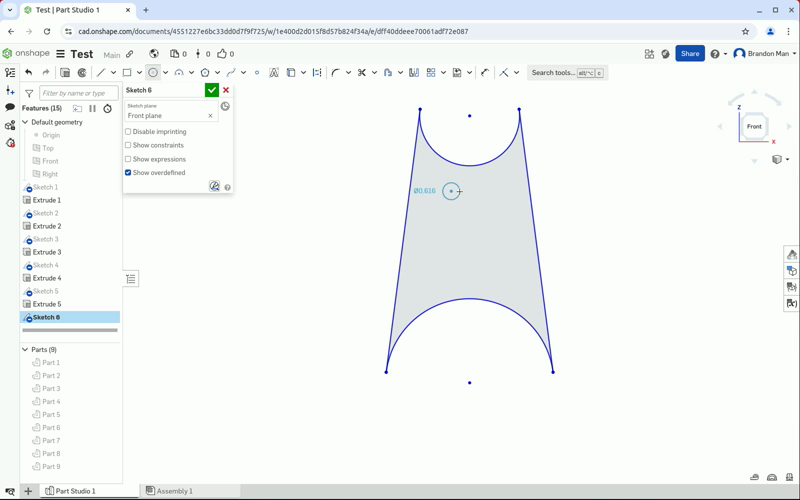
scroll(6)
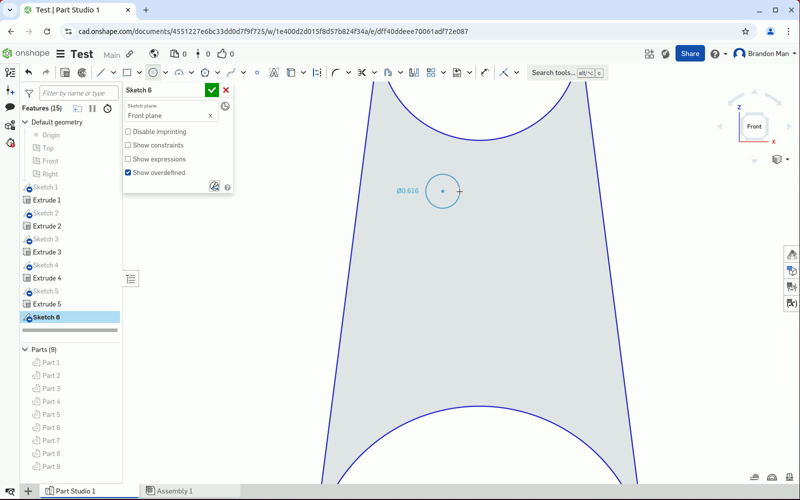
click(459, 191)
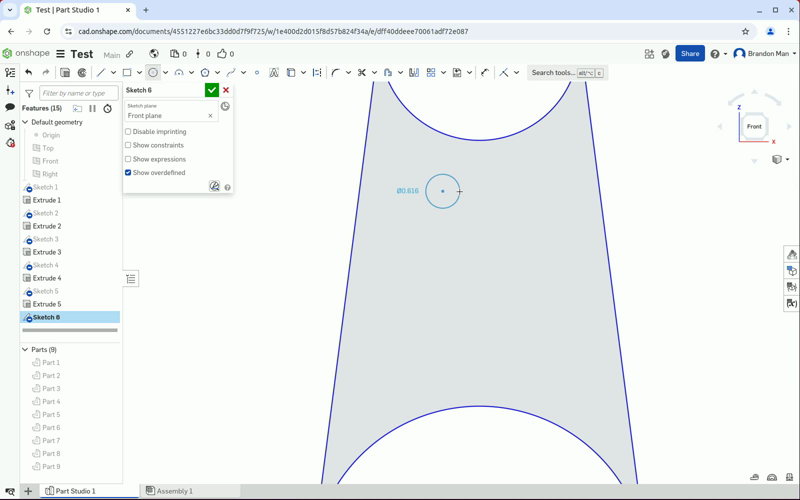
scroll(-6)
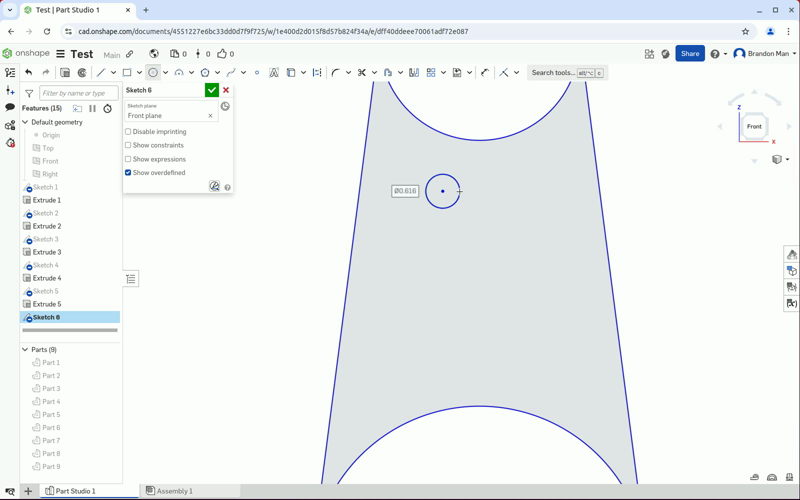
scroll(-6)
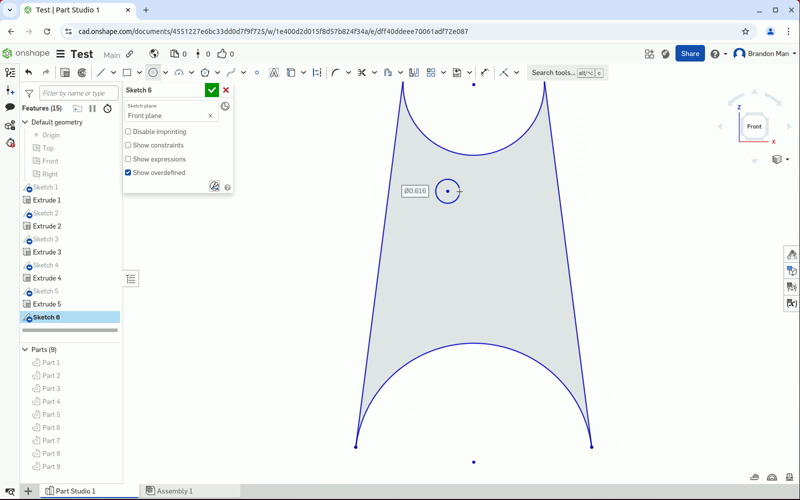
scroll(-6)
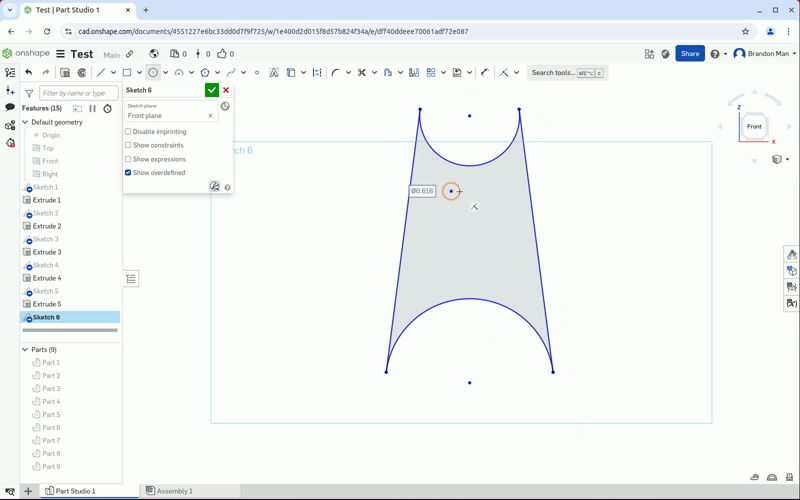
scroll(-6)
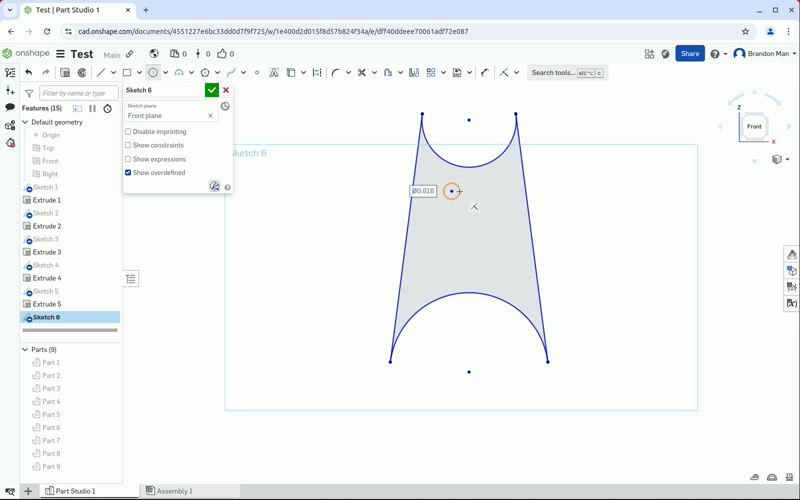
scroll(-6)
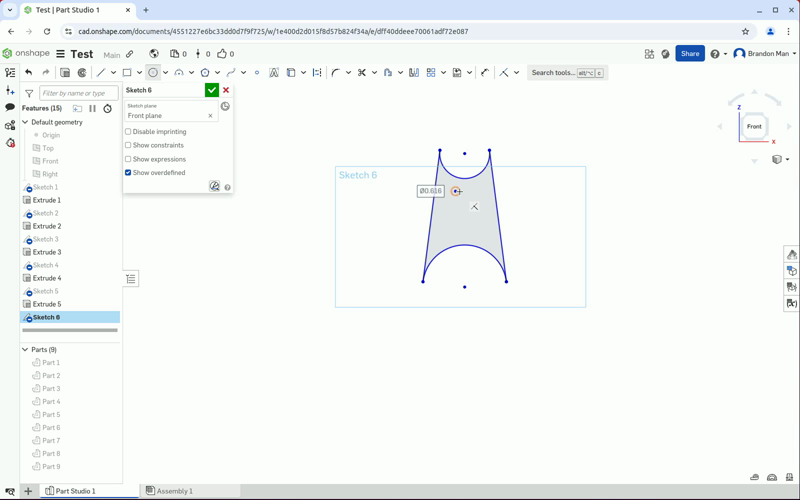
scroll(-6)
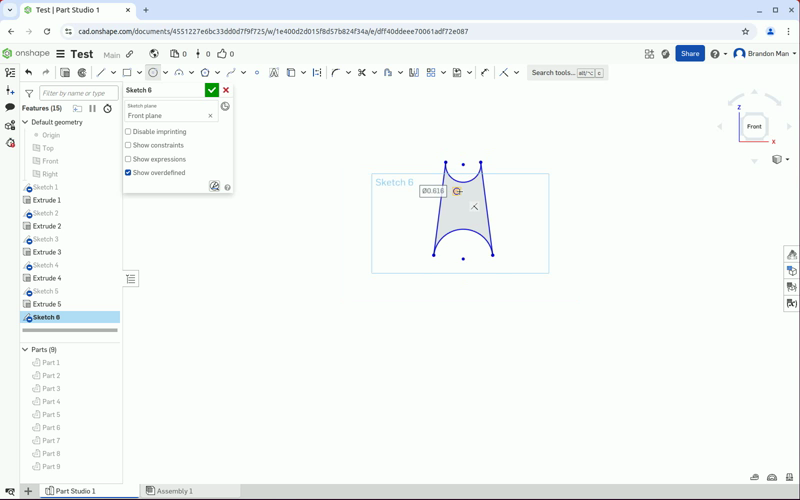
scroll(-6)
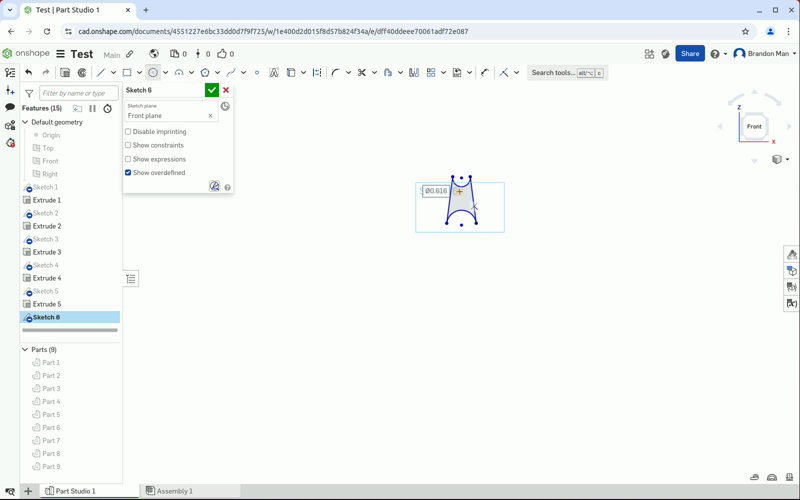
key(esc)
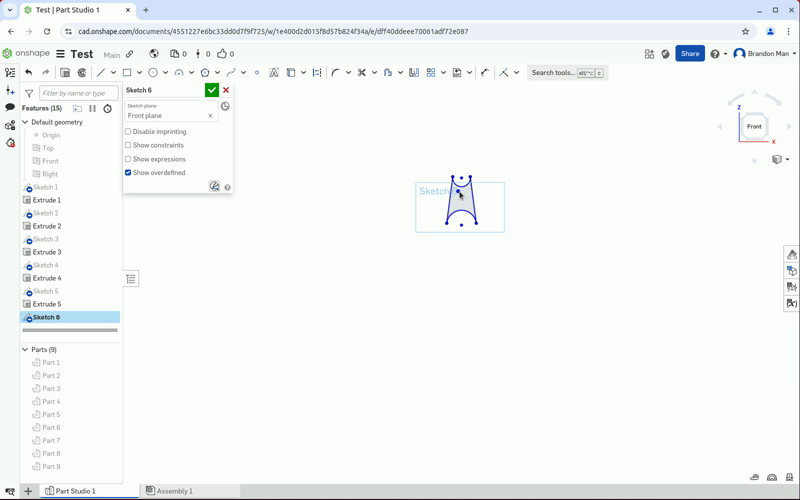
mouse_move(454, 185)
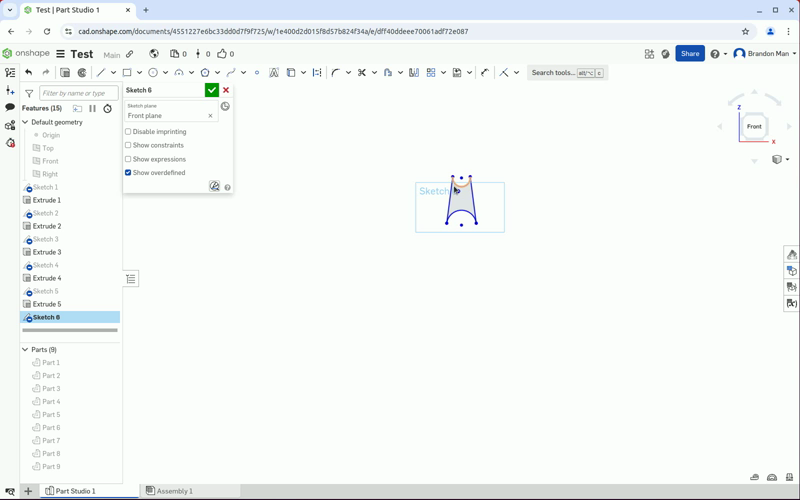
scroll(6)
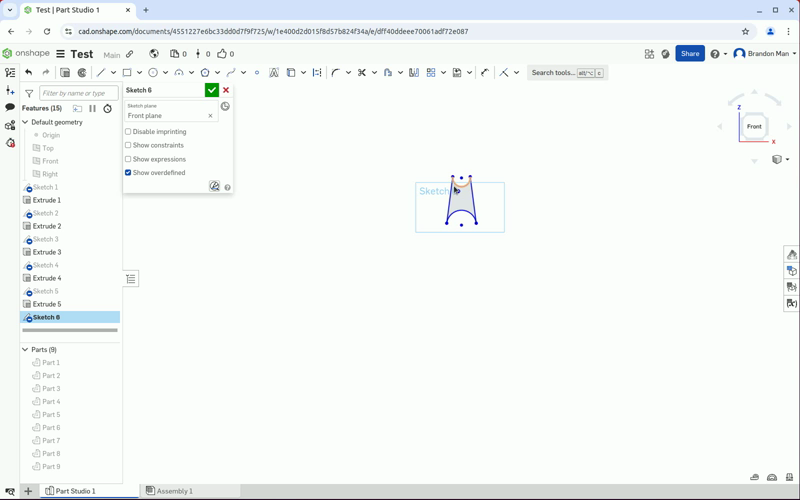
scroll(6)
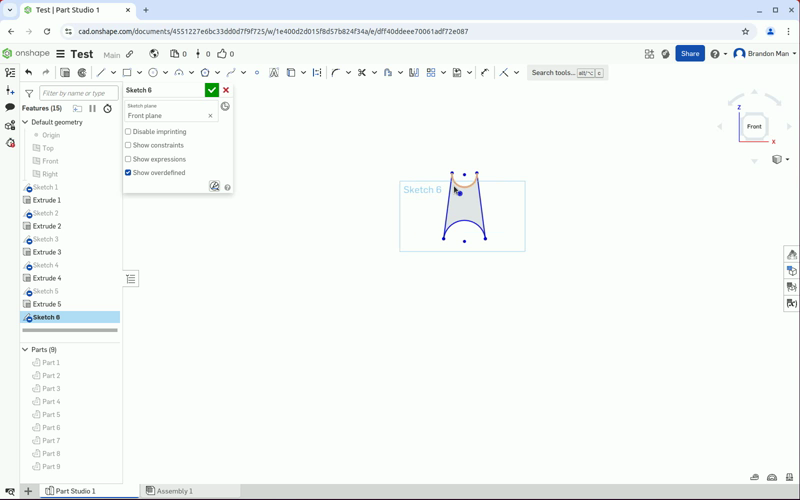
scroll(6)
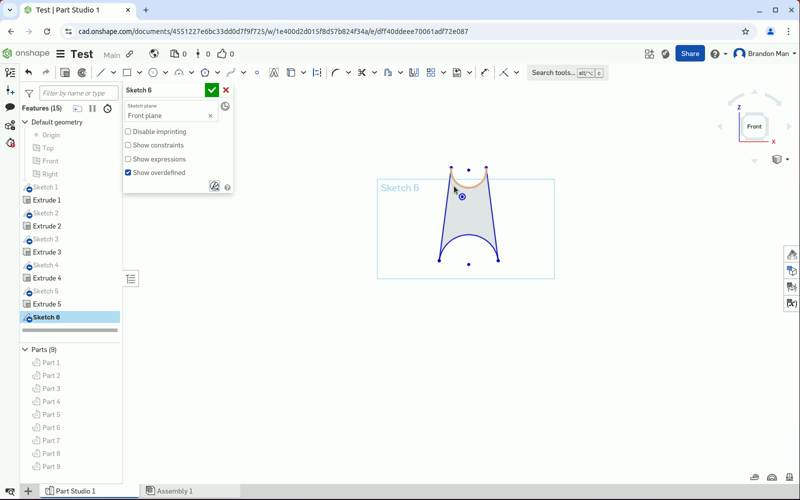
scroll(6)
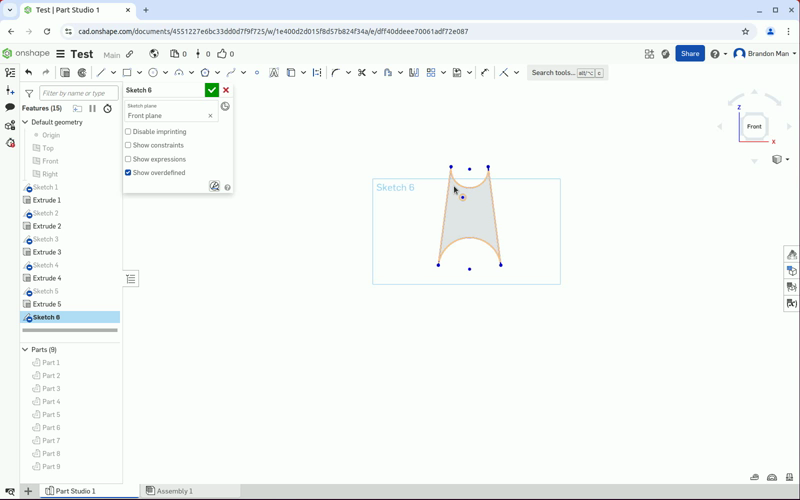
scroll(6)
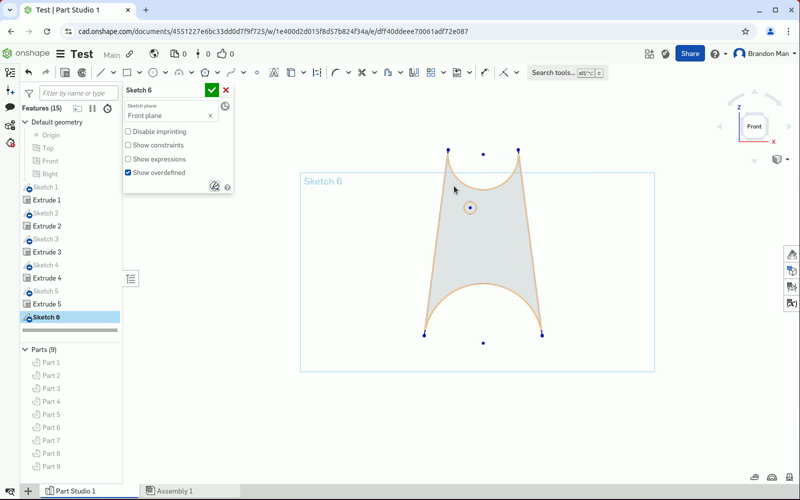
scroll(6)
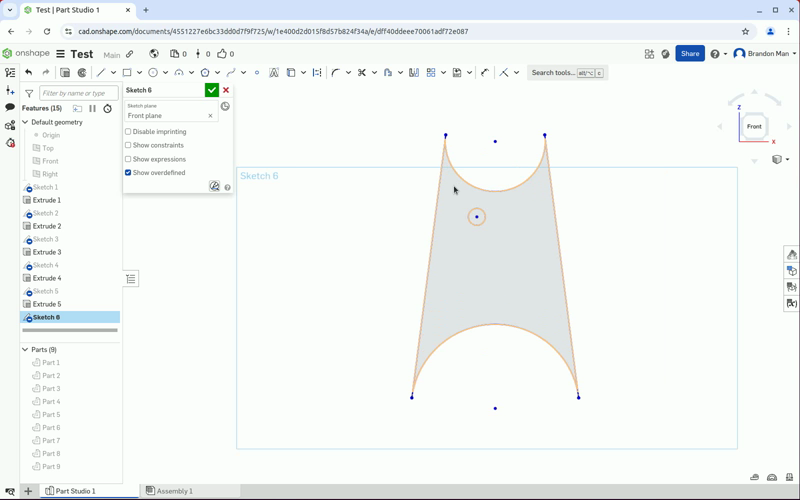
scroll(6)
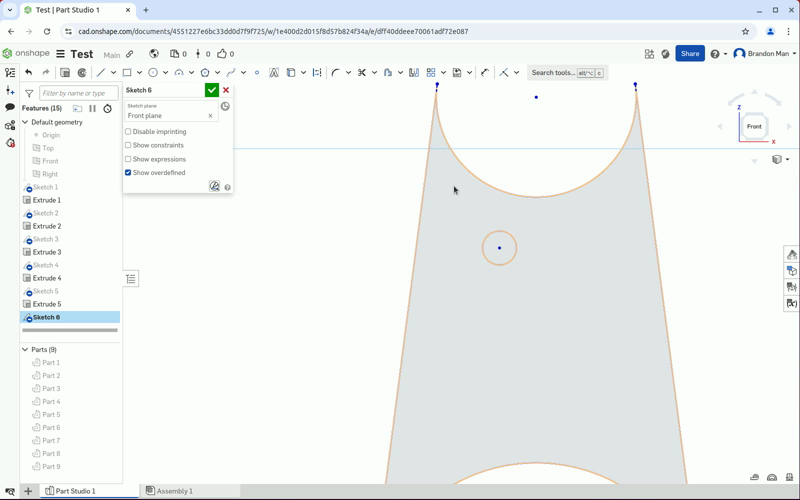
click(454, 185)
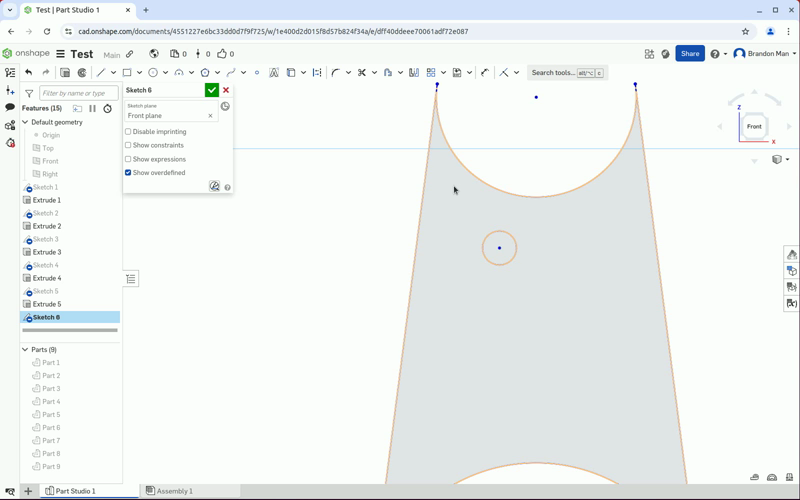
scroll(-6)
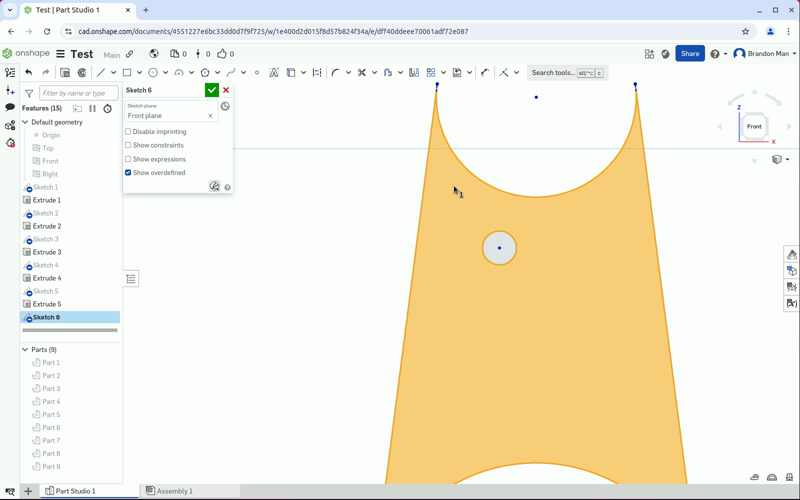
scroll(-6)
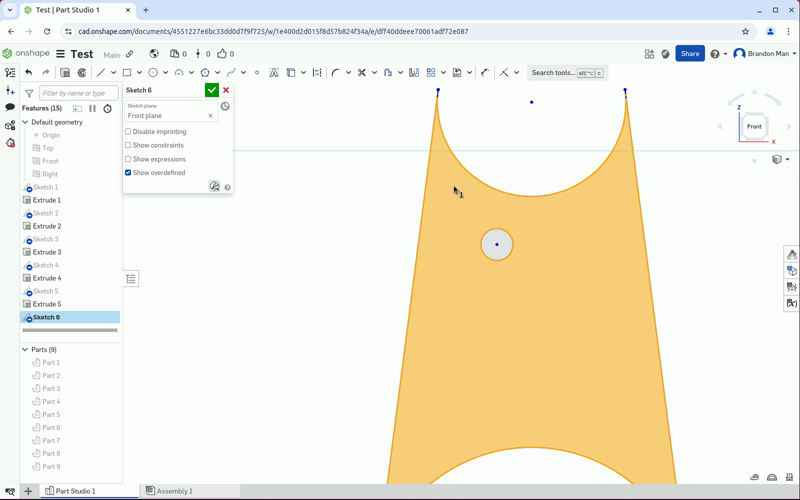
scroll(-6)
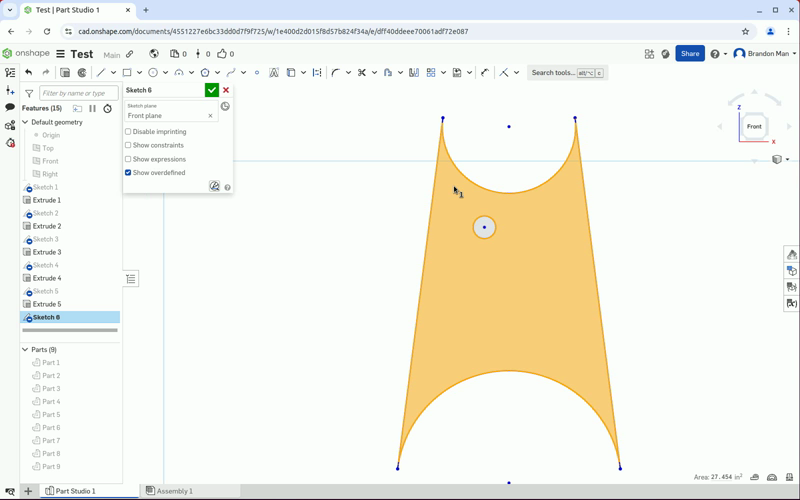
scroll(-6)
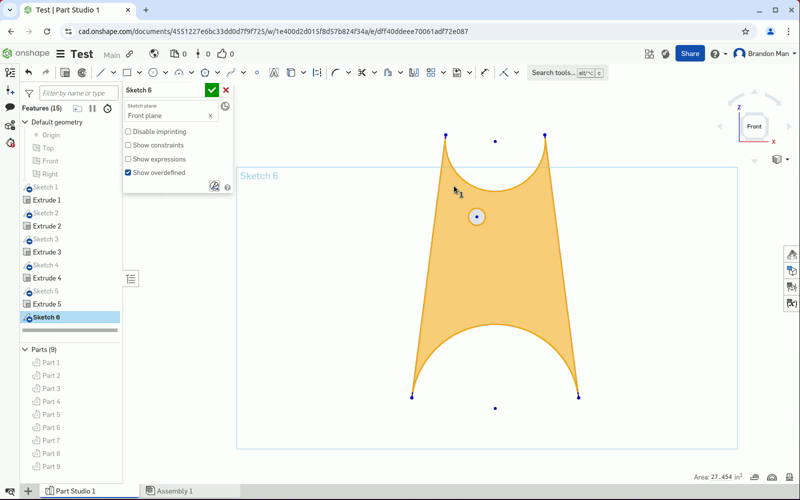
scroll(-6)
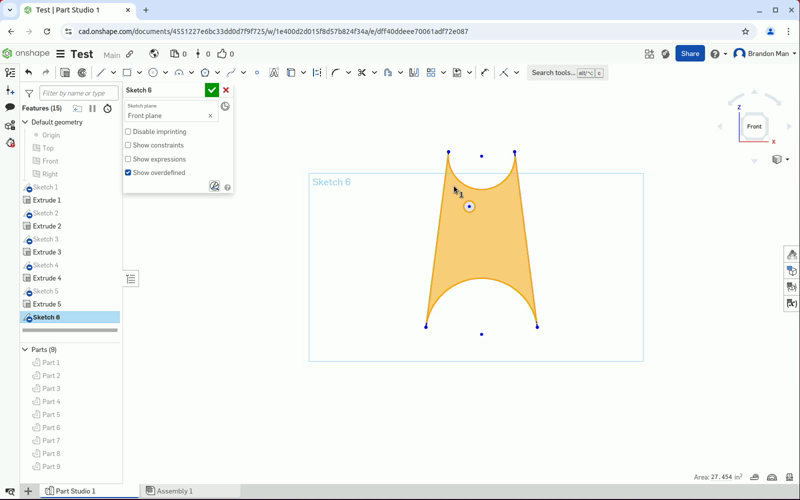
scroll(-6)
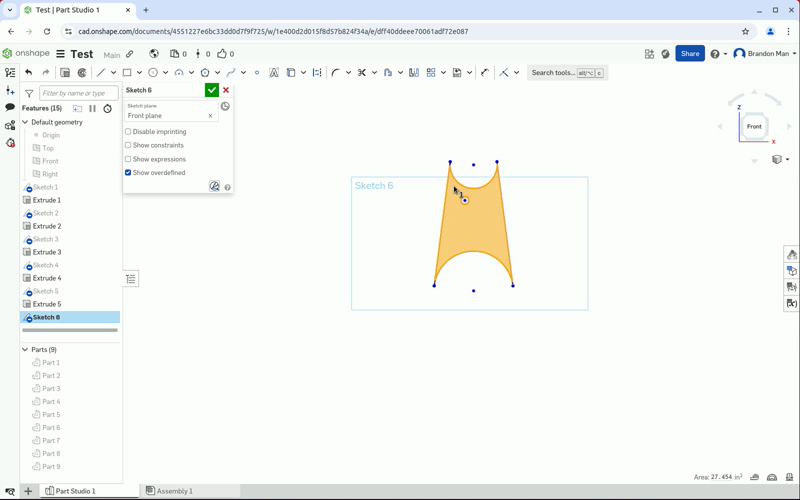
scroll(-6)
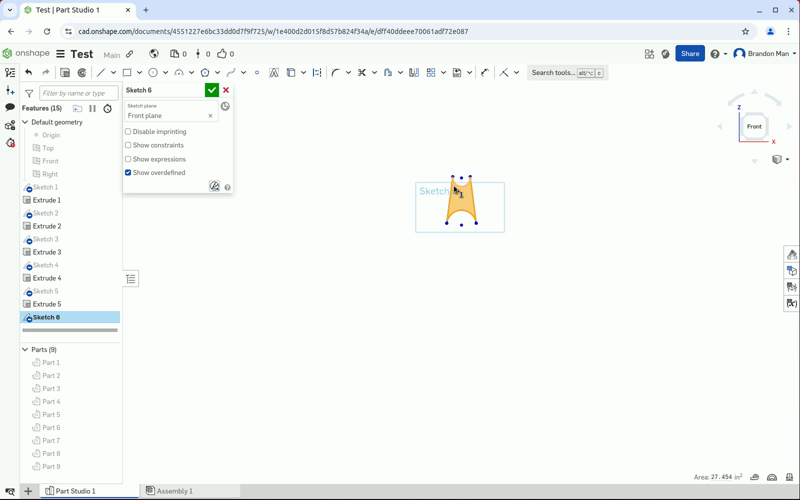
mouse_move(73, 352)
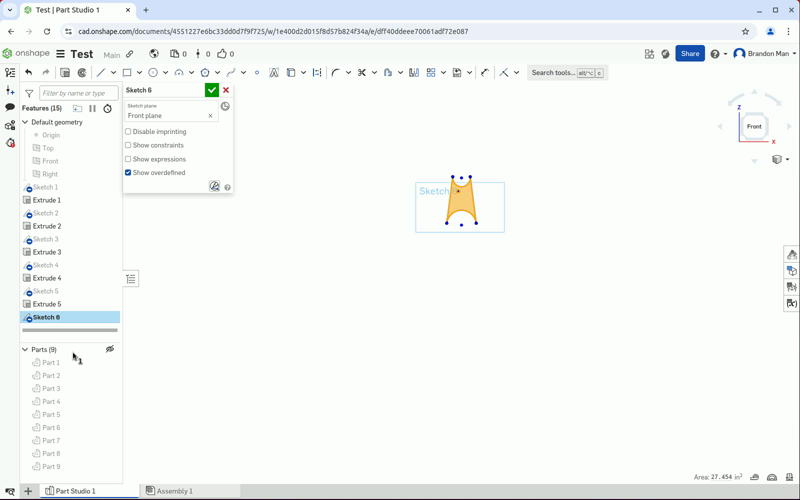
key(shift+y)
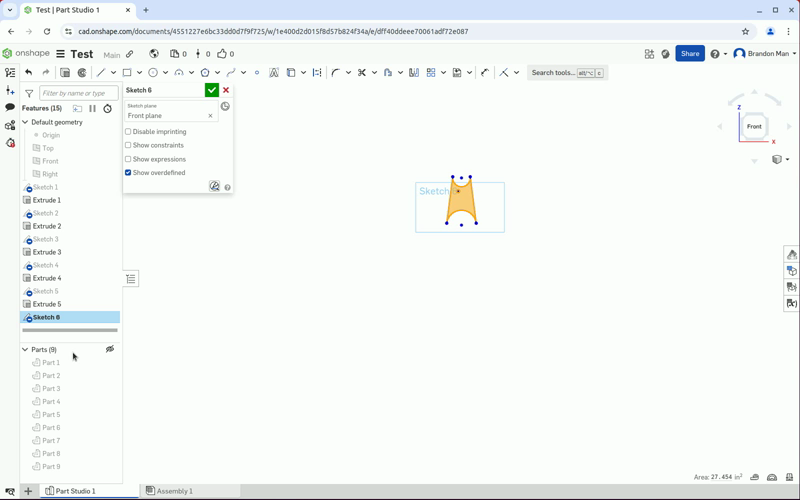
key(shift+e)
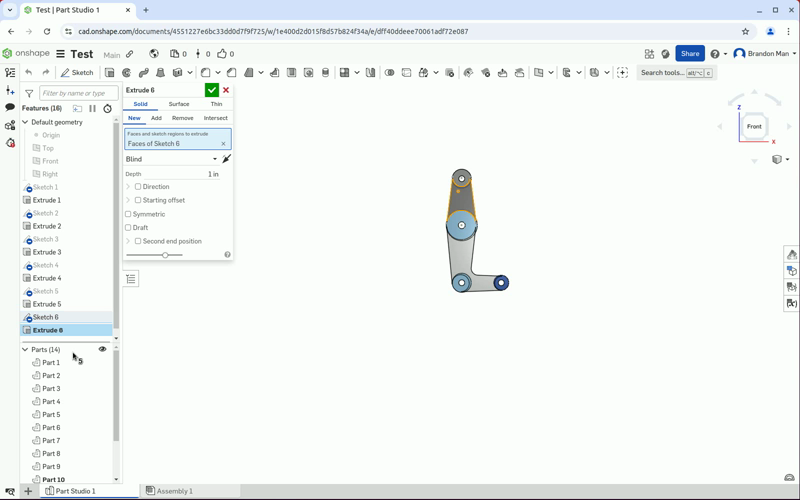
mouse_move(143, 106)
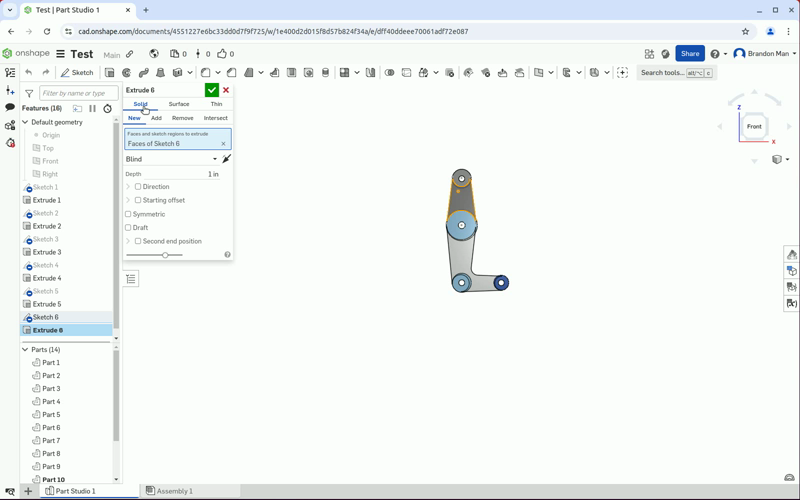
click(143, 106)
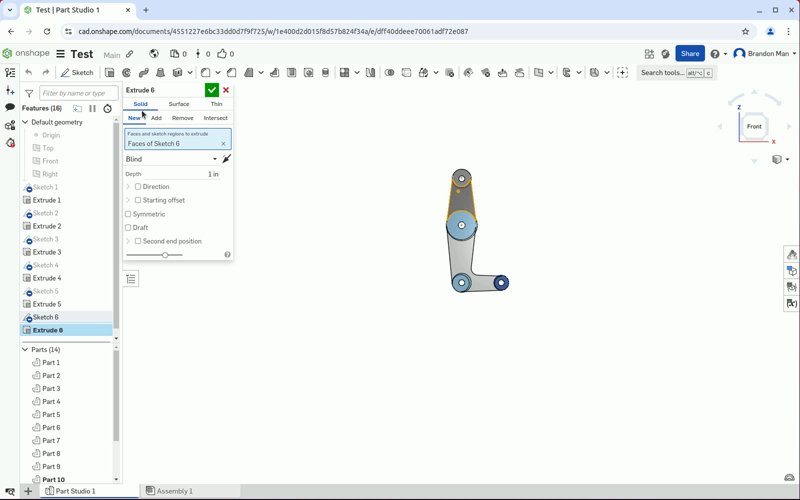
mouse_move(137, 120)
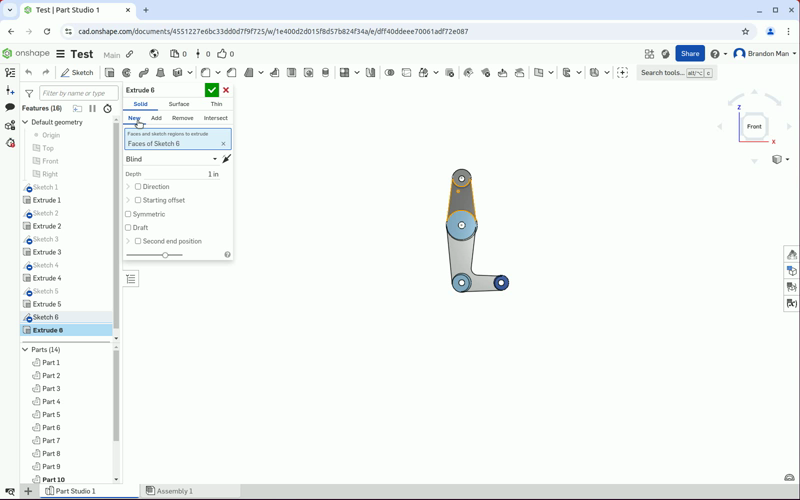
click(137, 120)
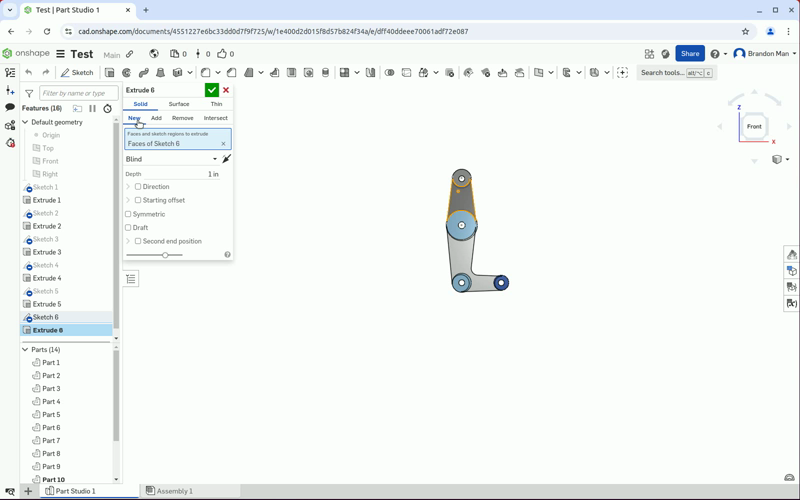
key(tab, 4)
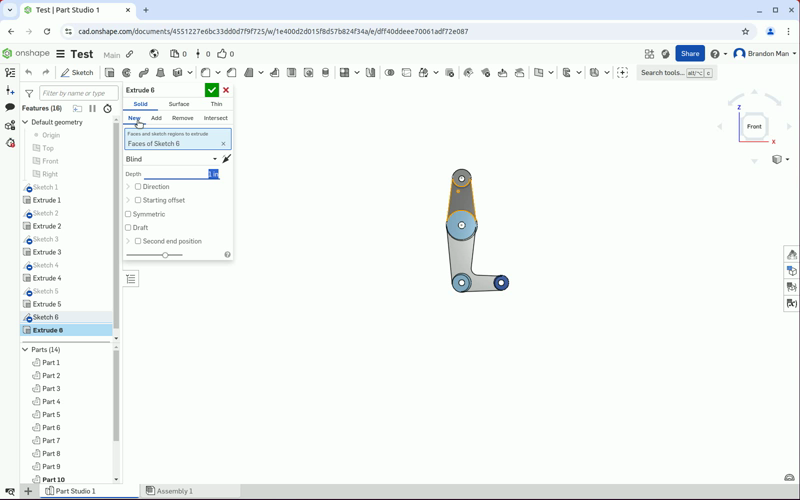
text(0.481)
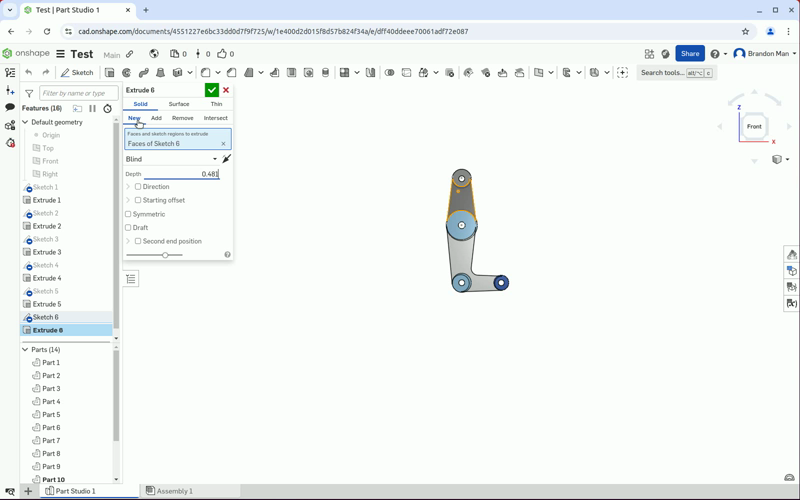
key(enter)
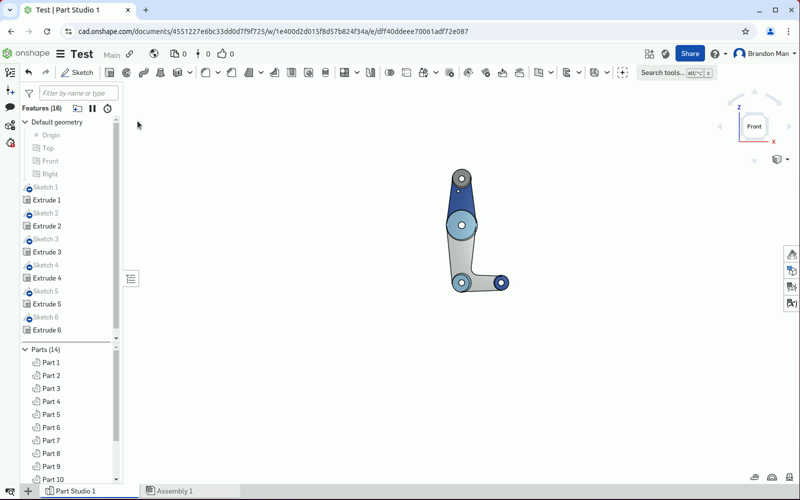
key(shift+h)
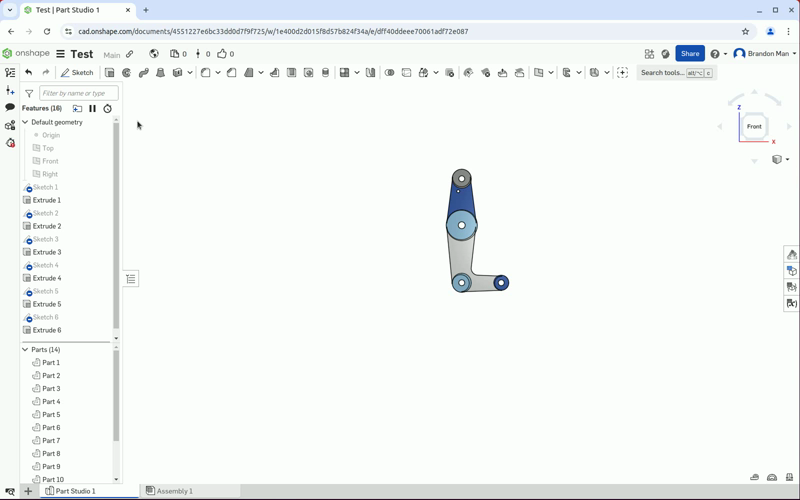
key(shift+h)
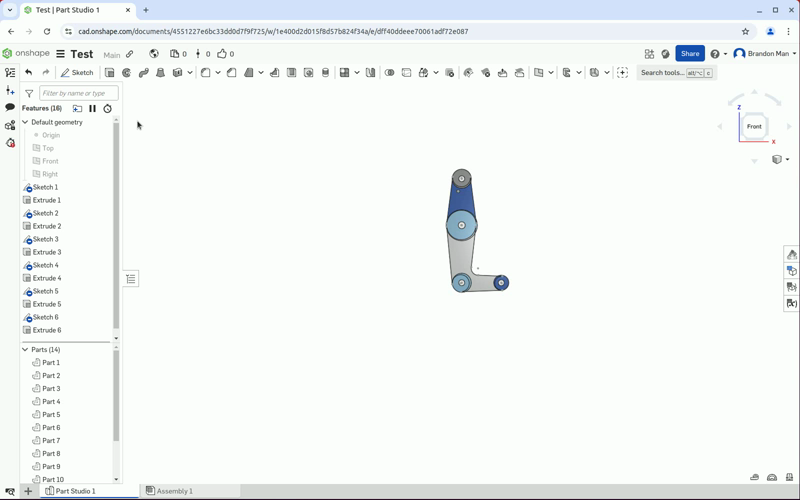
key(shift+7)
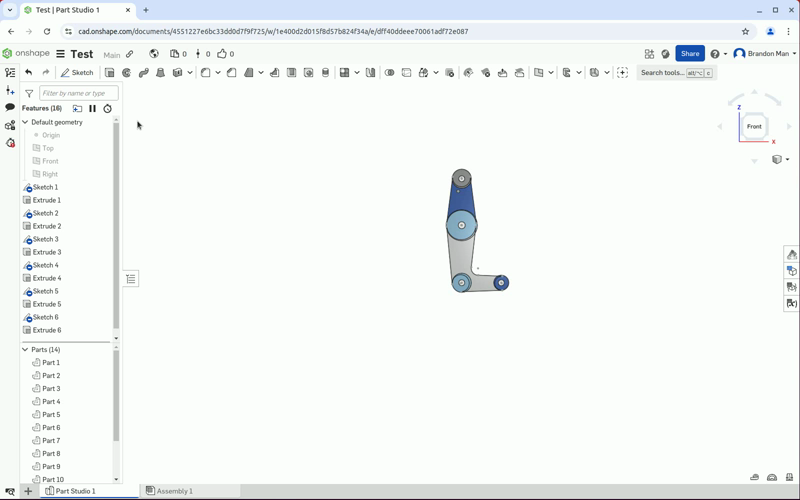
key(left, 2)
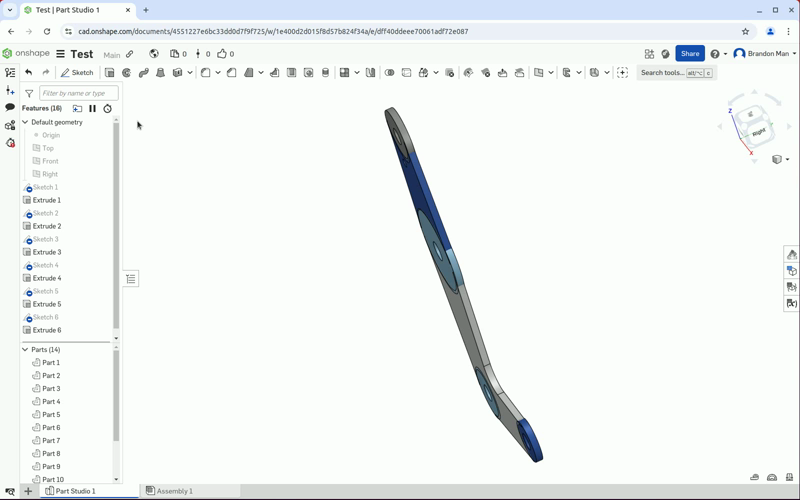
key(down, 2)
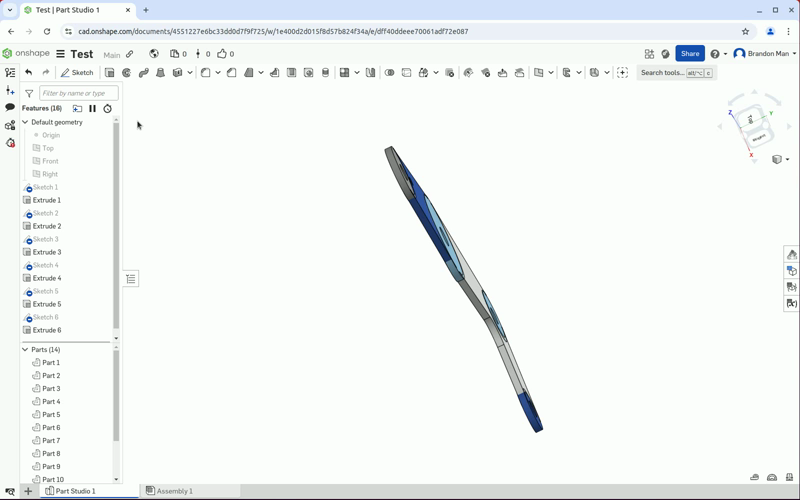
key(up, 2)
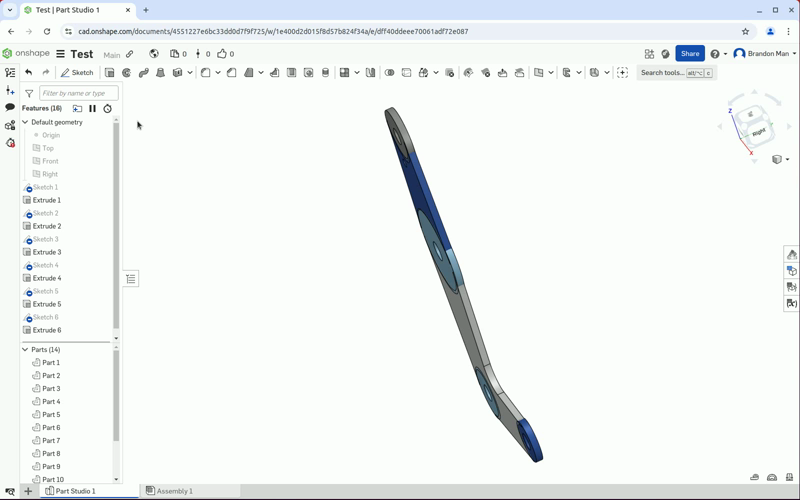
key(right, 2)
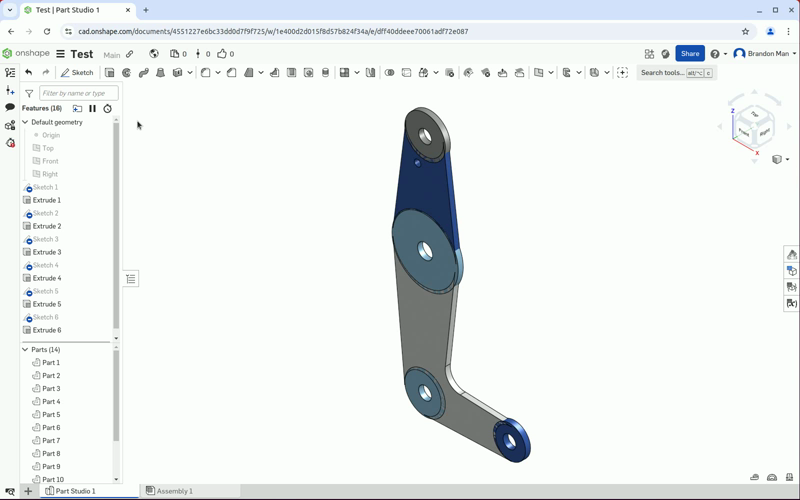
mouse_move(69, 189)
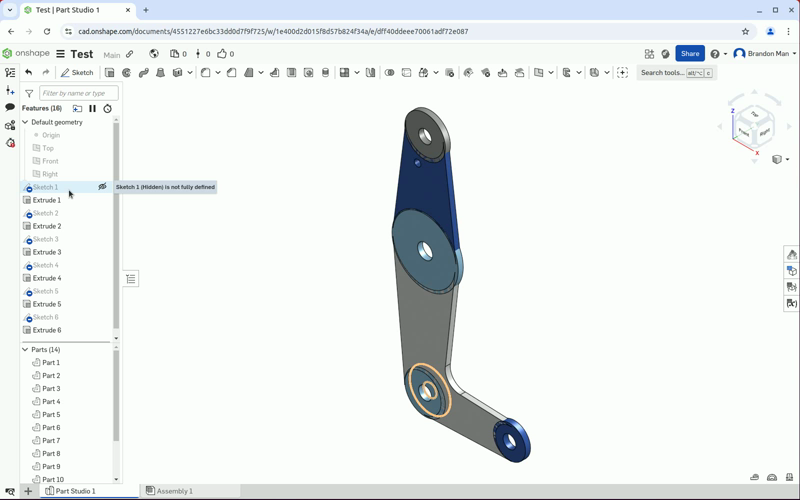
click(69, 189)